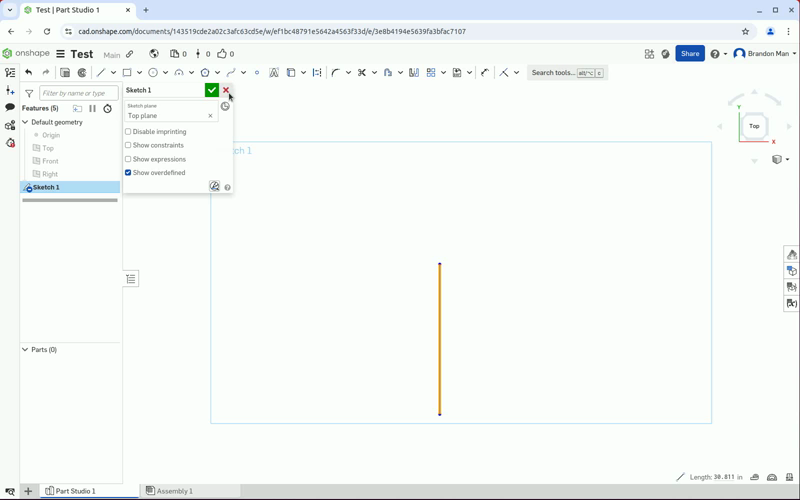
key(shift+h)
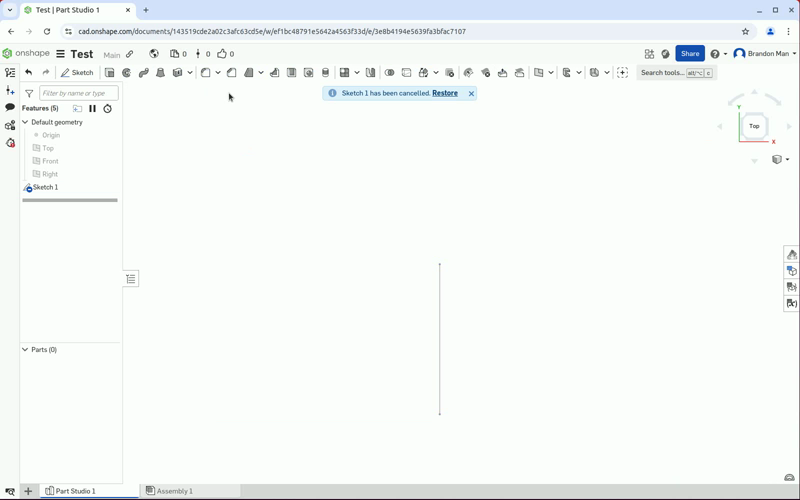
key(shift+s)
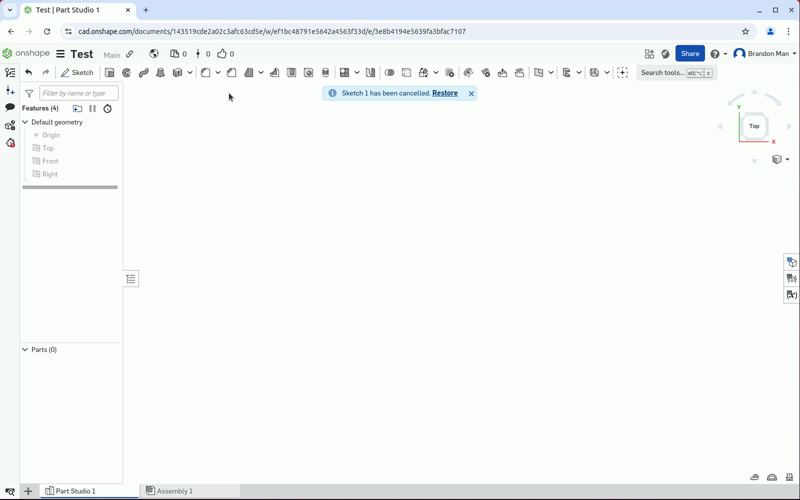
mouse_move(73, 150)
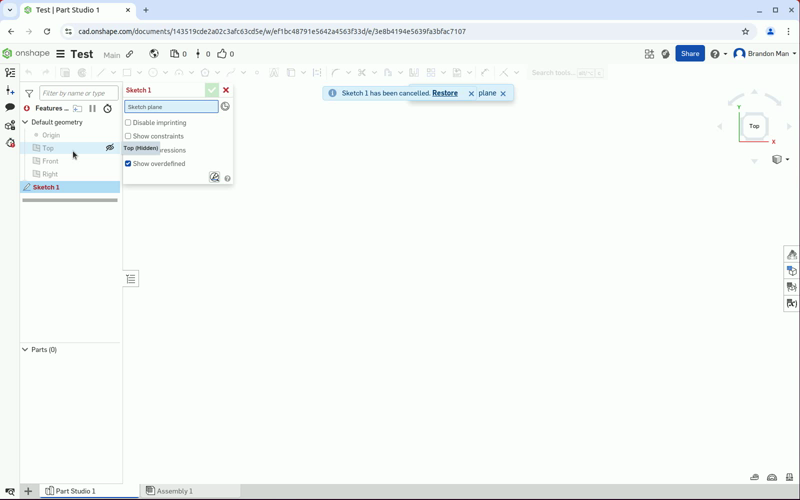
click(73, 150)
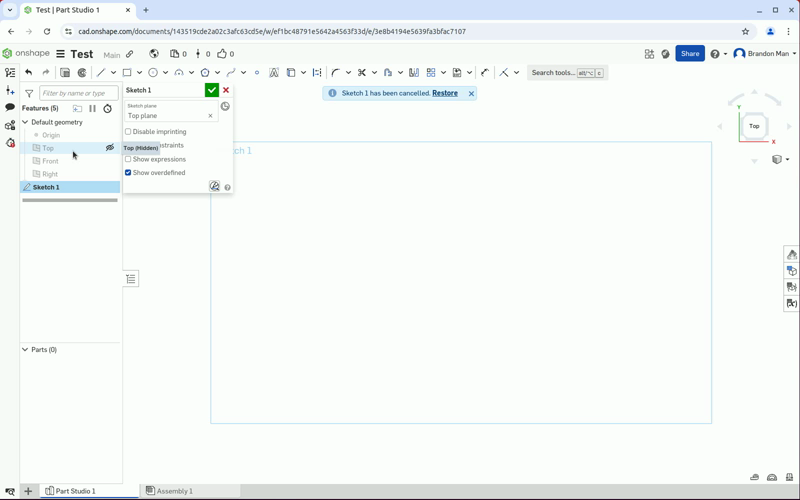
mouse_move(73, 352)
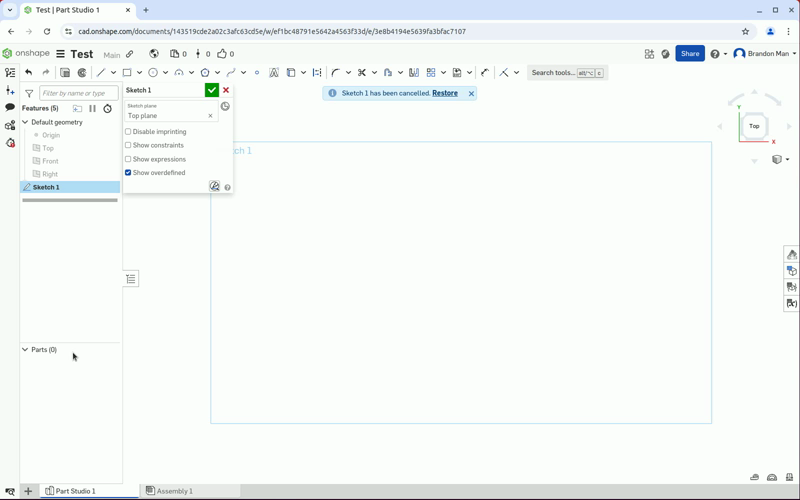
key(y)
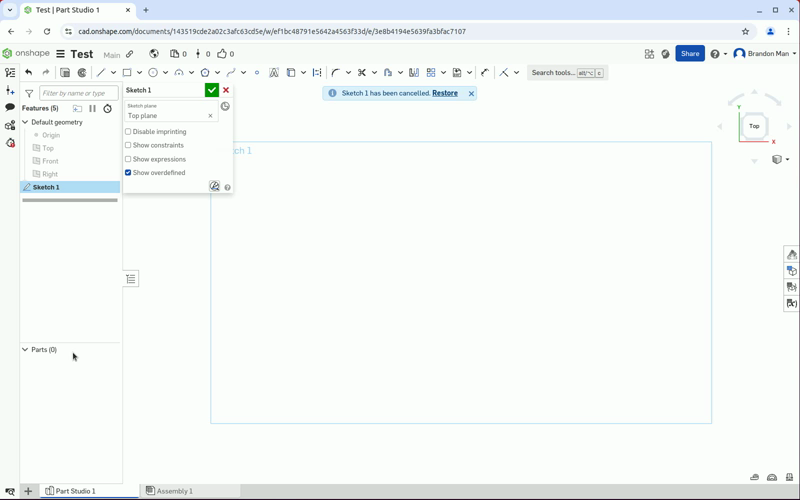
key(l)
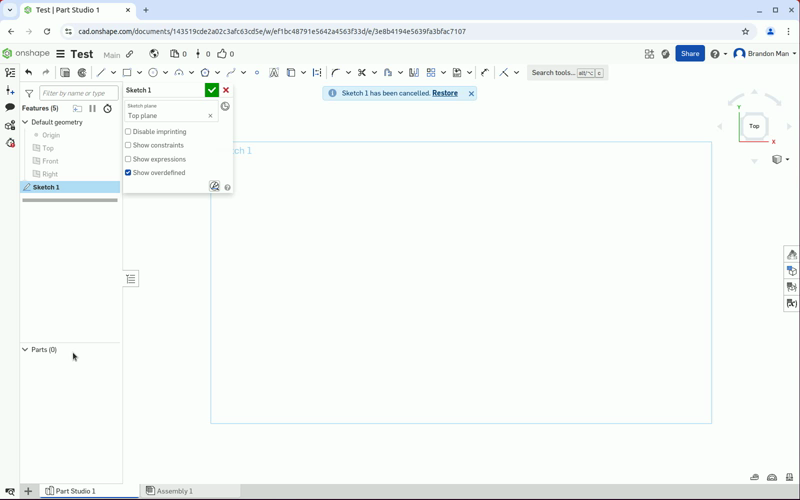
key_down(shift)
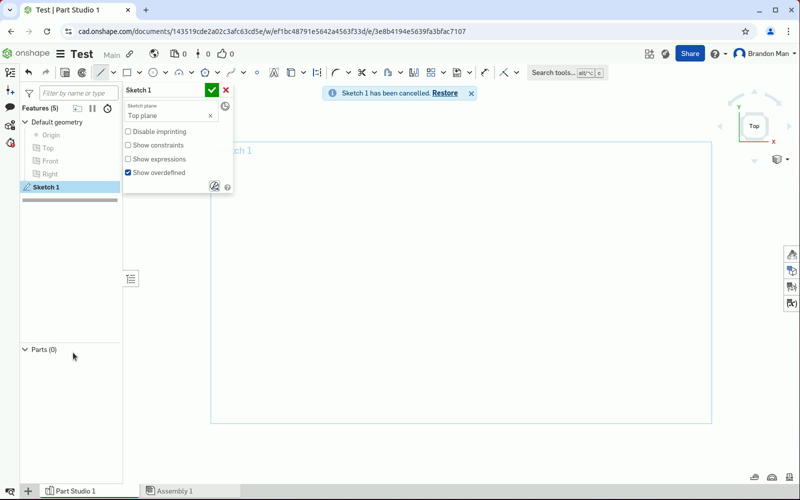
mouse_move(351, 335)
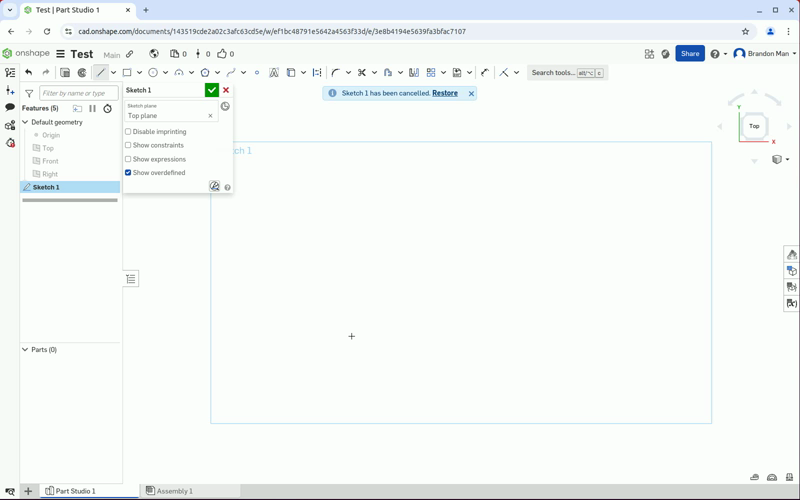
click(351, 335)
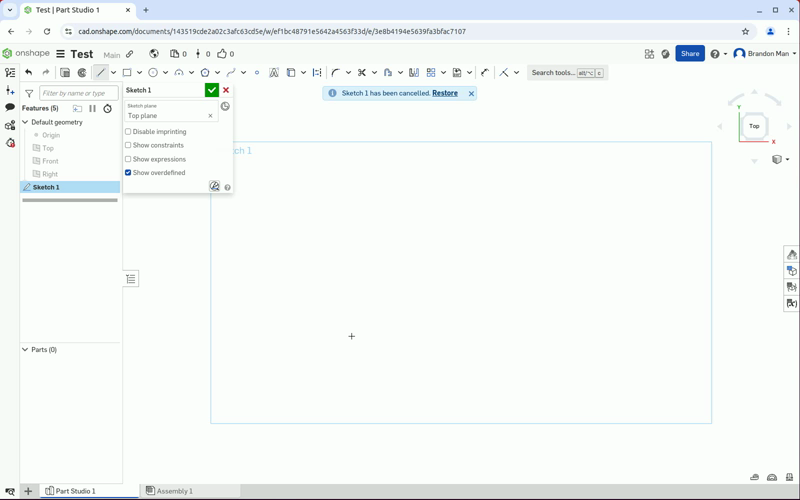
key_up(shift)
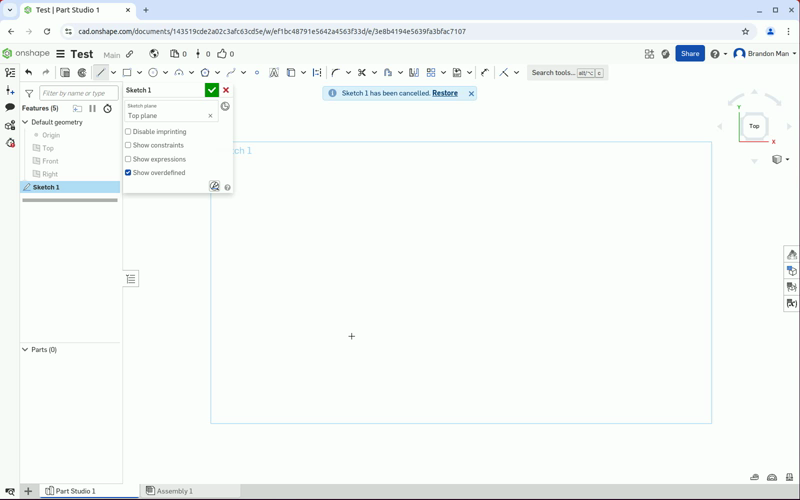
key_down(shift)
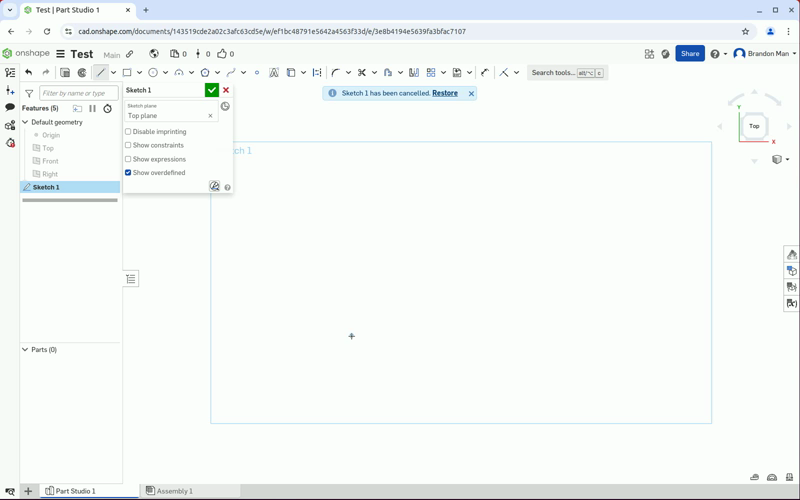
mouse_move(569, 335)
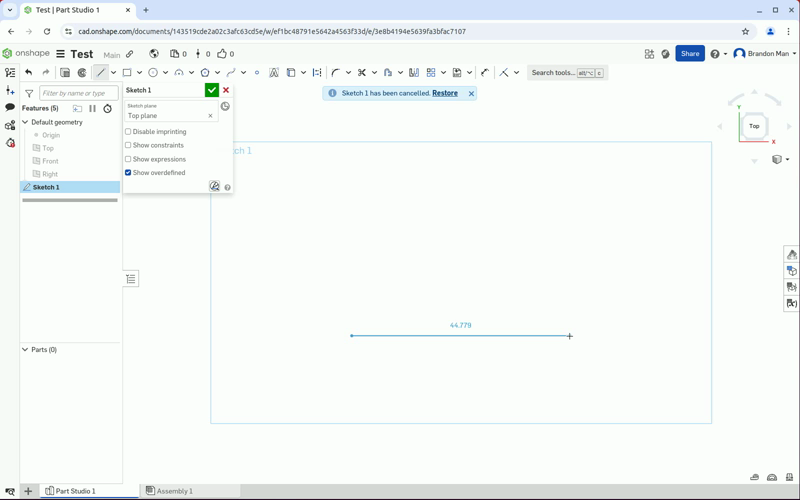
click(569, 335)
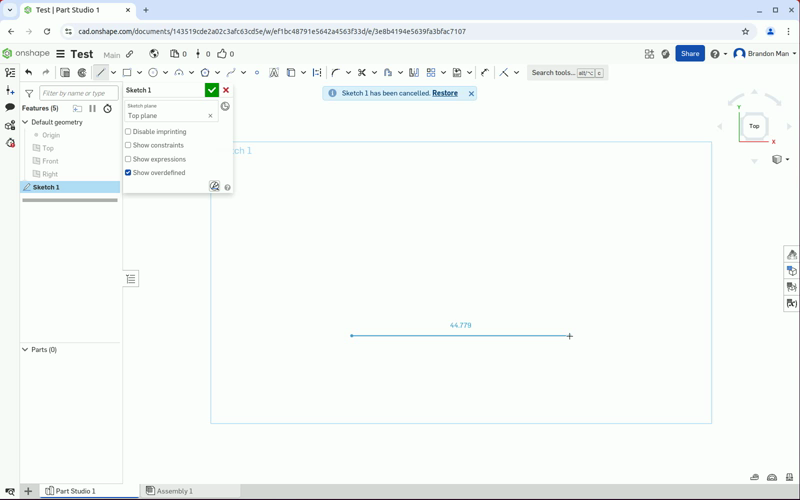
key_up(shift)
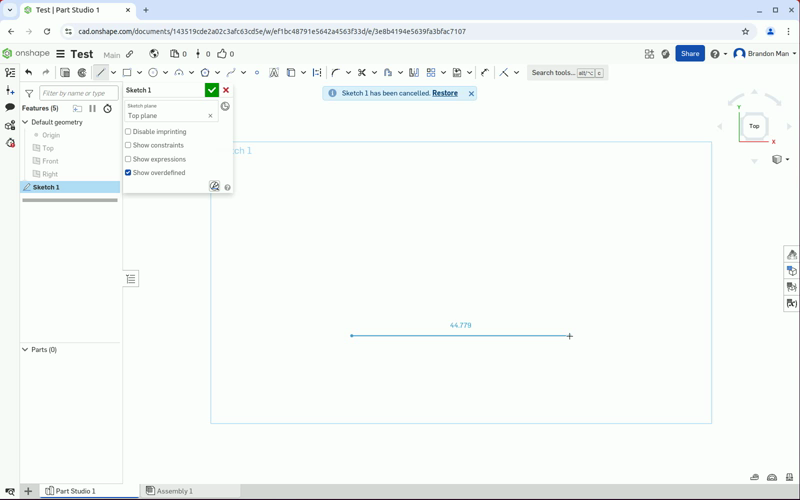
key_down(shift)
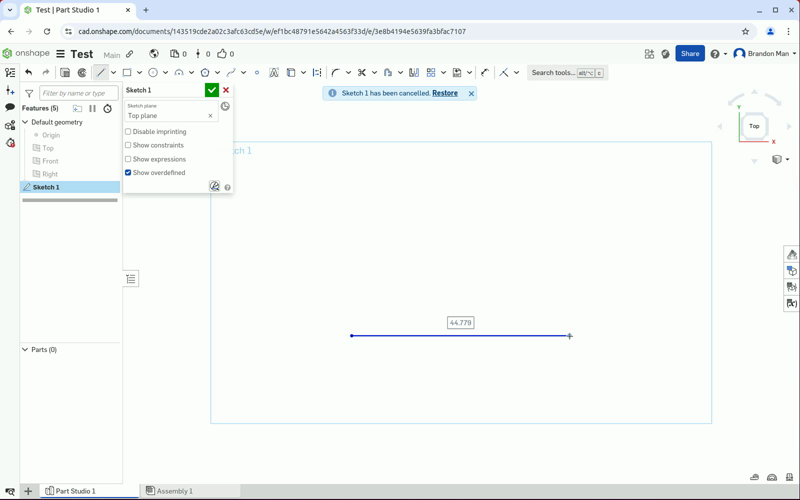
mouse_move(569, 230)
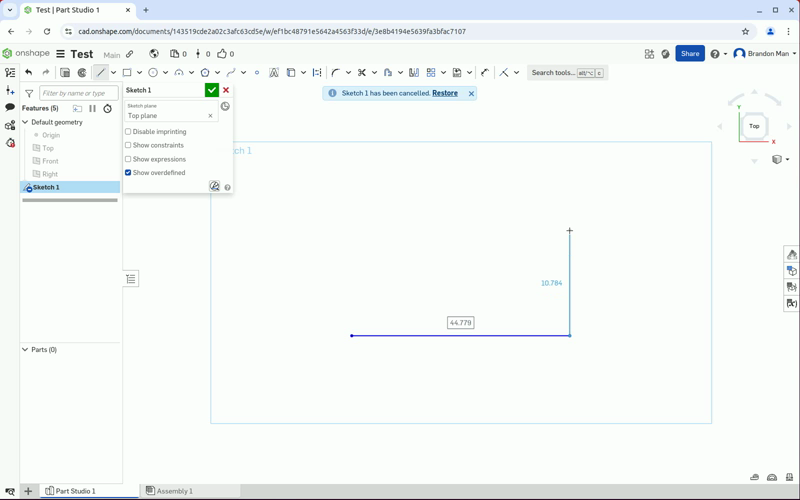
click(569, 230)
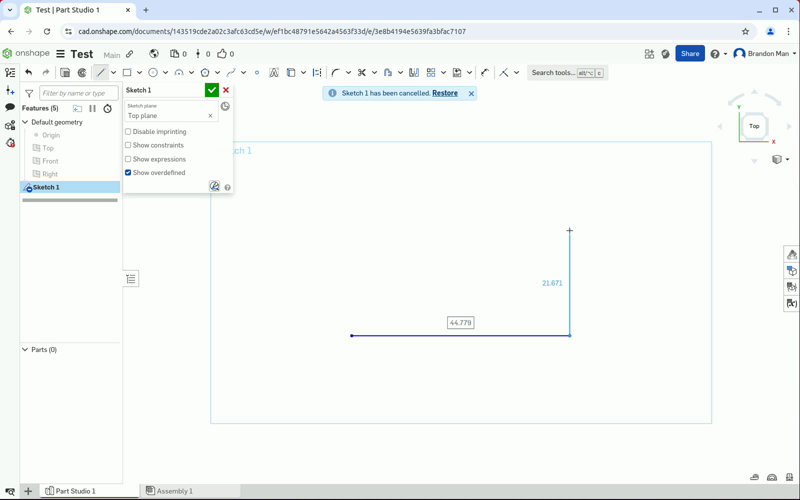
key_up(shift)
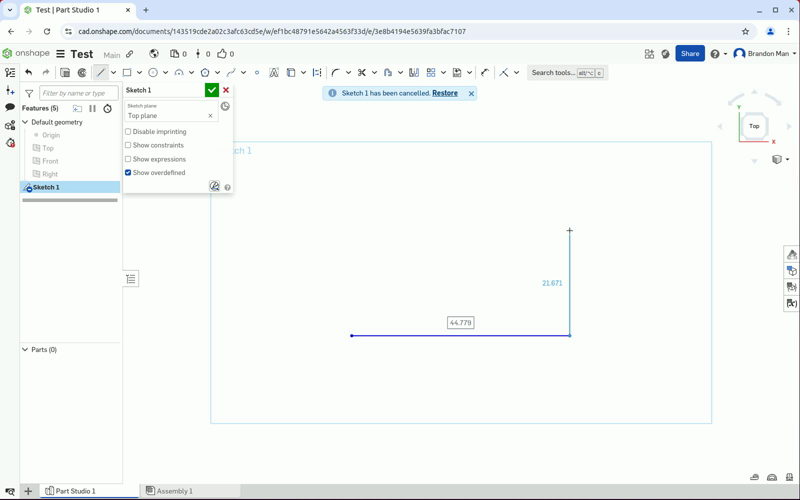
key_down(shift)
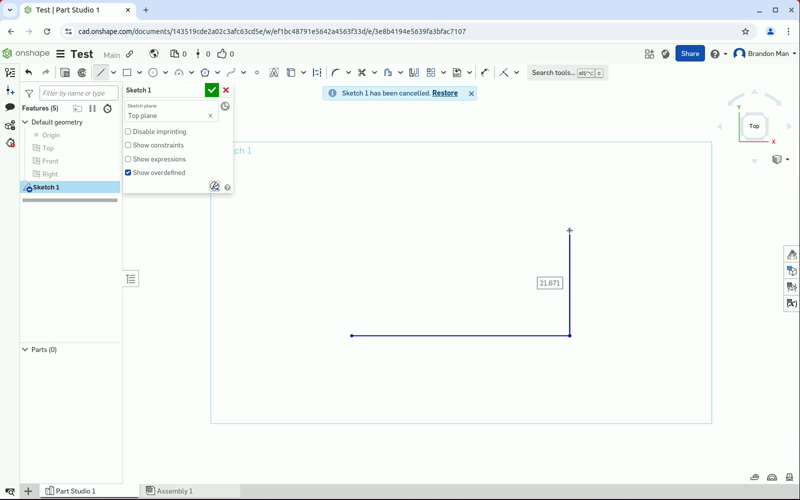
mouse_move(351, 230)
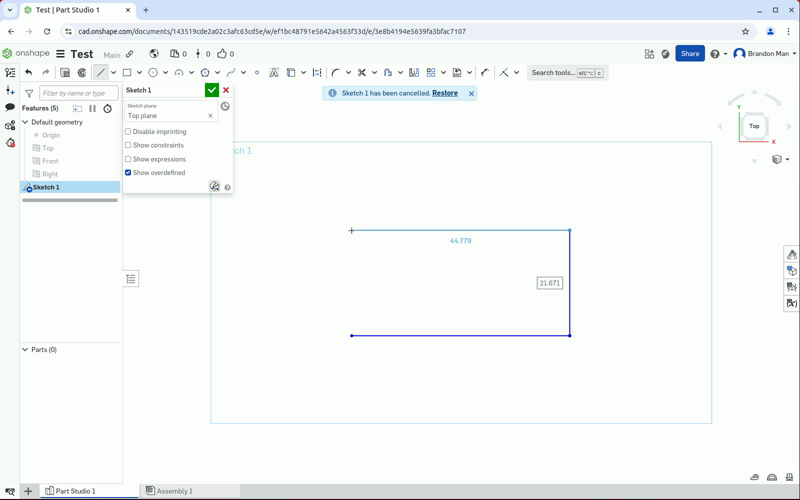
click(351, 230)
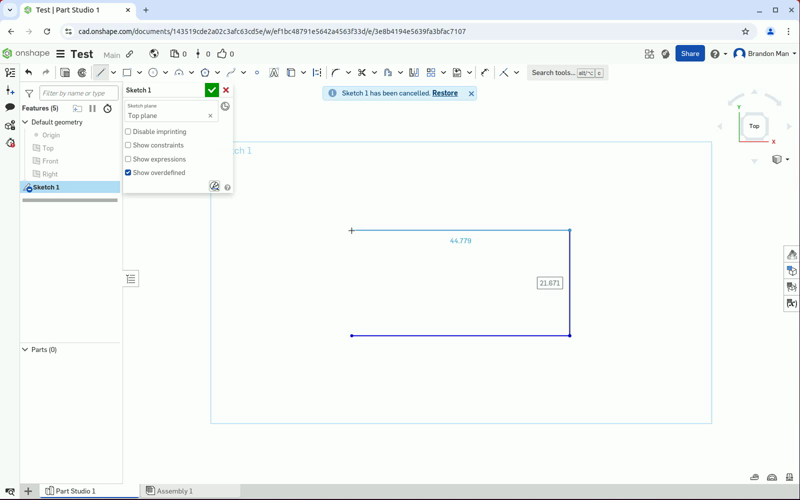
key_up(shift)
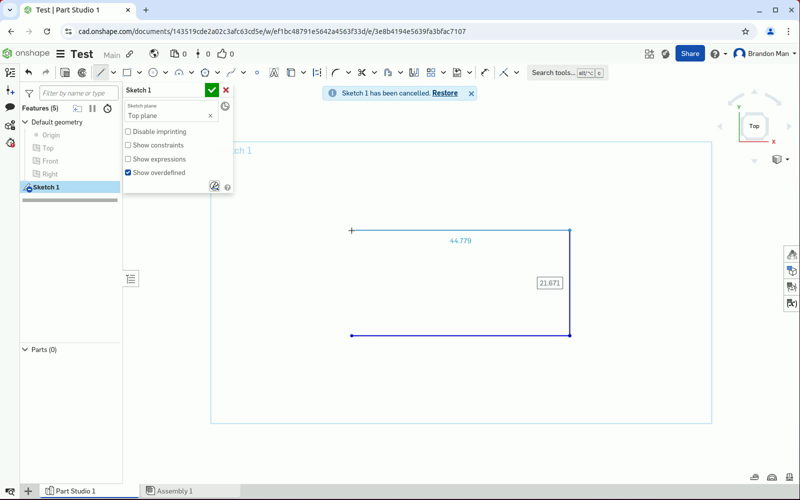
key_down(shift)
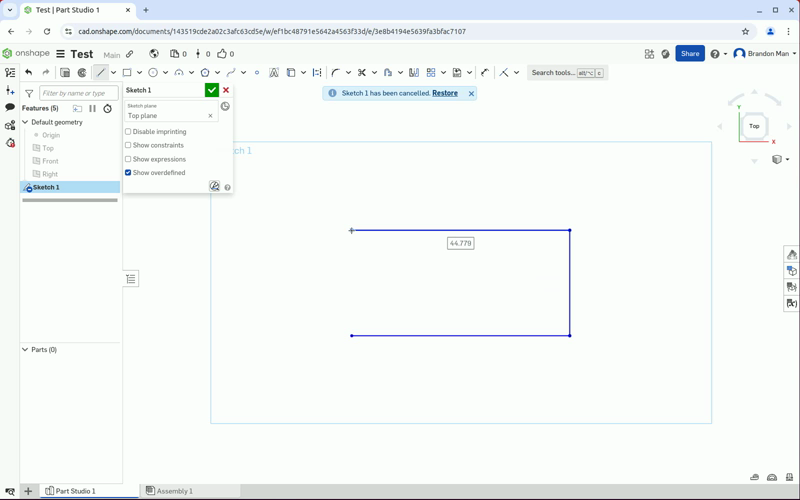
mouse_move(351, 335)
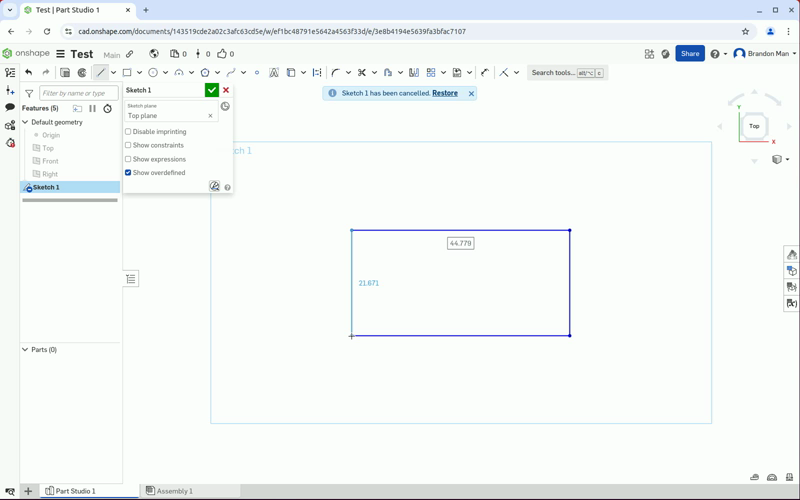
key_up(shift)
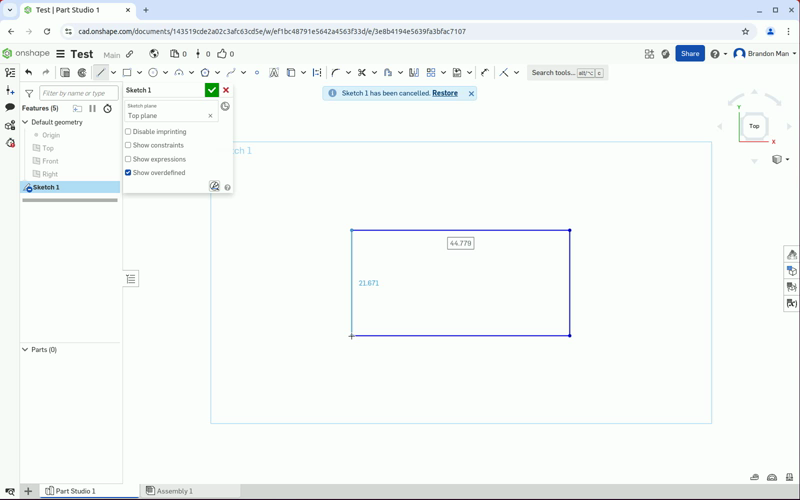
click(351, 335)
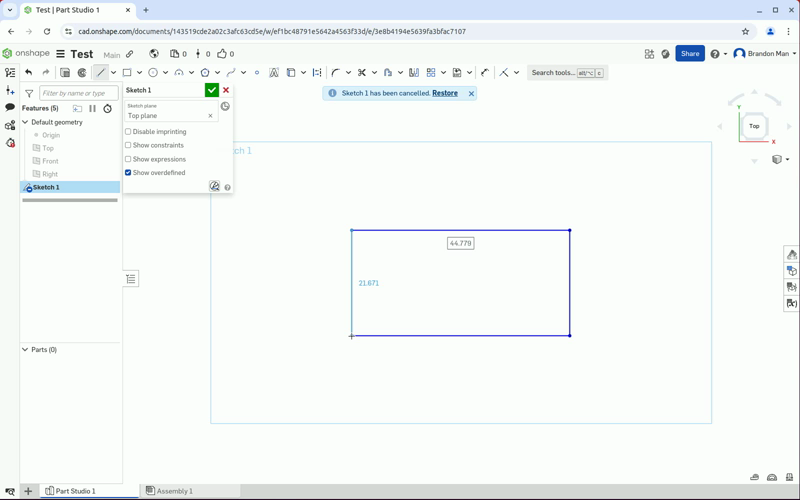
key(esc)
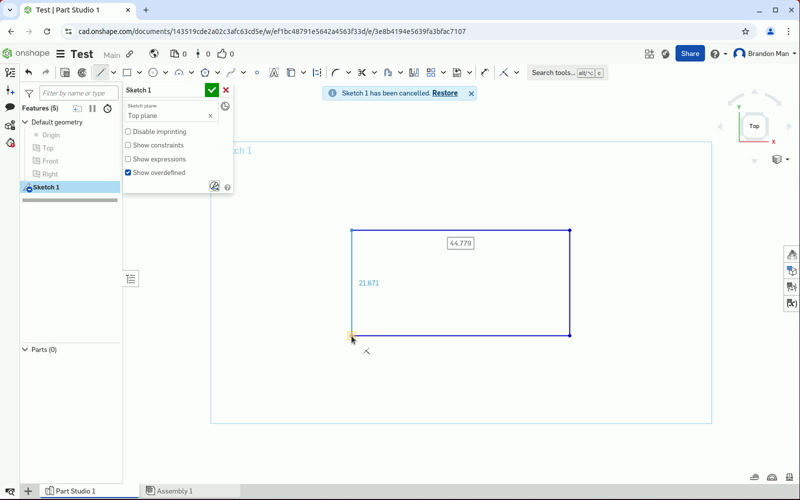
mouse_move(536, 259)
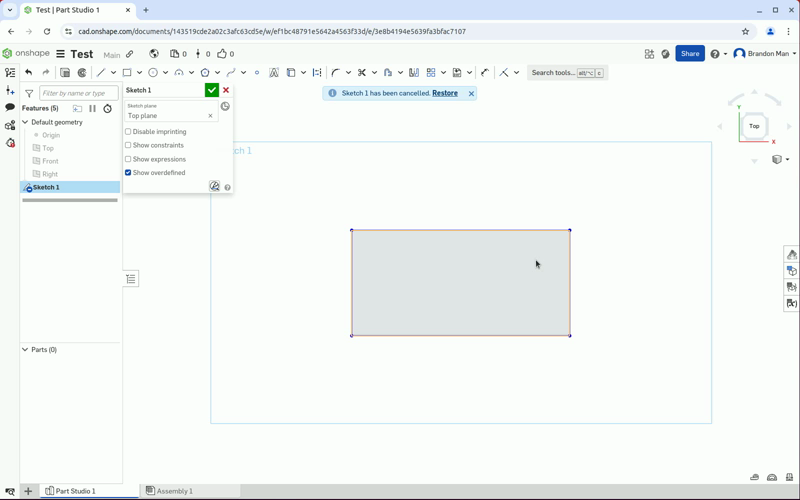
click(536, 259)
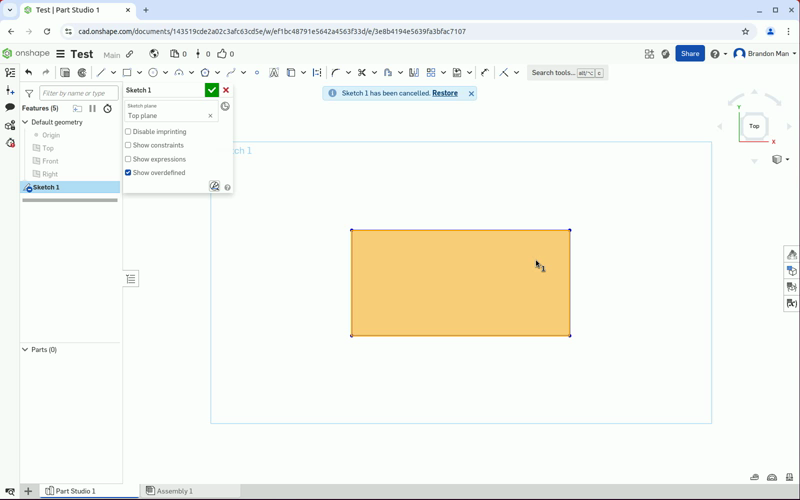
mouse_move(73, 352)
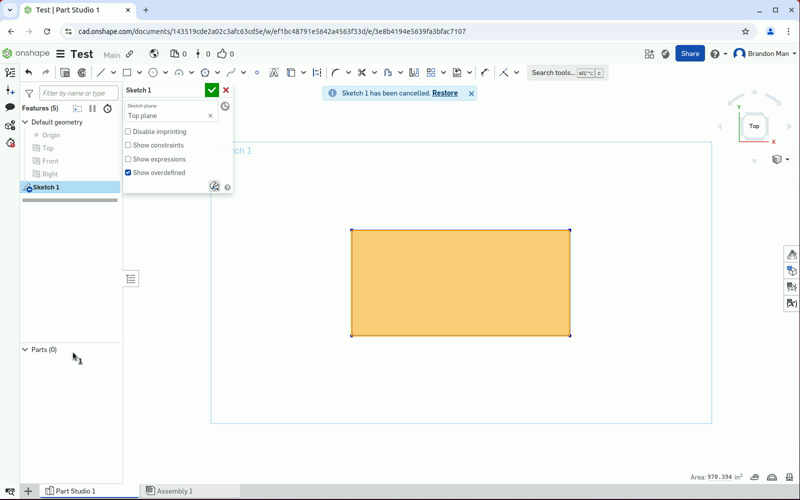
key(shift+y)
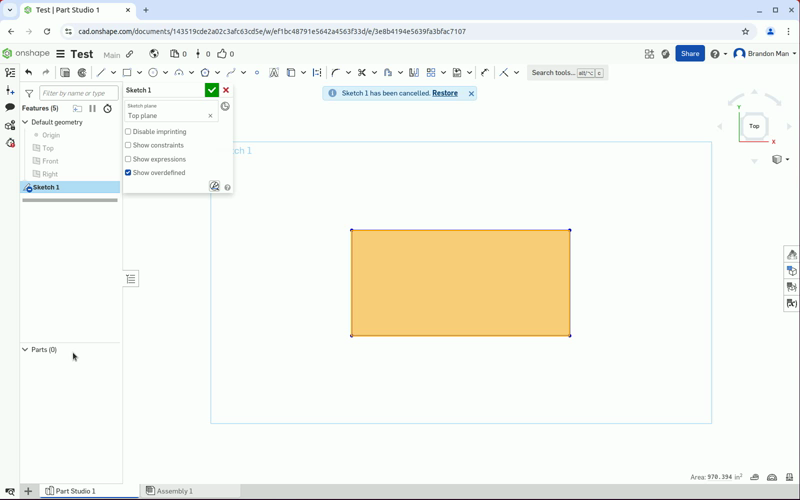
key(shift+e)
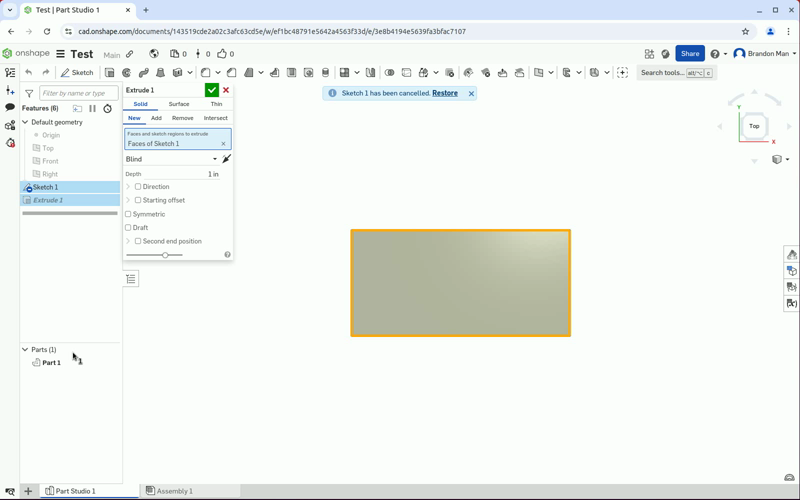
mouse_move(143, 106)
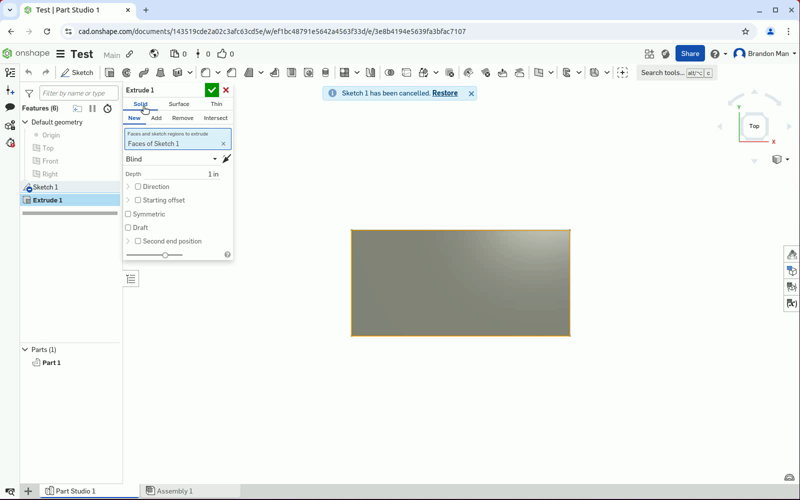
click(143, 106)
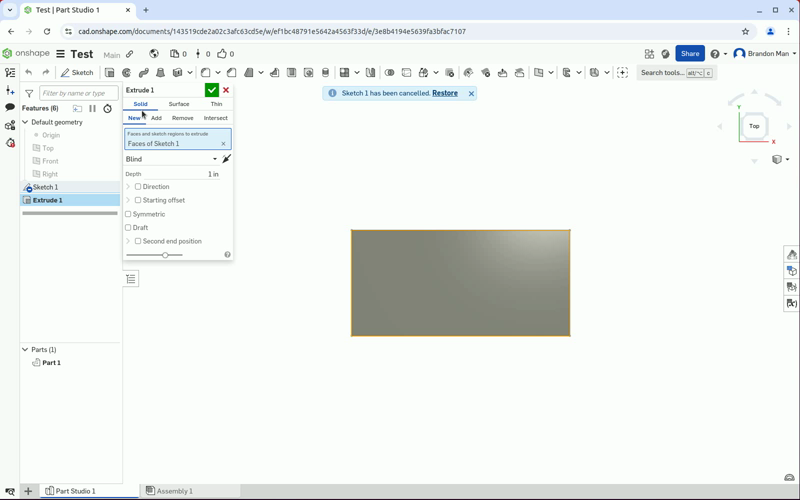
mouse_move(137, 120)
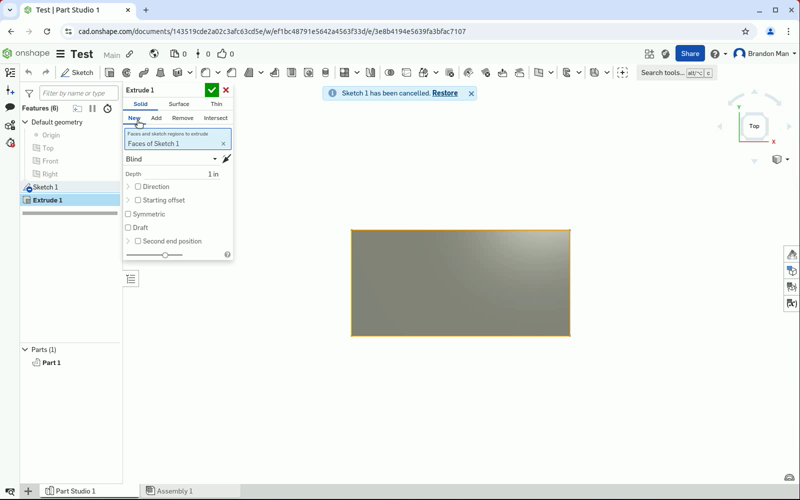
click(137, 120)
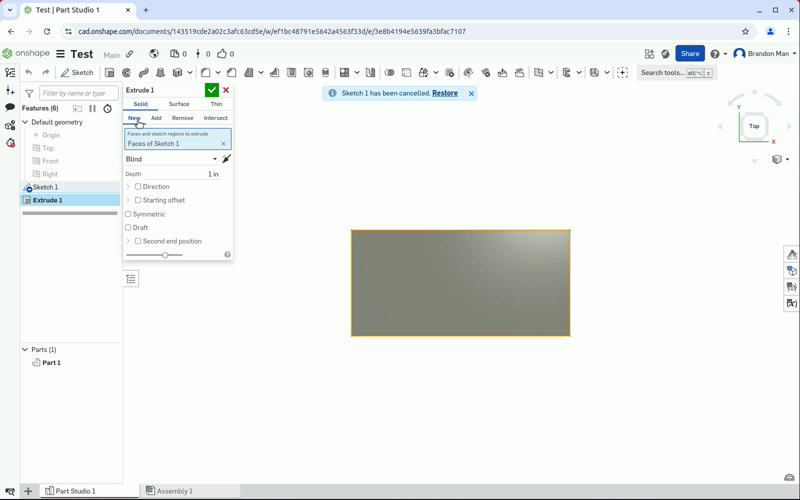
key(tab, 4)
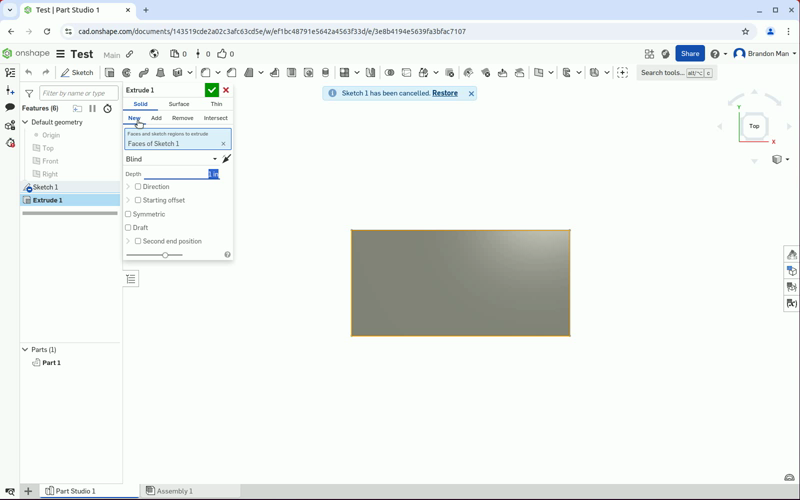
text(4.574)
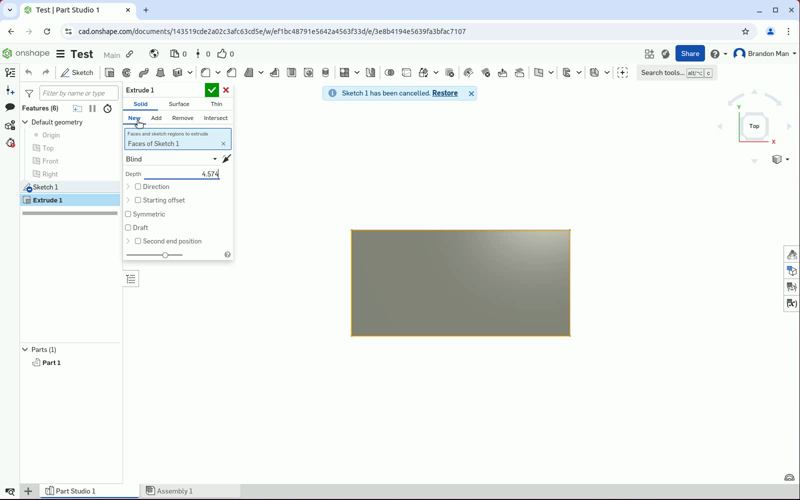
key(enter)
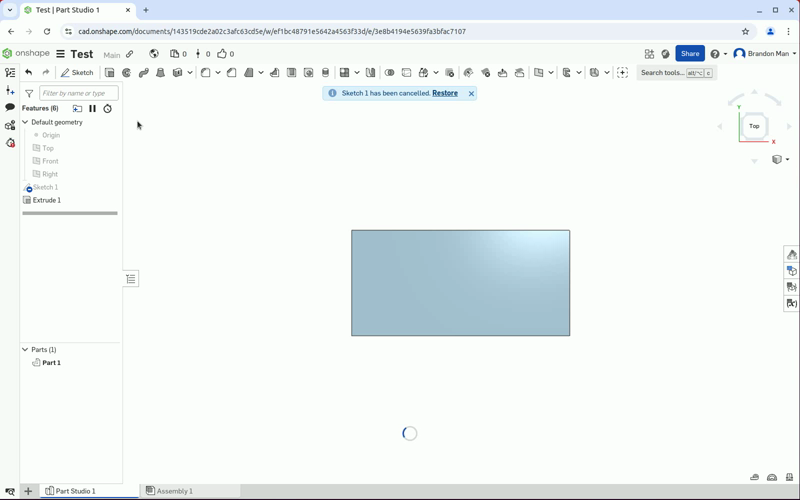
key(shift+h)
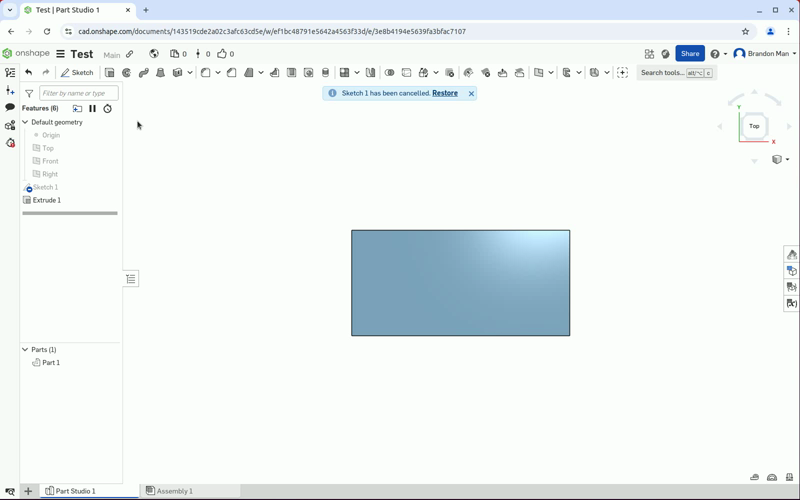
key(shift+h)
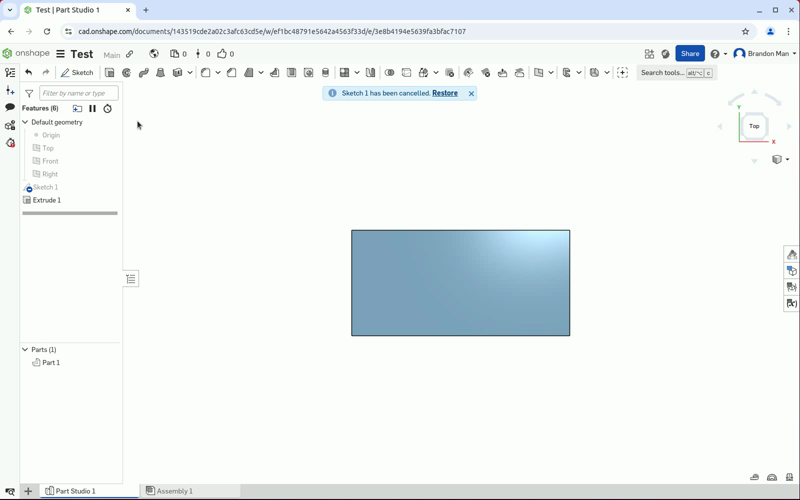
mouse_move(73, 189)
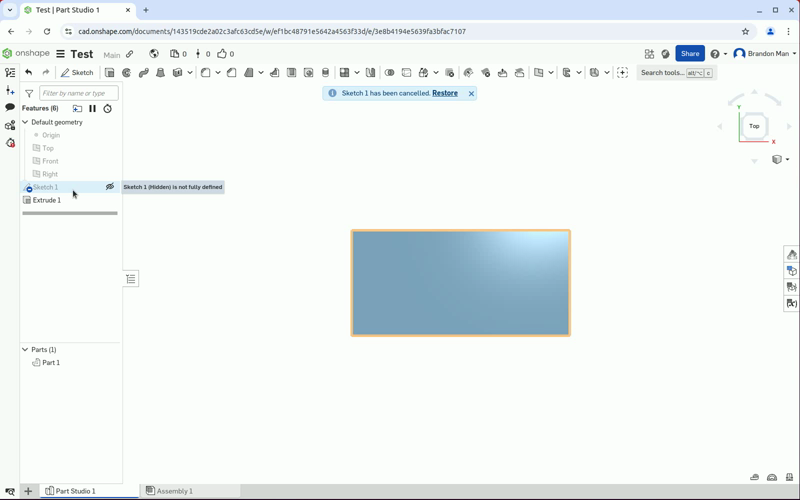
click(73, 189)
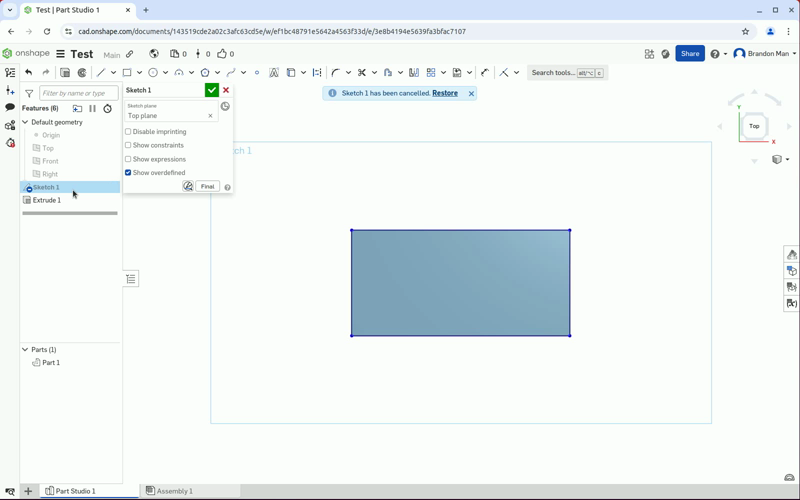
mouse_move(229, 92)
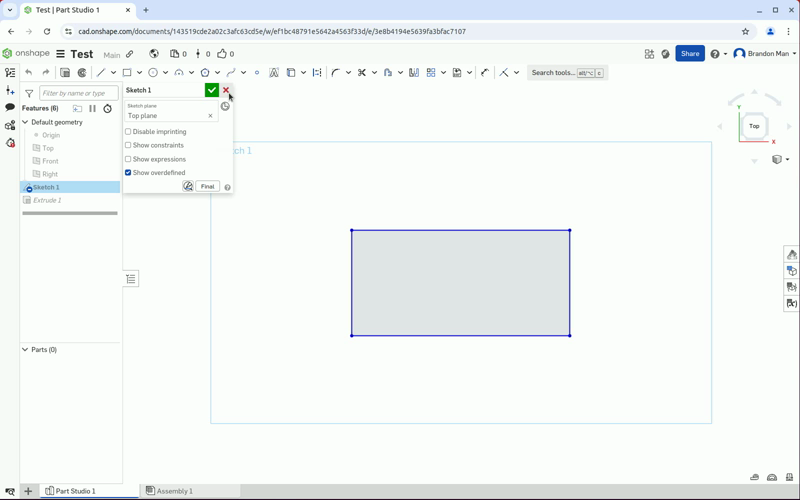
click(229, 92)
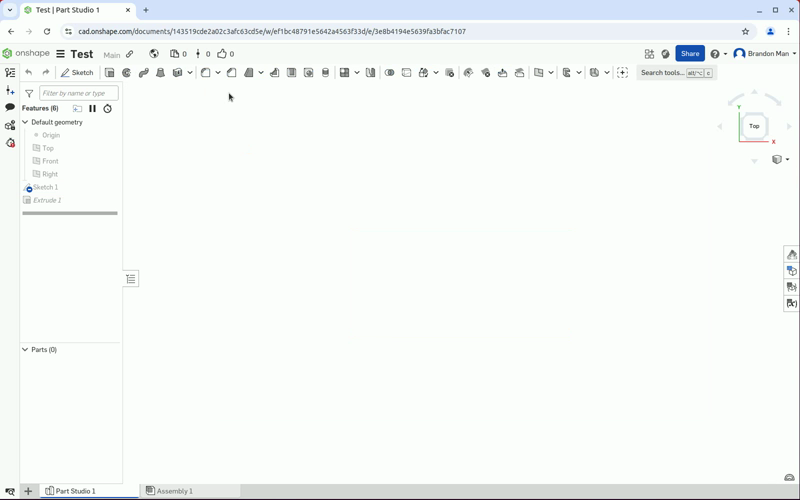
mouse_move(73, 352)
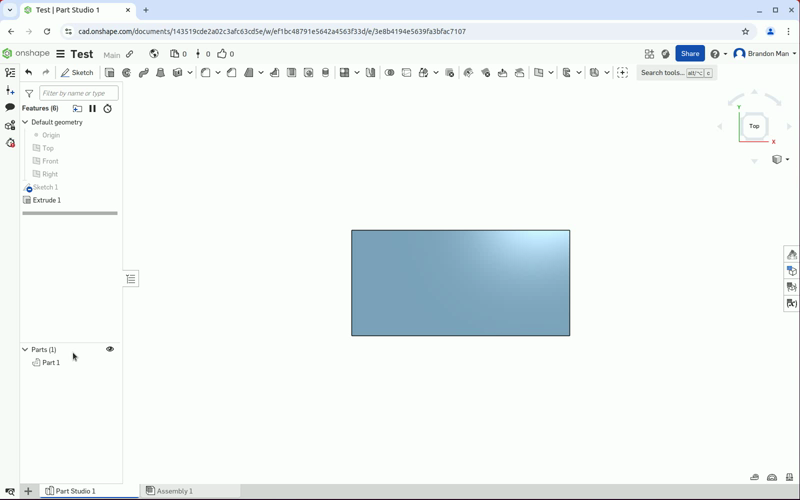
key(y)
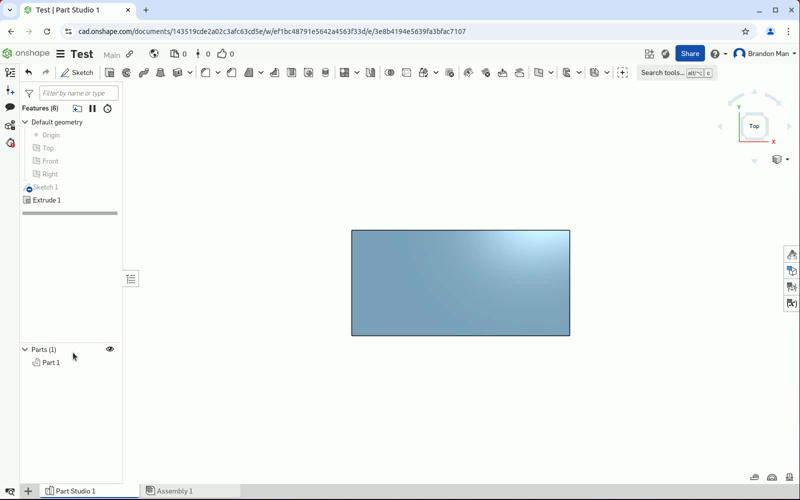
key(shift+p)
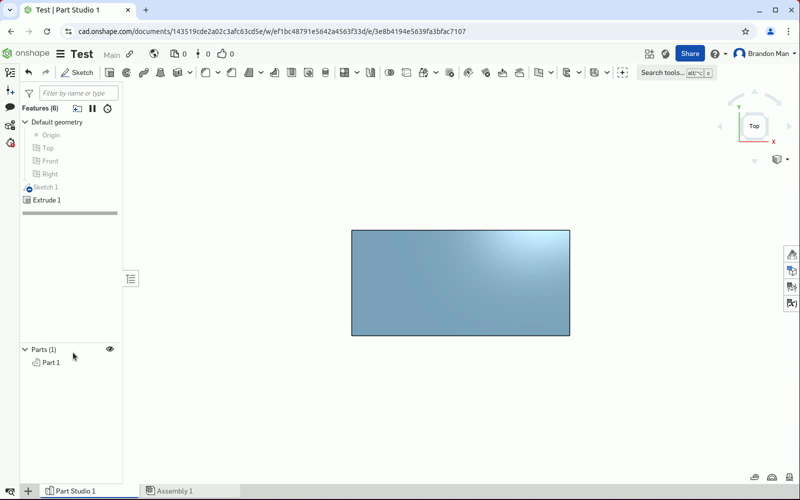
key(space)
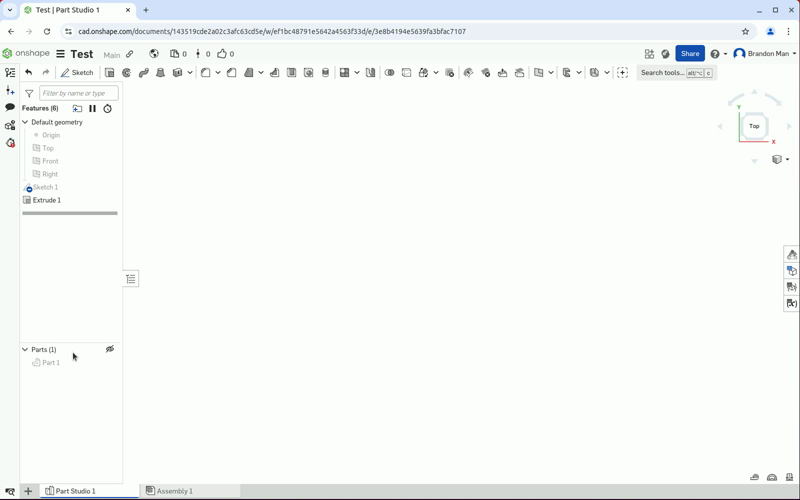
key_down(shift)
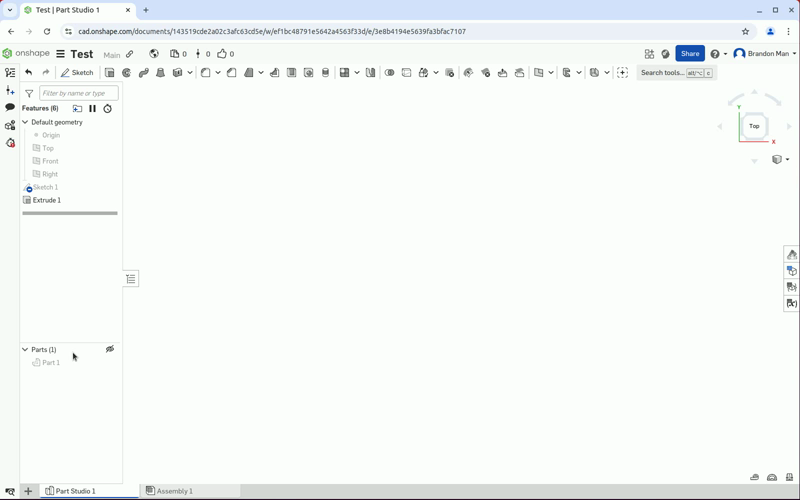
key(up)
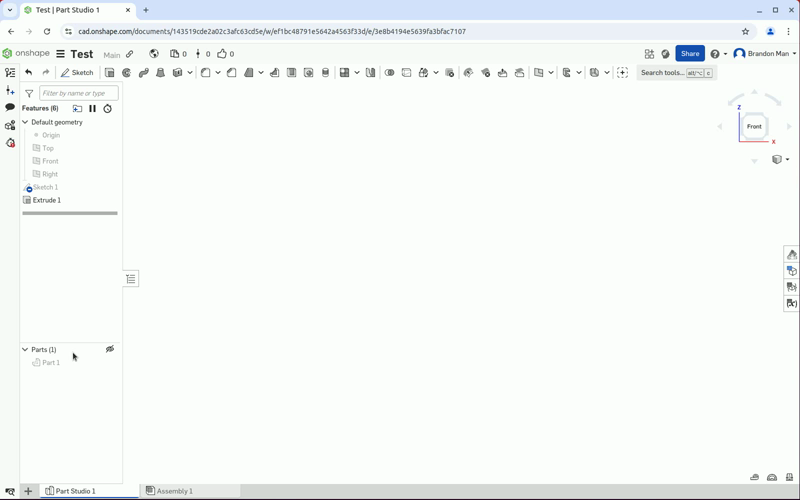
key_up(shift)
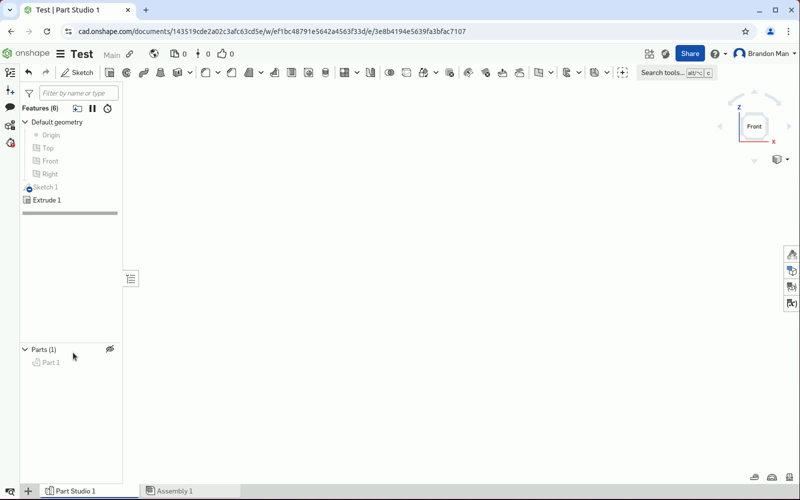
key(space)
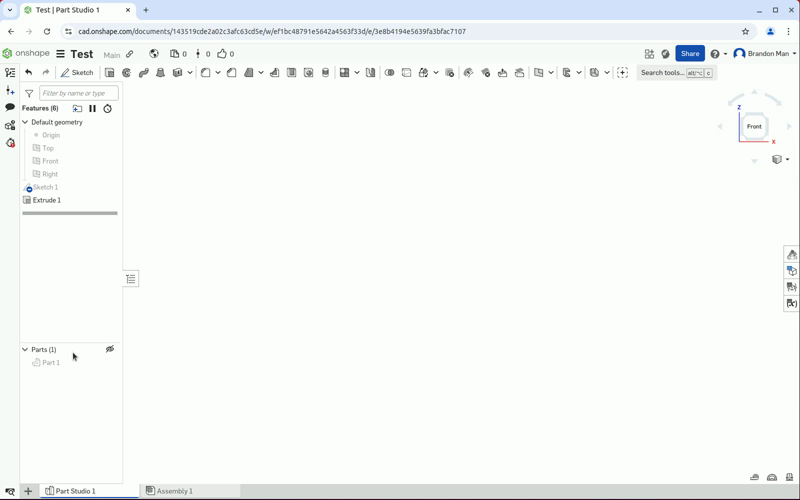
key_down(shift)
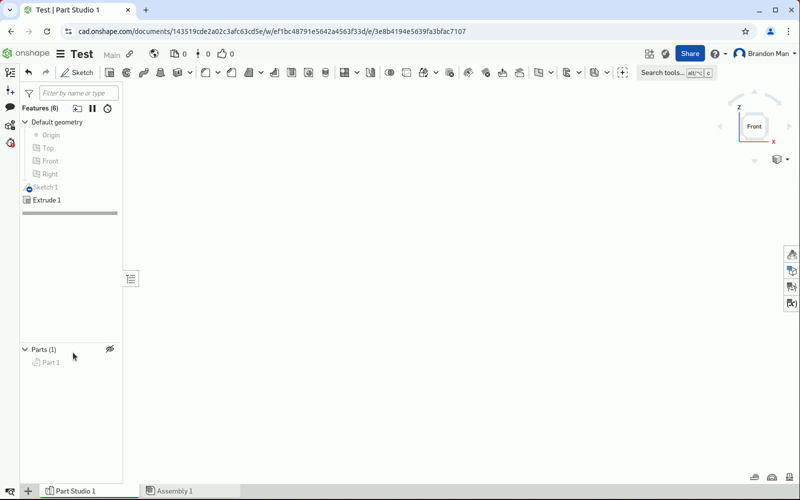
key(left)
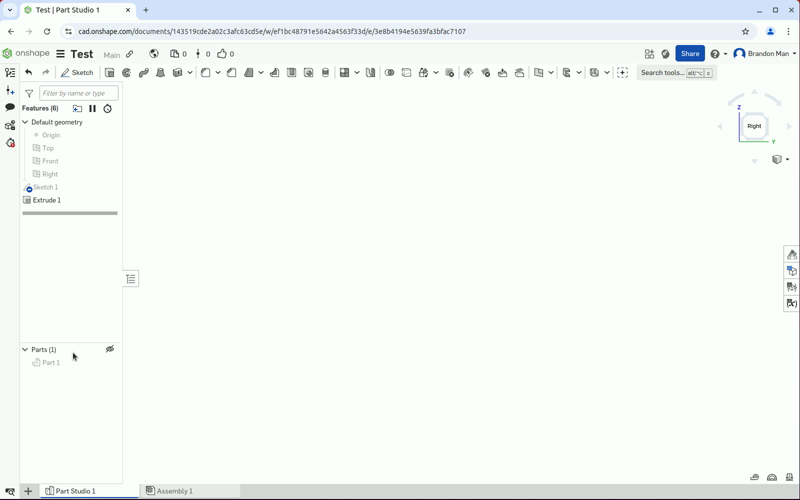
key_up(shift)
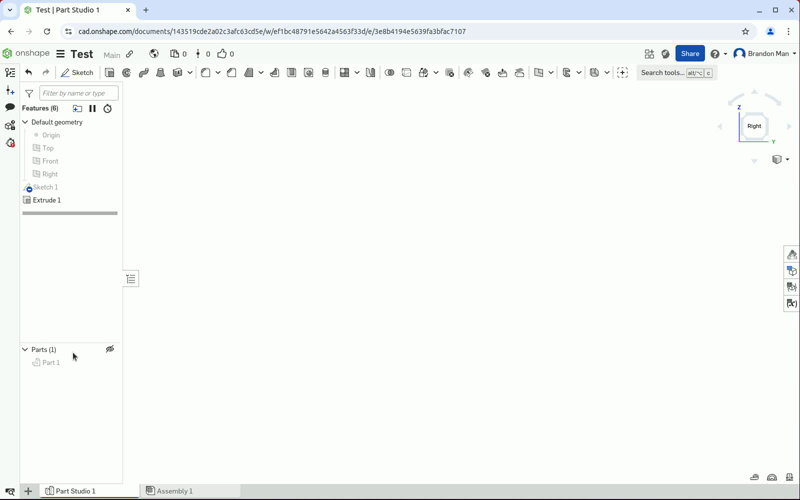
mouse_move(73, 352)
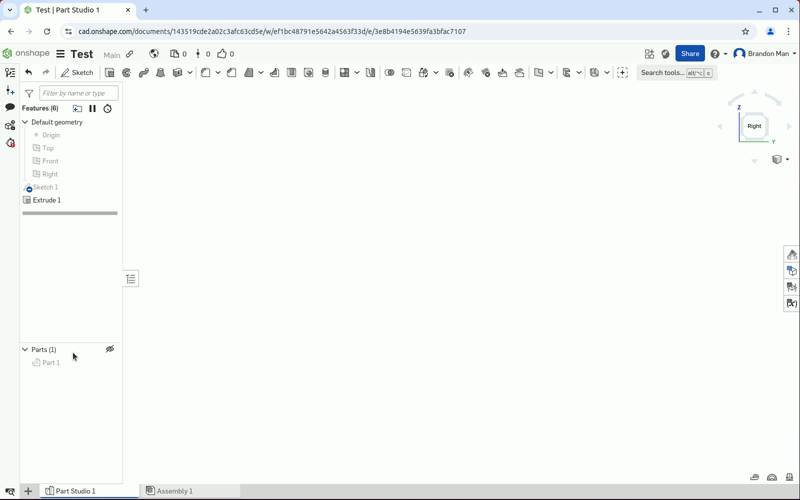
key(shift+y)
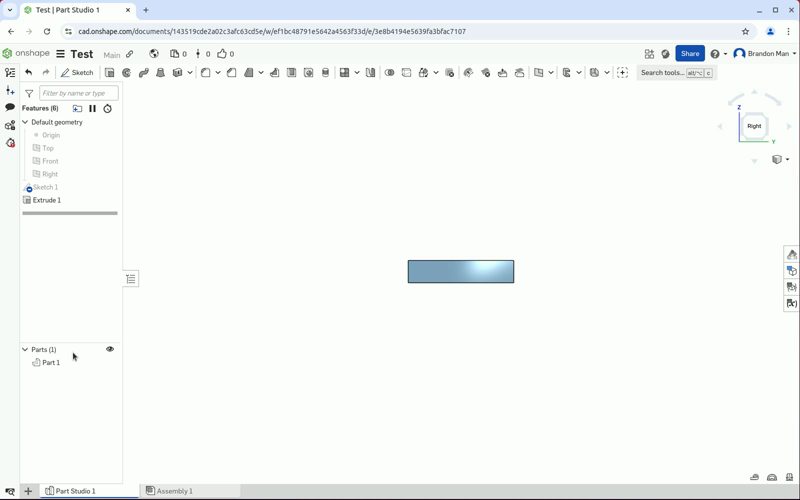
mouse_move(541, 75)
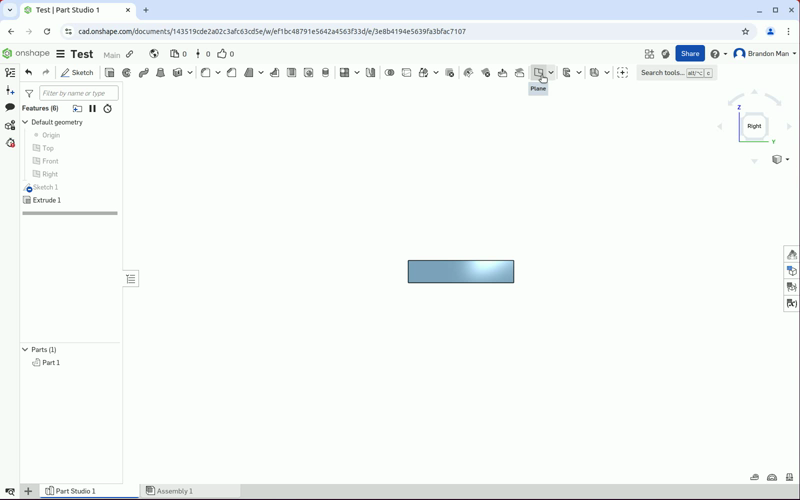
click(541, 75)
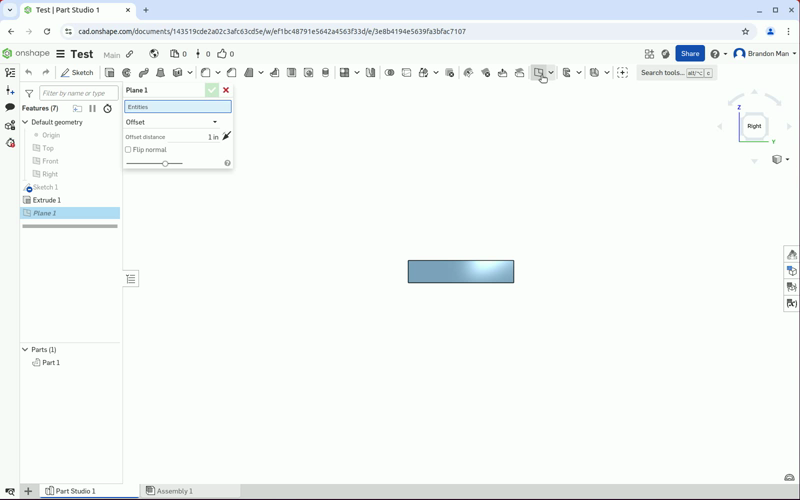
mouse_move(73, 176)
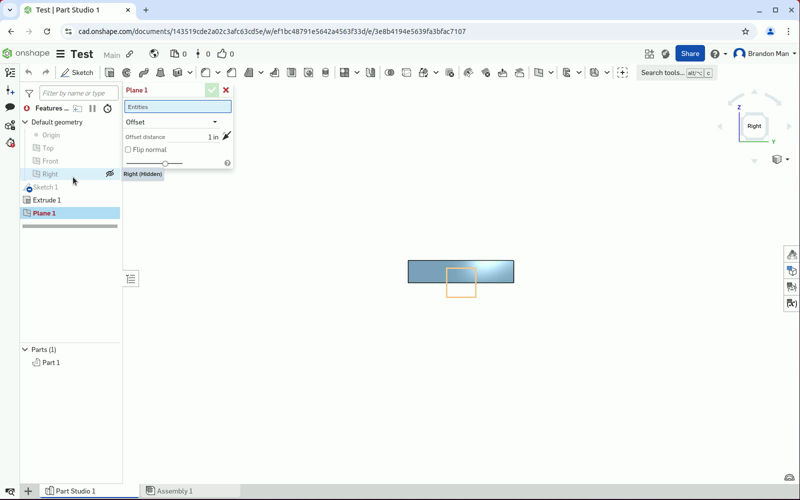
click(73, 176)
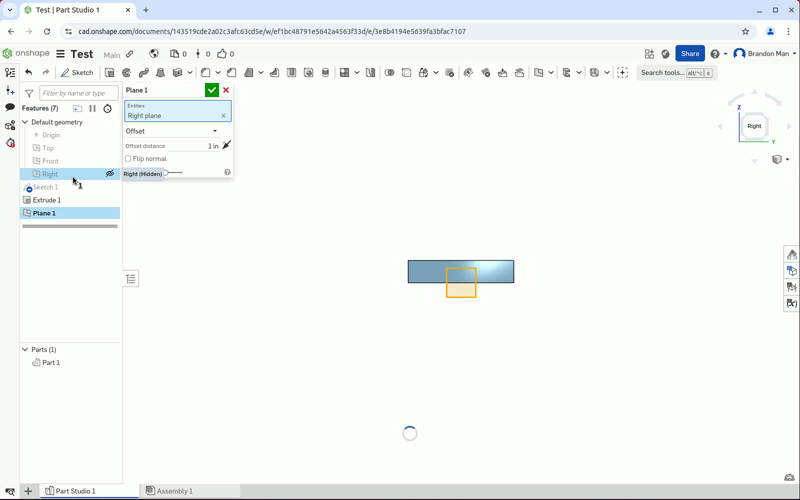
key(tab, 2)
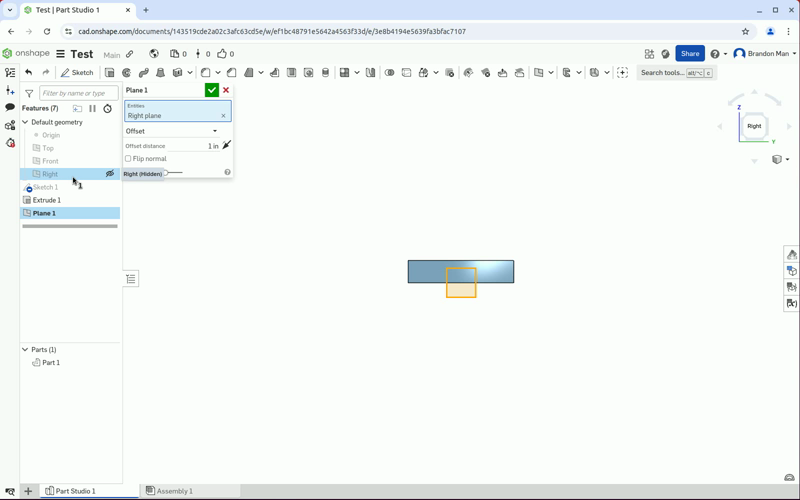
text(22.4)
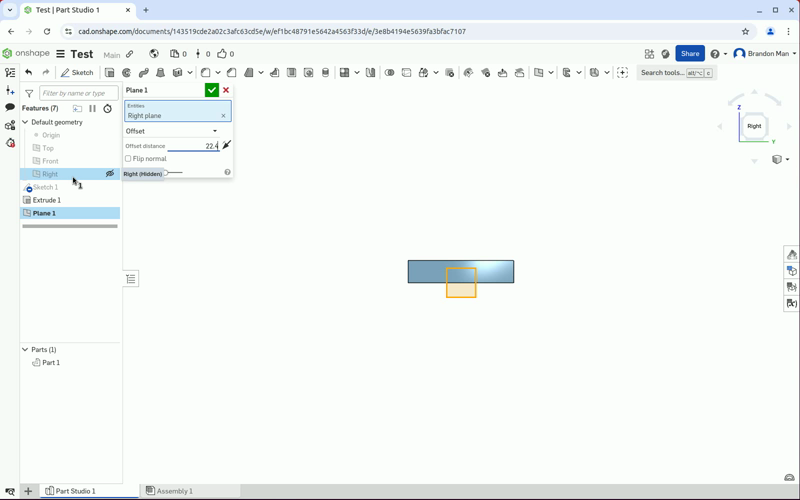
key(enter, 2)
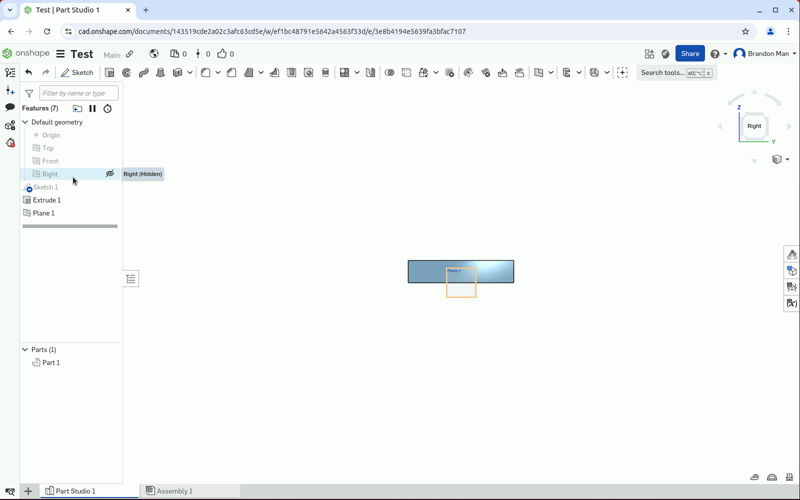
key(shift+s)
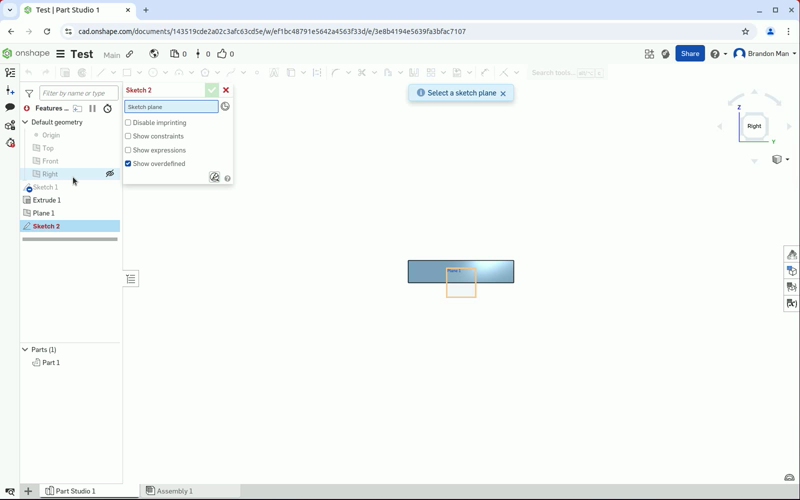
mouse_move(73, 215)
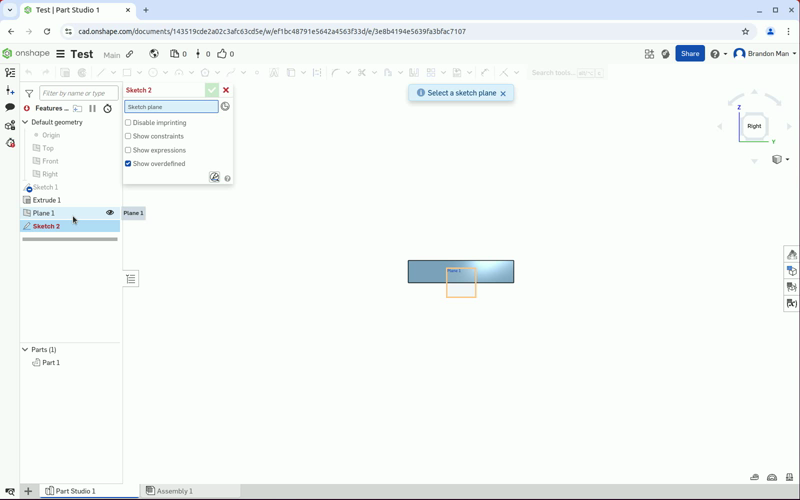
click(73, 215)
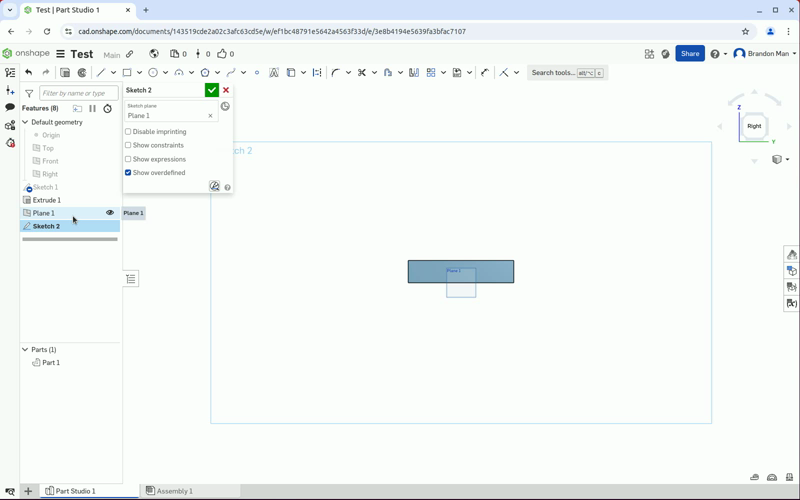
mouse_move(73, 352)
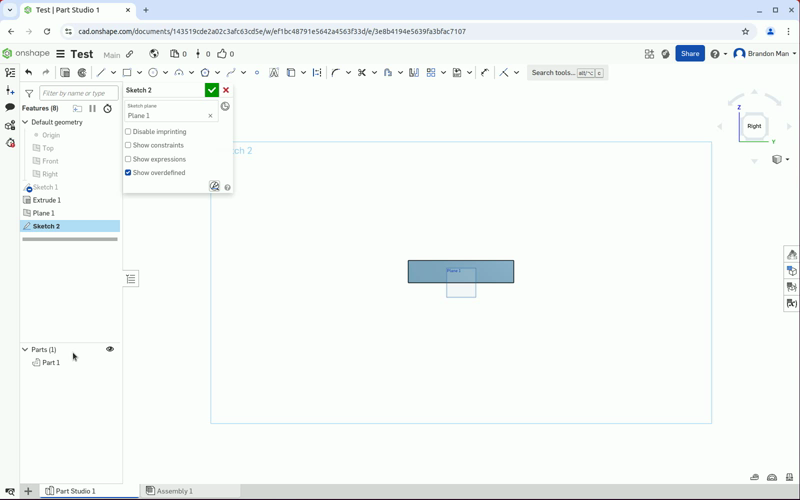
key(y)
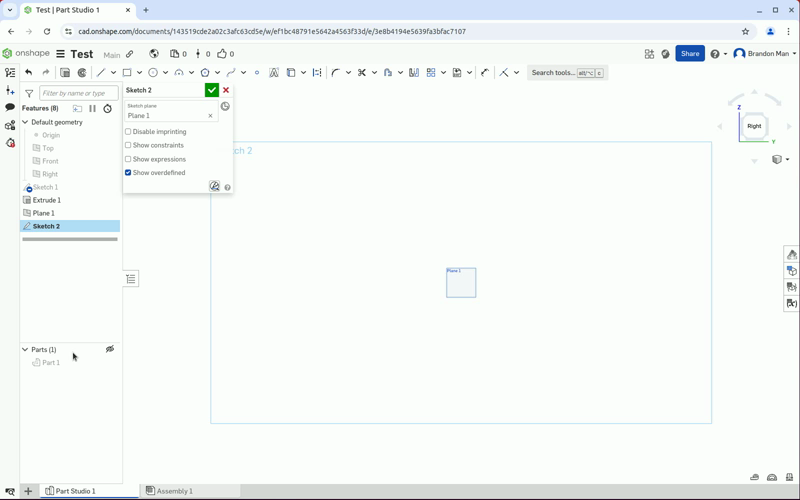
key(l)
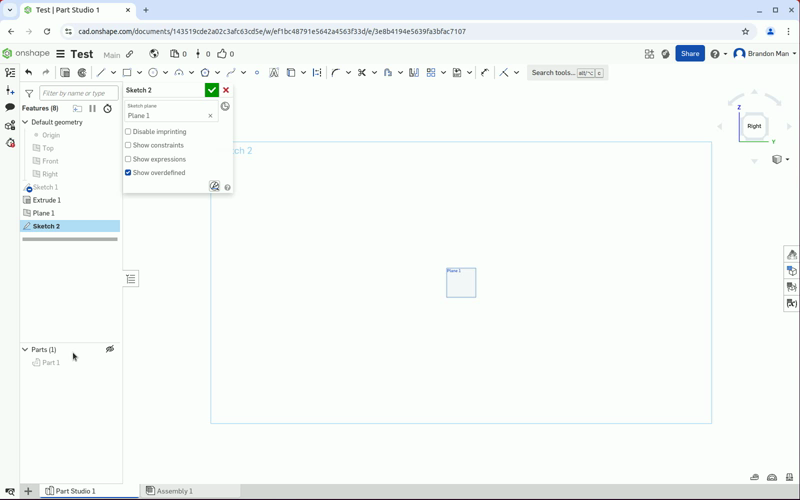
key_down(shift)
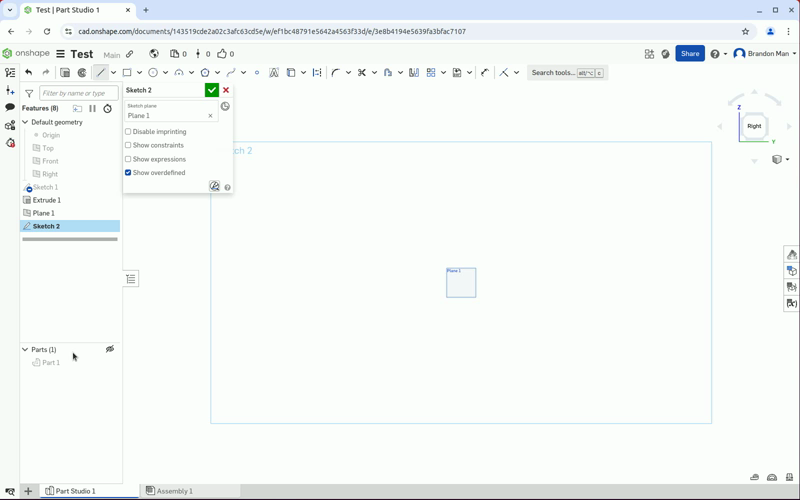
mouse_move(407, 282)
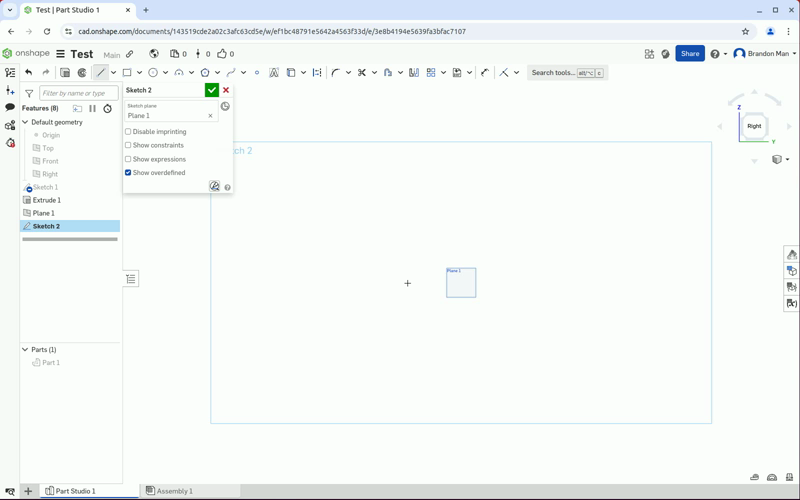
click(407, 282)
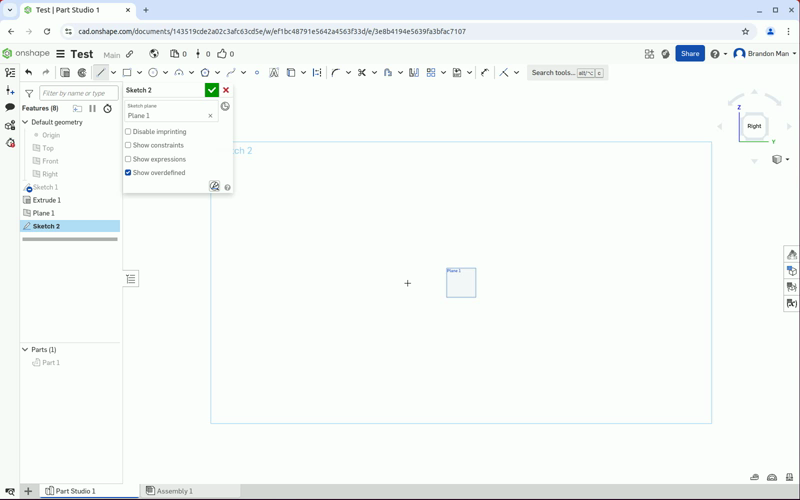
key_up(shift)
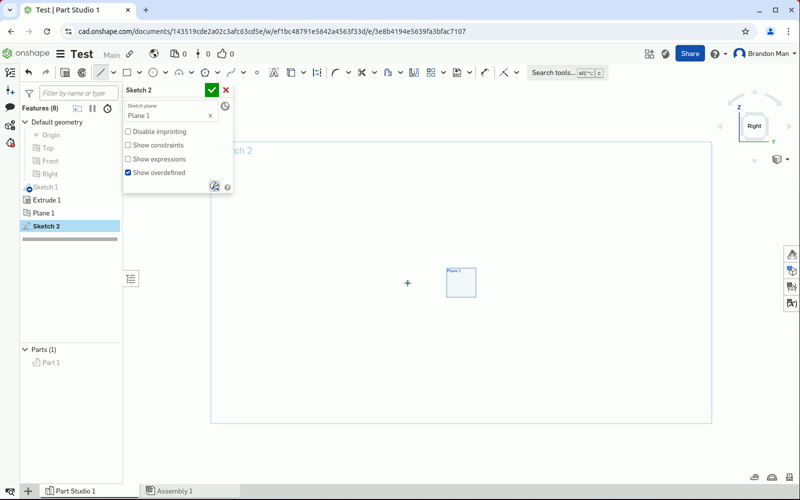
key_down(shift)
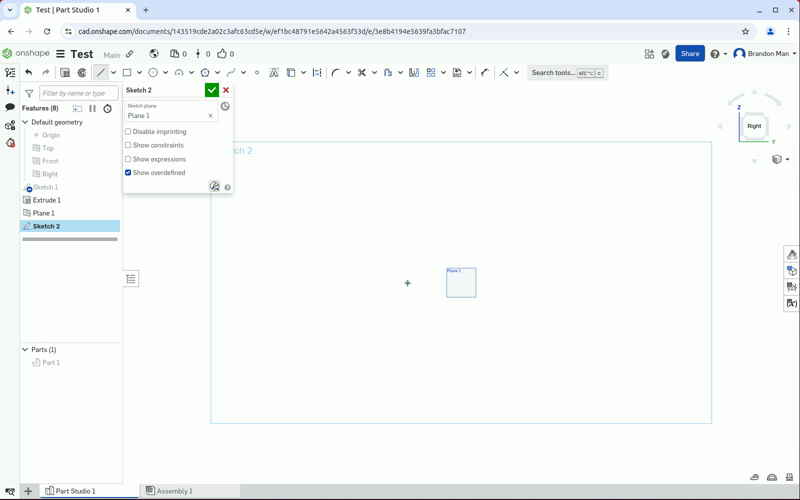
mouse_move(513, 282)
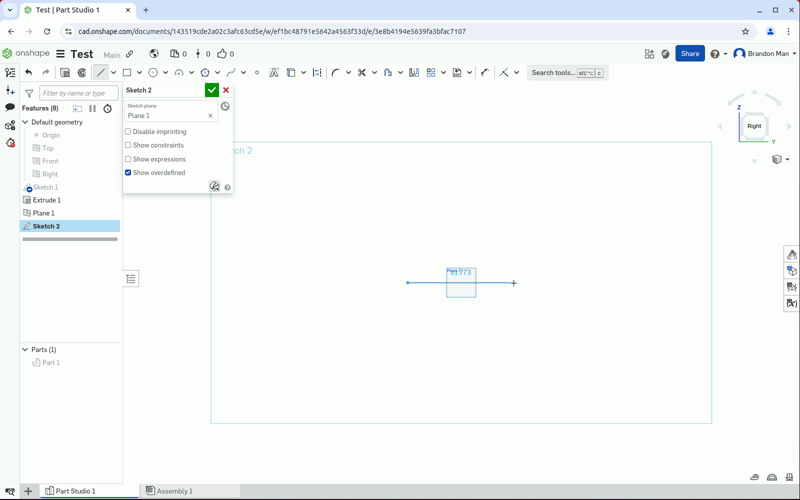
click(513, 282)
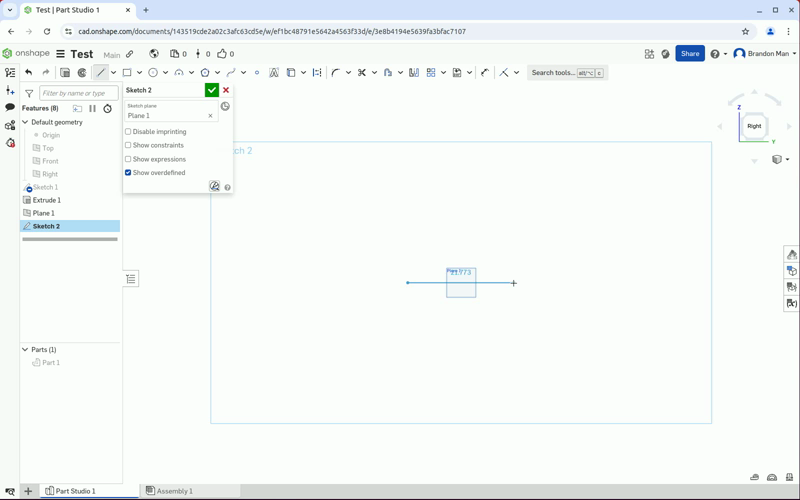
key_up(shift)
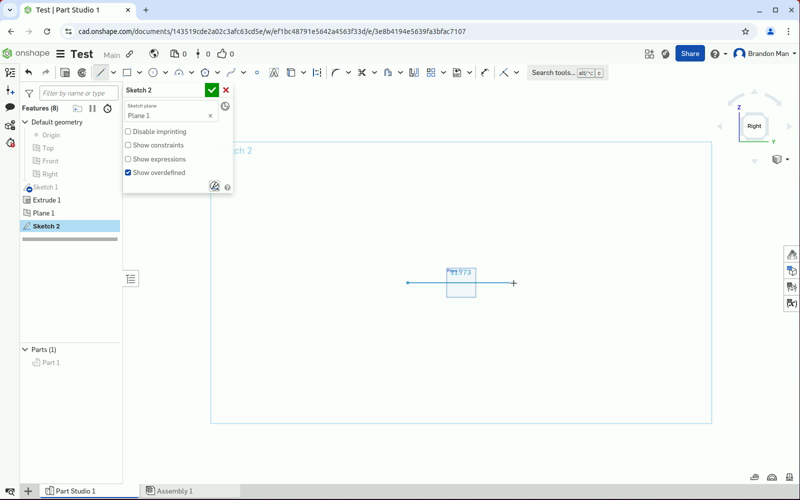
key_down(shift)
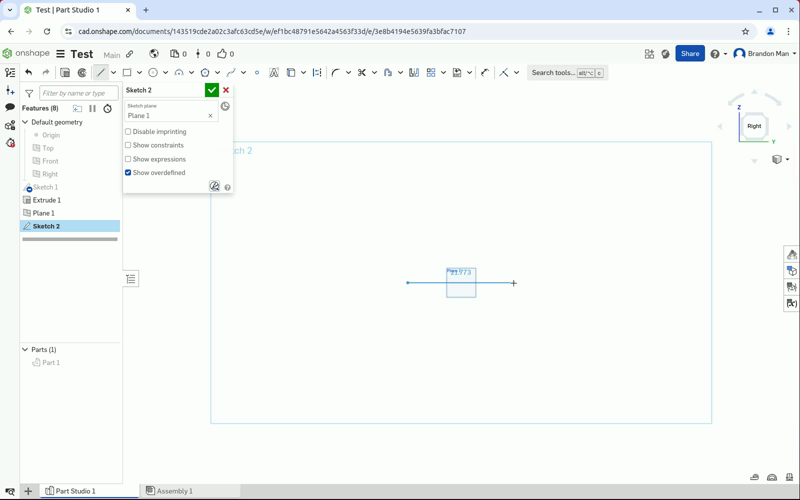
mouse_move(543, 282)
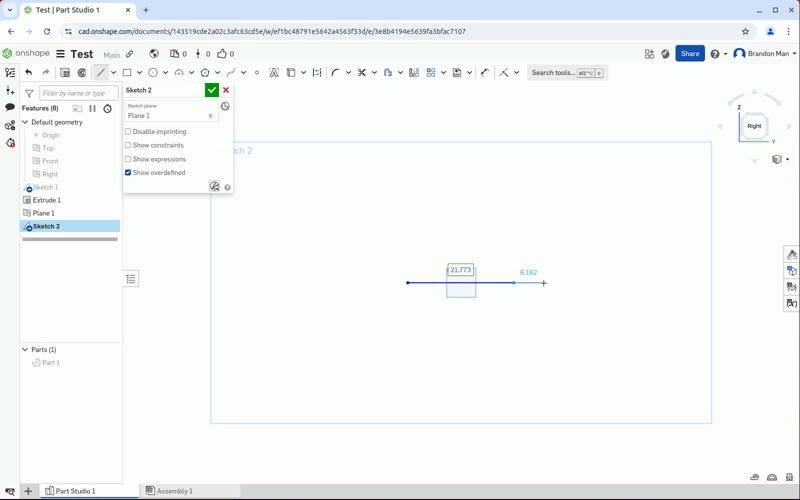
mouse_move(513, 260)
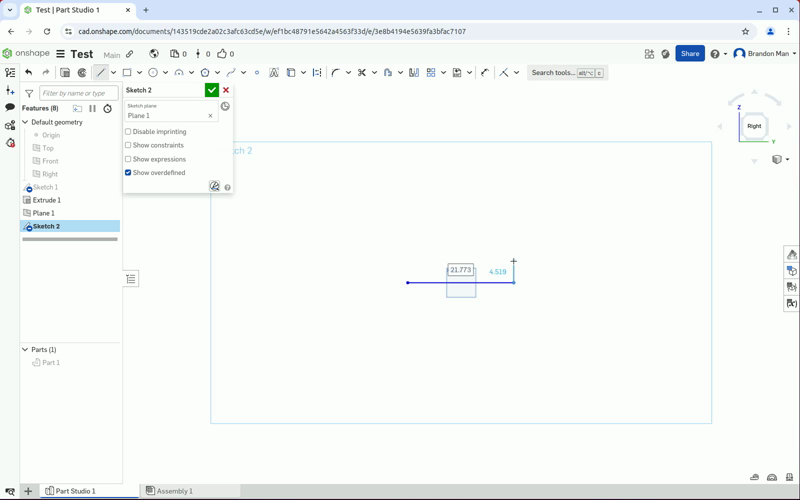
click(513, 260)
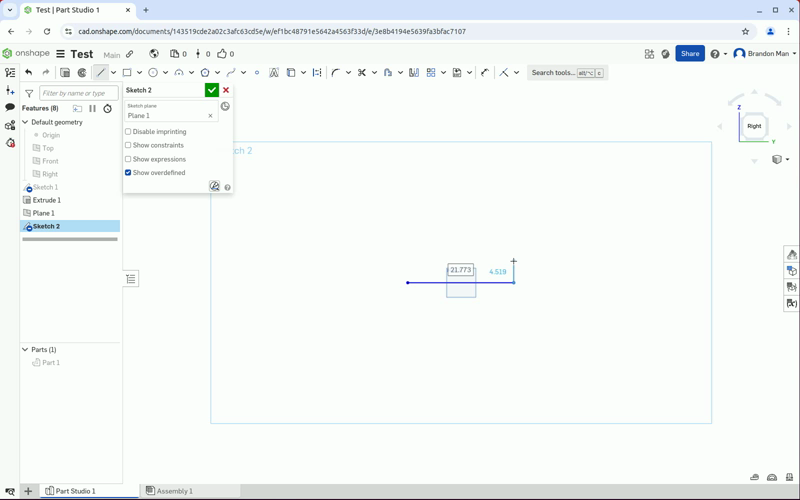
key_up(shift)
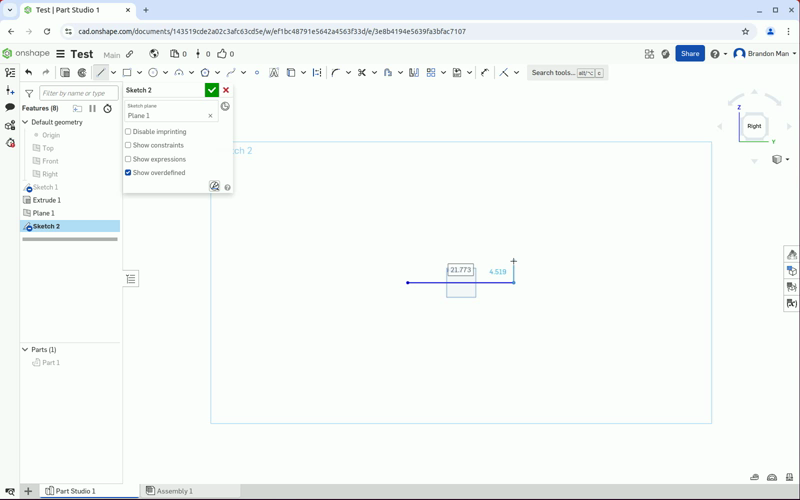
key_down(shift)
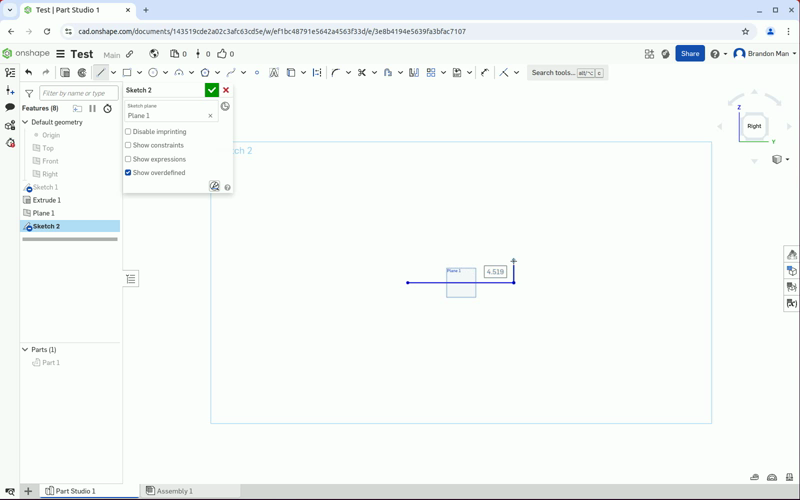
mouse_move(407, 260)
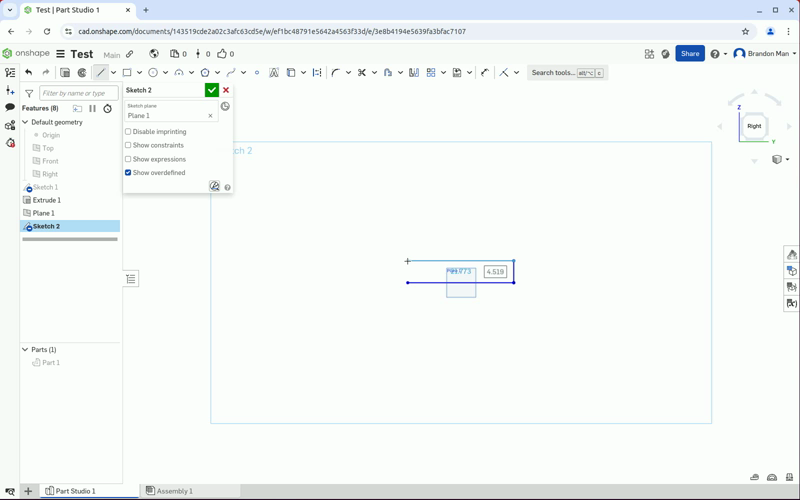
click(407, 260)
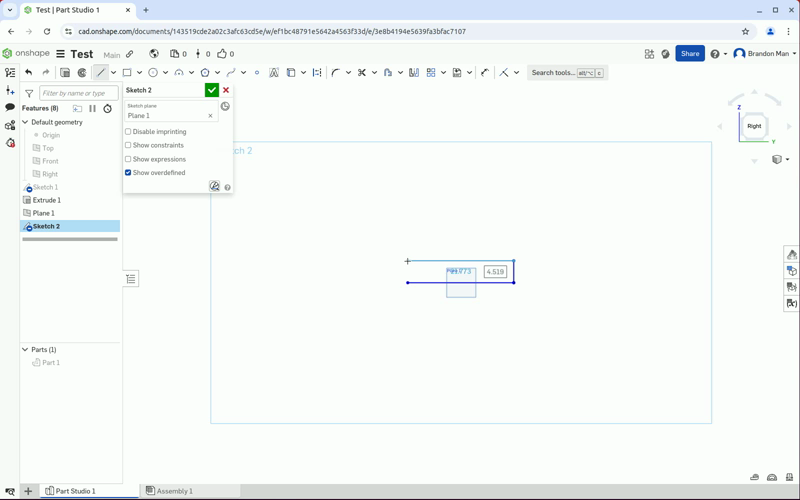
key_up(shift)
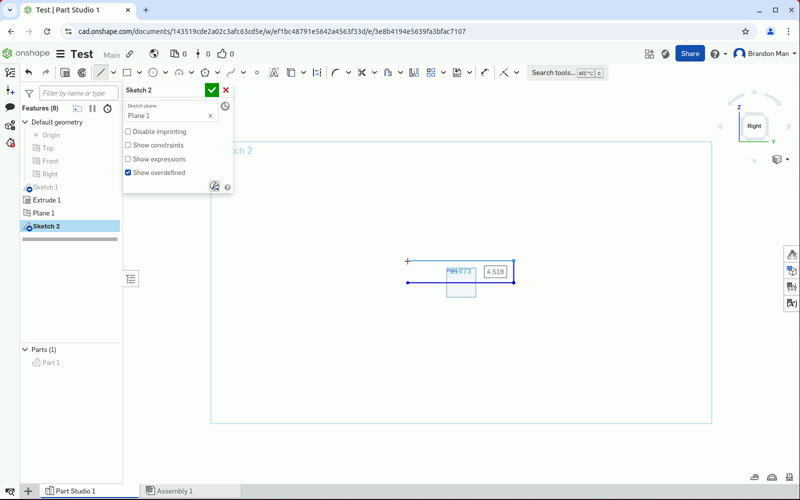
mouse_move(437, 260)
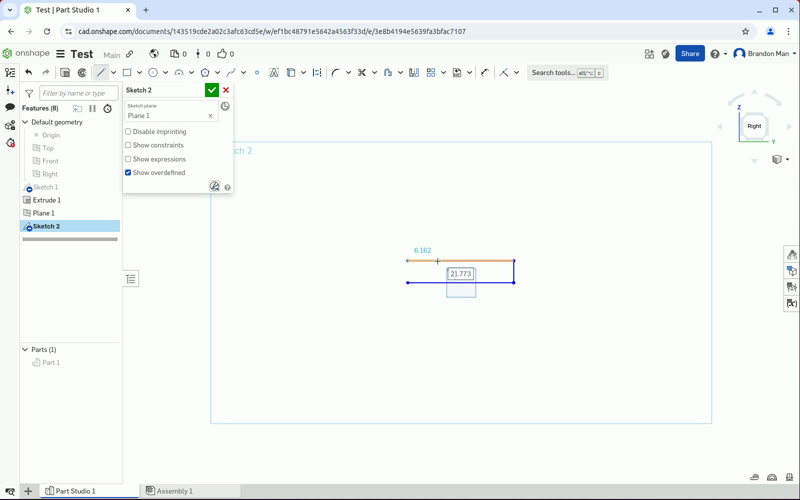
key_down(shift)
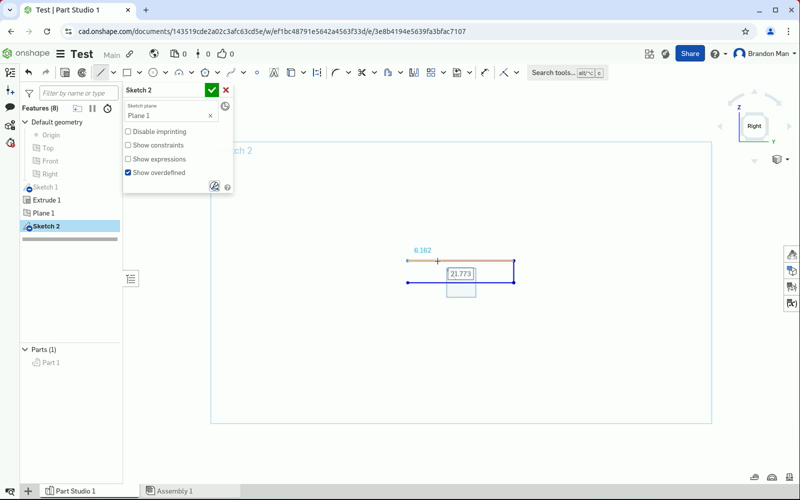
mouse_move(407, 282)
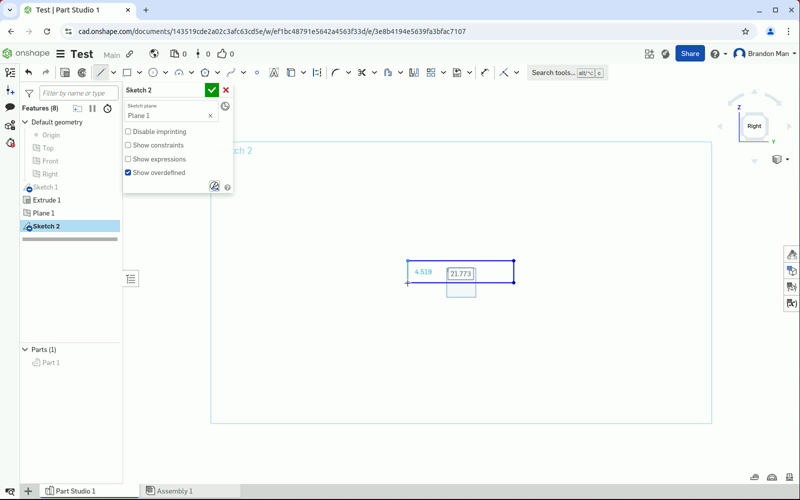
key_up(shift)
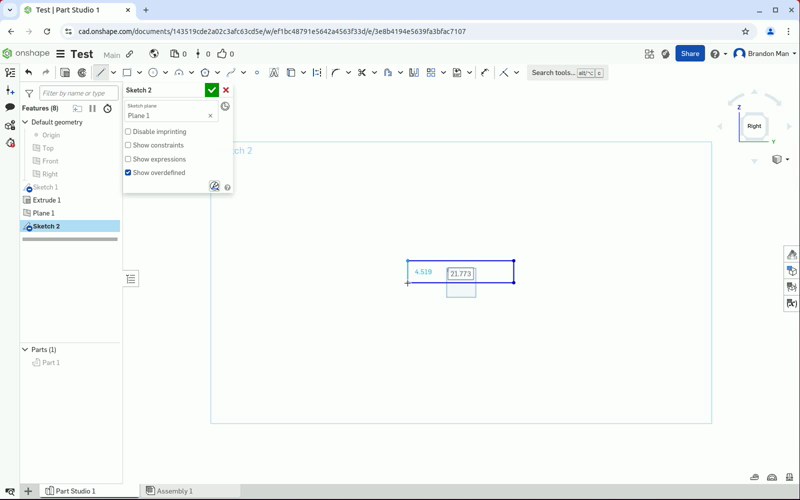
click(407, 282)
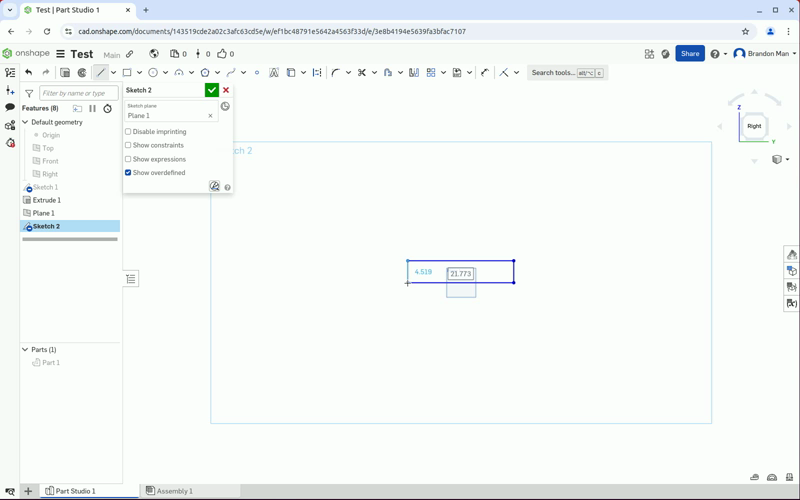
key(esc)
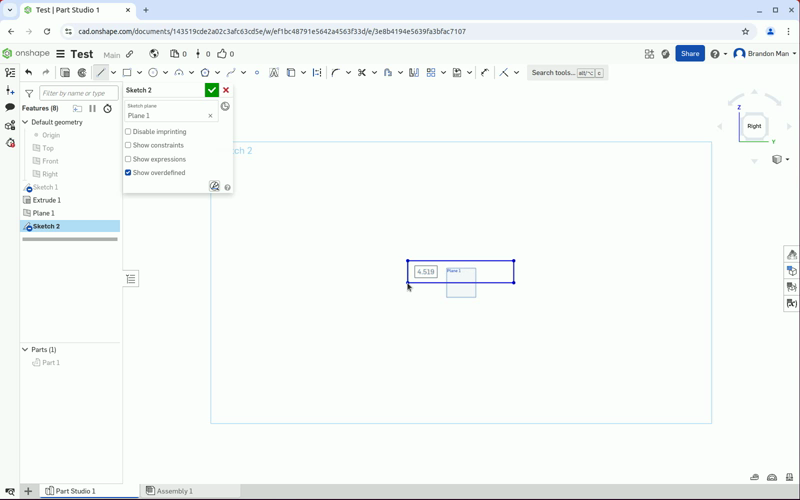
mouse_move(508, 276)
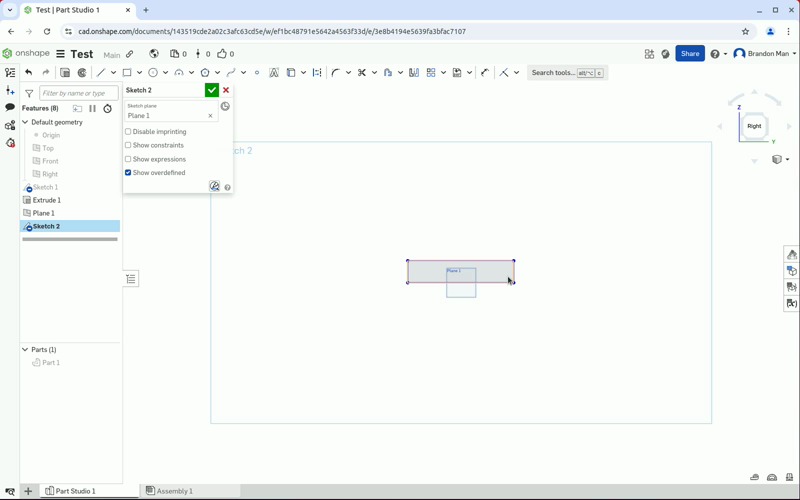
click(508, 276)
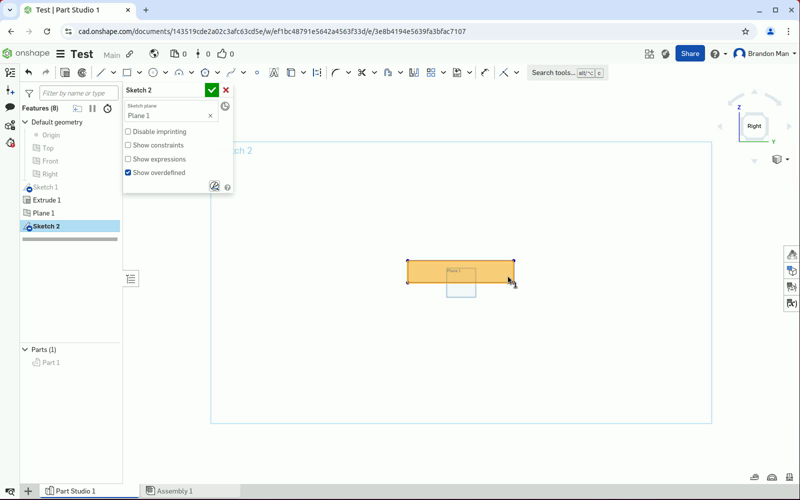
mouse_move(73, 352)
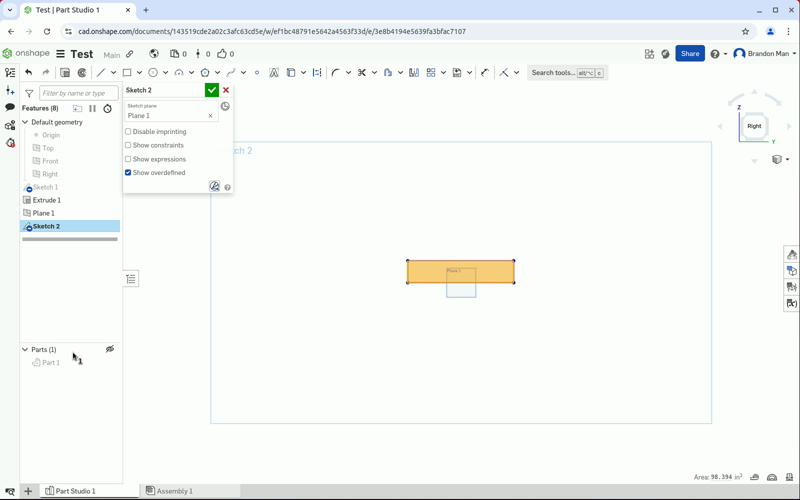
key(shift+y)
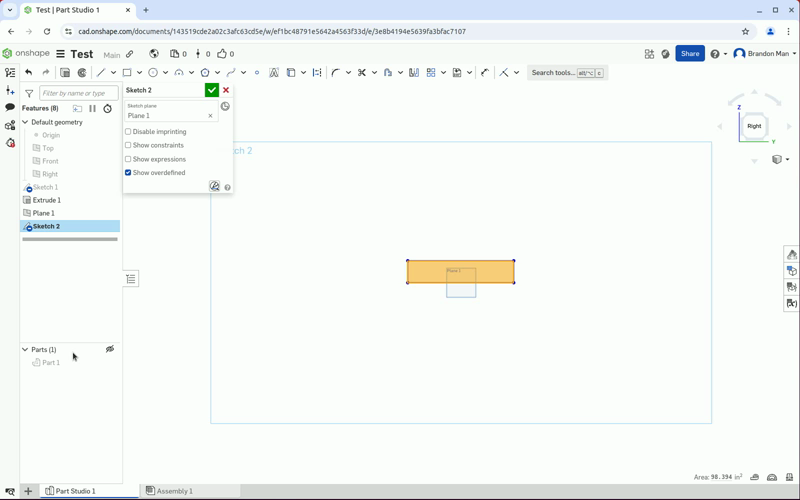
key(shift+e)
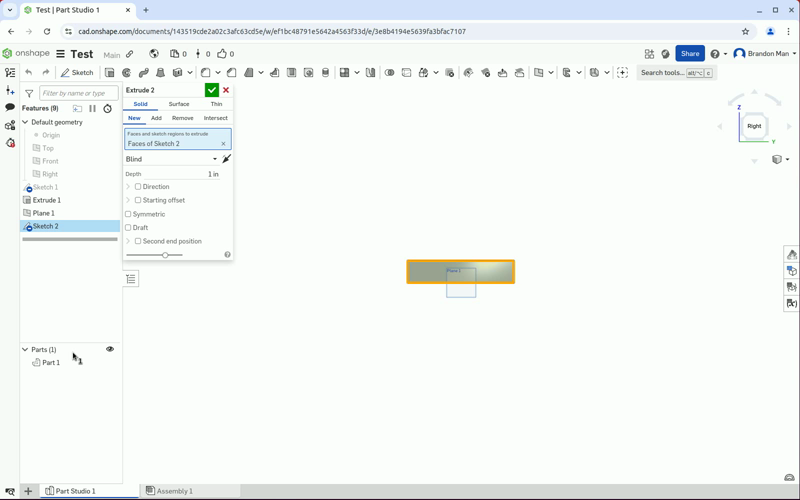
mouse_move(143, 106)
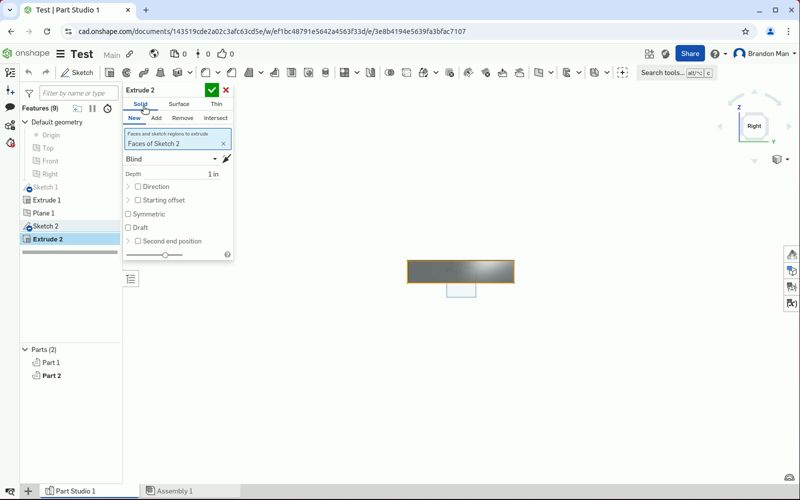
click(143, 106)
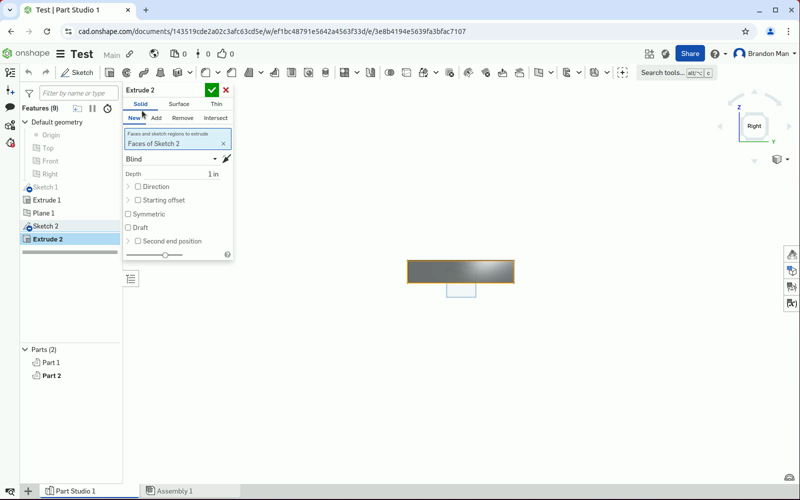
mouse_move(137, 120)
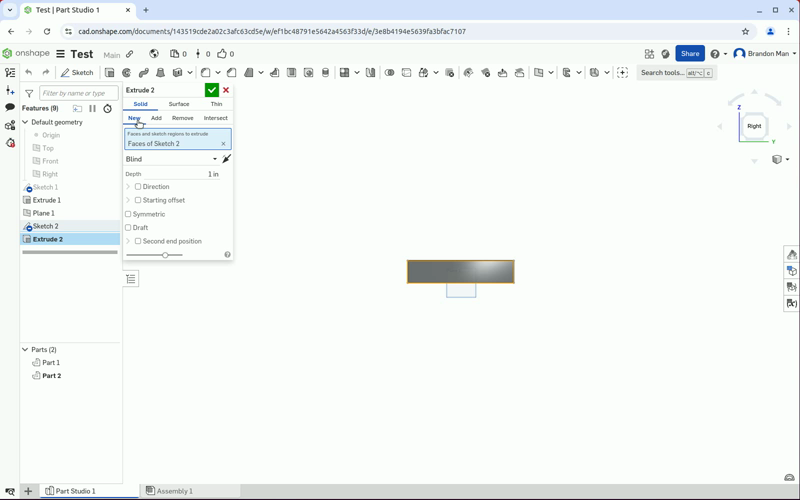
click(137, 120)
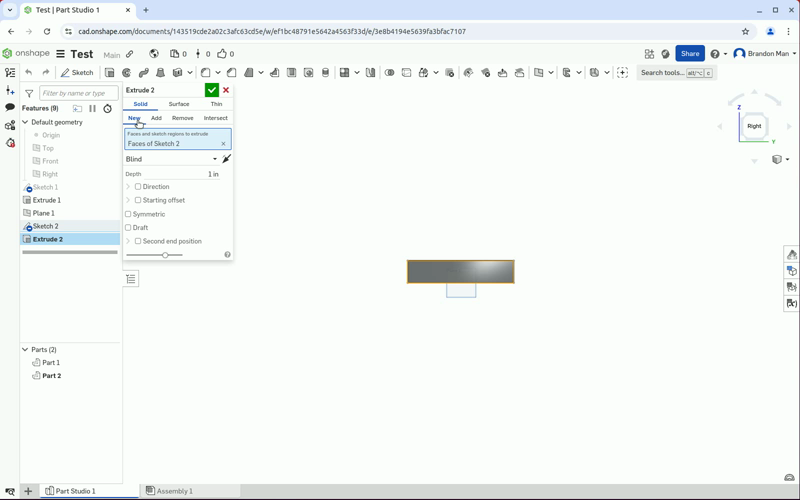
key(tab, 4)
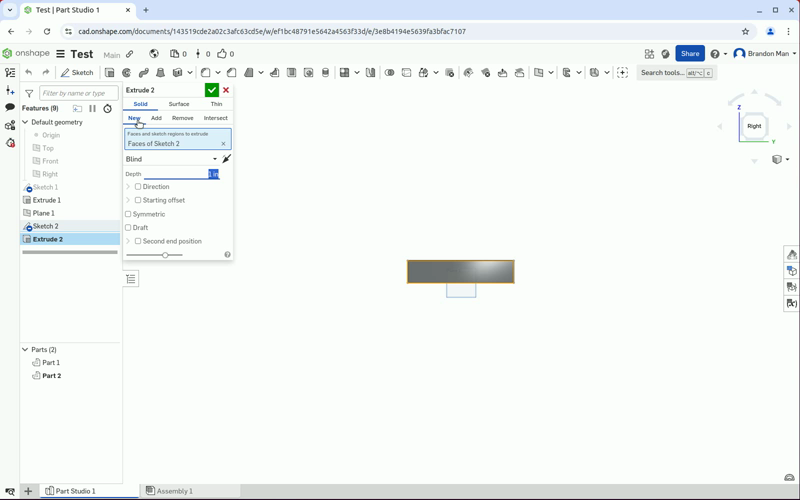
text(0.722)
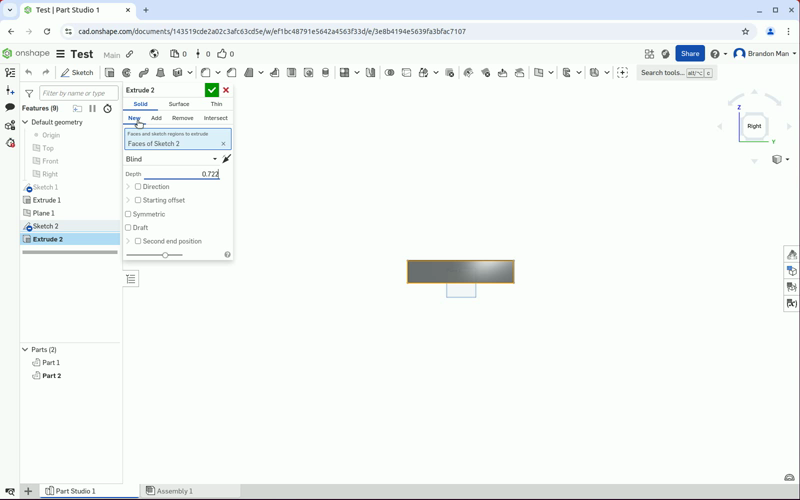
key(enter)
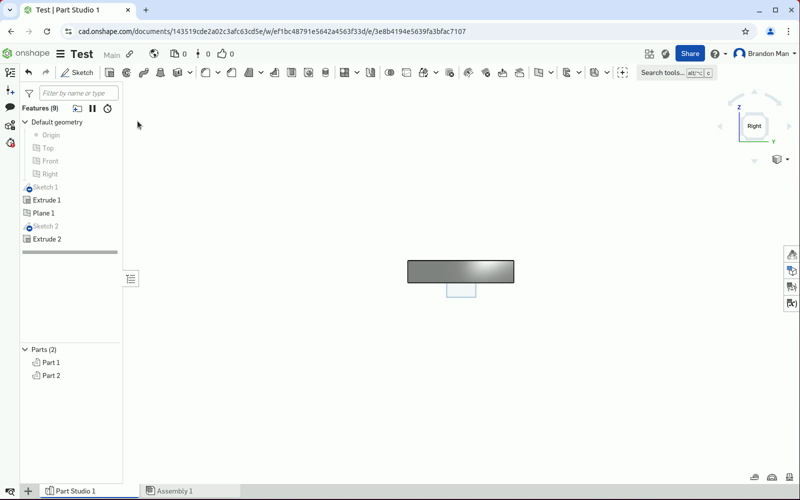
key(shift+h)
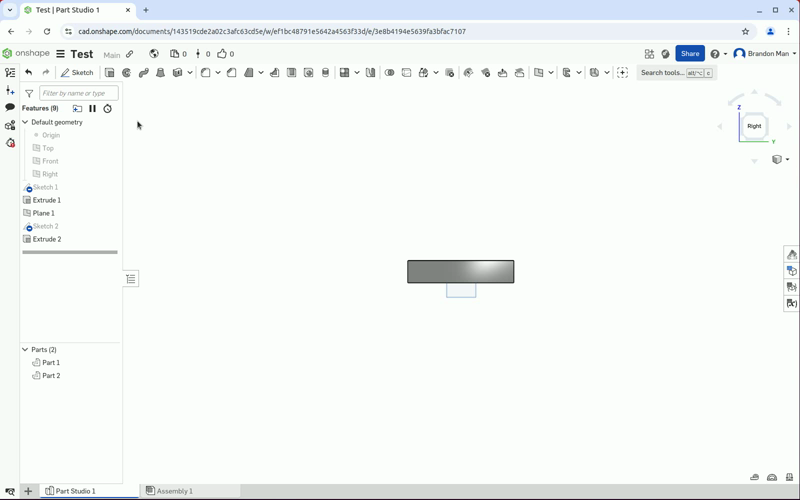
key(shift+h)
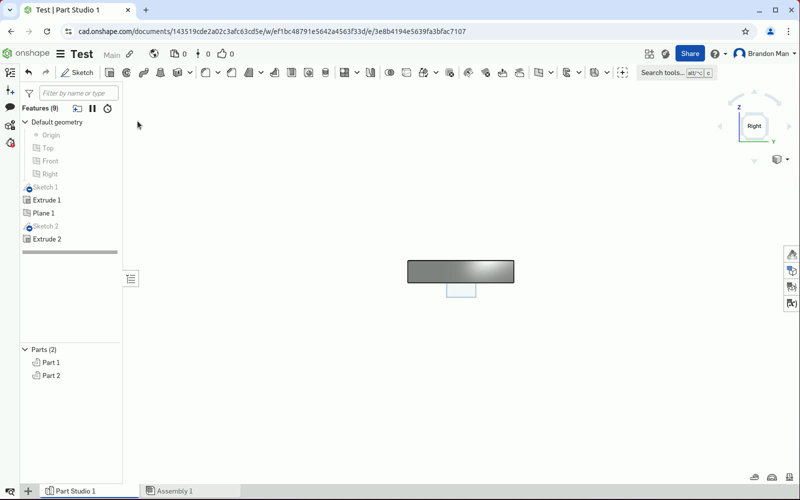
mouse_move(73, 189)
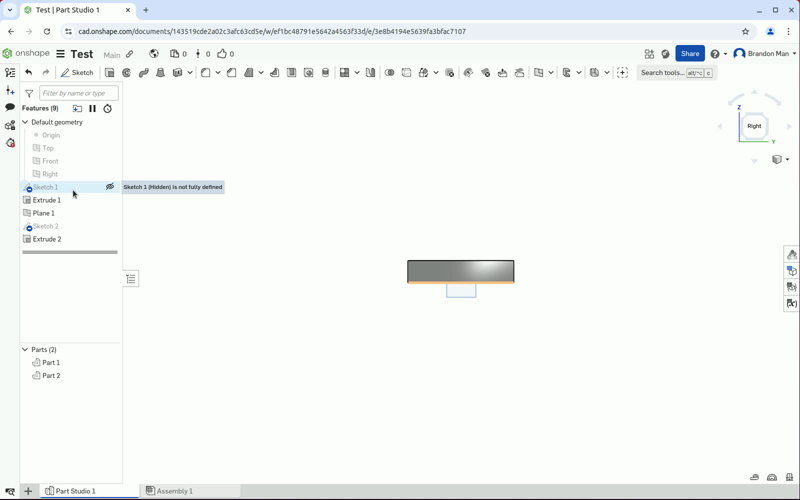
click(73, 189)
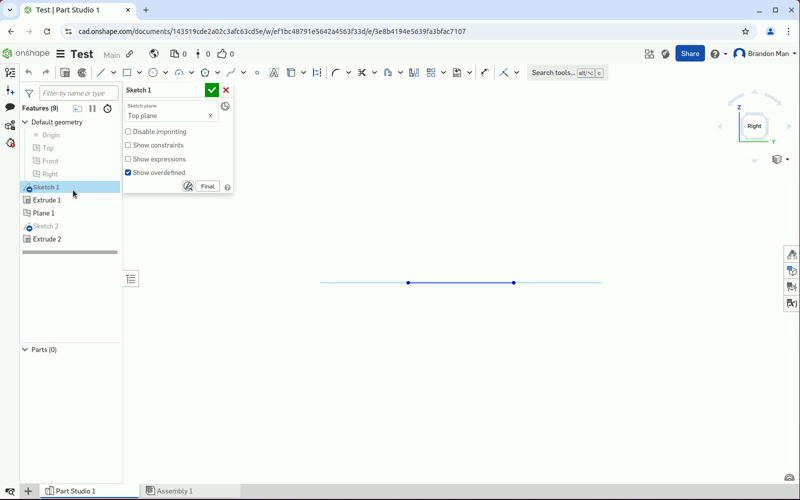
mouse_move(229, 92)
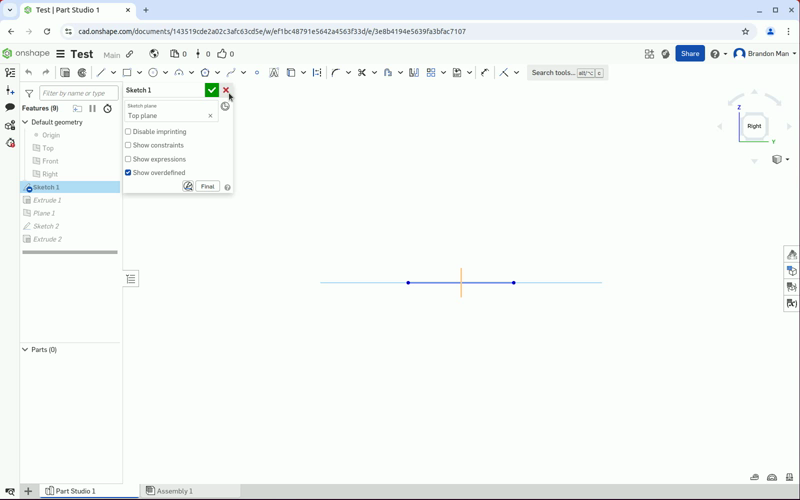
click(229, 92)
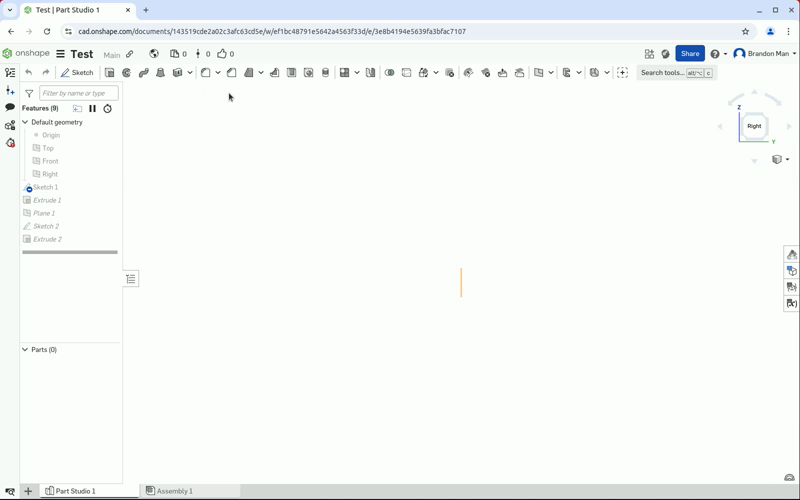
key(shift+s)
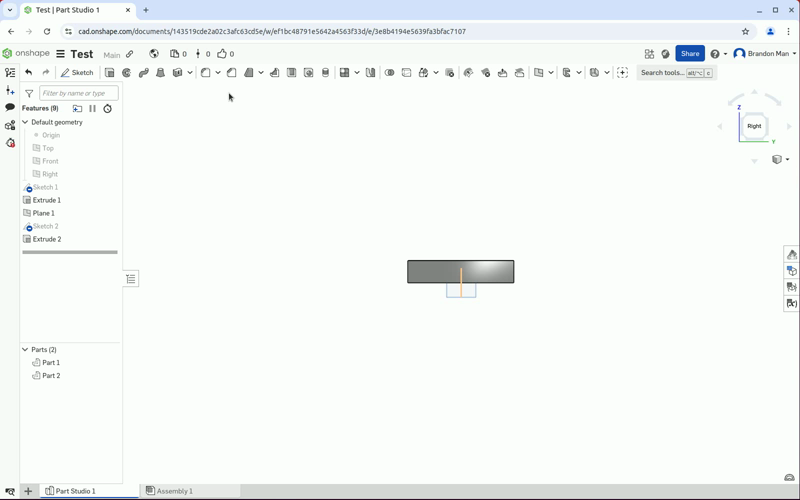
mouse_move(73, 215)
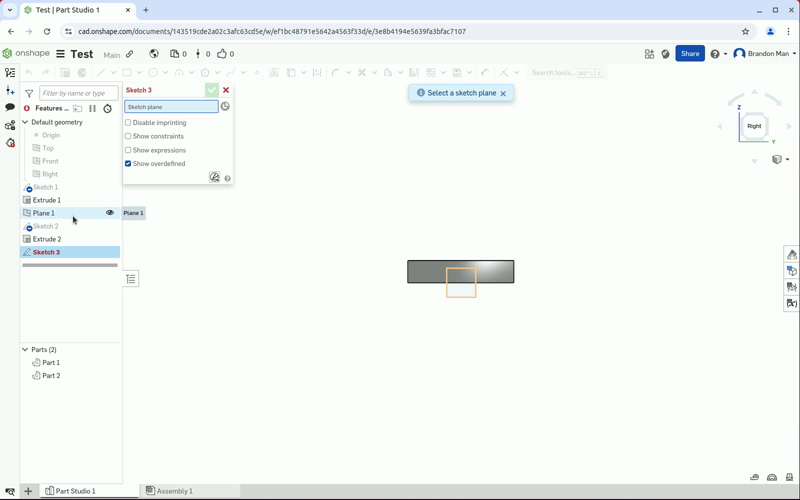
click(73, 215)
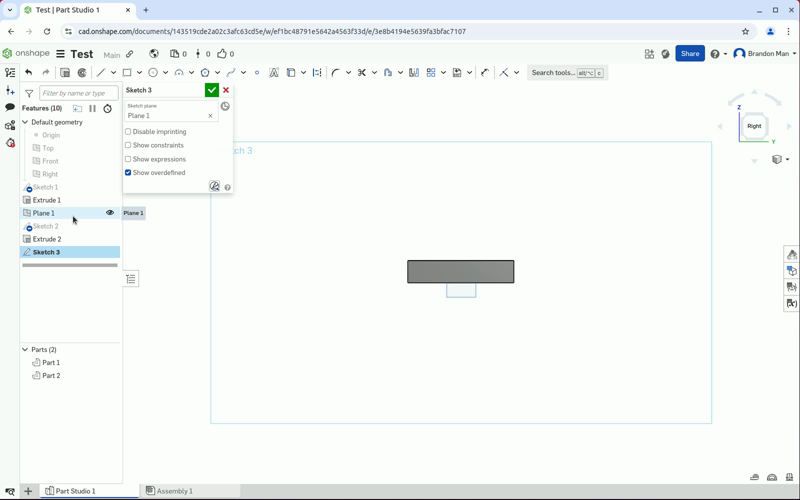
mouse_move(73, 352)
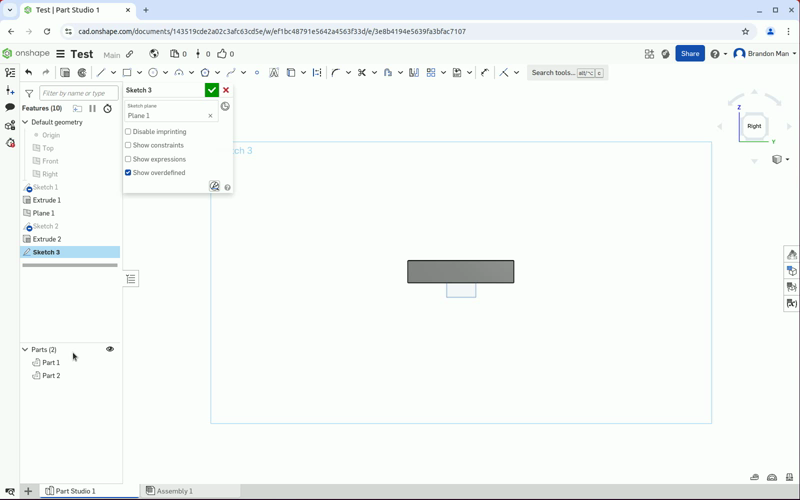
key(y)
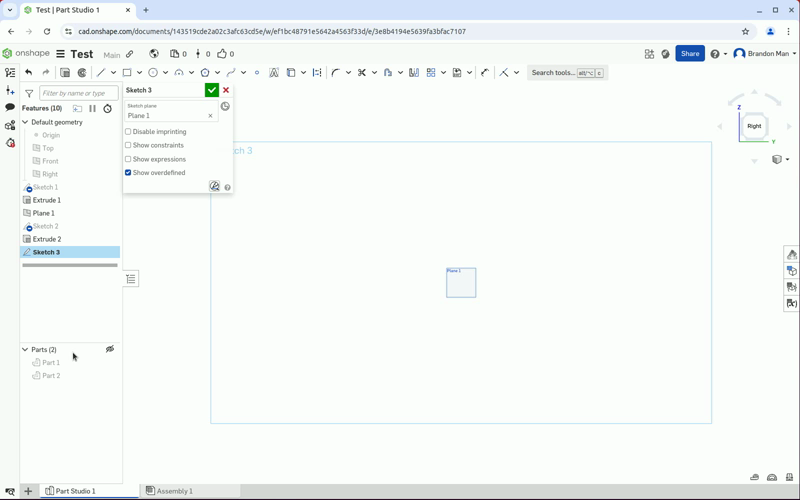
key(l)
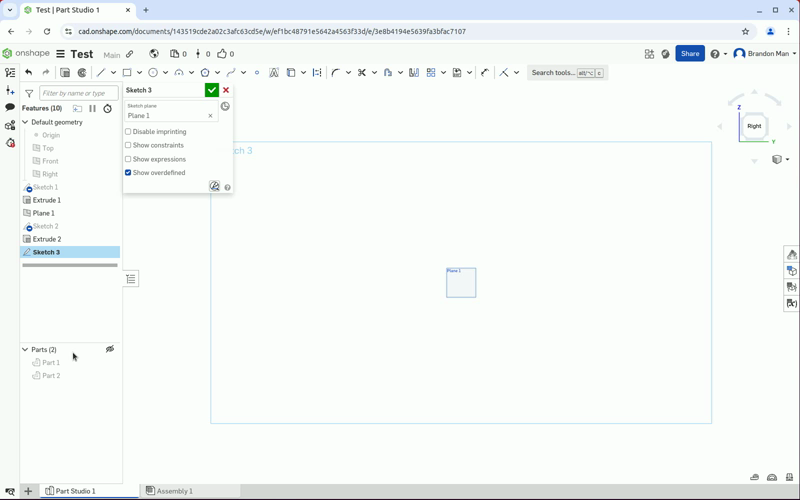
key_down(shift)
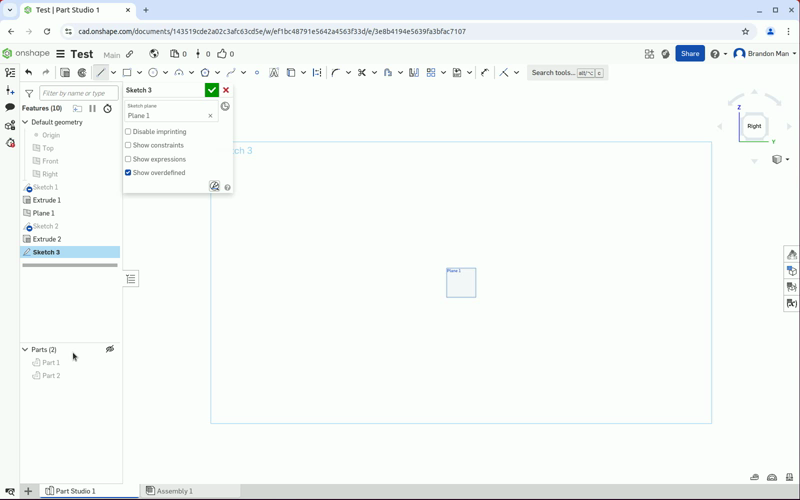
mouse_move(407, 260)
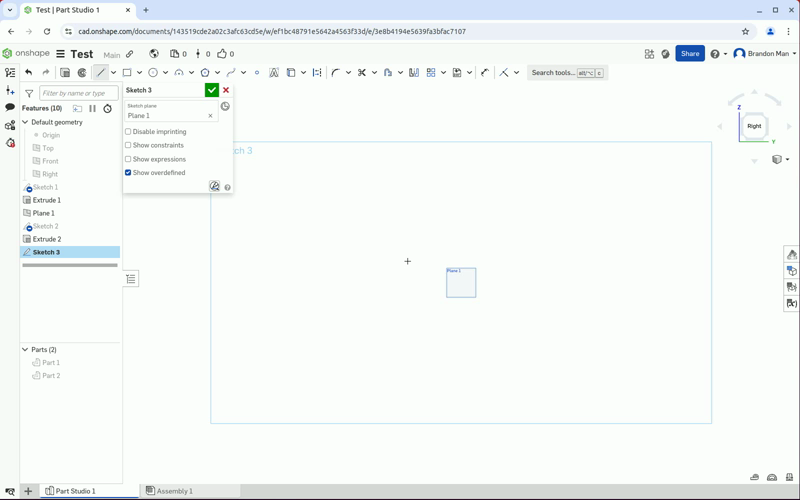
click(407, 260)
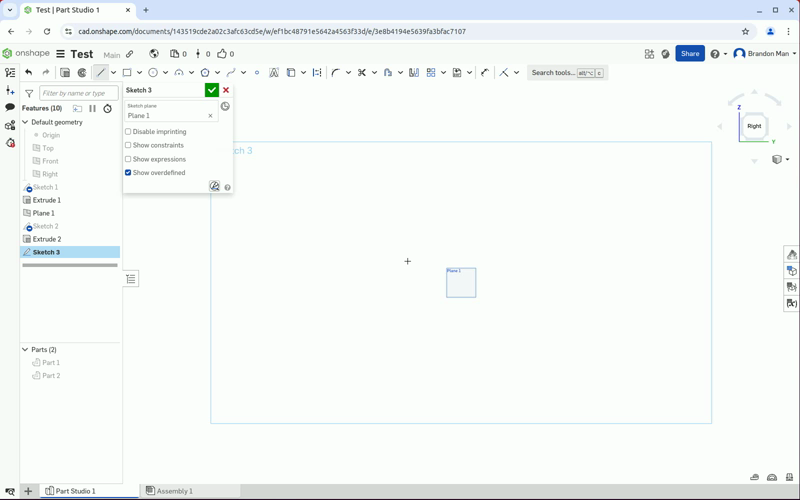
key_up(shift)
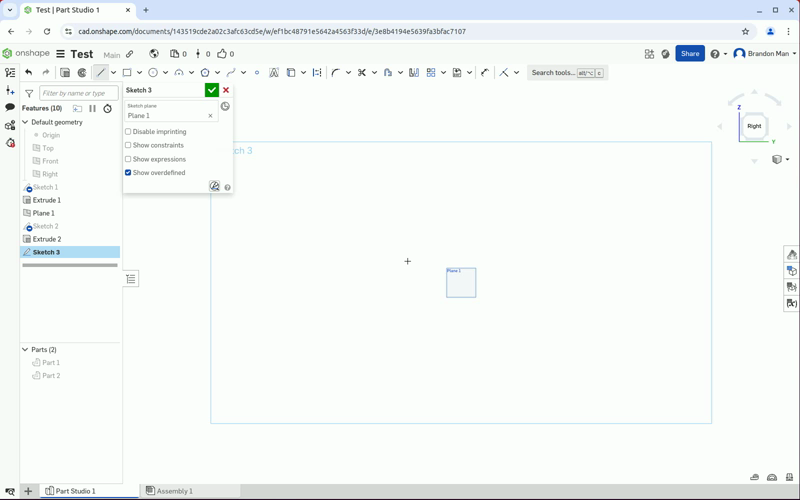
key_down(shift)
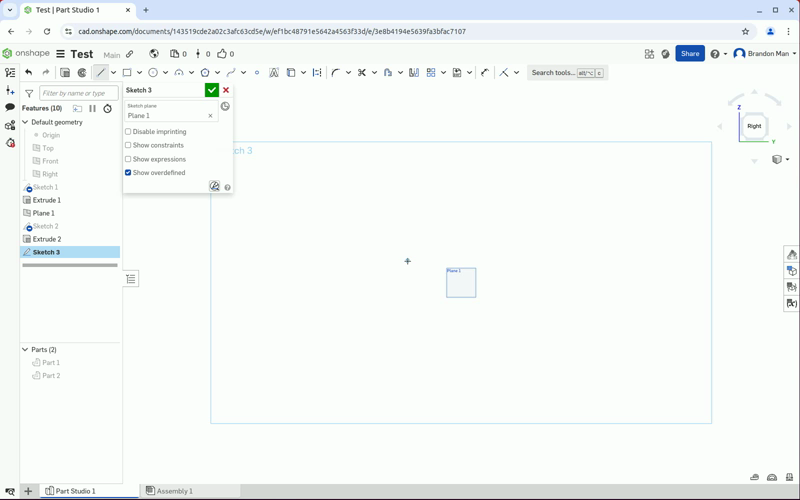
mouse_move(513, 260)
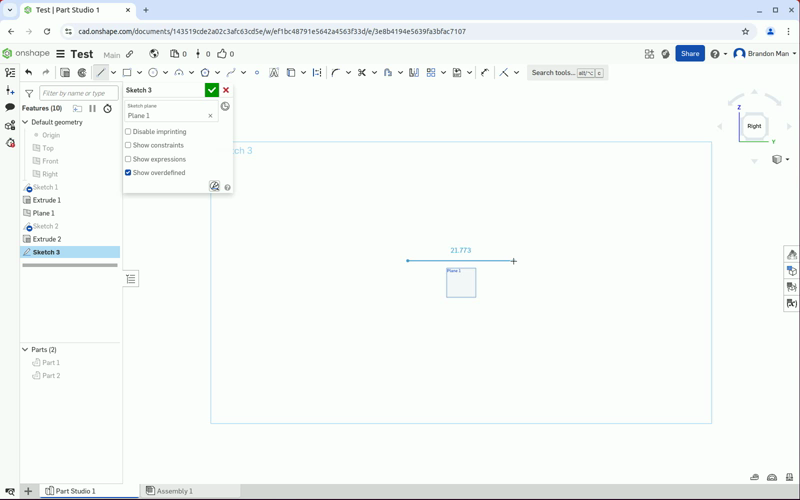
click(513, 260)
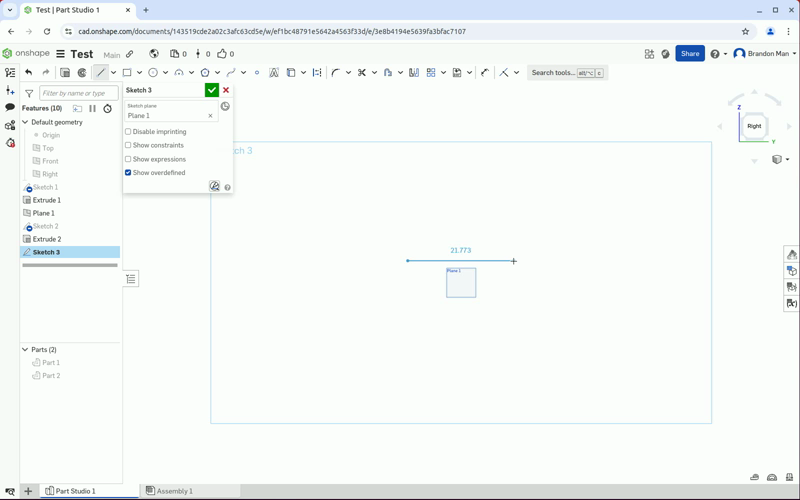
key_up(shift)
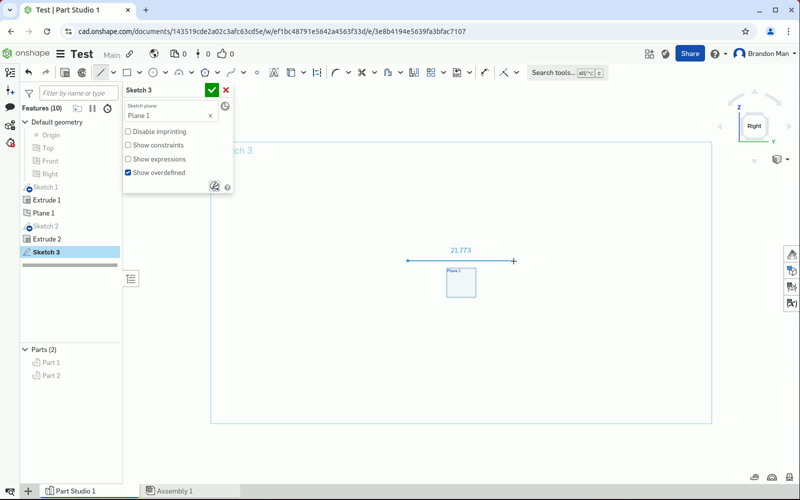
key_down(shift)
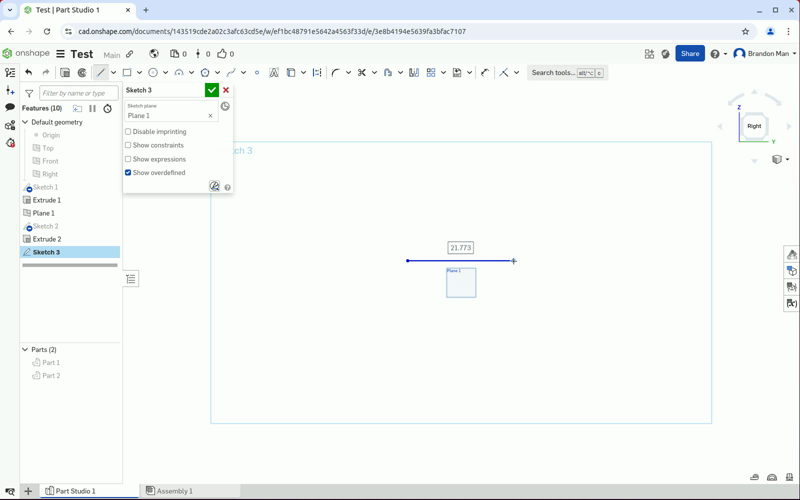
mouse_move(543, 260)
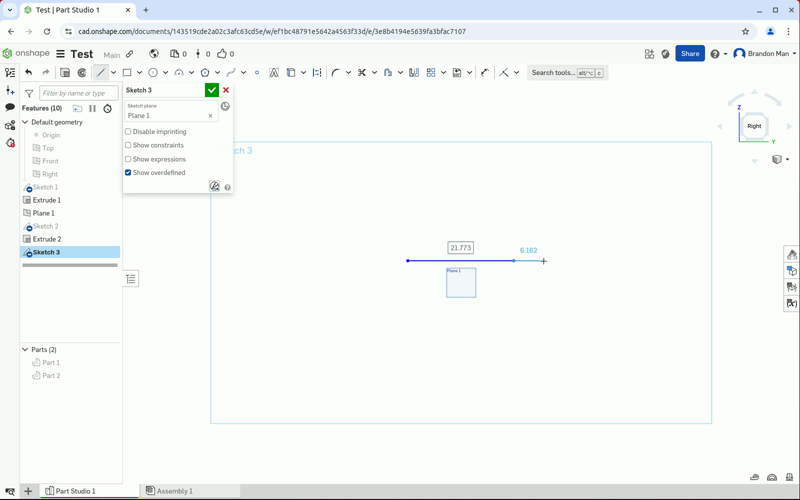
mouse_move(513, 257)
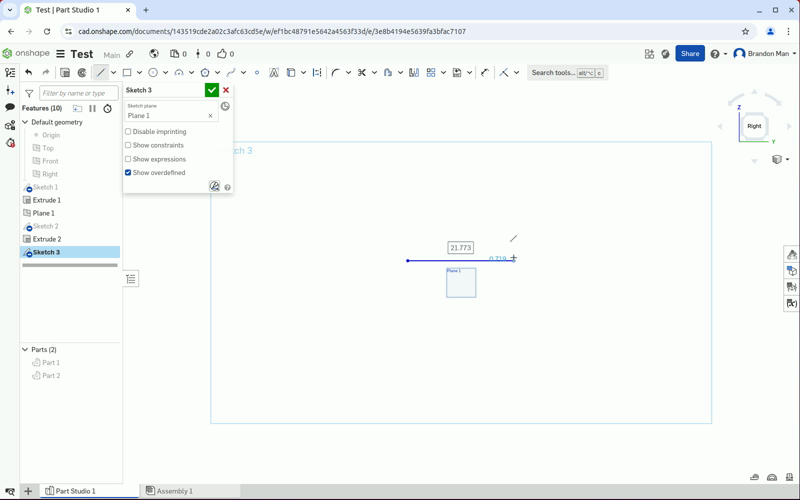
scroll(6)
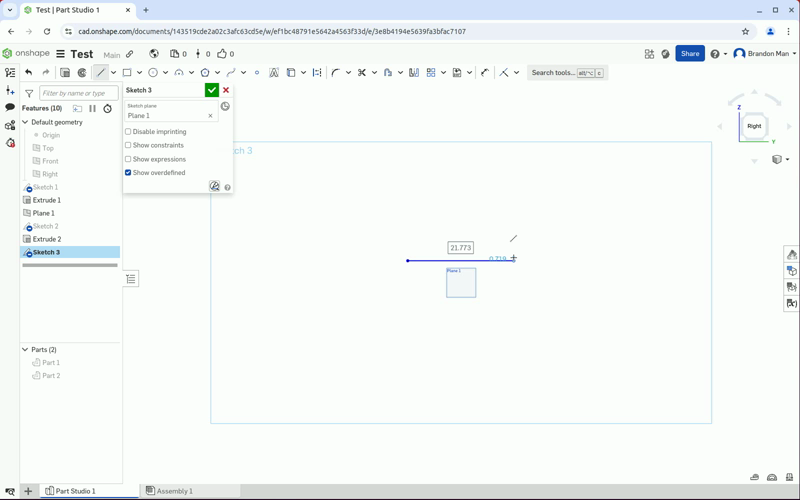
scroll(6)
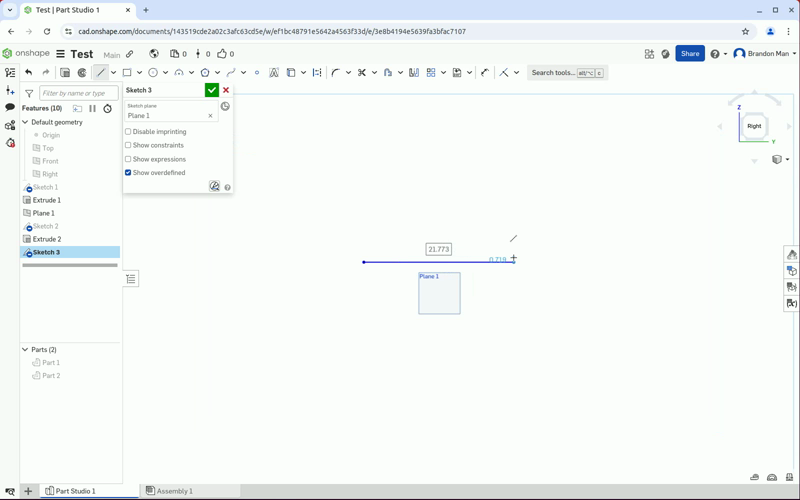
scroll(6)
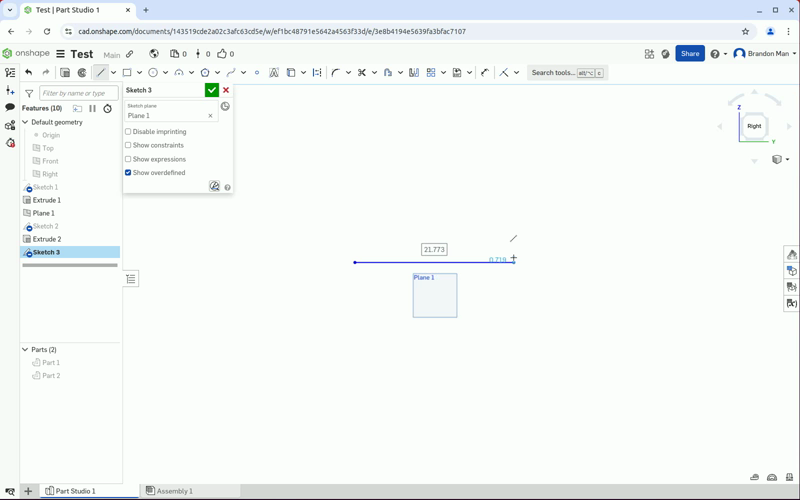
scroll(6)
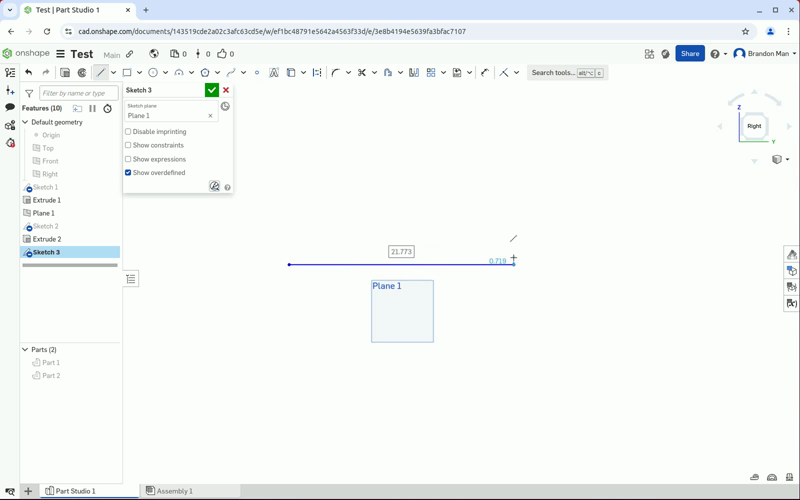
scroll(6)
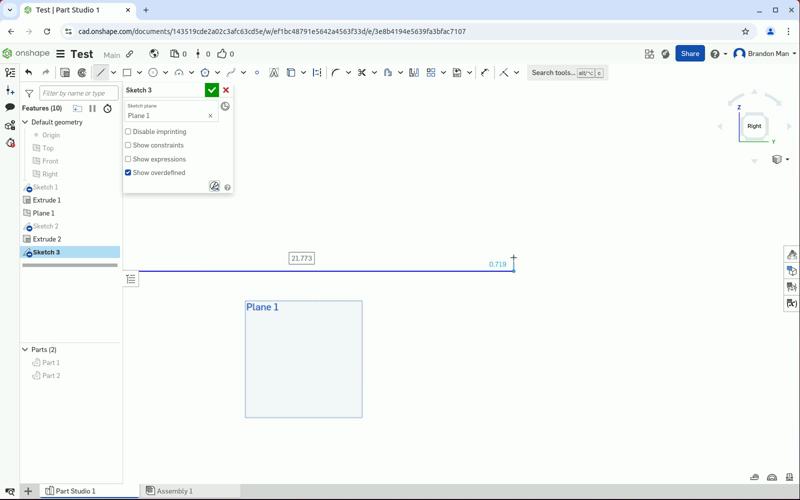
scroll(6)
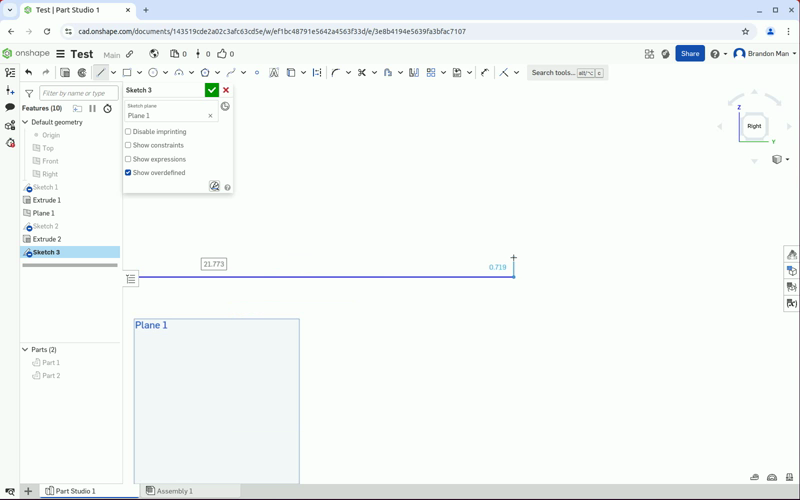
scroll(6)
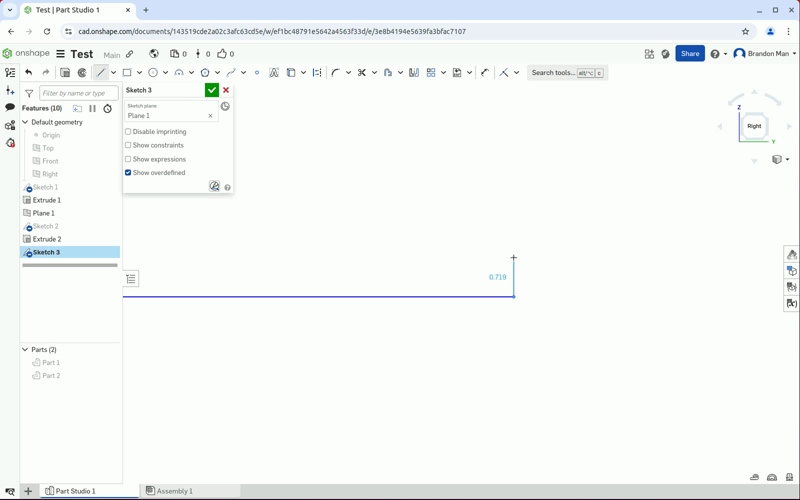
click(513, 257)
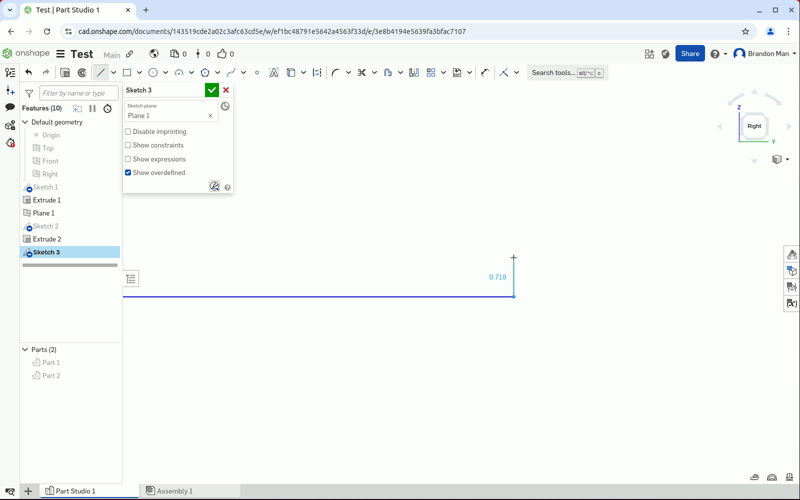
scroll(-6)
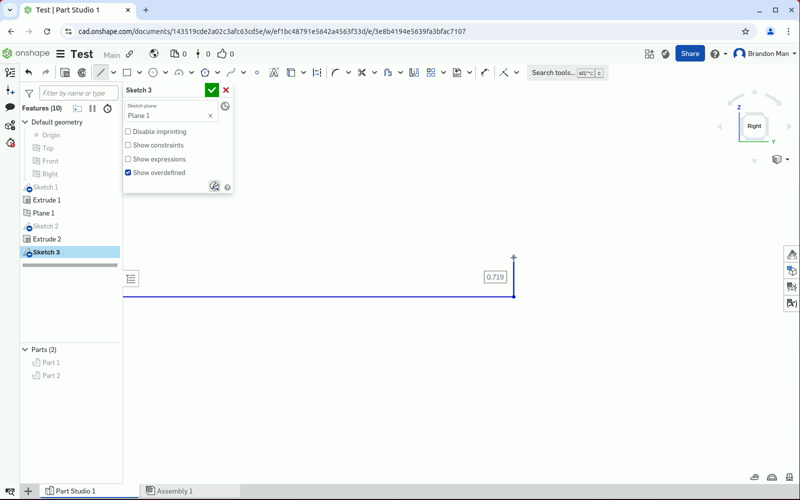
scroll(-6)
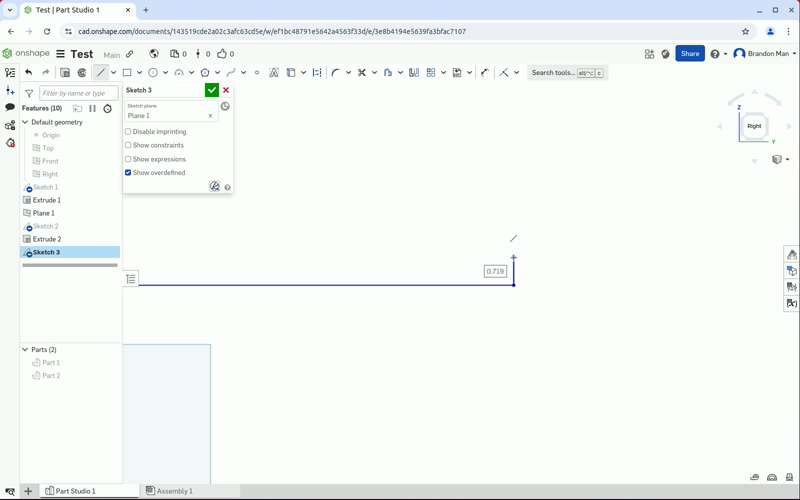
scroll(-6)
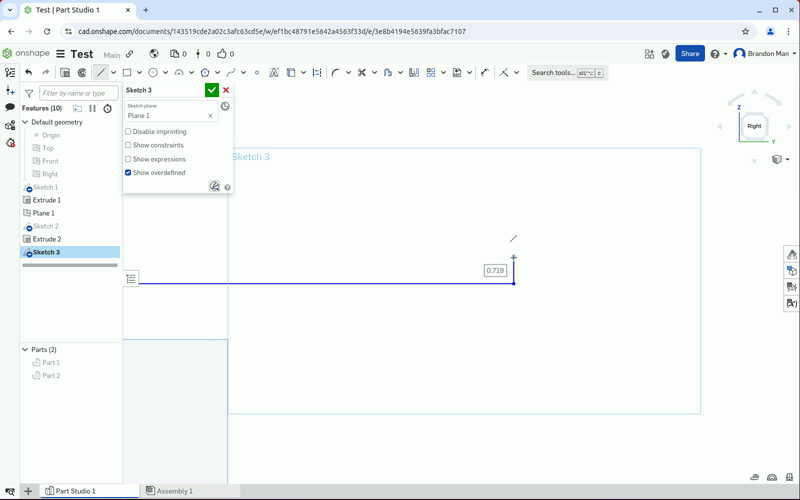
scroll(-6)
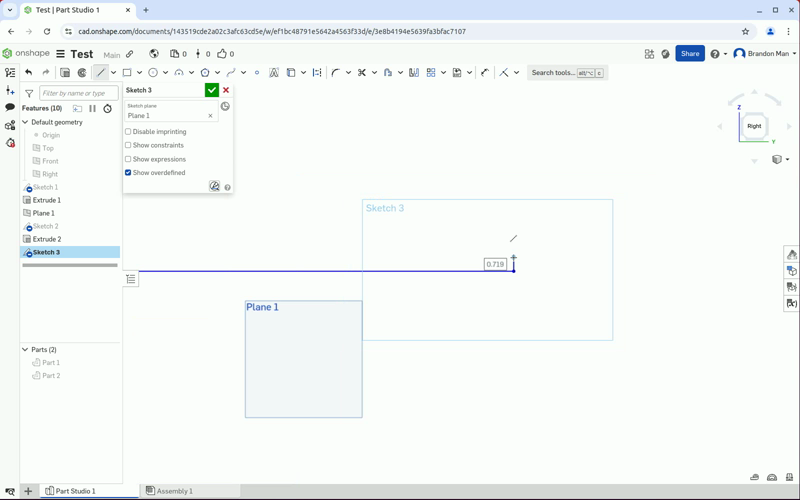
scroll(-6)
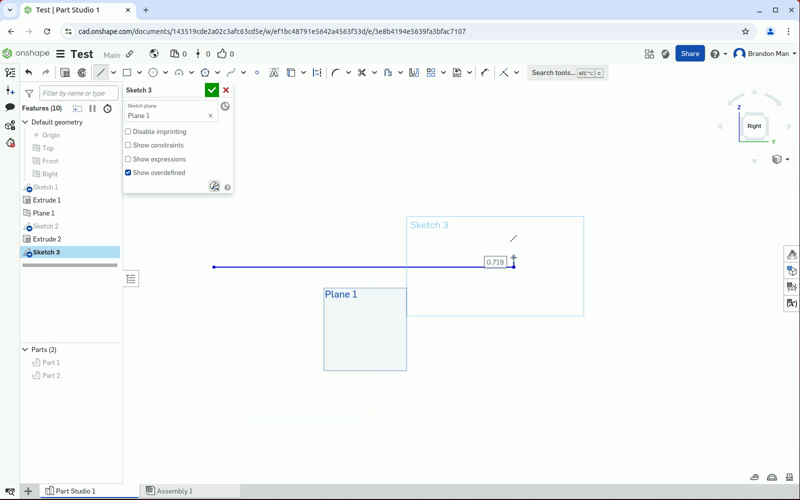
scroll(-6)
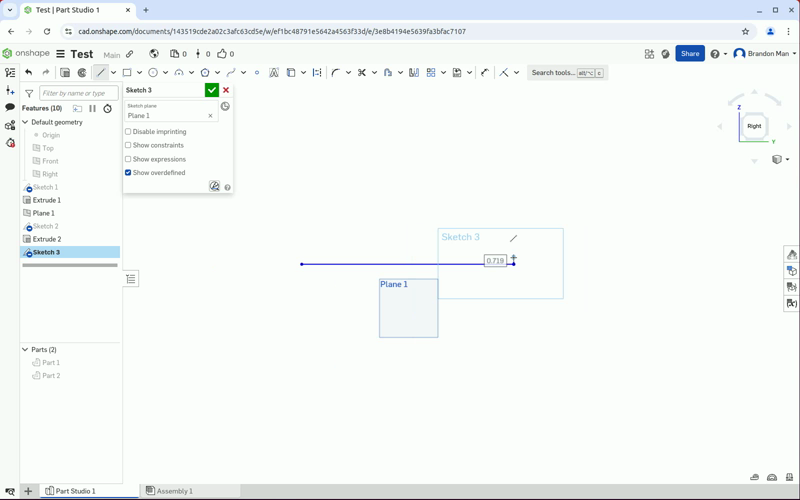
scroll(-6)
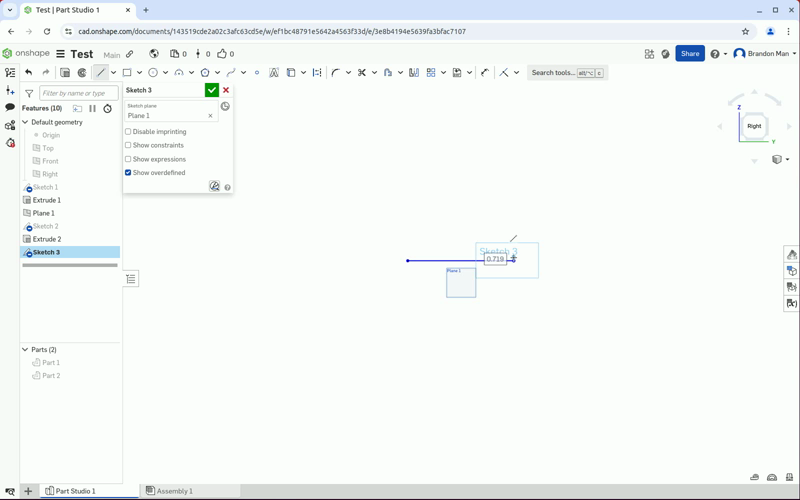
key_up(shift)
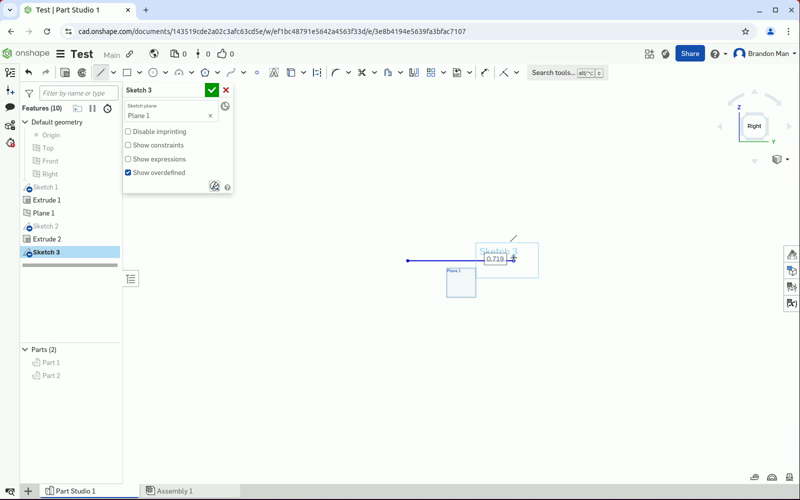
key_down(shift)
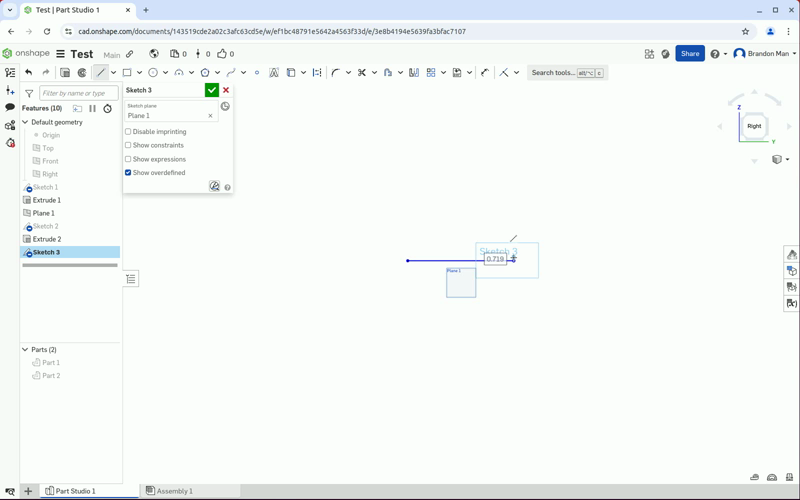
mouse_move(407, 257)
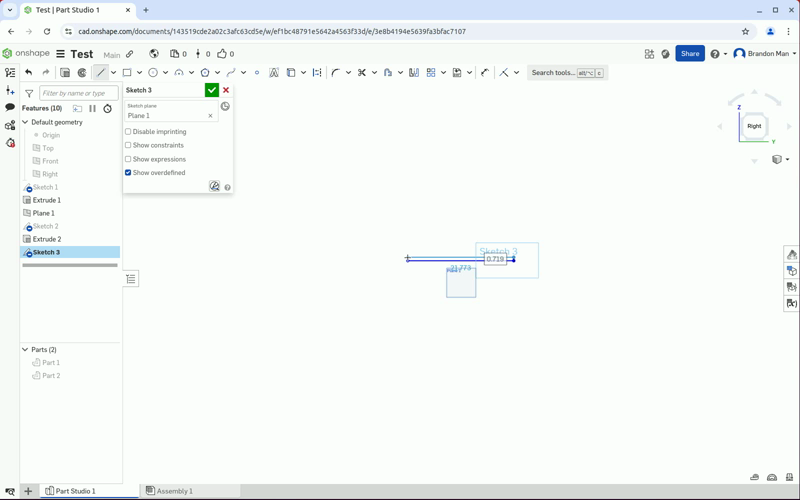
scroll(6)
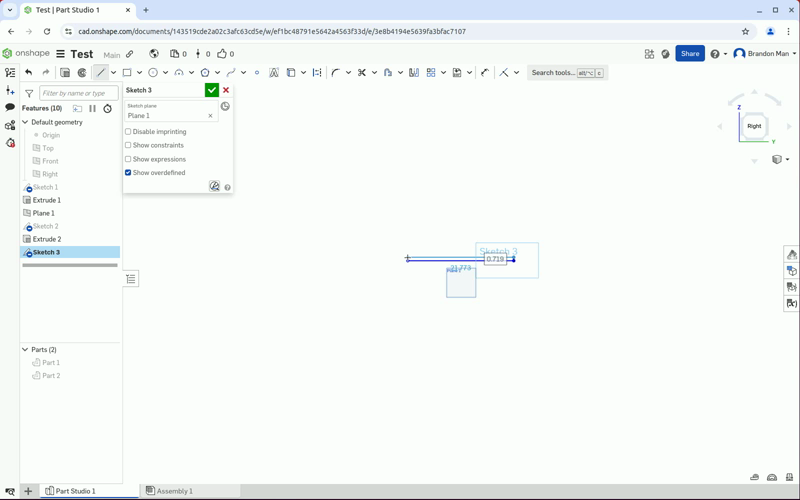
scroll(6)
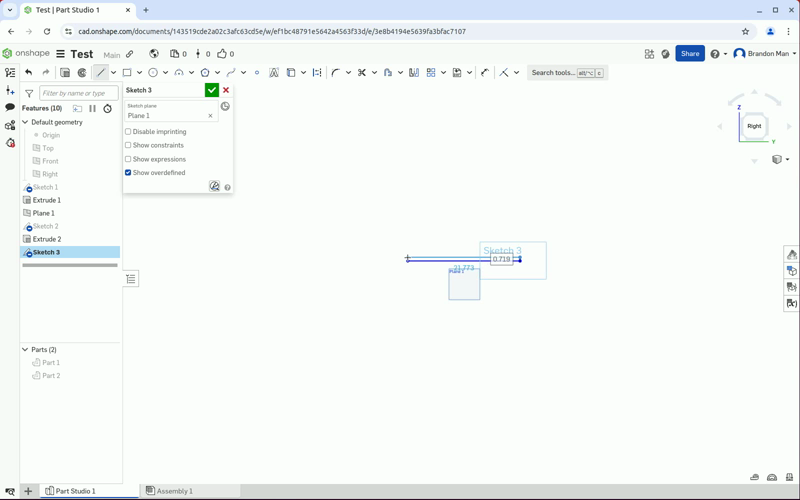
scroll(6)
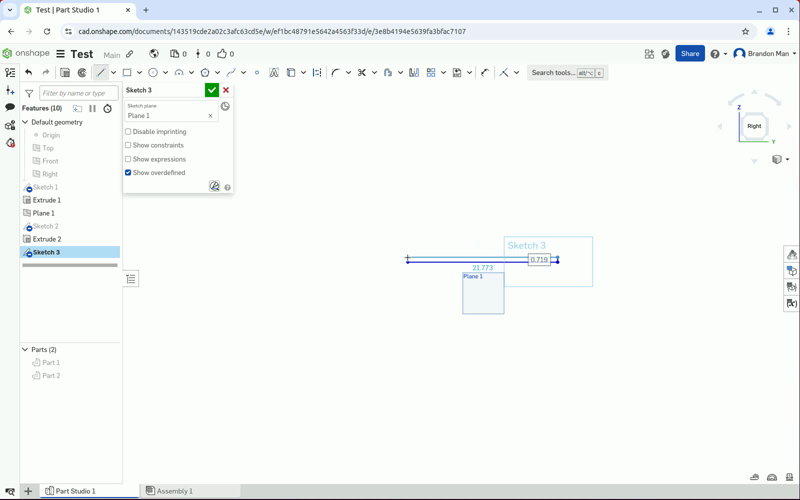
scroll(6)
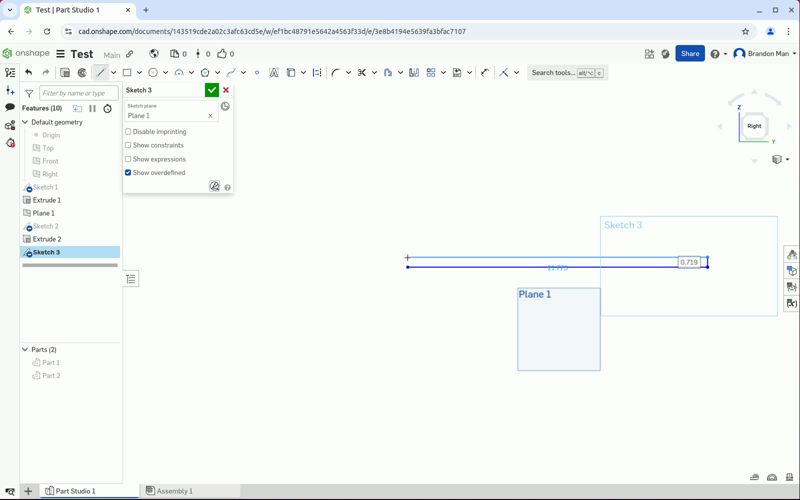
scroll(6)
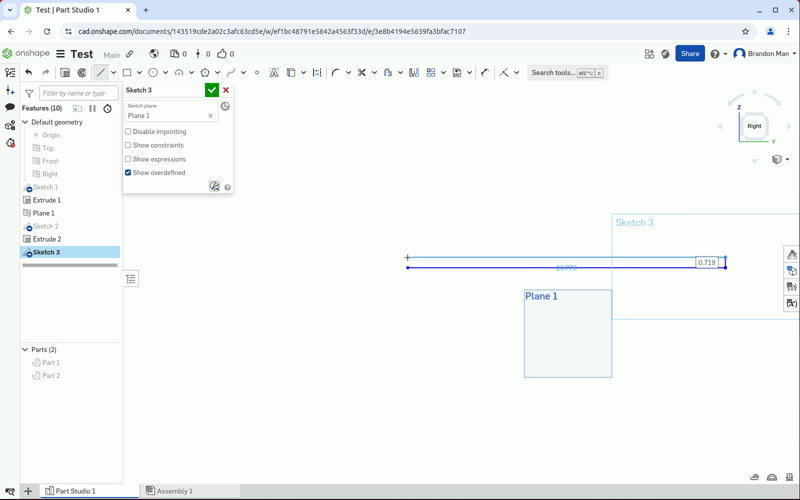
scroll(6)
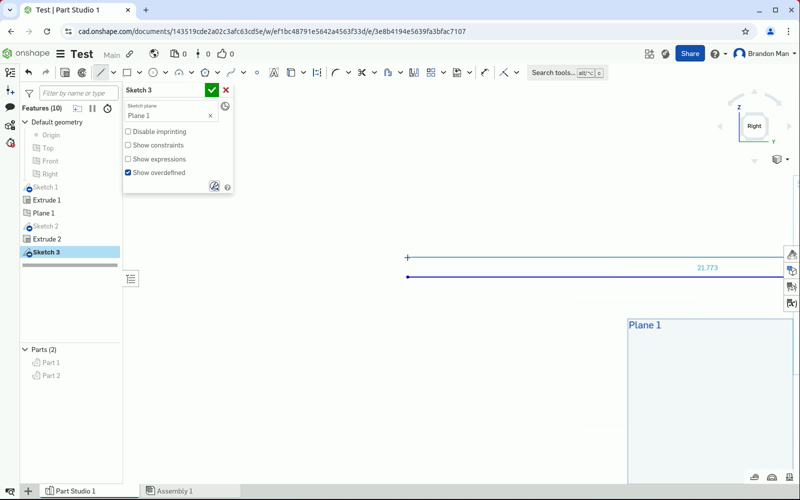
scroll(6)
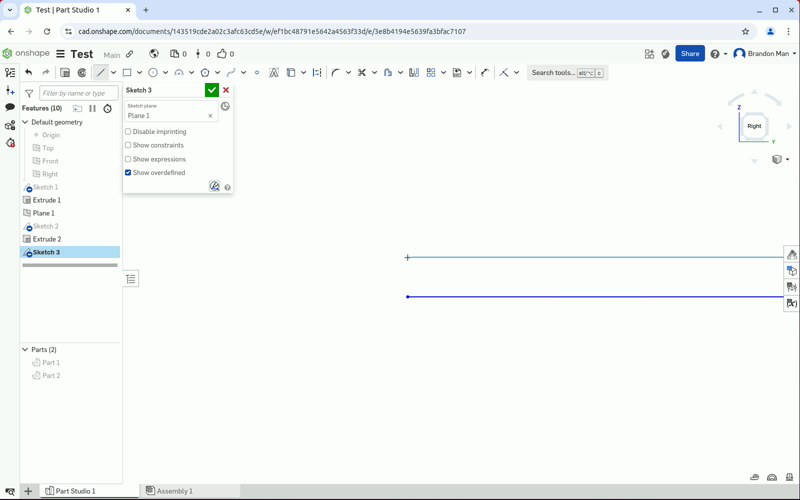
click(407, 257)
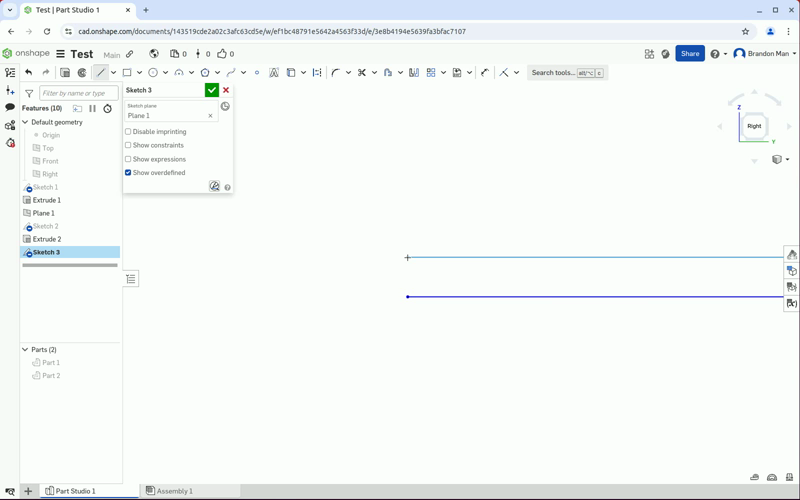
scroll(-6)
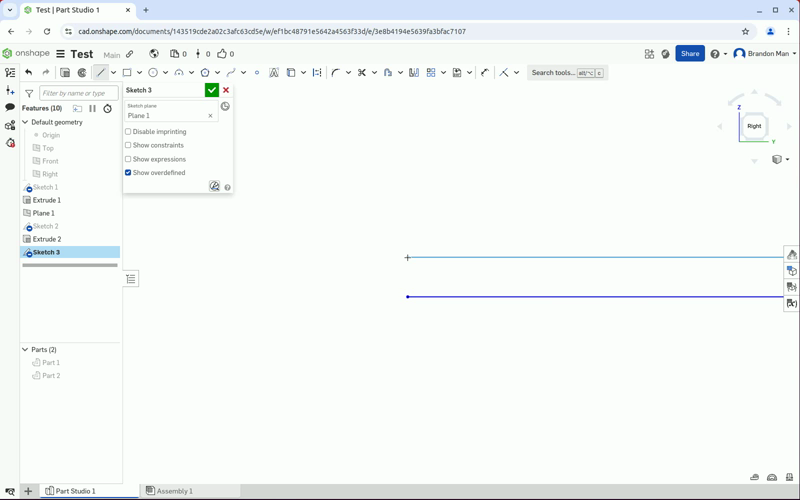
scroll(-6)
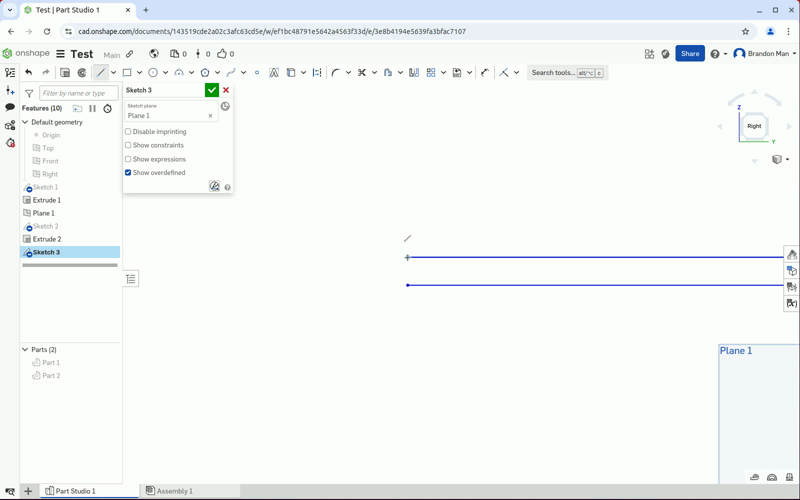
scroll(-6)
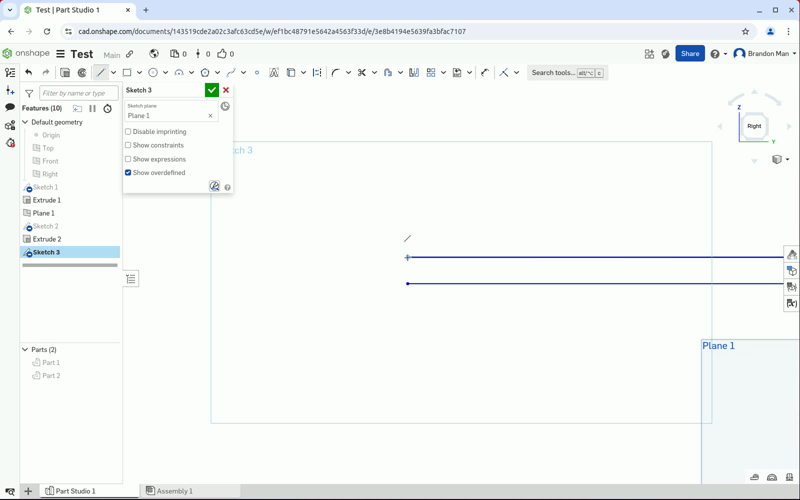
scroll(-6)
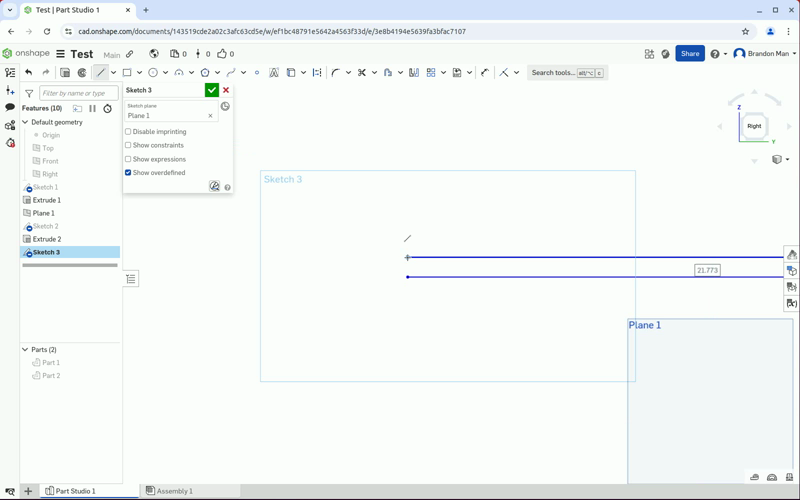
scroll(-6)
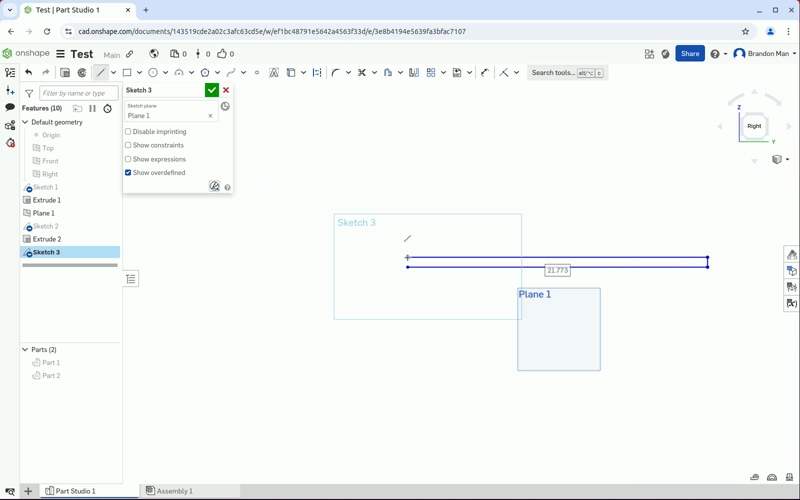
scroll(-6)
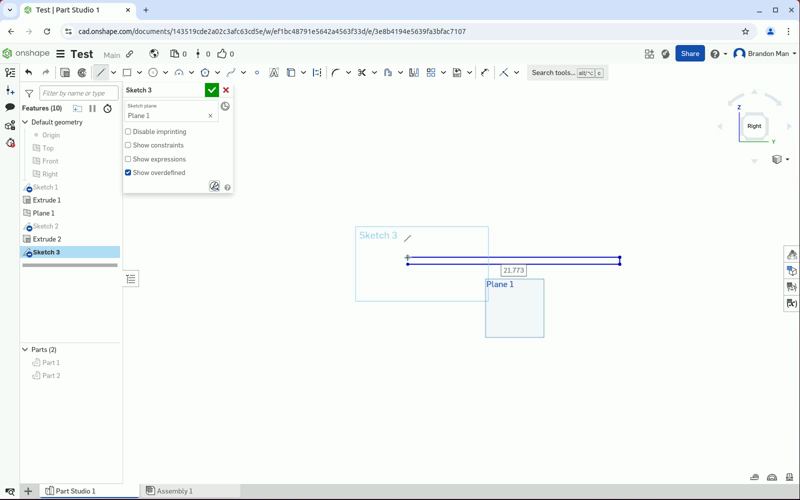
scroll(-6)
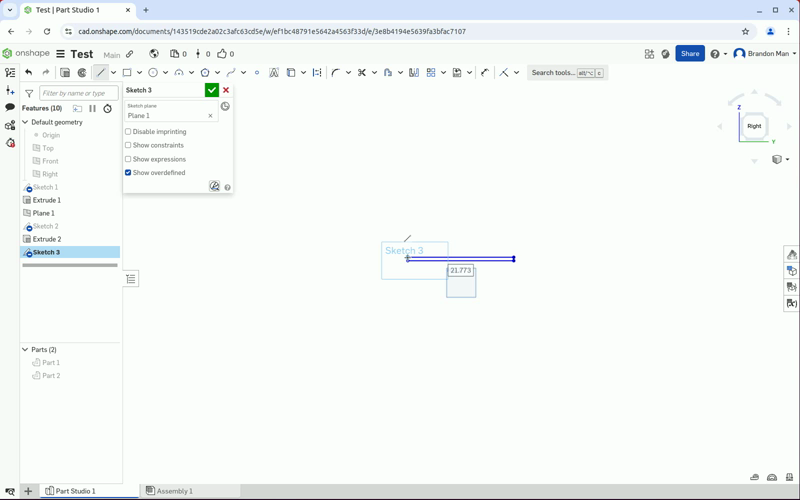
key_up(shift)
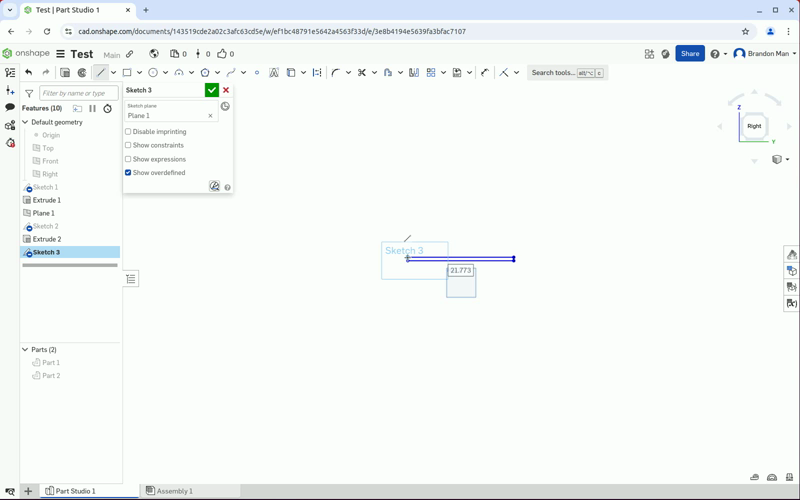
mouse_move(437, 257)
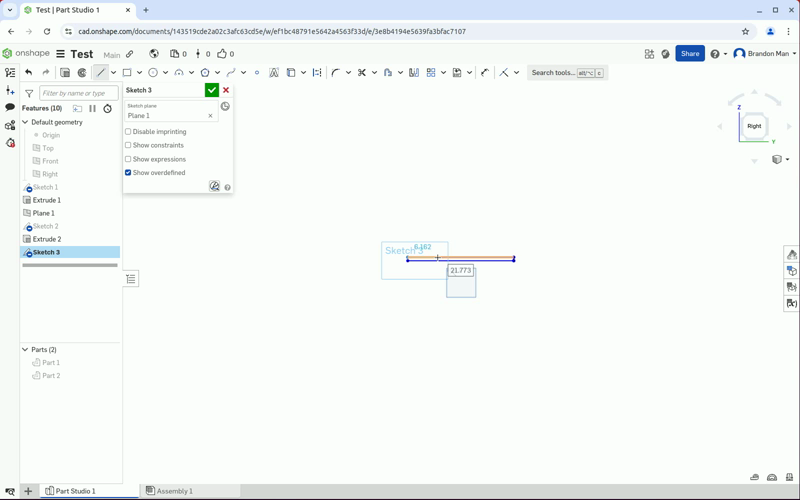
key_down(shift)
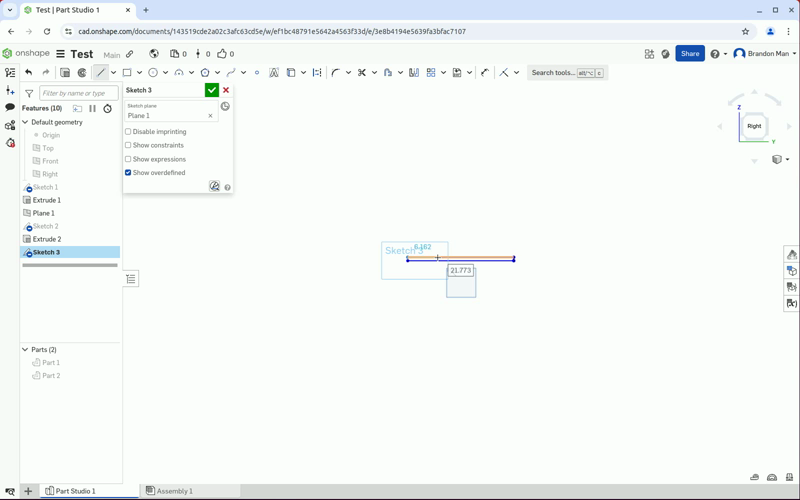
mouse_move(407, 260)
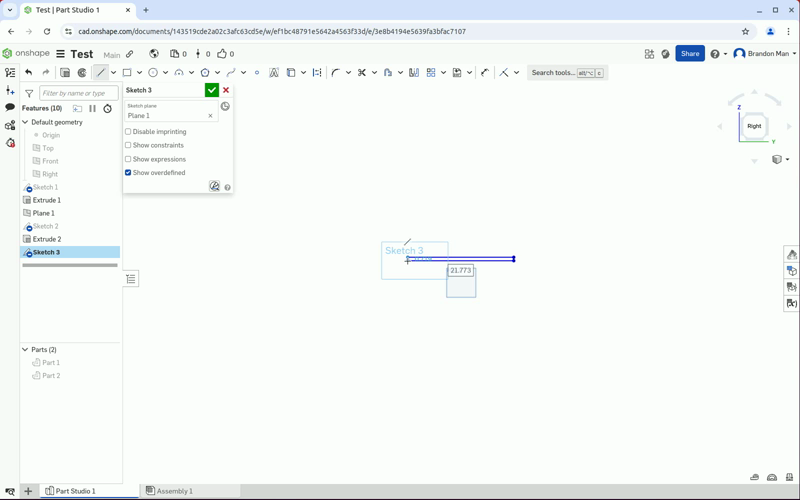
scroll(6)
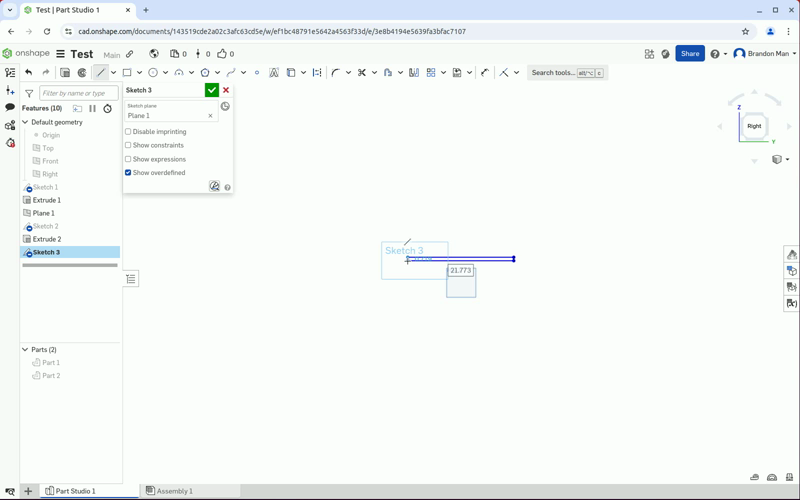
scroll(6)
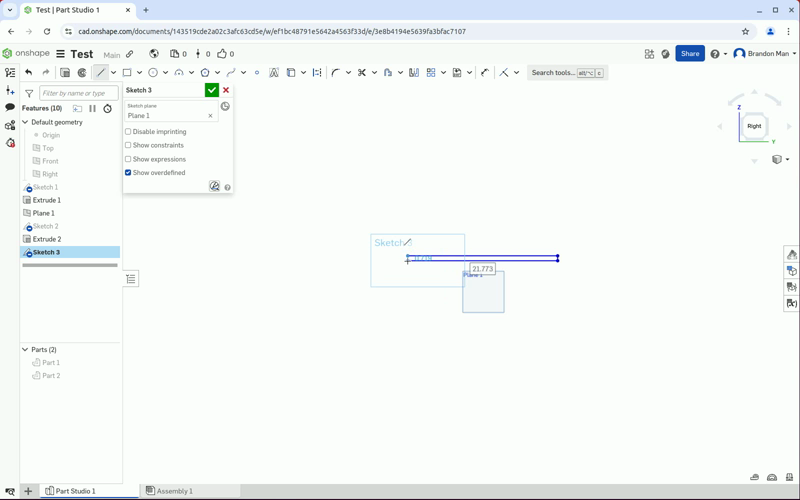
scroll(6)
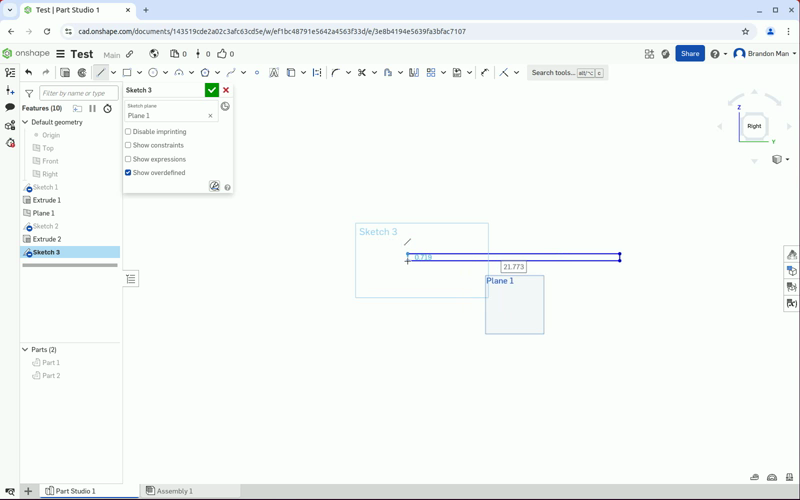
scroll(6)
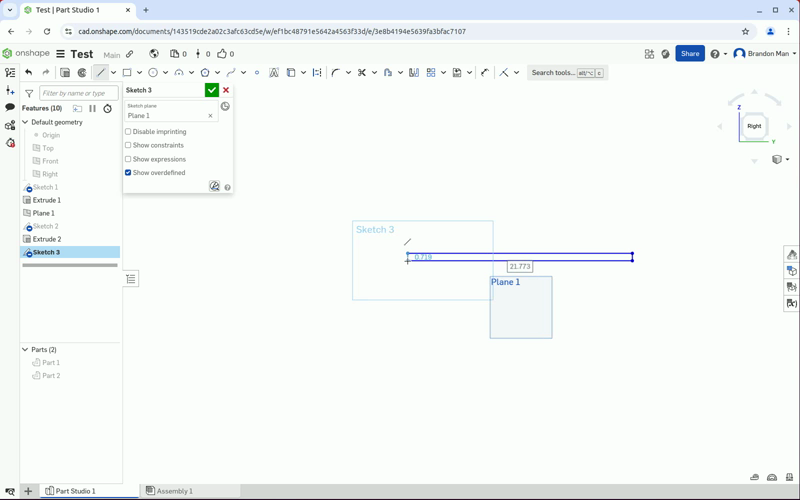
scroll(6)
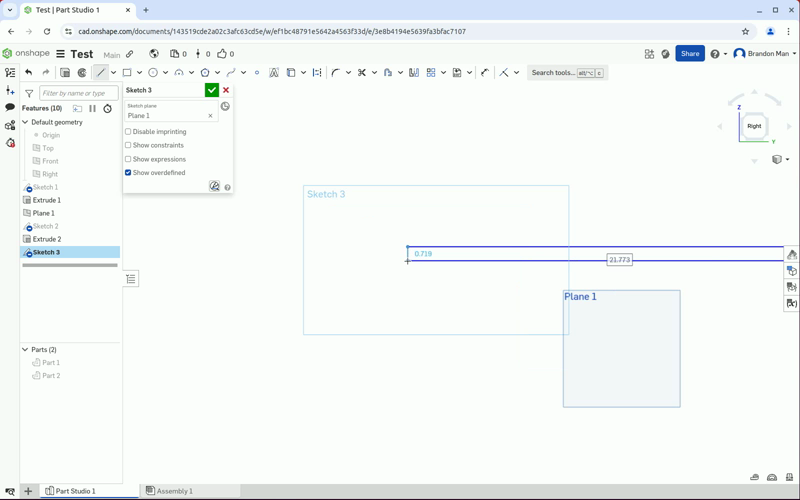
scroll(6)
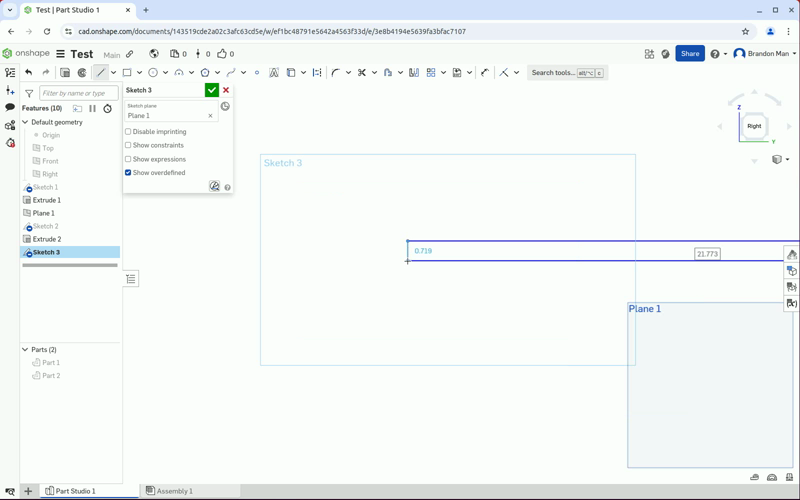
scroll(6)
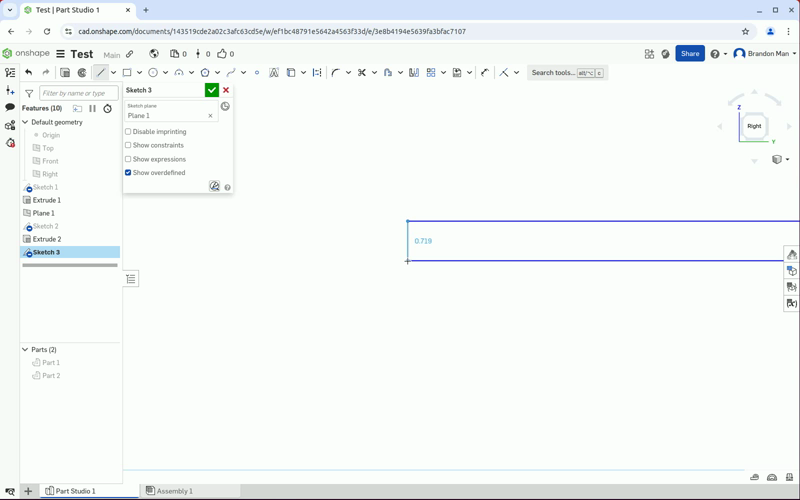
key_up(shift)
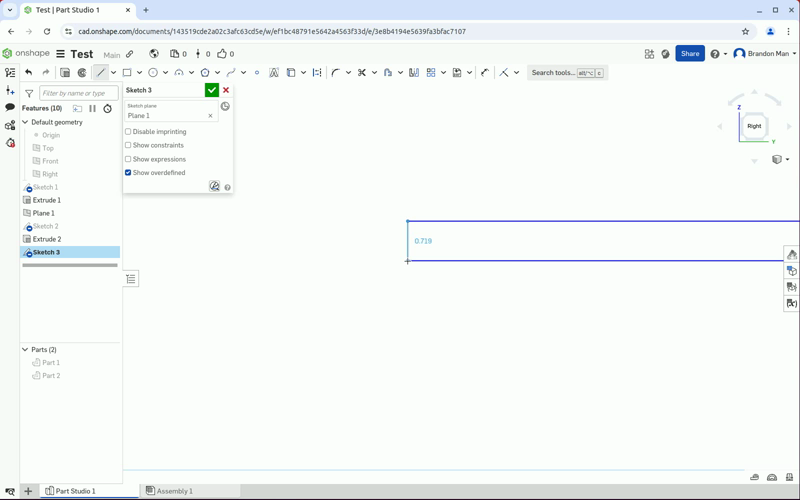
click(407, 260)
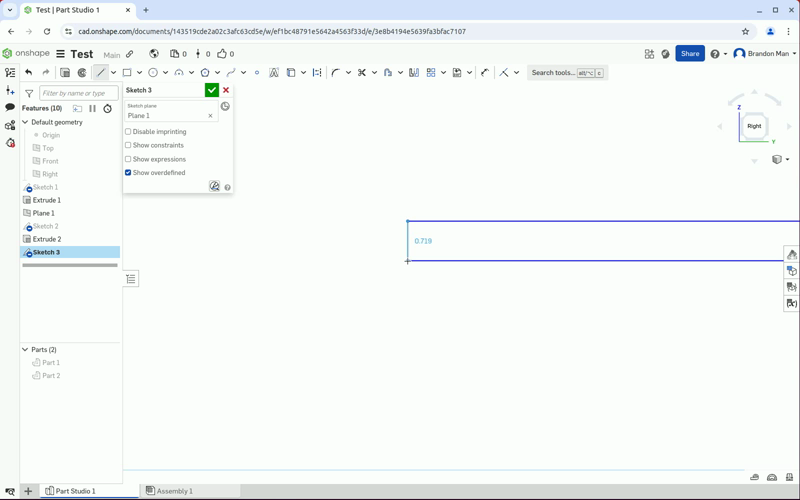
scroll(-6)
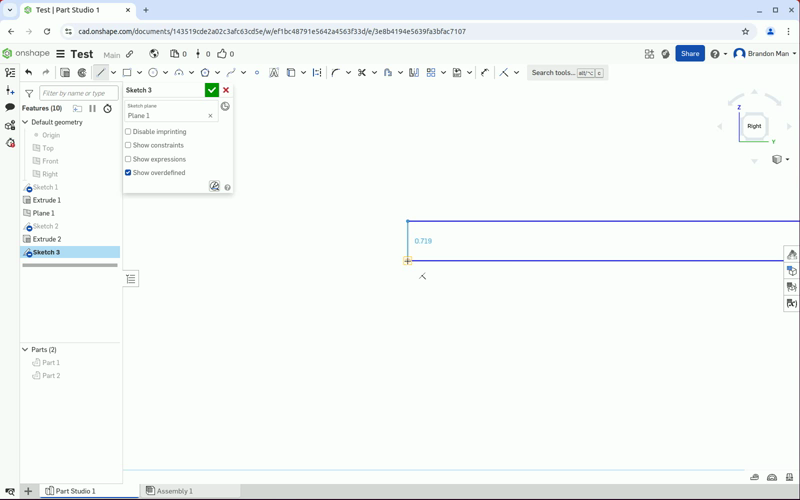
scroll(-6)
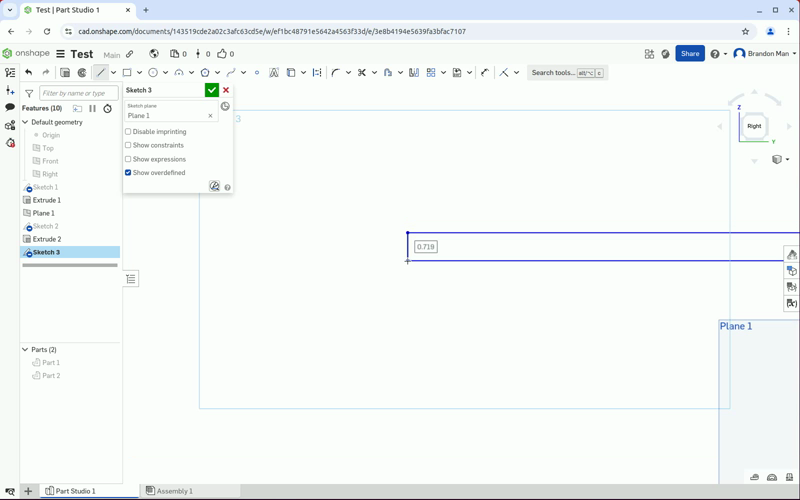
scroll(-6)
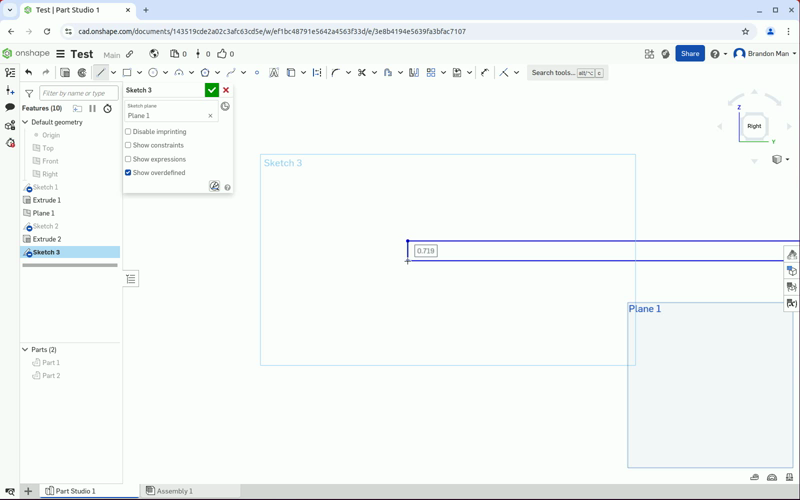
scroll(-6)
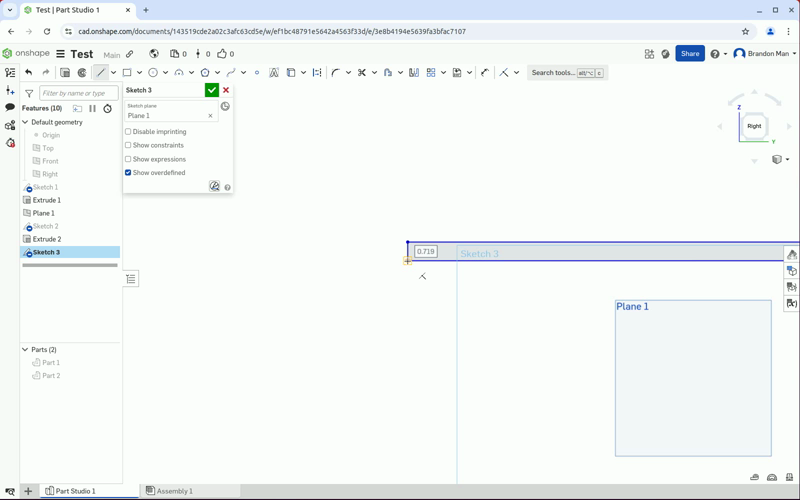
scroll(-6)
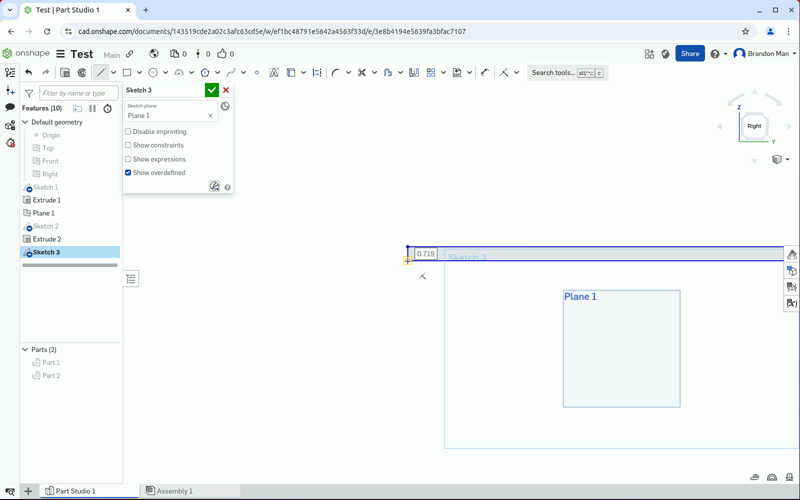
scroll(-6)
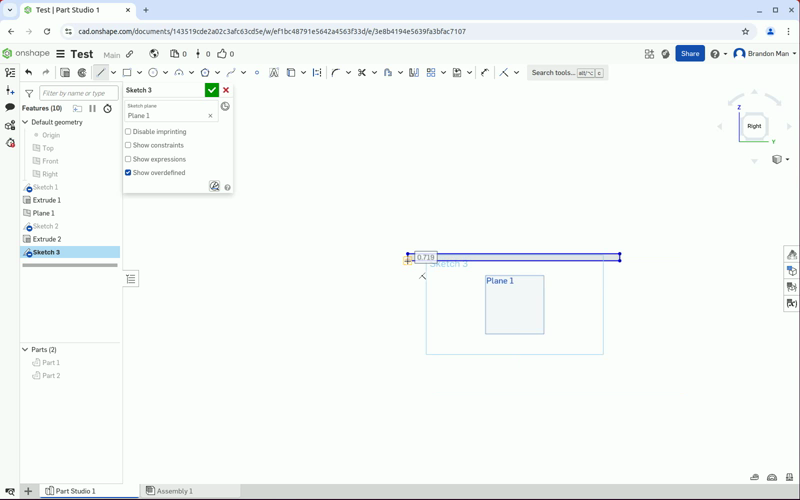
scroll(-6)
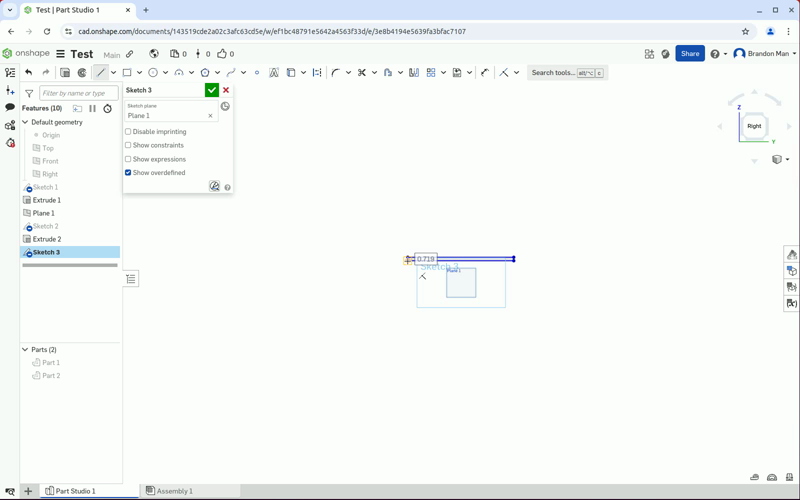
key(esc)
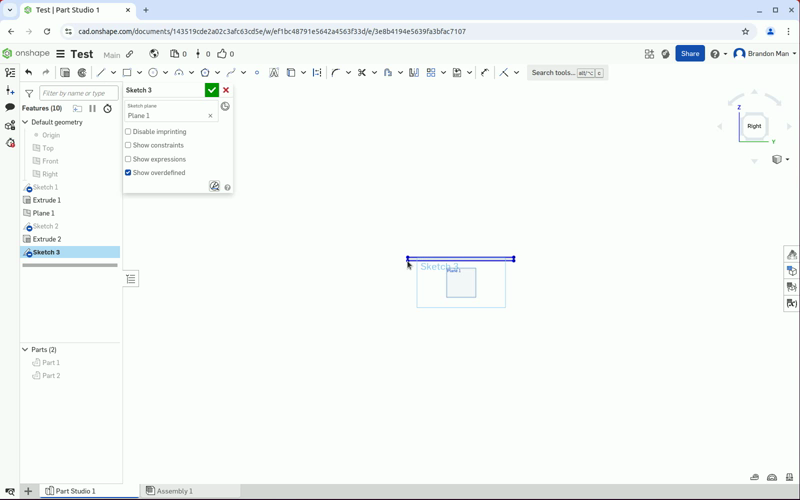
mouse_move(440, 259)
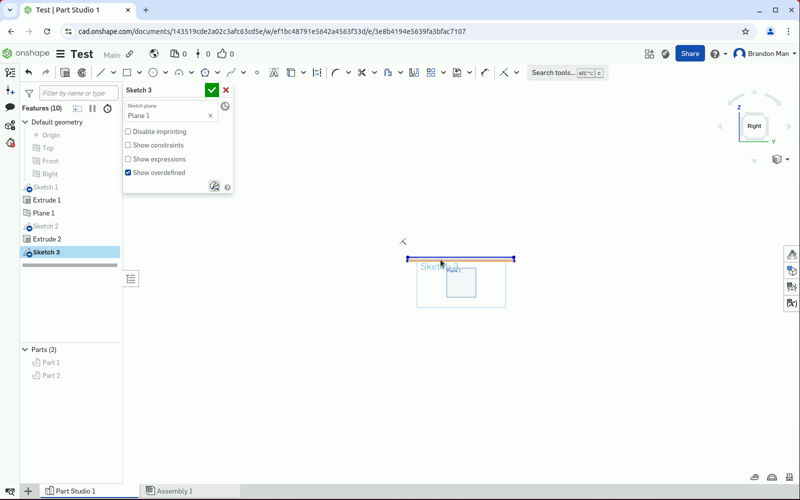
scroll(6)
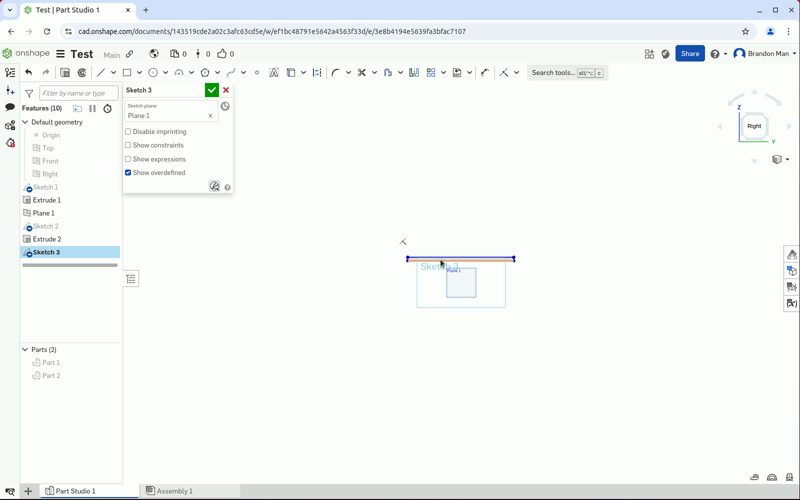
scroll(6)
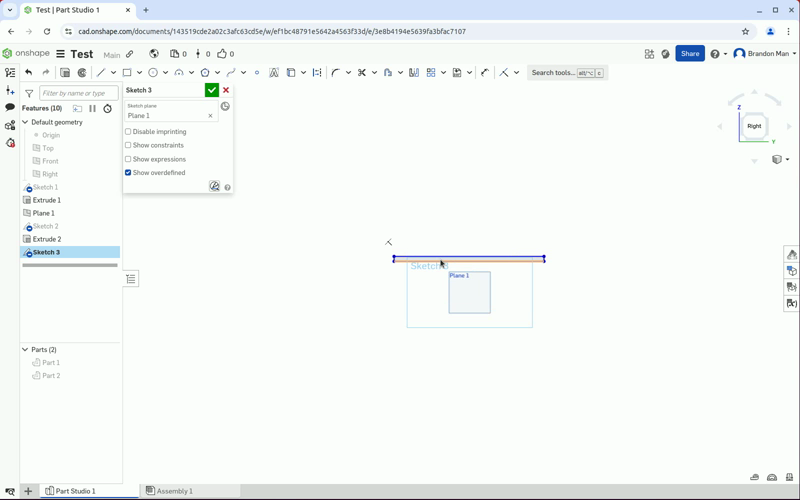
scroll(6)
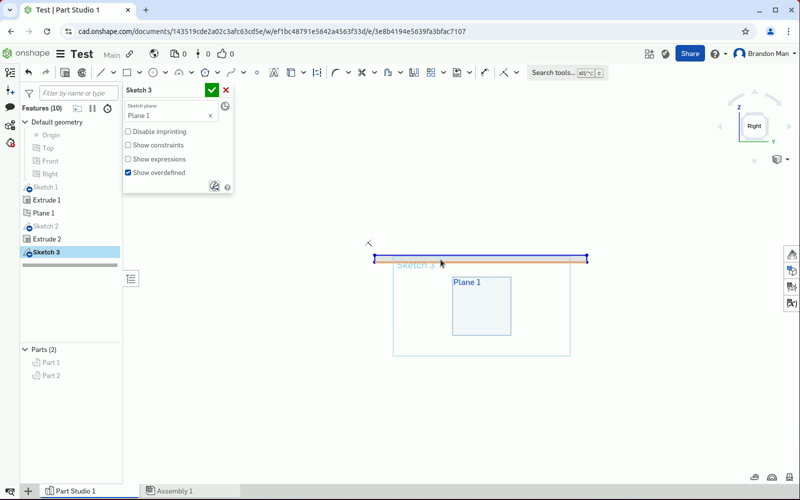
scroll(6)
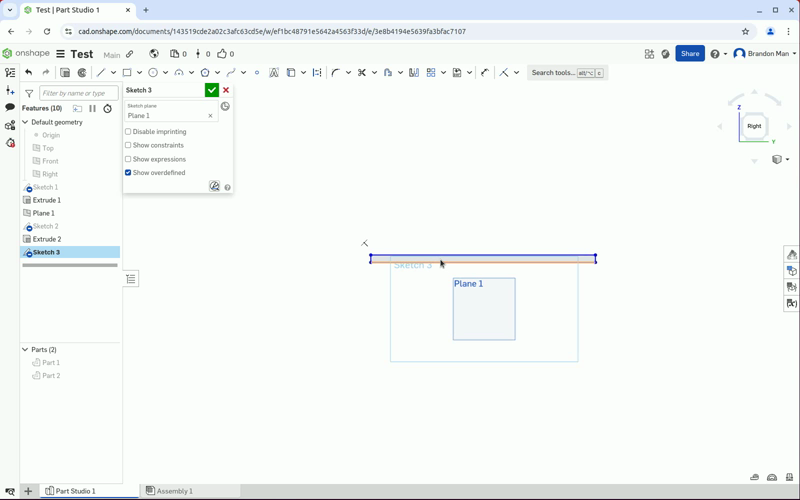
scroll(6)
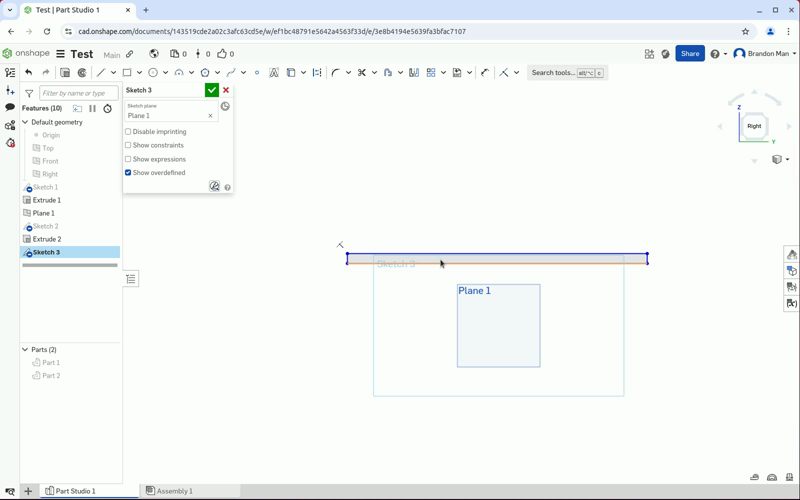
scroll(6)
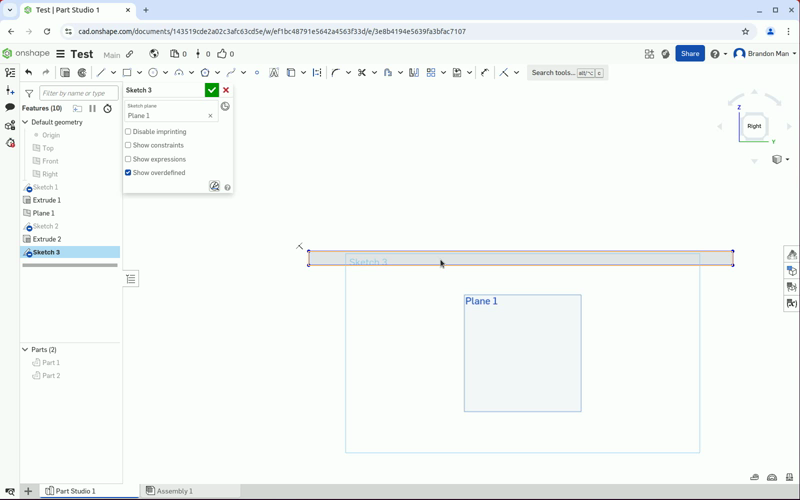
scroll(6)
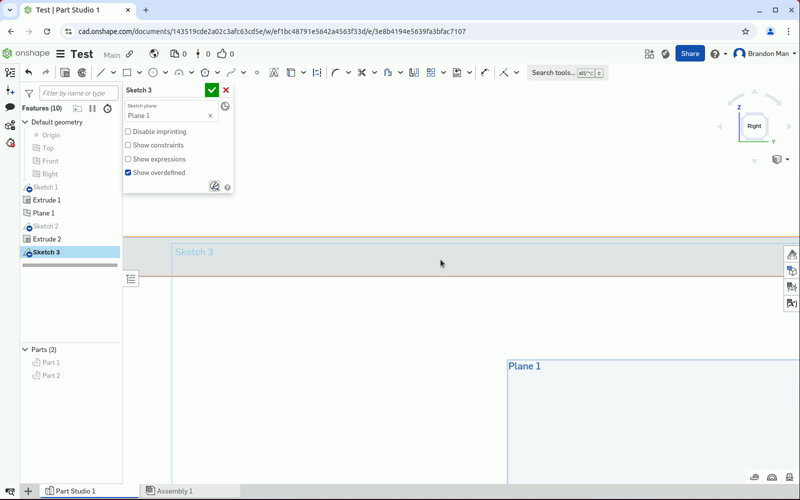
click(440, 259)
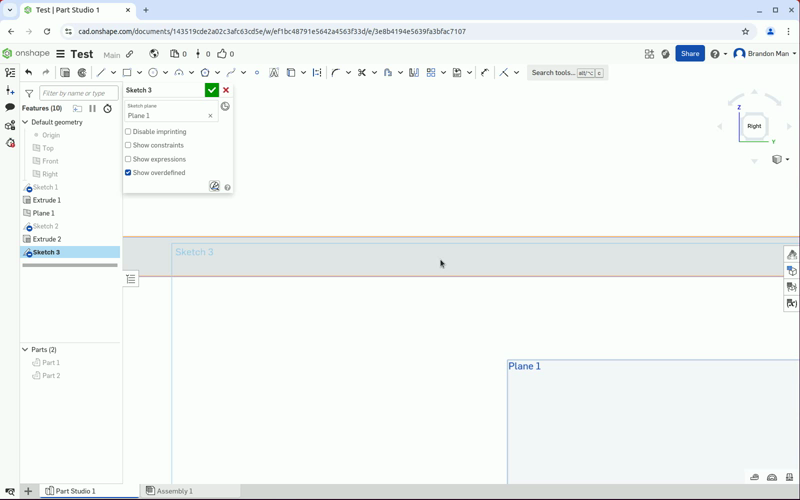
scroll(-6)
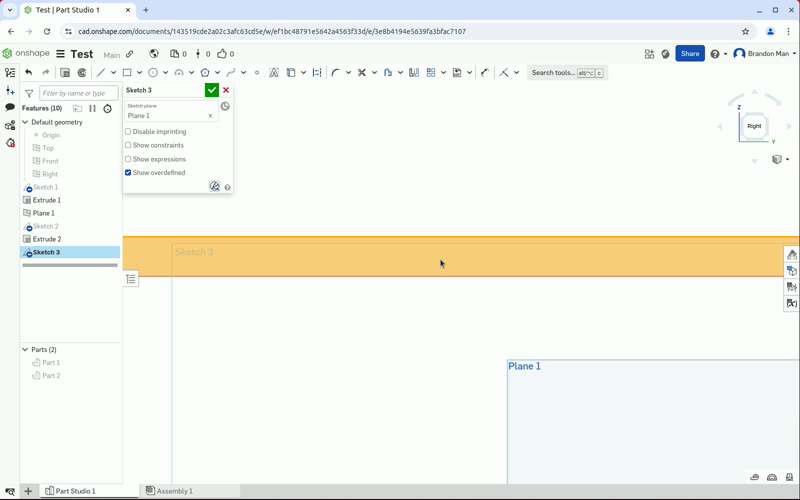
scroll(-6)
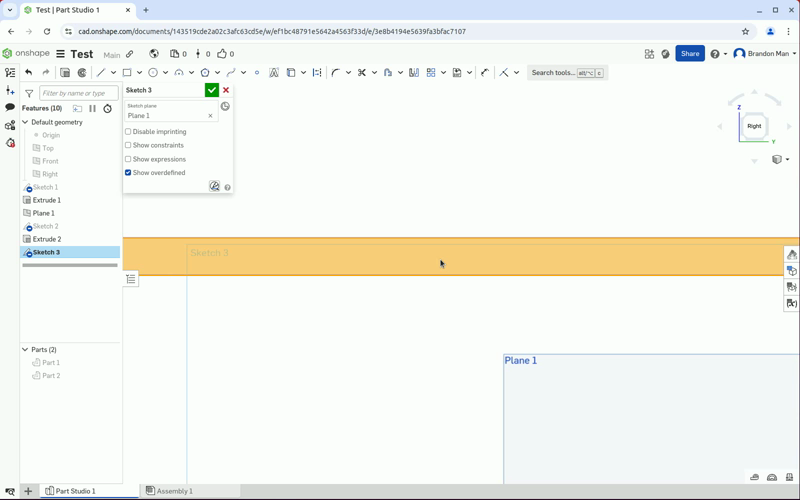
scroll(-6)
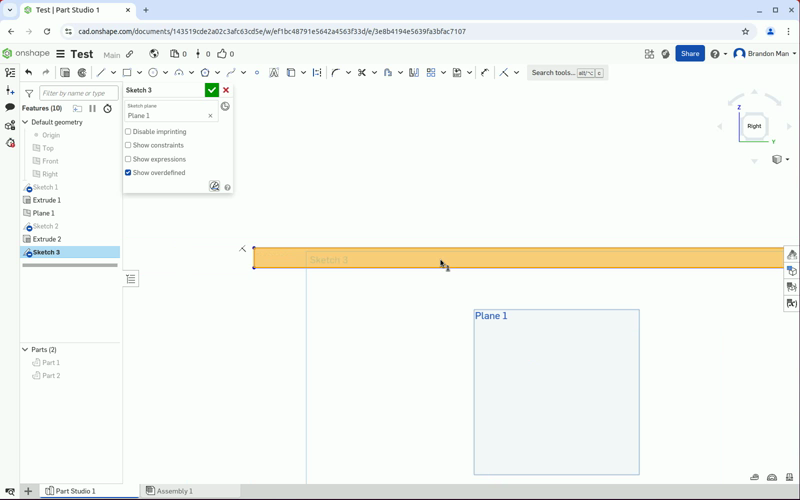
scroll(-6)
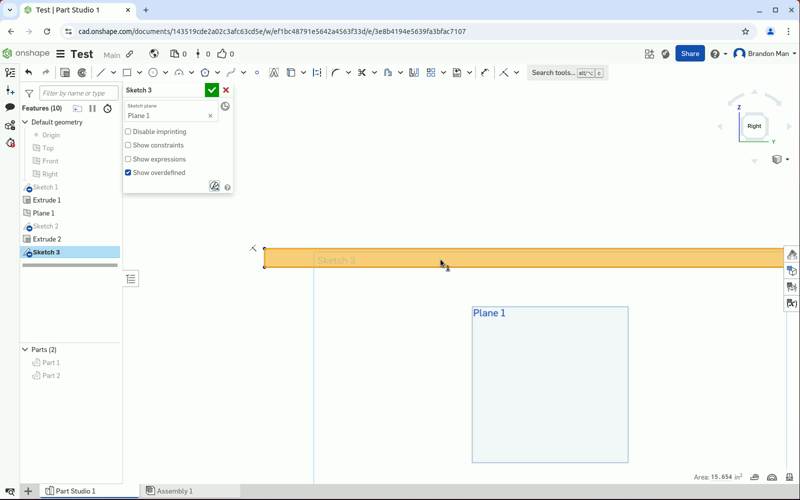
scroll(-6)
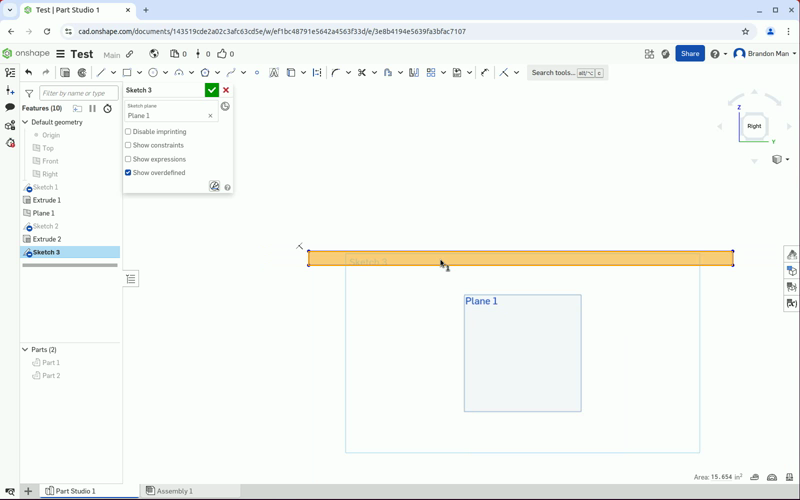
scroll(-6)
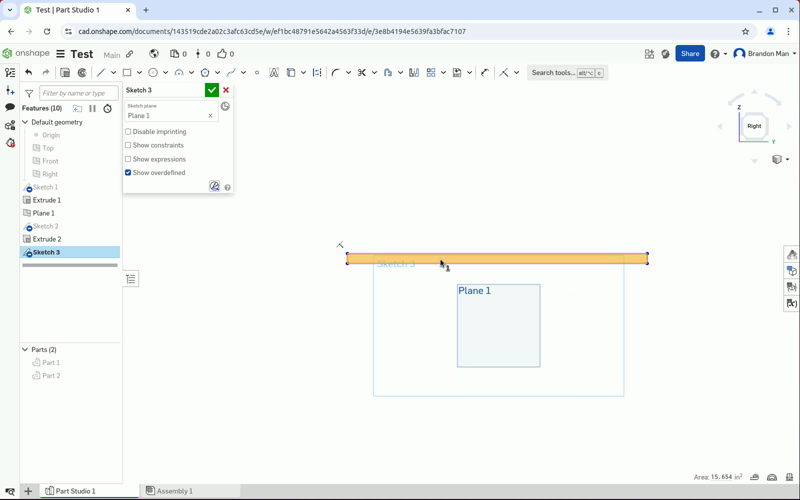
scroll(-6)
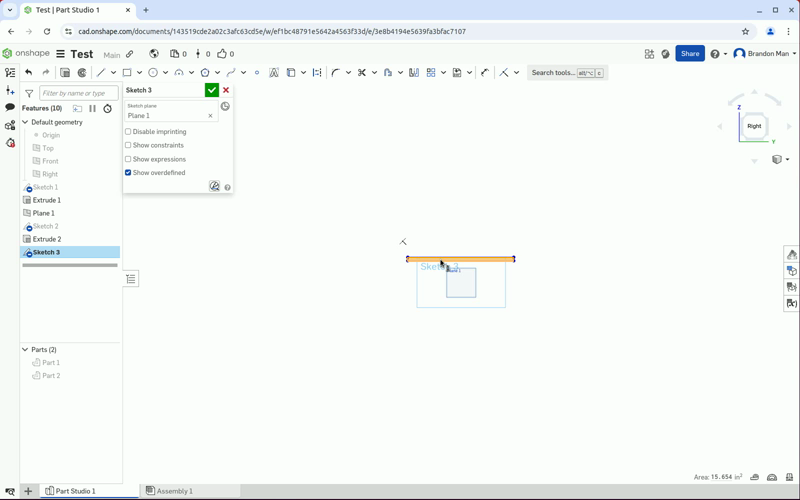
mouse_move(73, 352)
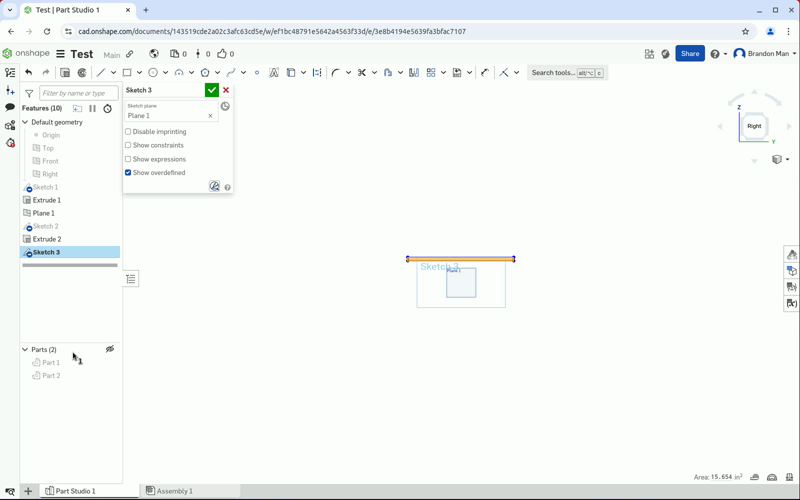
key(shift+y)
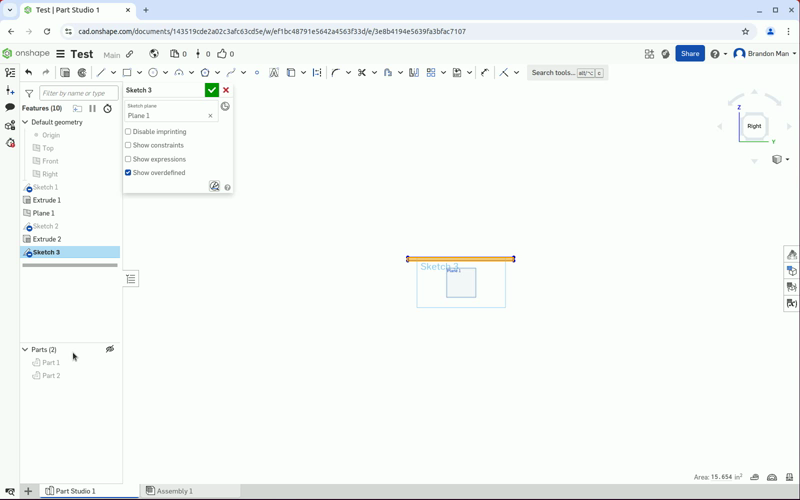
key(shift+e)
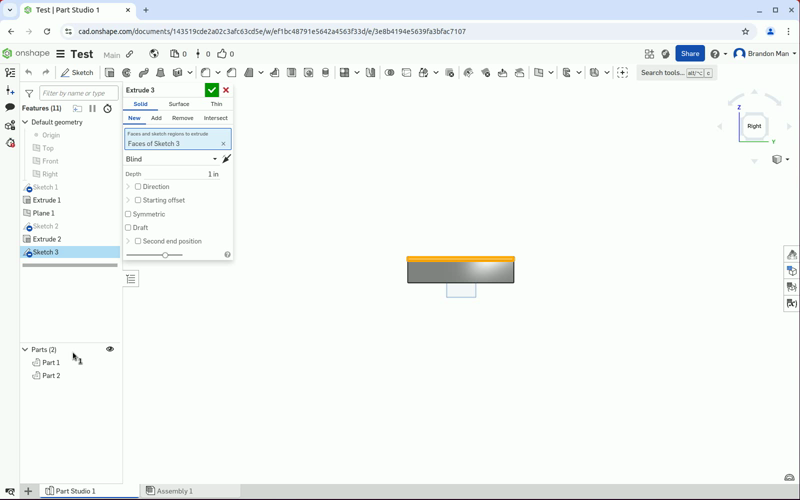
mouse_move(143, 106)
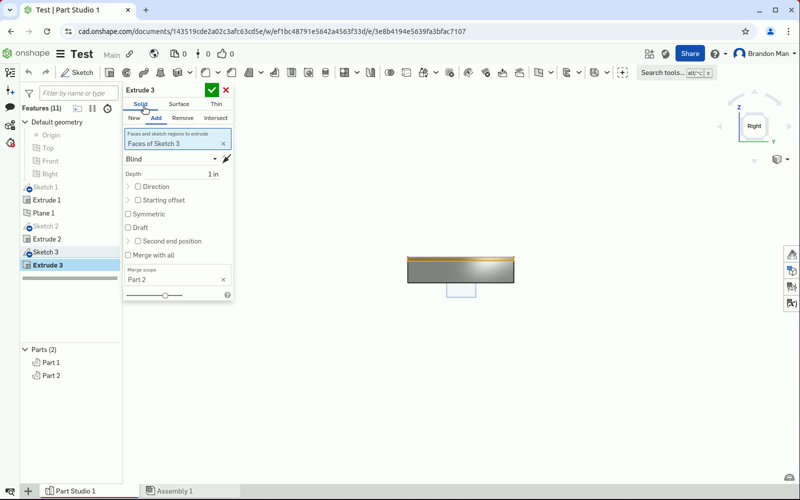
click(143, 106)
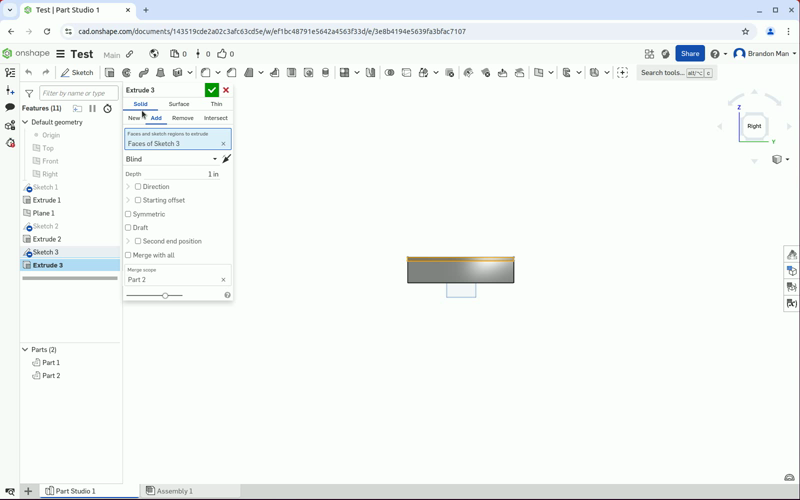
mouse_move(137, 120)
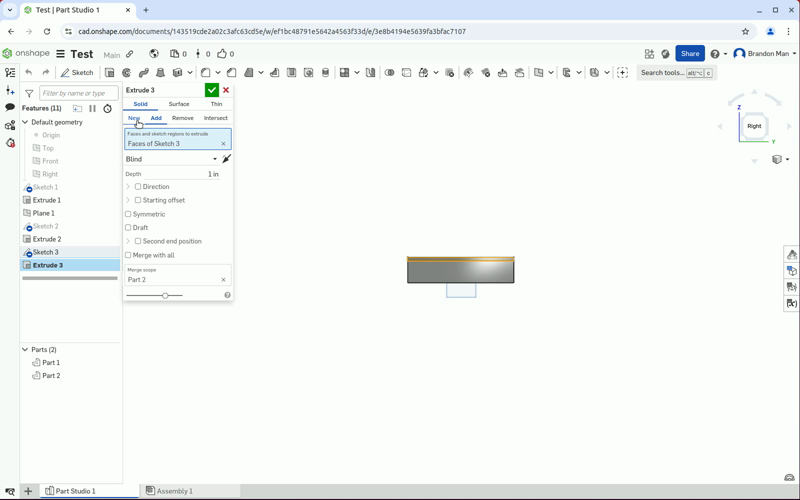
click(137, 120)
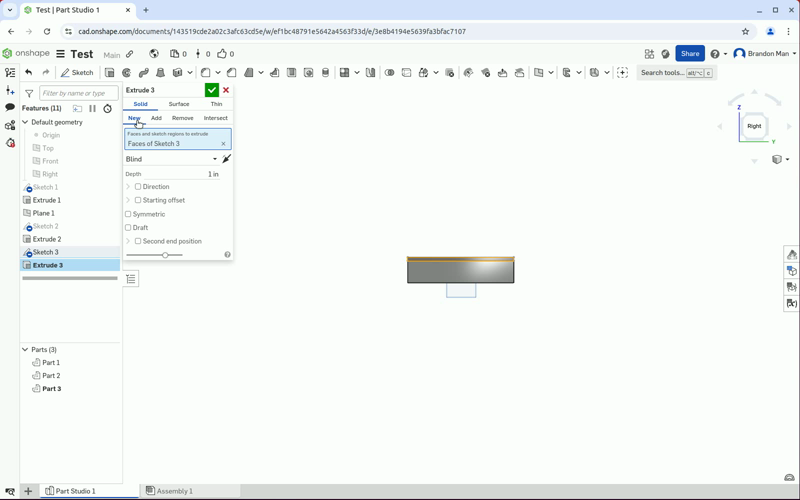
key(tab, 4)
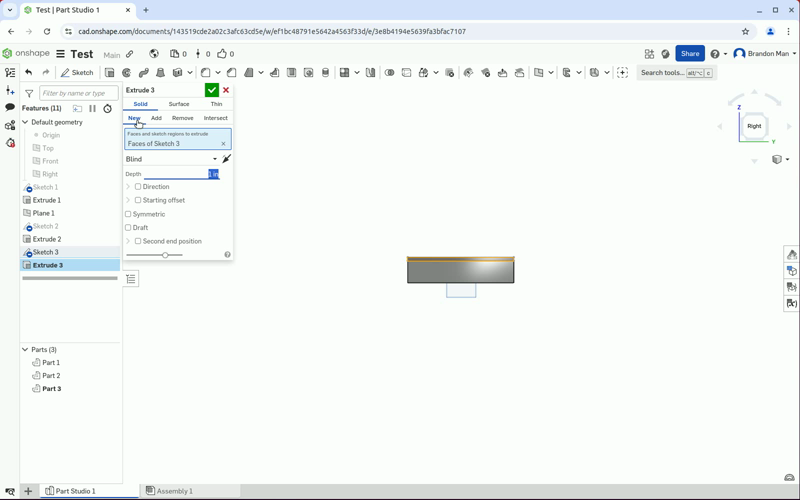
text(0.722)
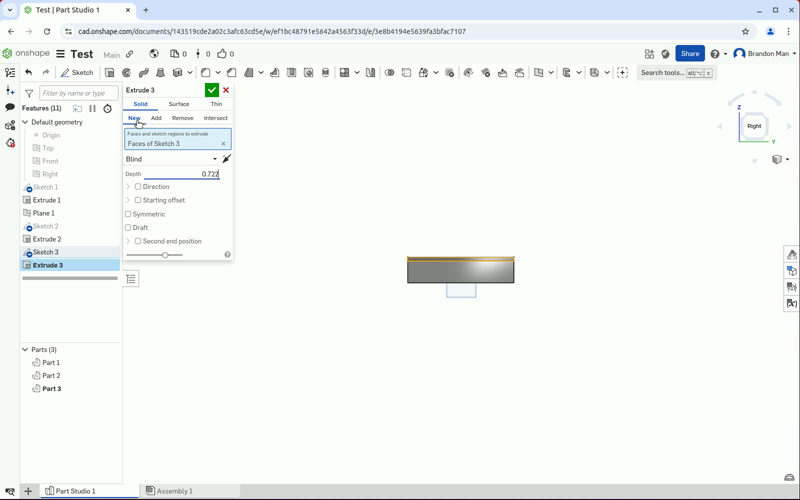
key(enter)
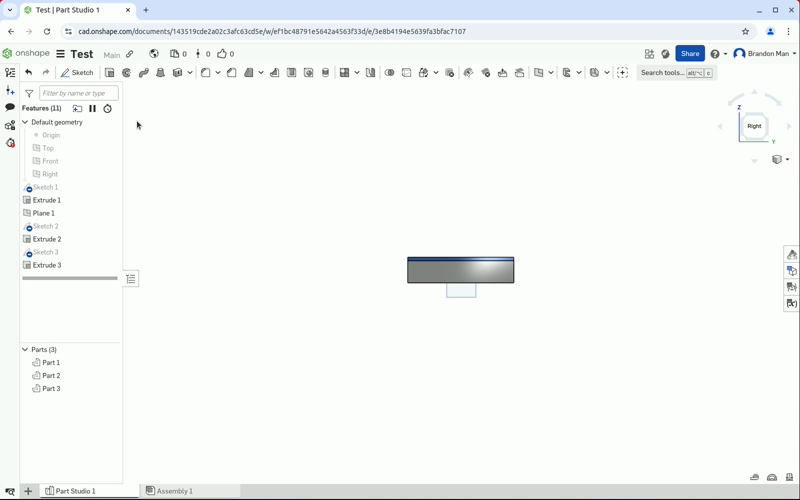
key(shift+h)
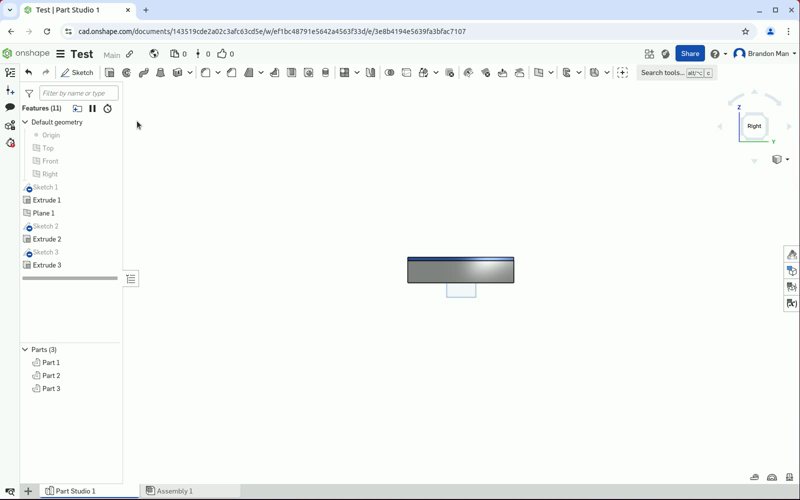
key(shift+h)
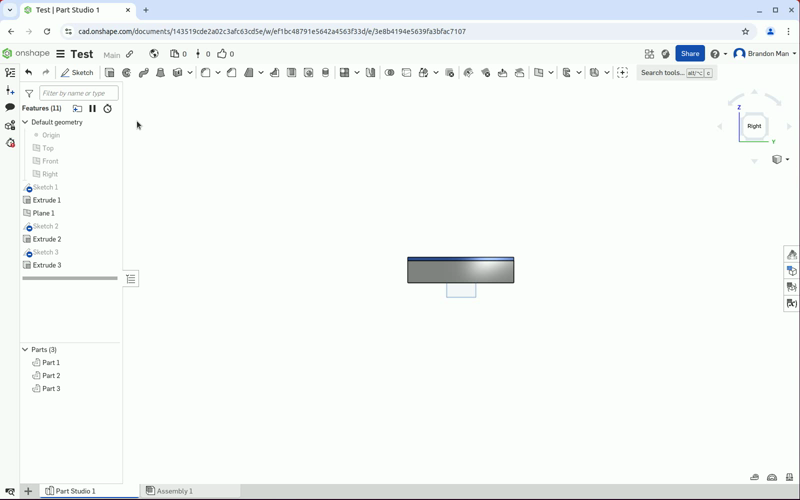
mouse_move(73, 189)
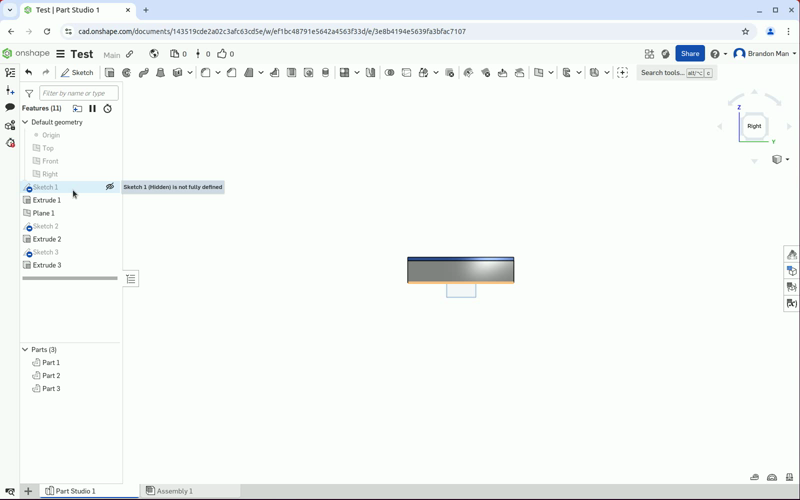
click(73, 189)
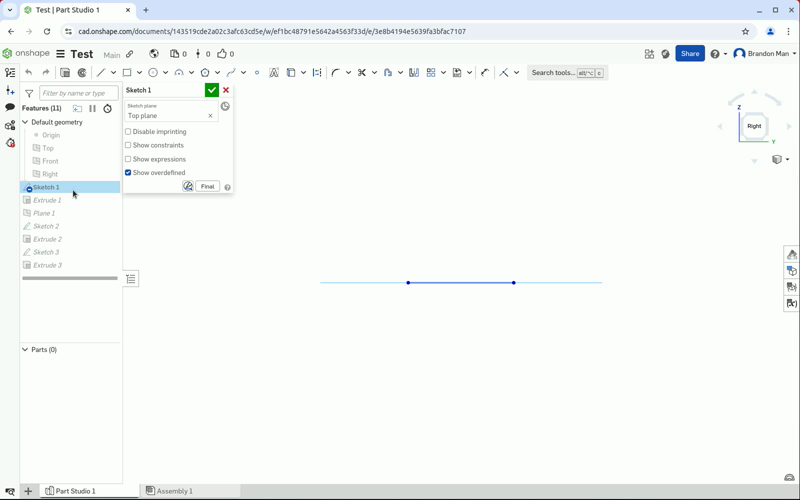
mouse_move(229, 92)
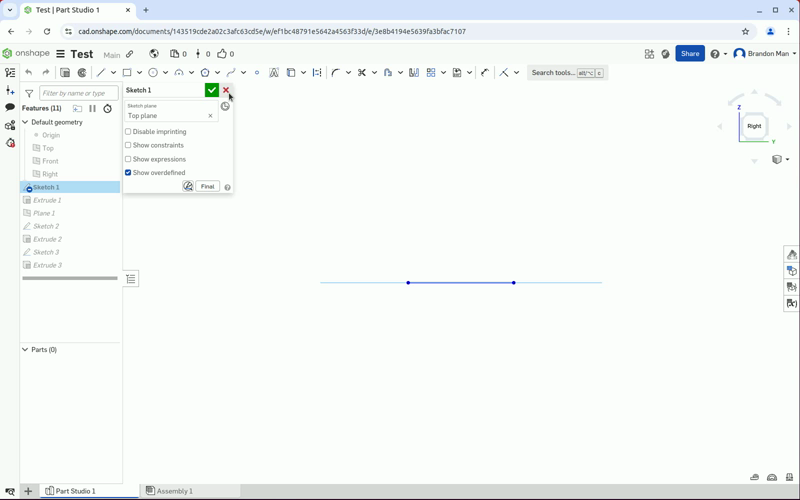
click(229, 92)
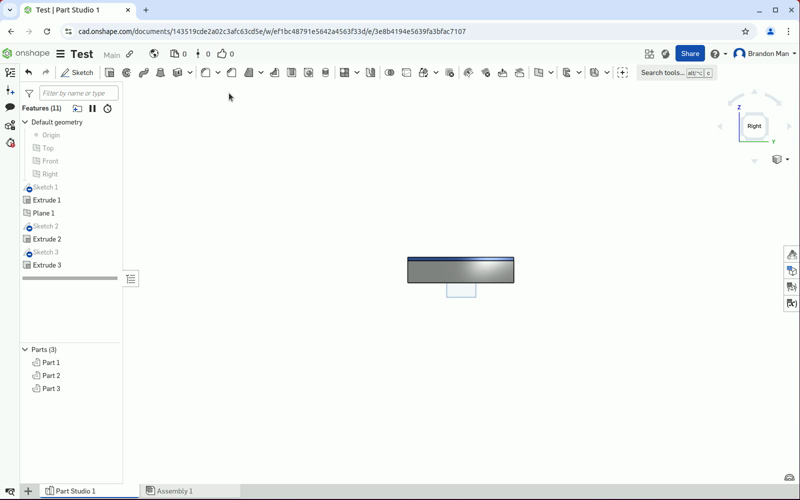
mouse_move(73, 352)
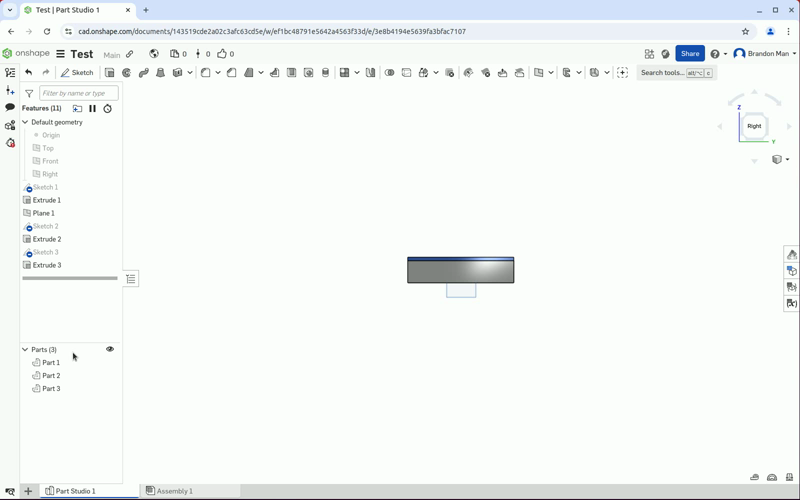
key(y)
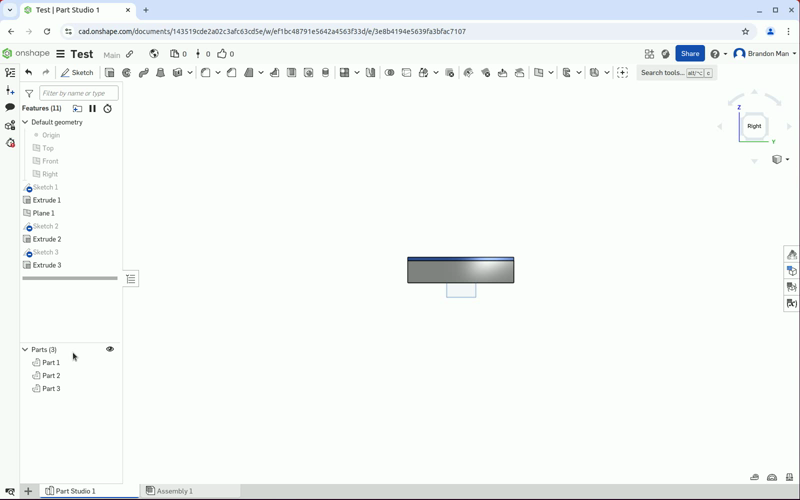
key(shift+p)
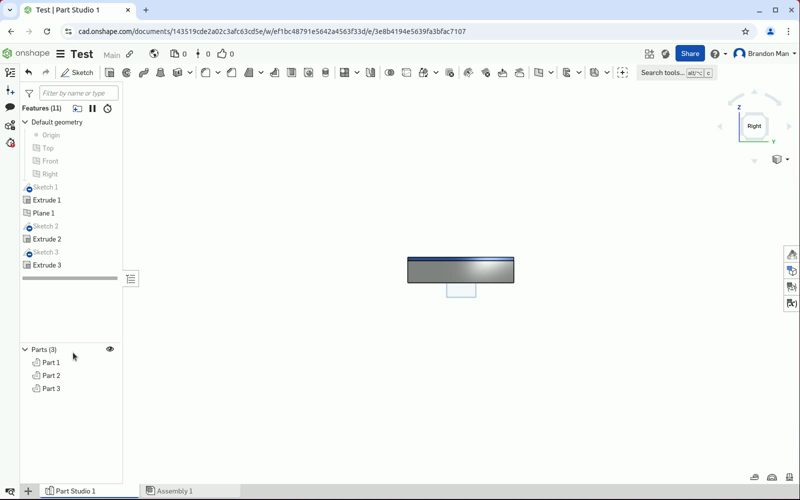
key(space)
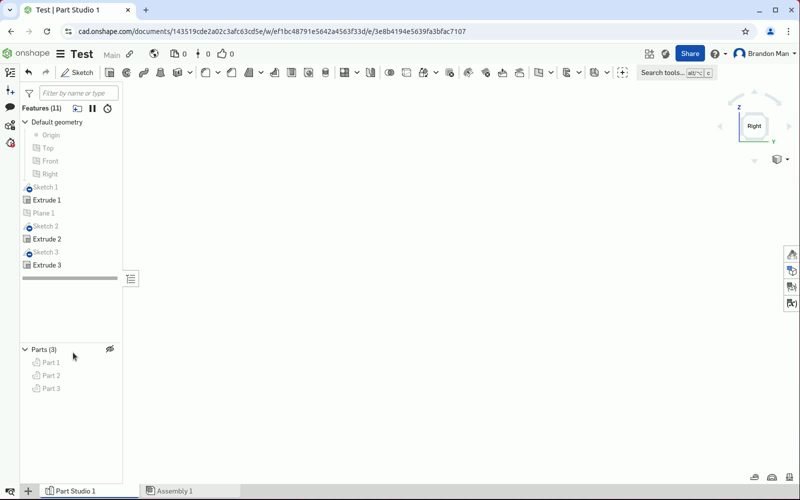
key_down(shift)
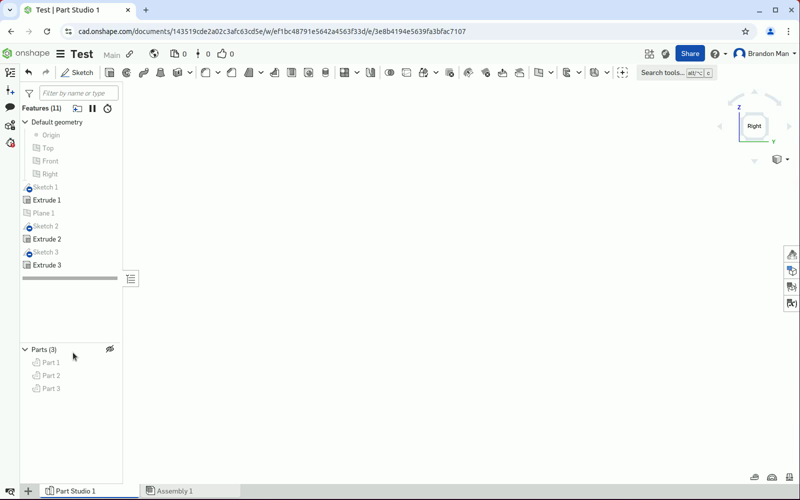
key(right)
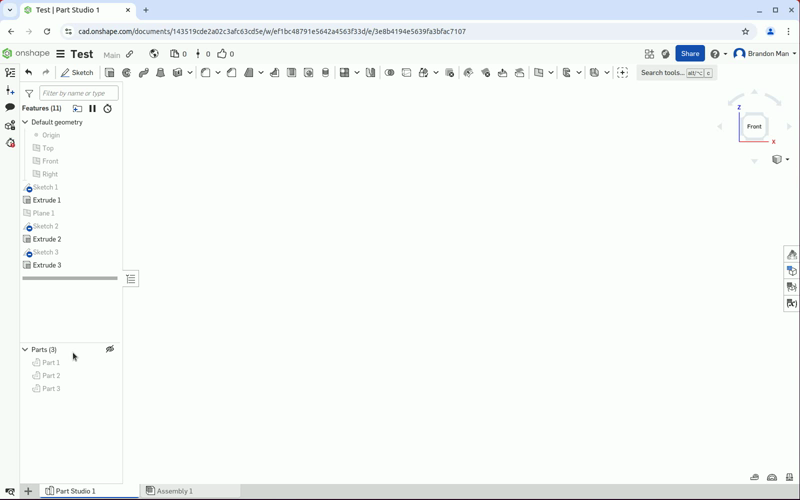
key_up(shift)
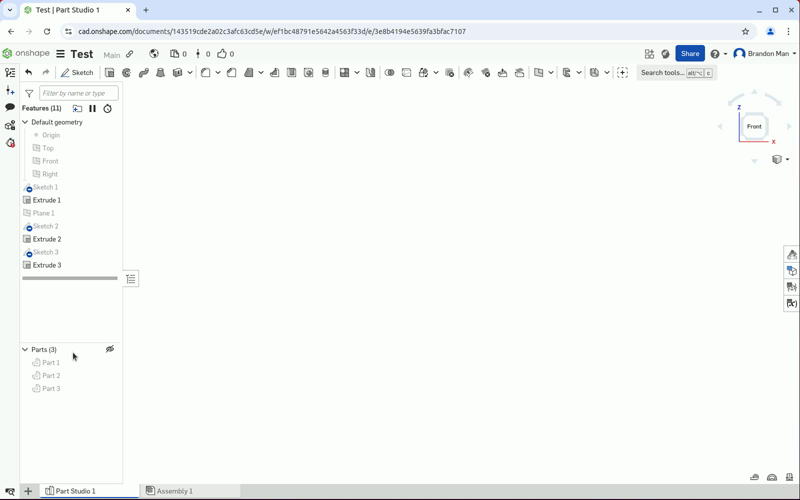
mouse_move(73, 352)
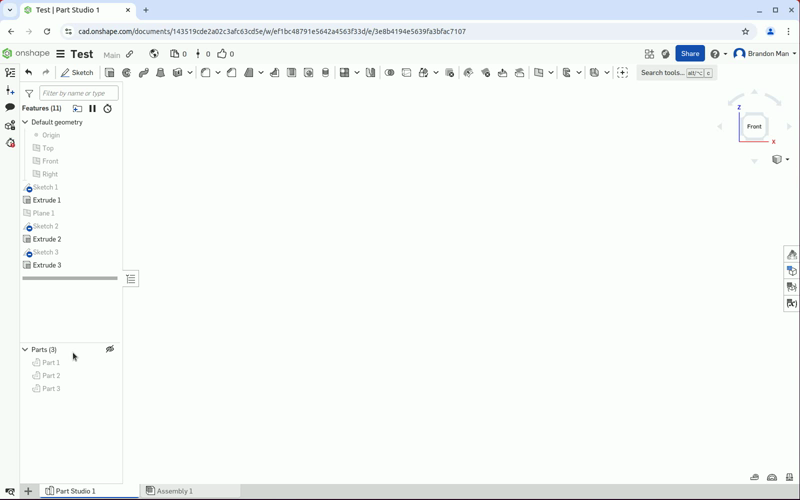
key(shift+y)
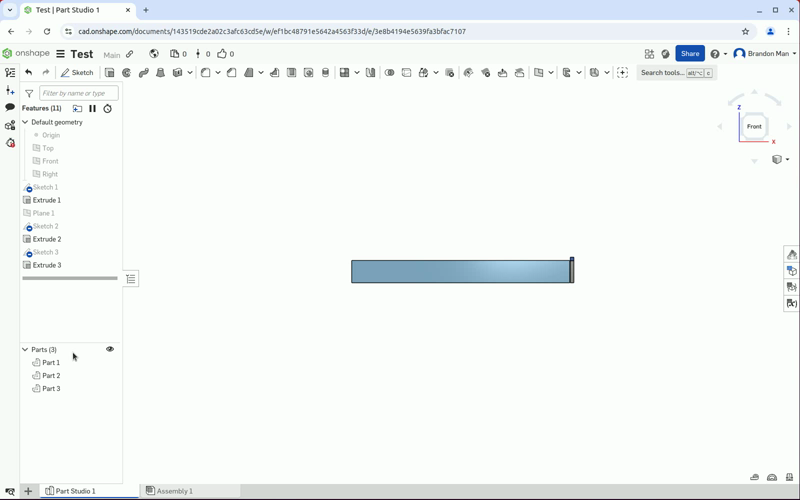
mouse_move(541, 75)
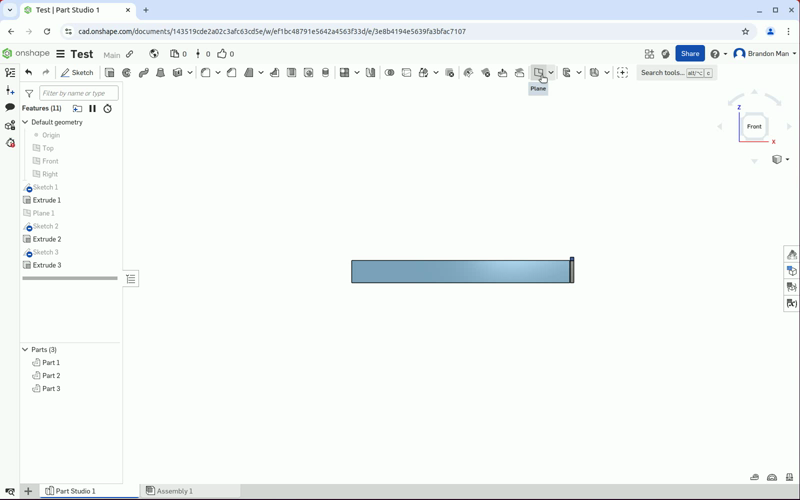
click(541, 75)
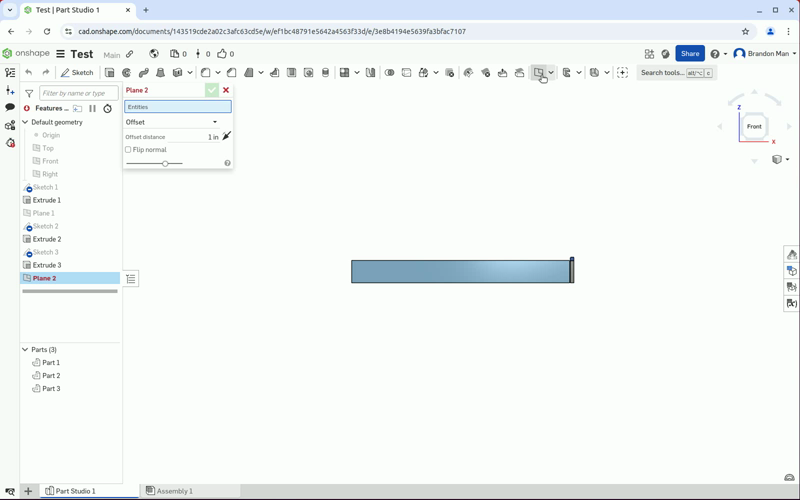
mouse_move(73, 163)
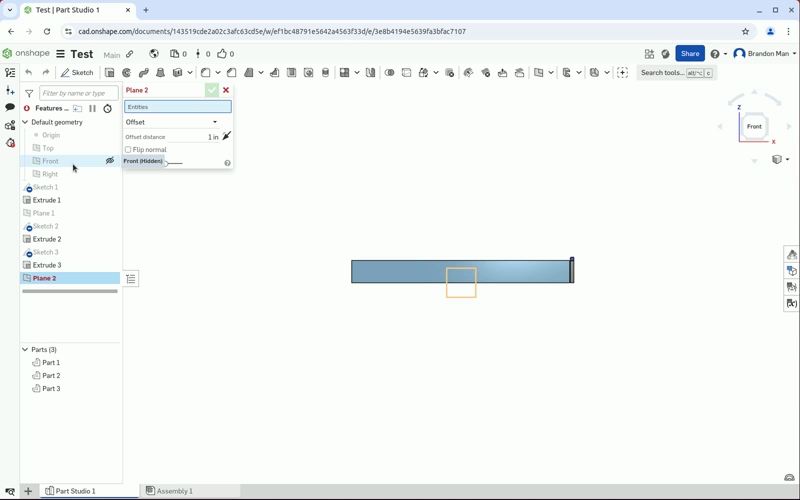
click(73, 163)
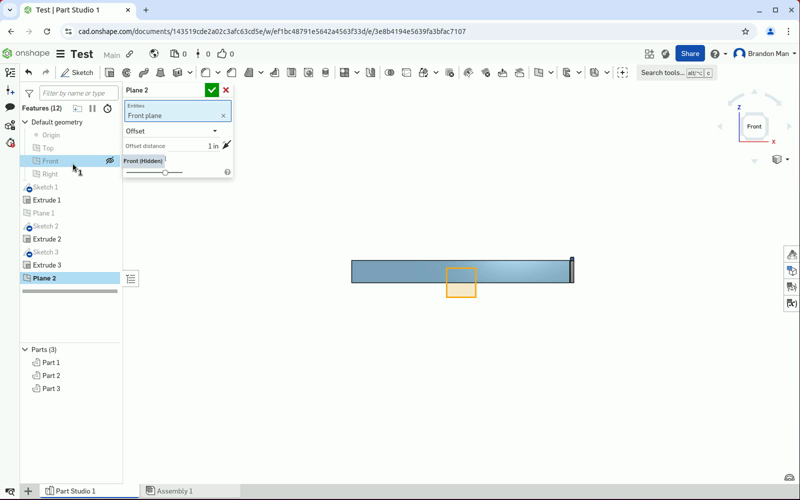
key(tab, 2)
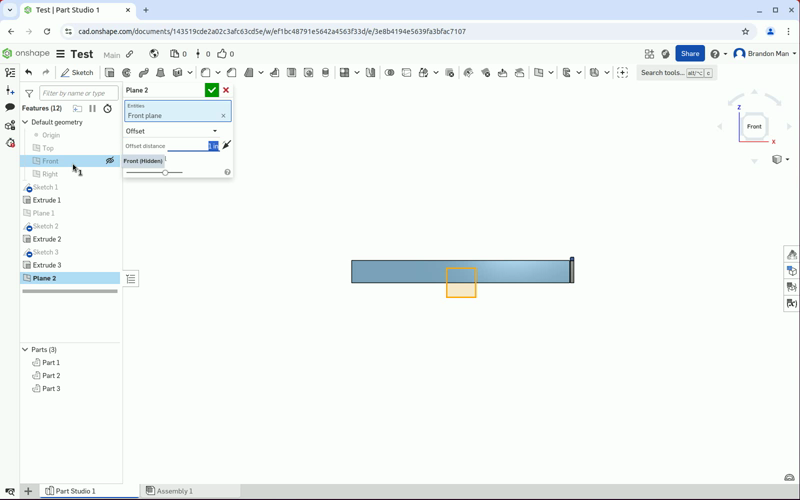
text(10.845)
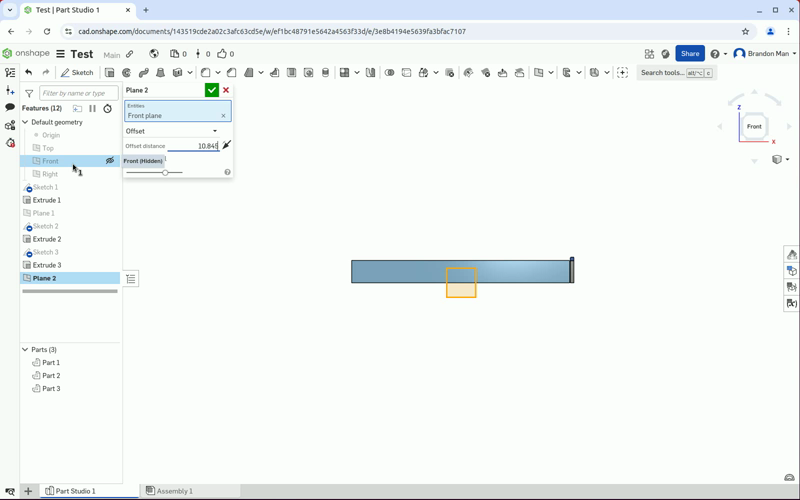
key(enter, 2)
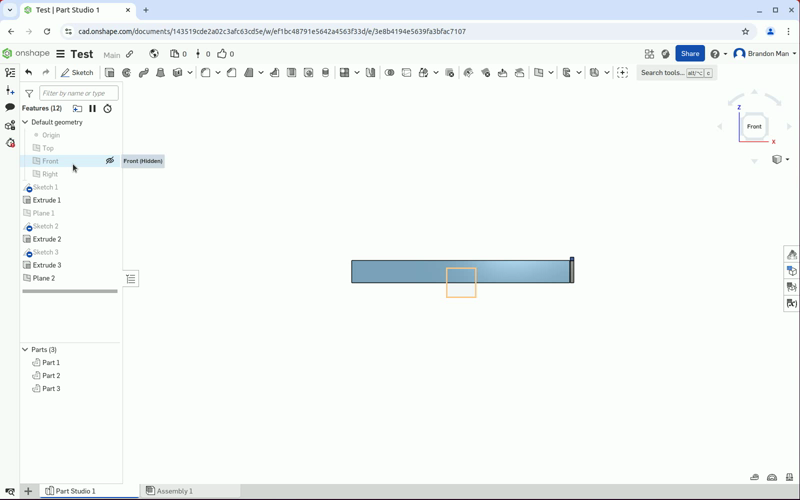
key(shift+s)
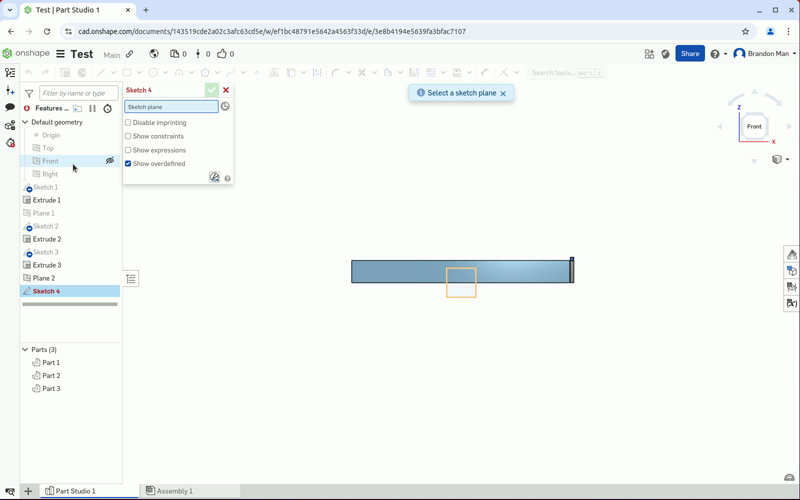
mouse_move(73, 280)
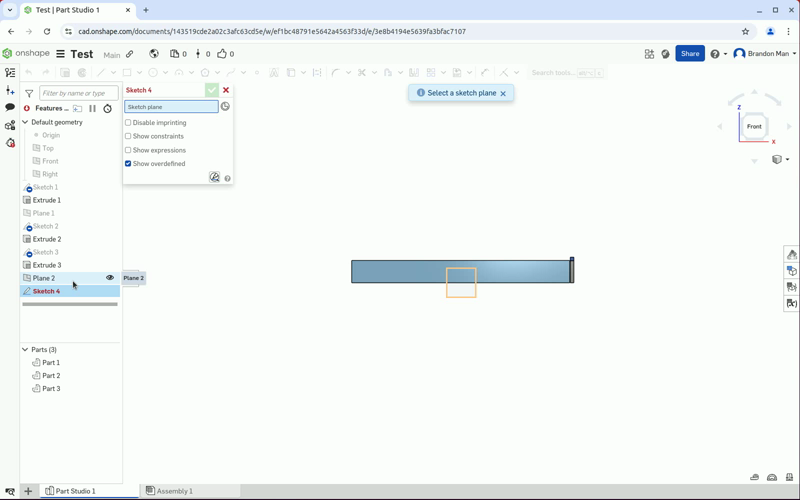
click(73, 280)
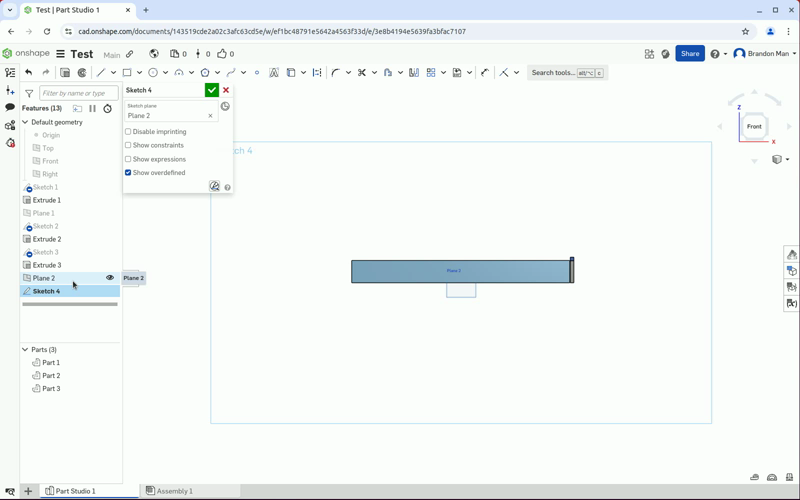
mouse_move(73, 352)
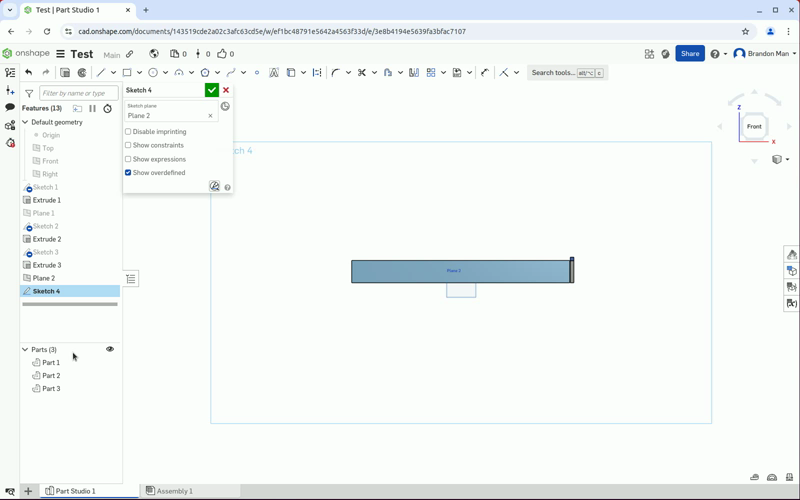
key(y)
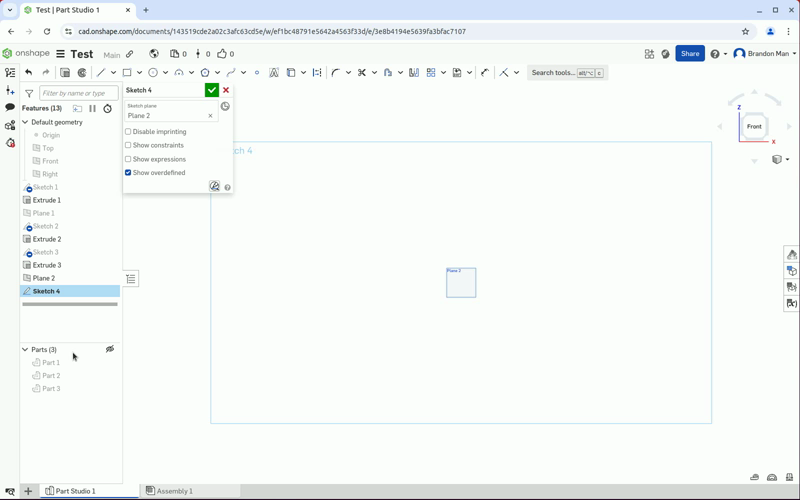
key(l)
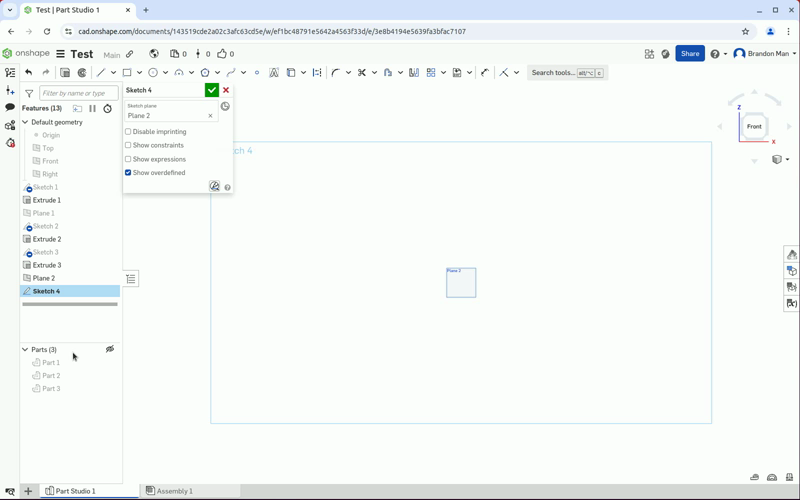
key_down(shift)
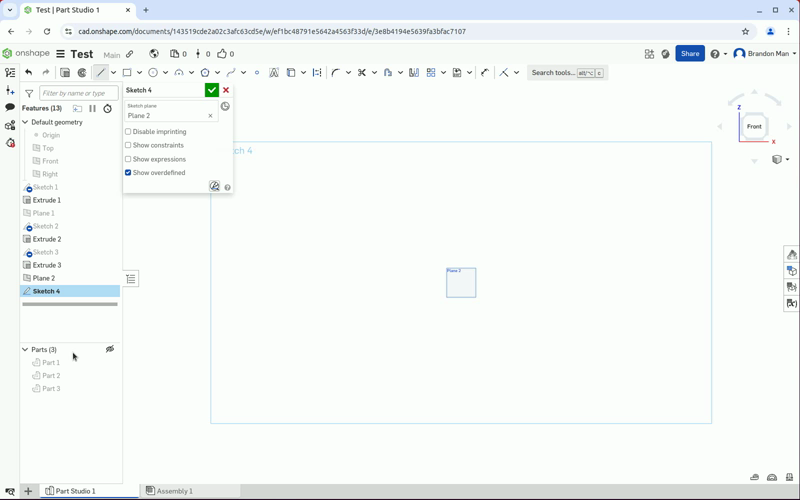
mouse_move(348, 282)
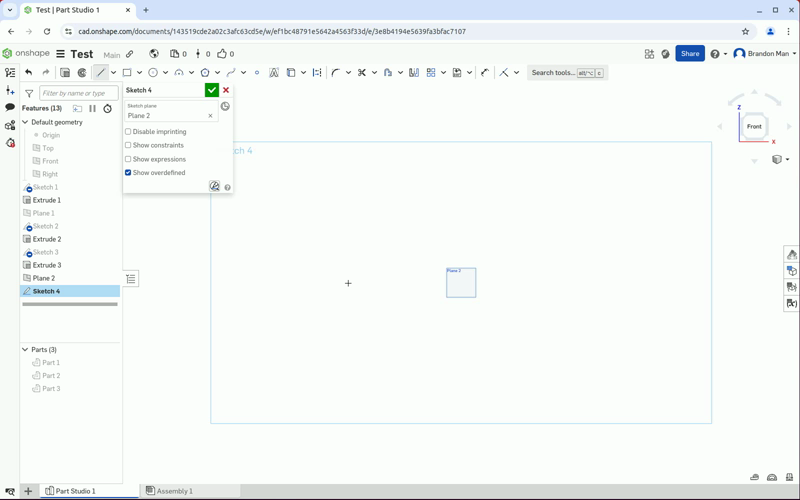
click(348, 282)
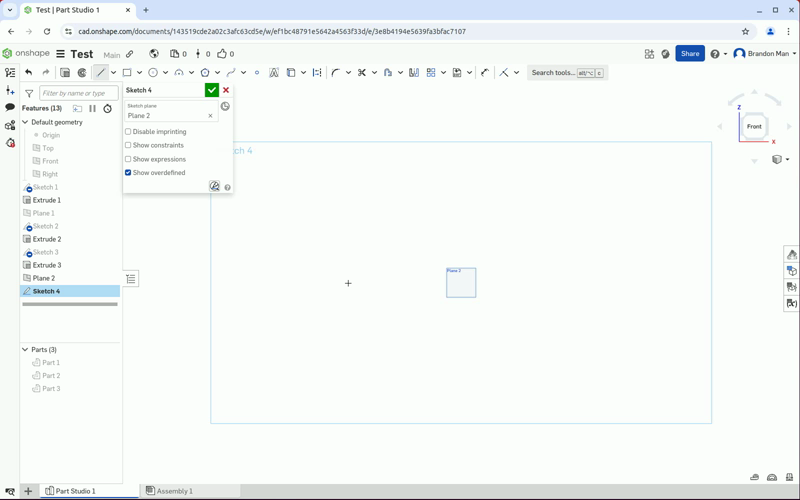
key_up(shift)
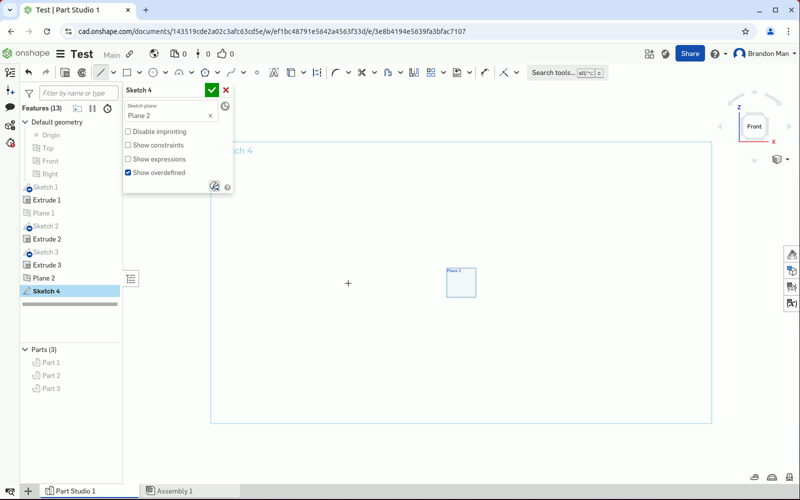
key_down(shift)
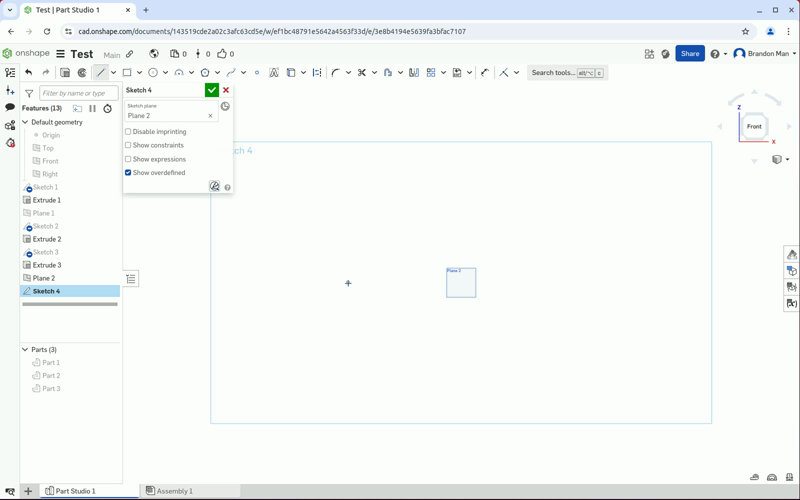
mouse_move(378, 282)
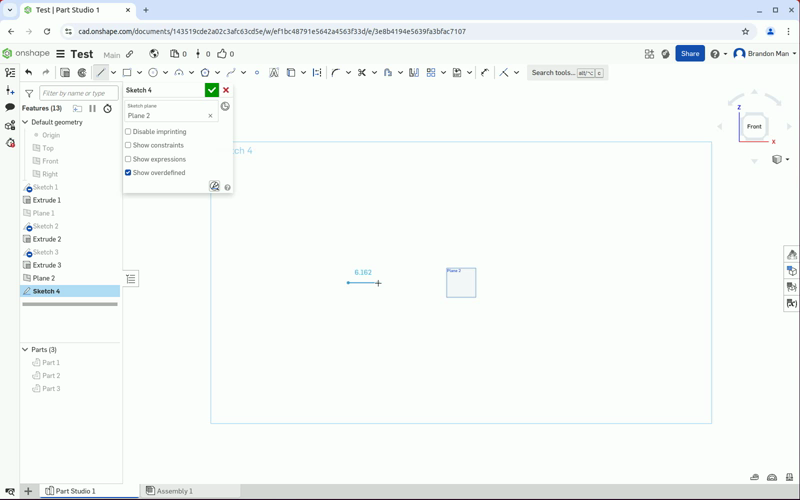
mouse_move(350, 282)
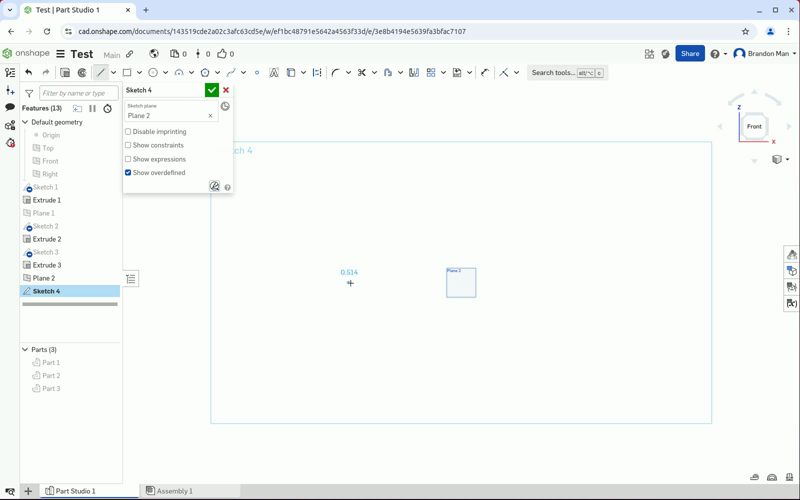
scroll(6)
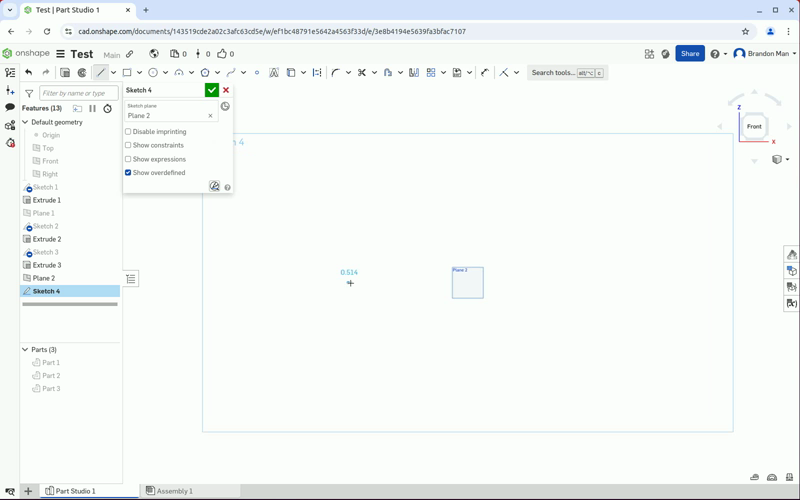
scroll(6)
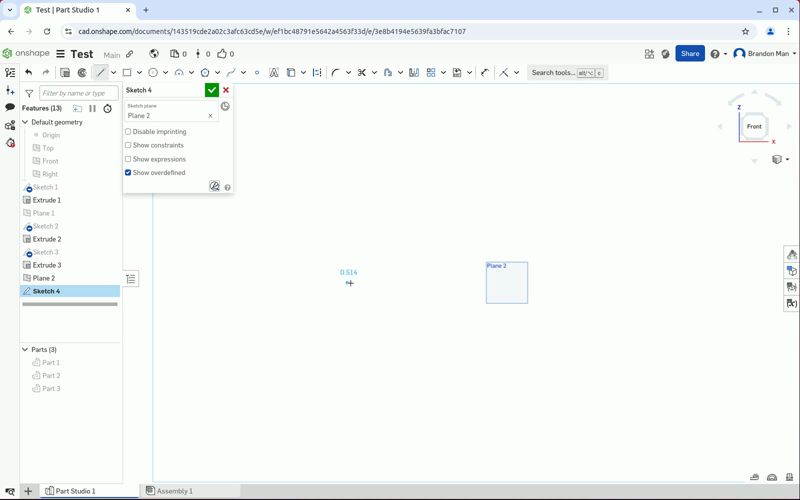
scroll(6)
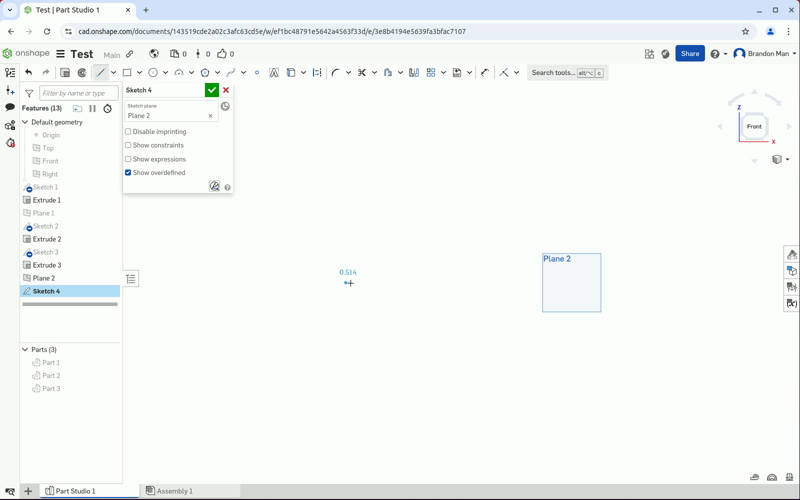
scroll(6)
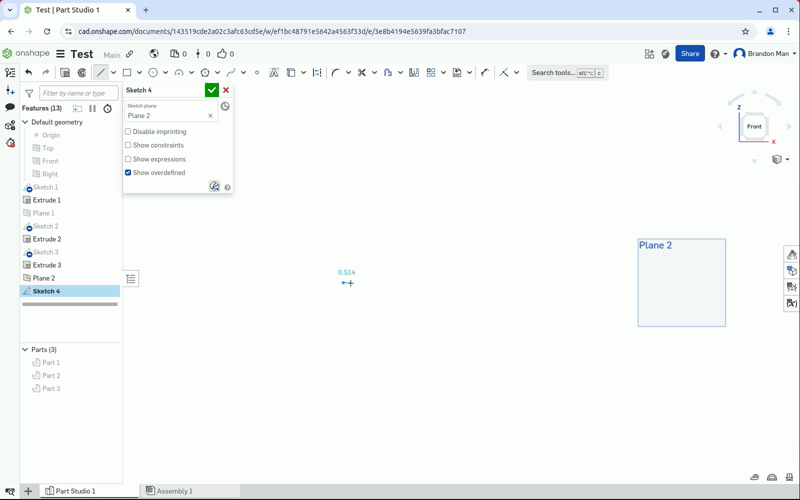
scroll(6)
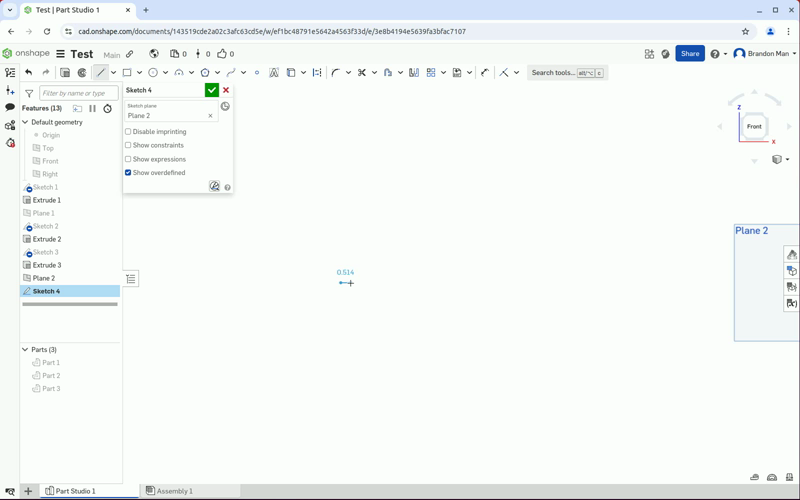
scroll(6)
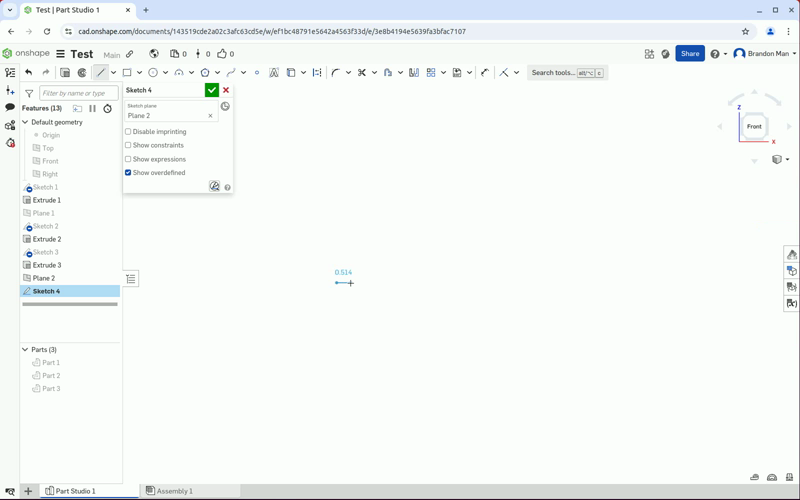
scroll(6)
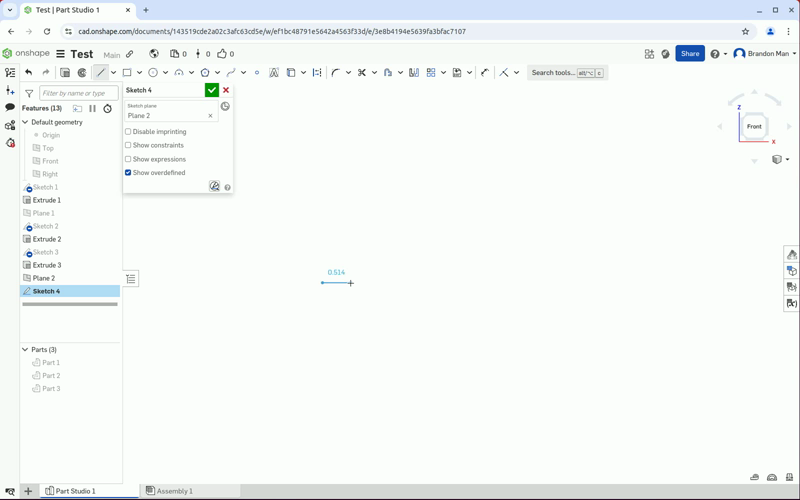
click(350, 282)
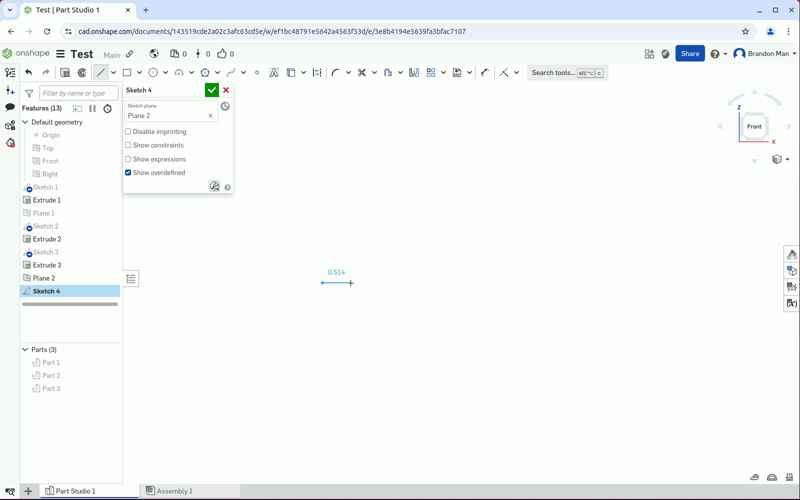
scroll(-6)
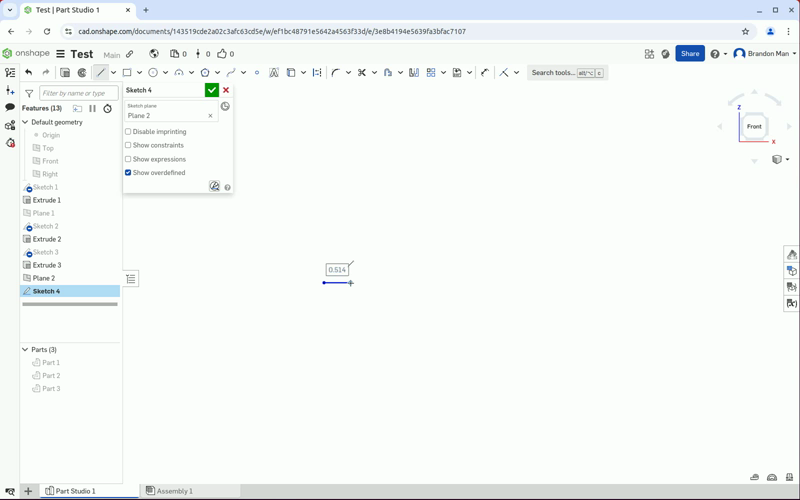
scroll(-6)
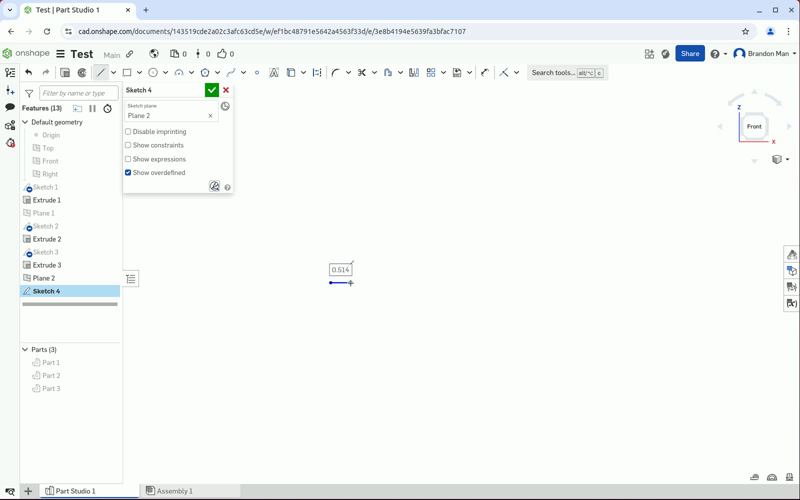
scroll(-6)
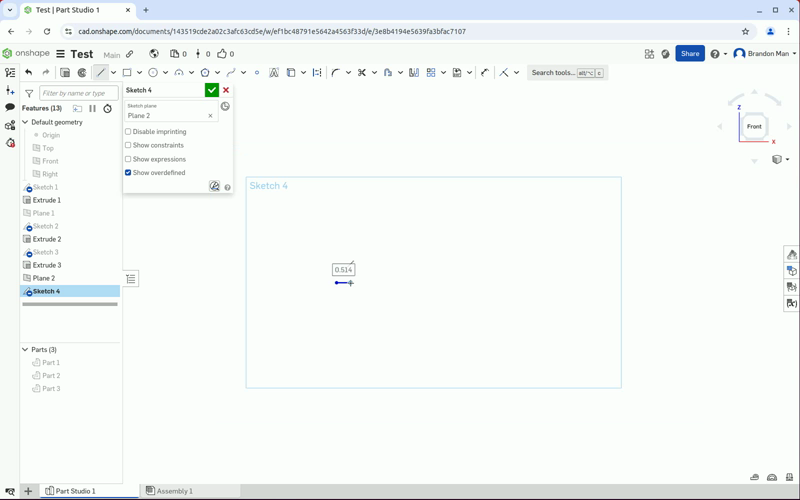
scroll(-6)
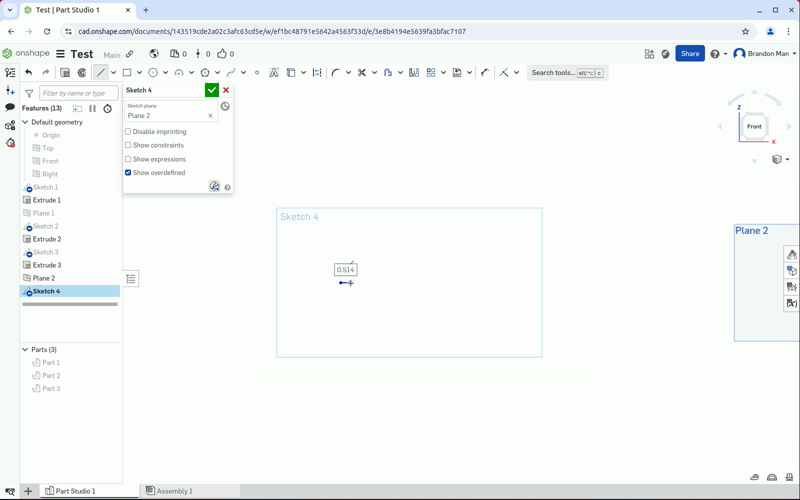
scroll(-6)
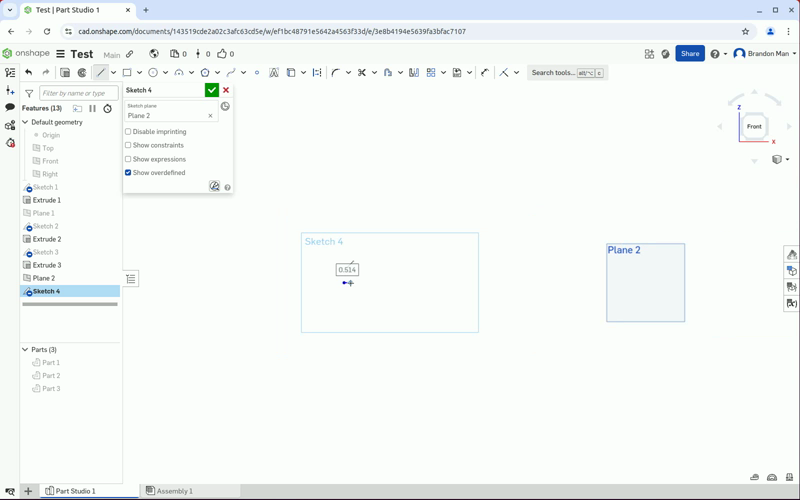
scroll(-6)
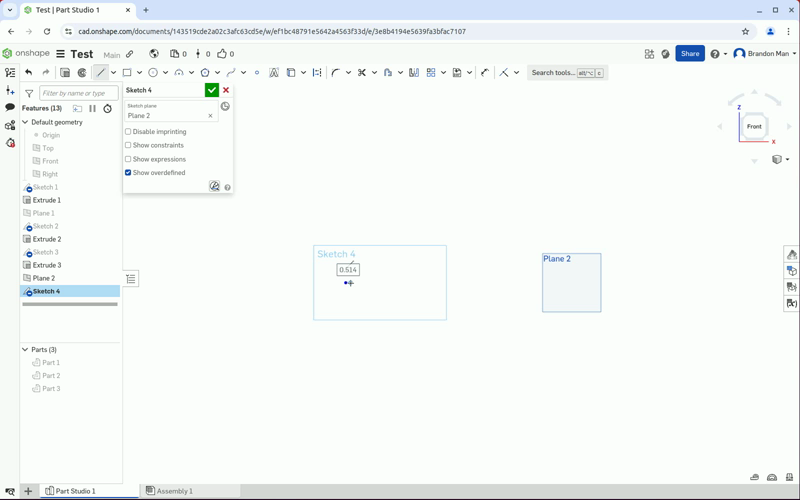
scroll(-6)
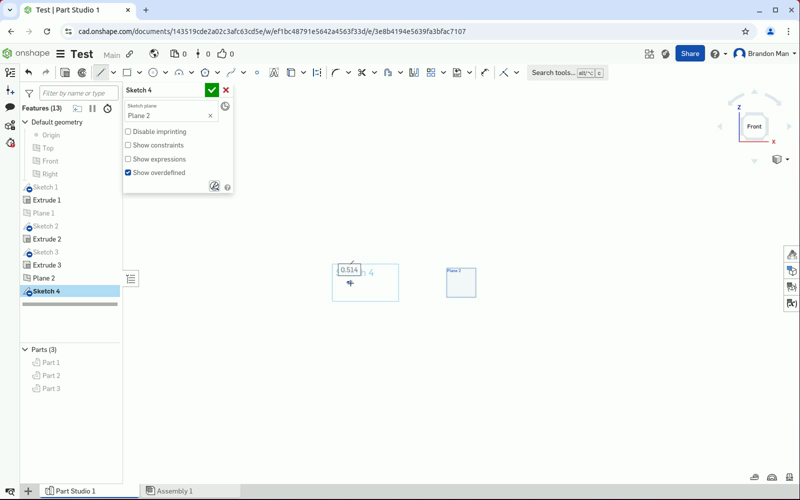
key_up(shift)
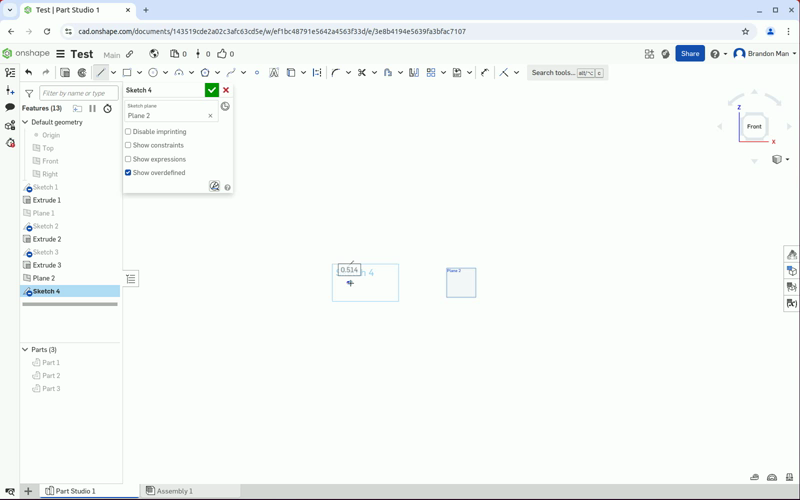
key_down(shift)
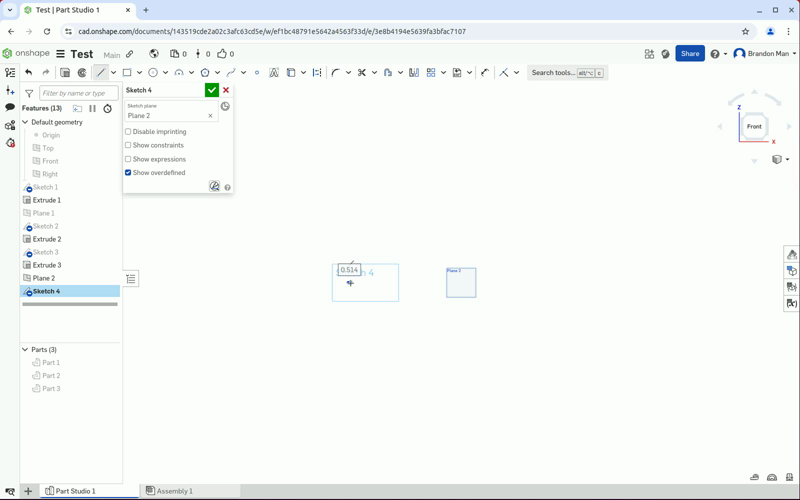
mouse_move(380, 282)
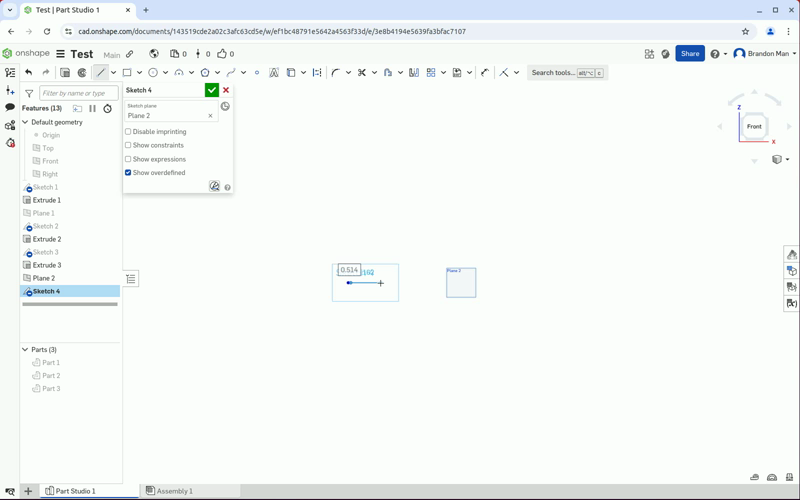
mouse_move(350, 259)
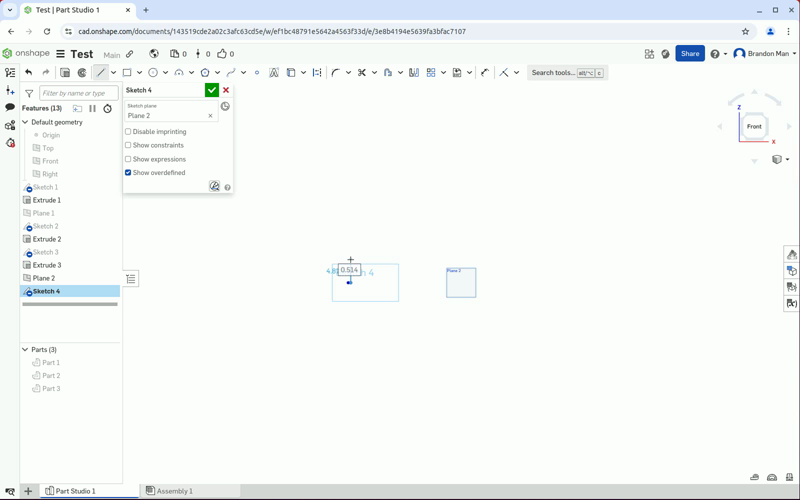
click(350, 259)
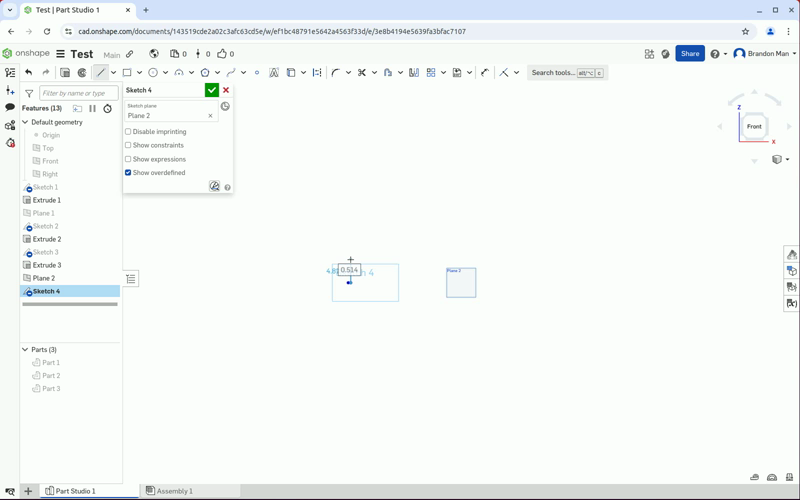
key_up(shift)
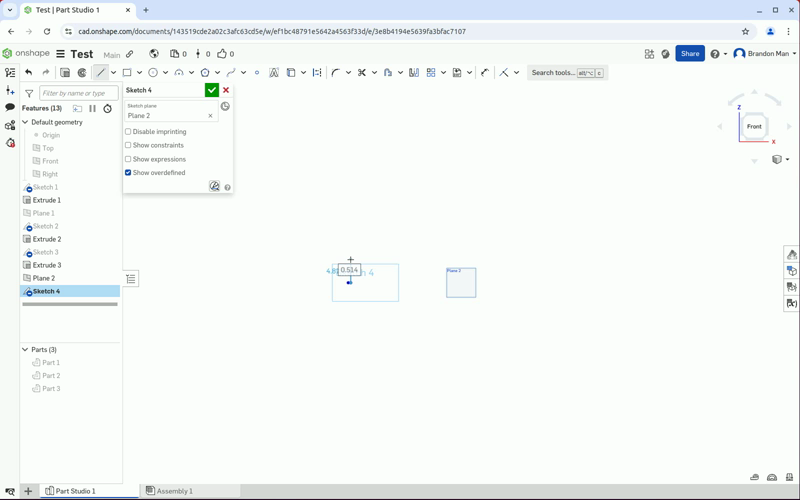
key_down(shift)
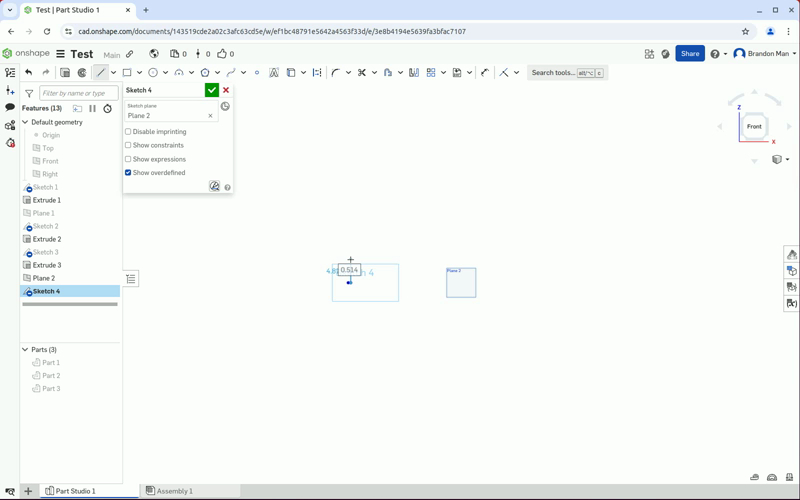
mouse_move(569, 259)
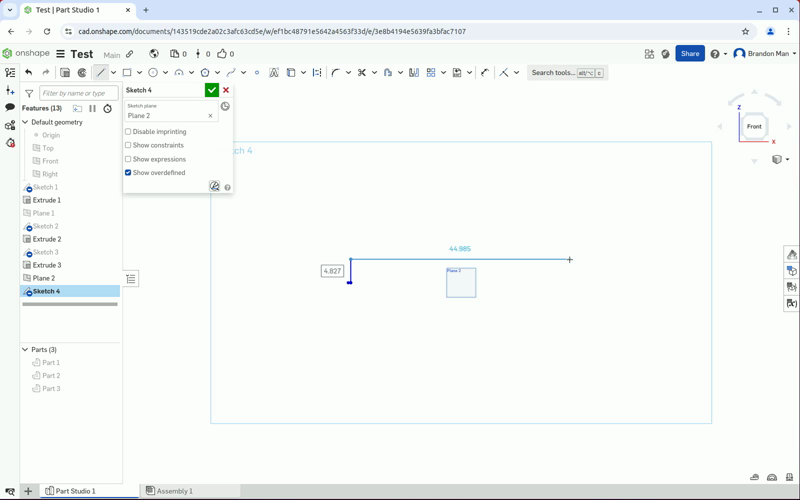
click(569, 259)
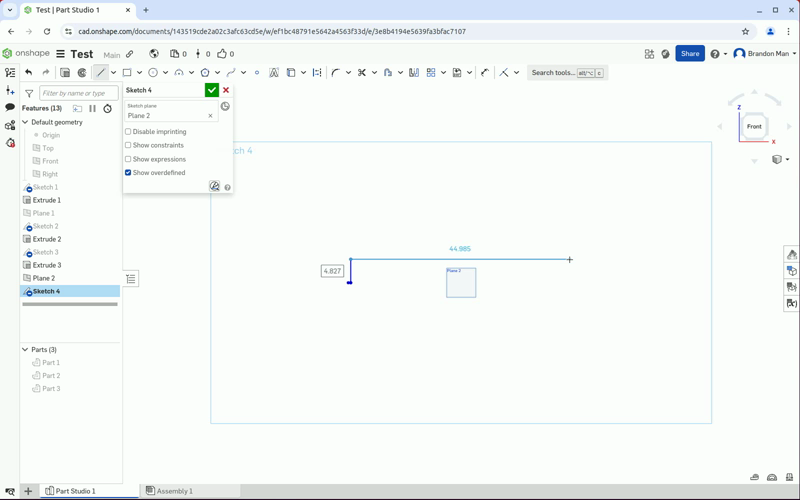
key_up(shift)
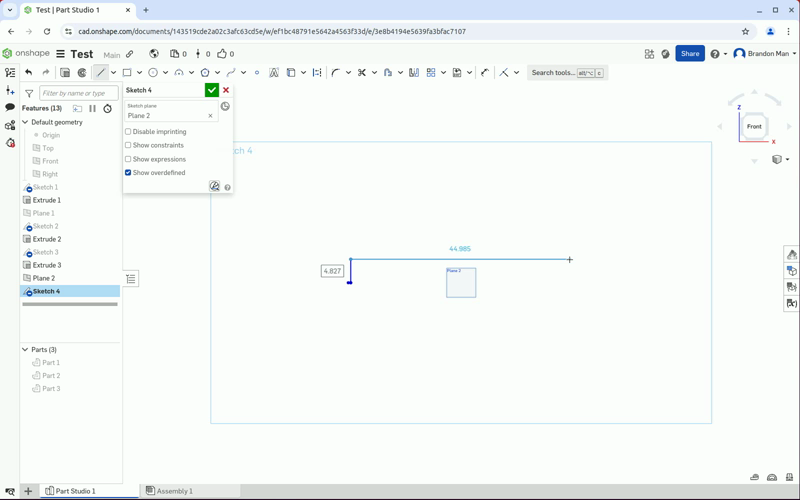
key_down(shift)
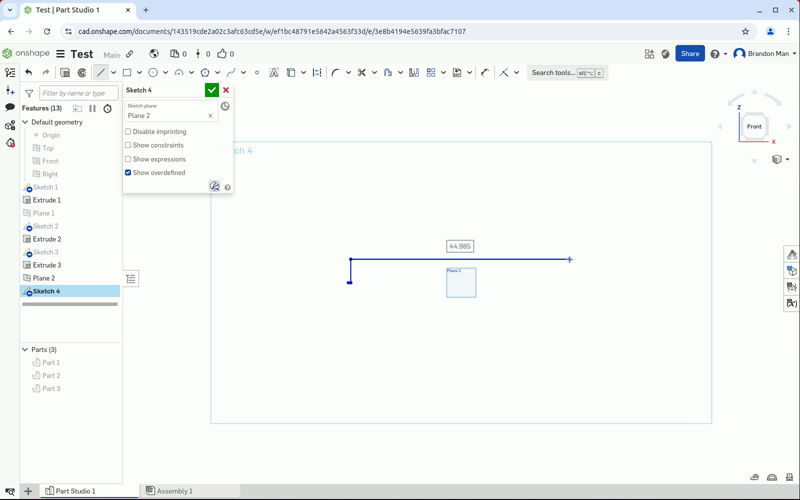
mouse_move(589, 259)
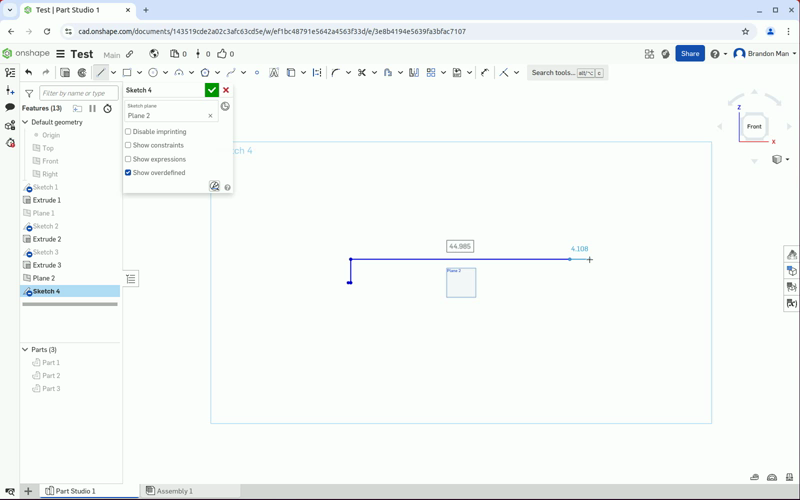
mouse_move(569, 282)
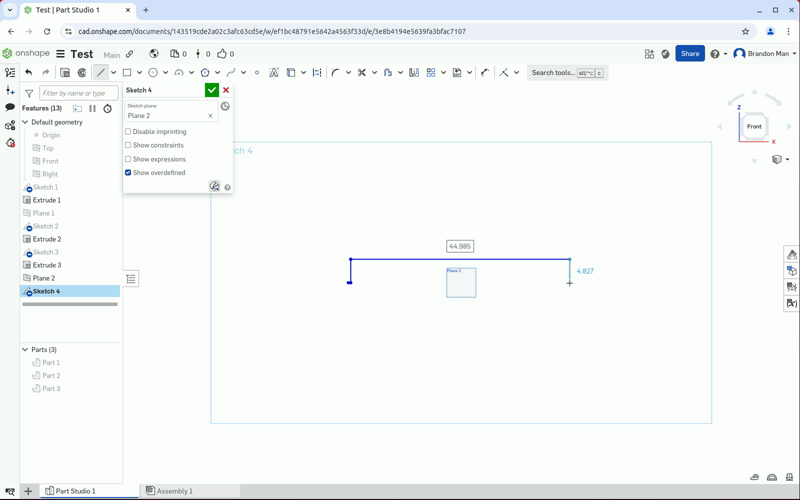
click(569, 282)
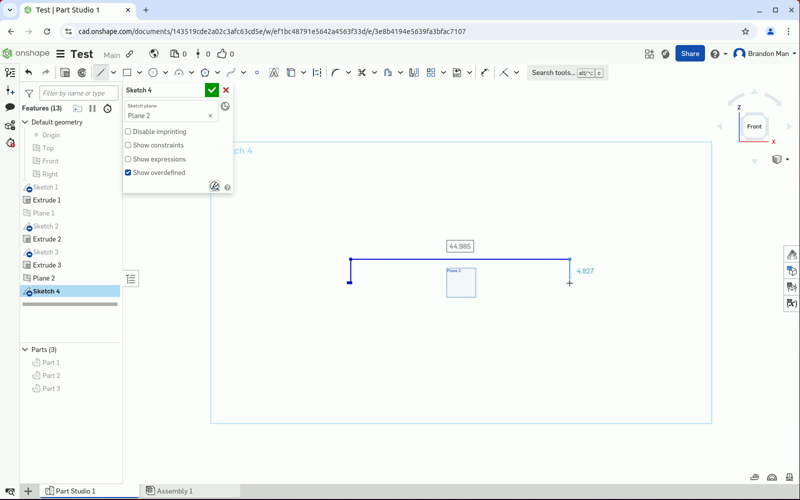
key_up(shift)
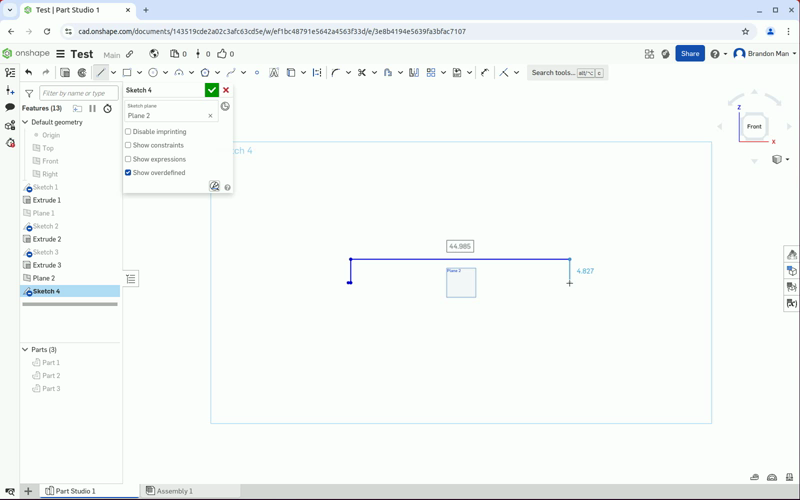
key_down(shift)
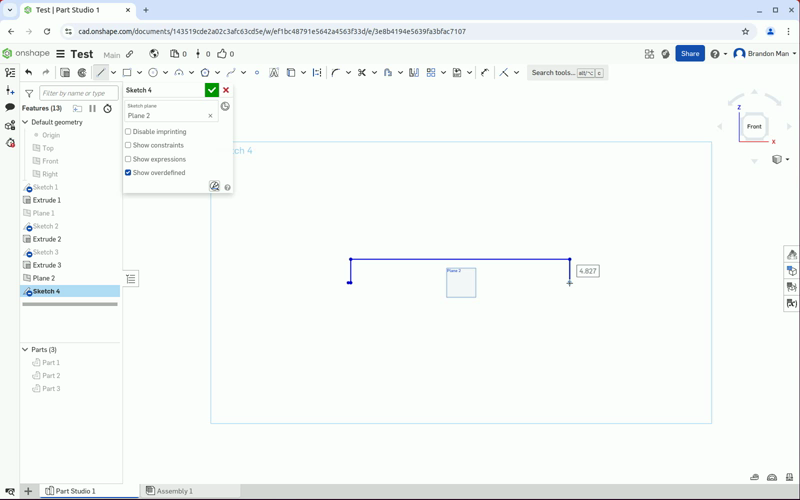
mouse_move(589, 282)
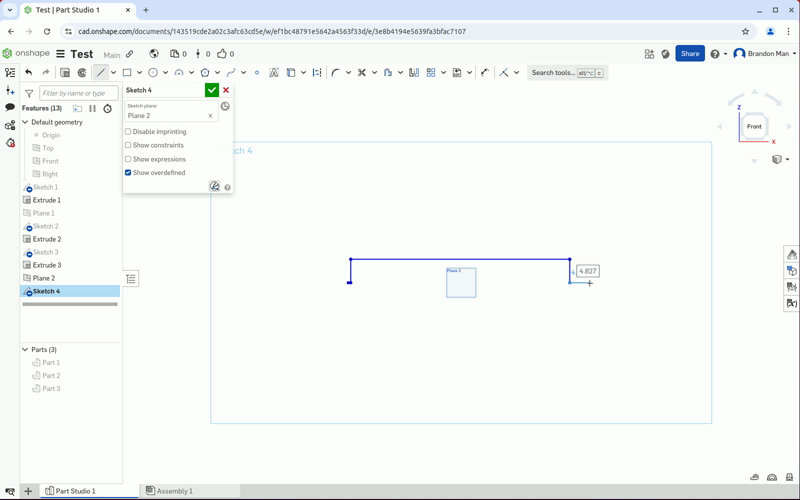
mouse_move(572, 282)
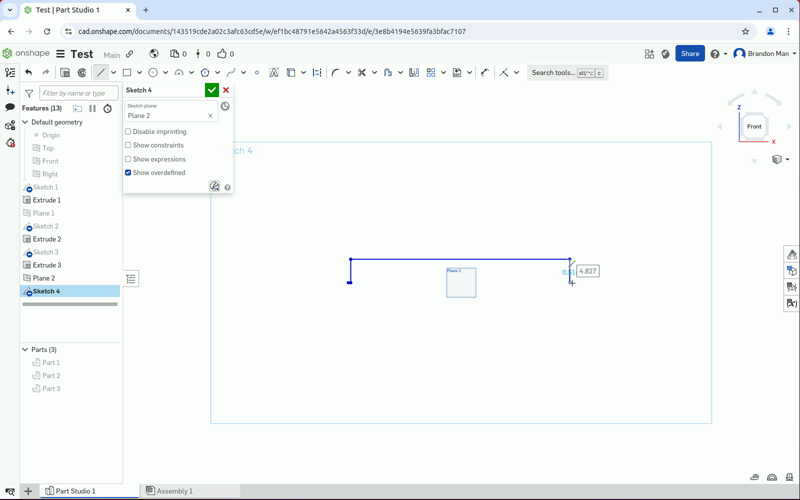
scroll(6)
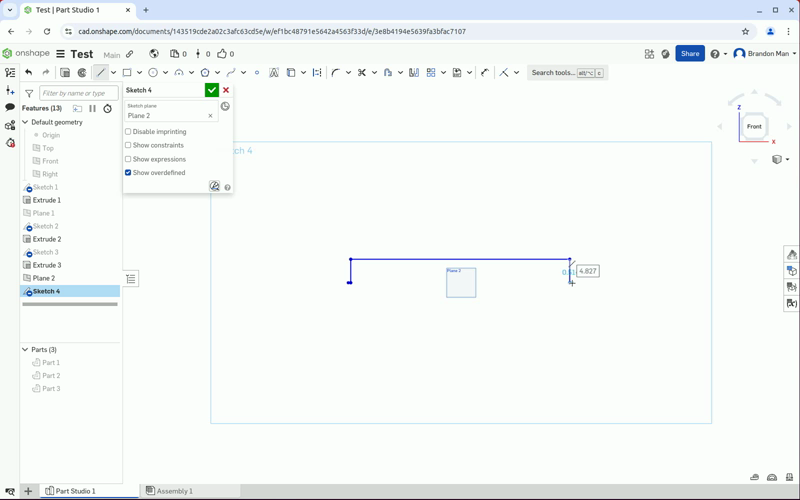
scroll(6)
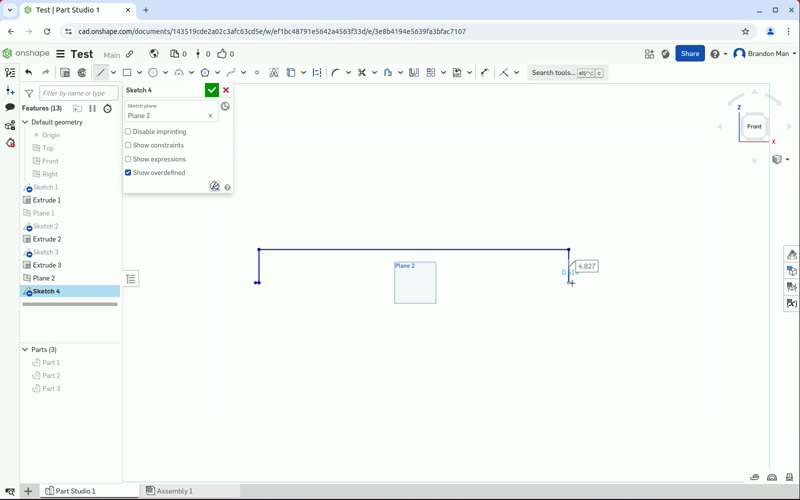
scroll(6)
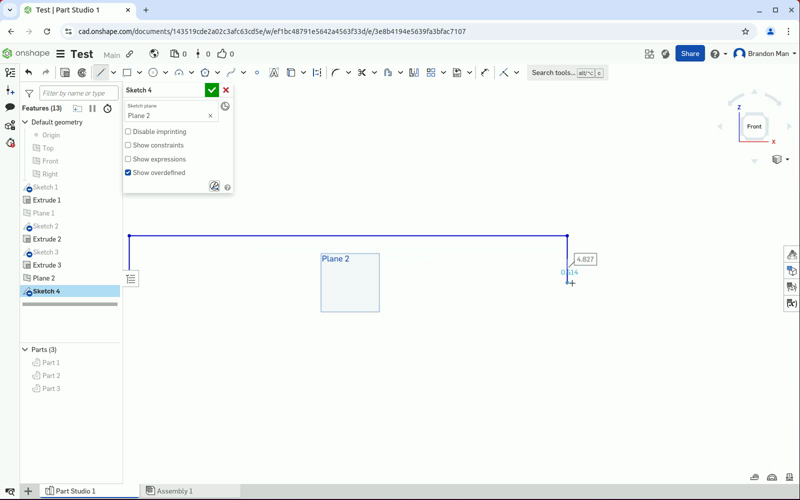
scroll(6)
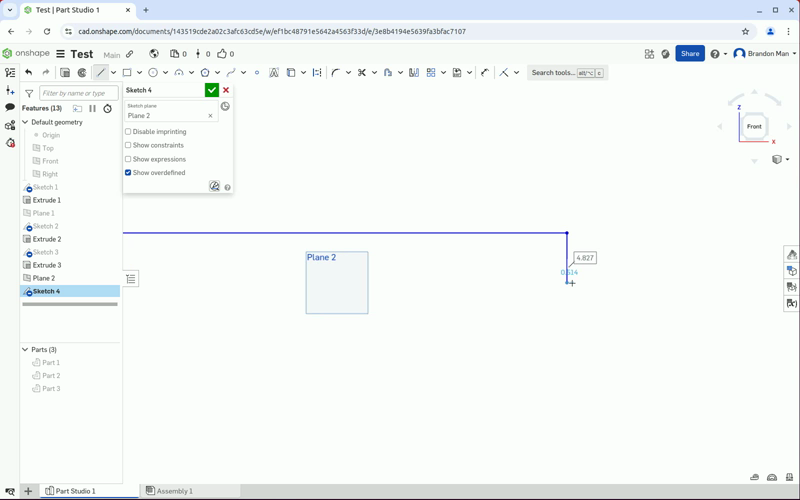
scroll(6)
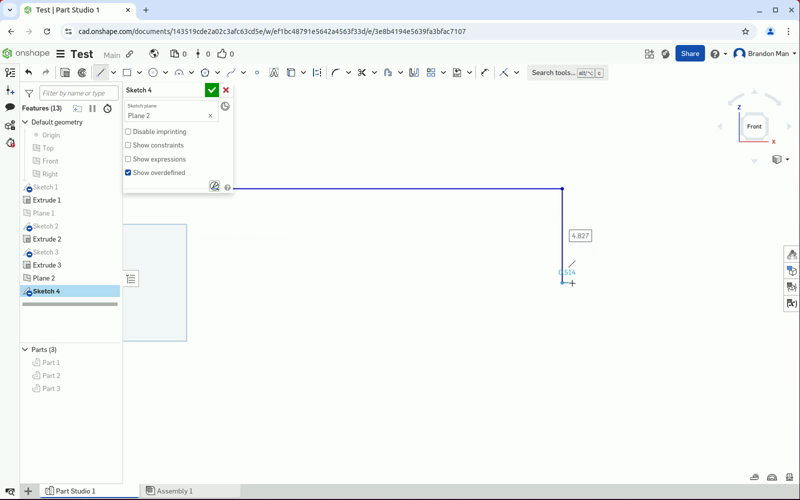
scroll(6)
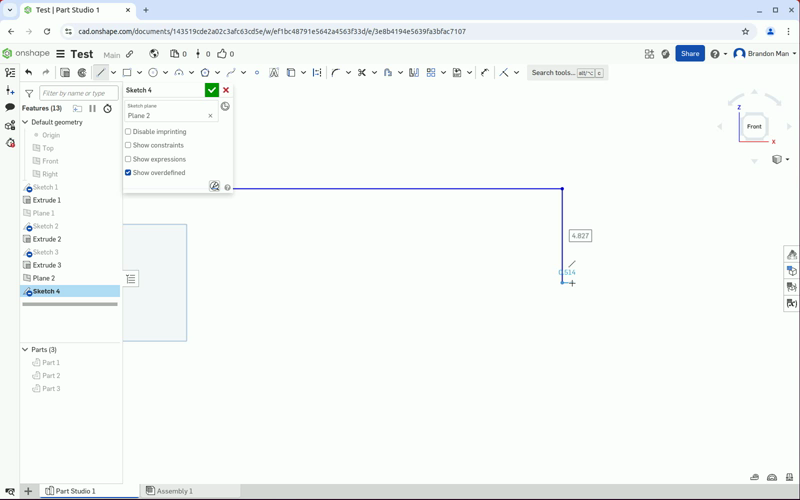
scroll(6)
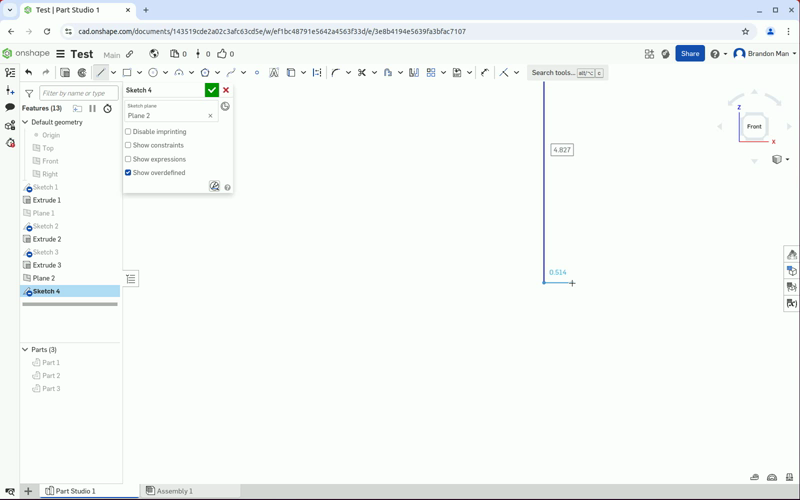
click(572, 282)
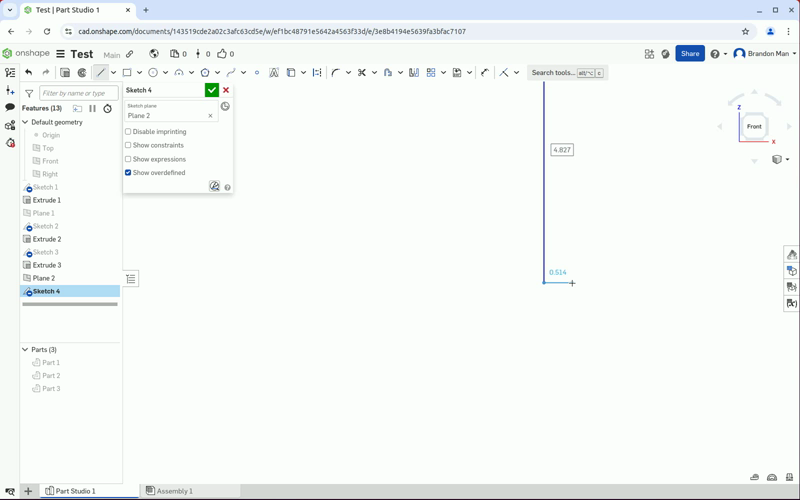
scroll(-6)
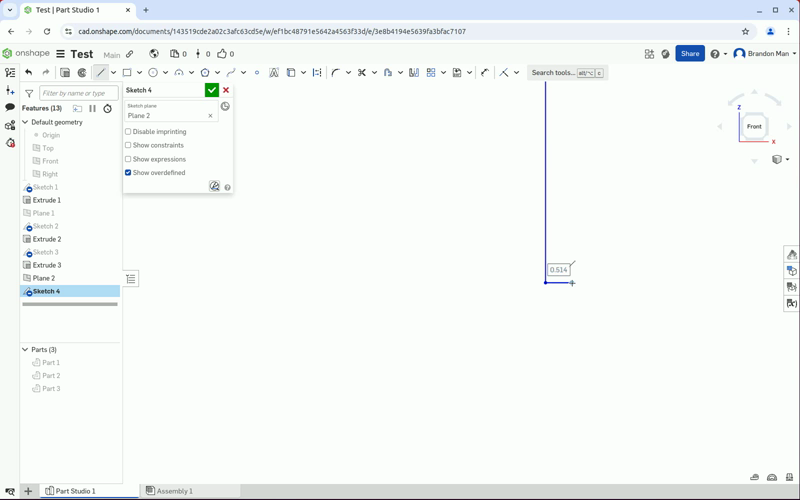
scroll(-6)
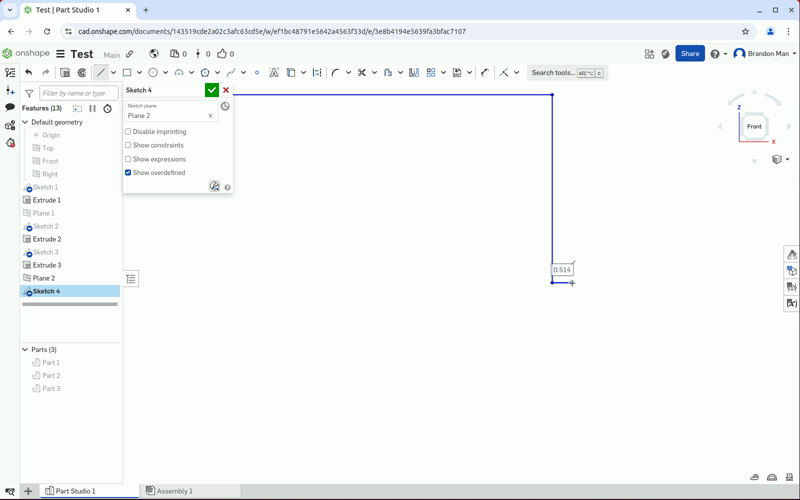
scroll(-6)
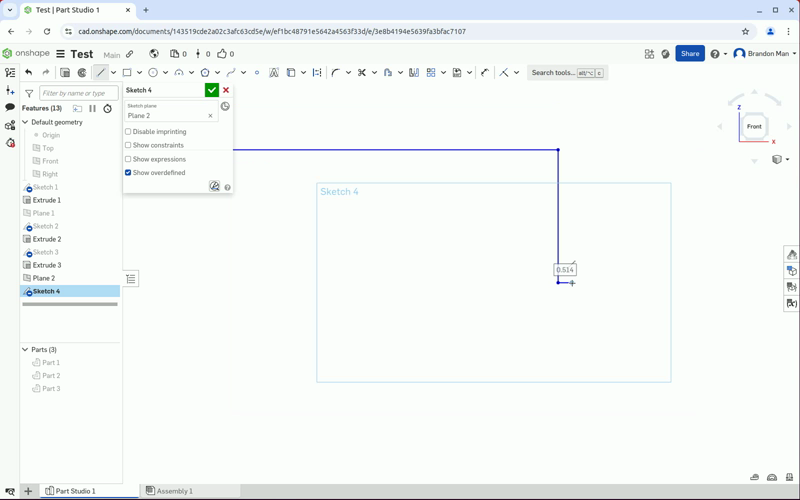
scroll(-6)
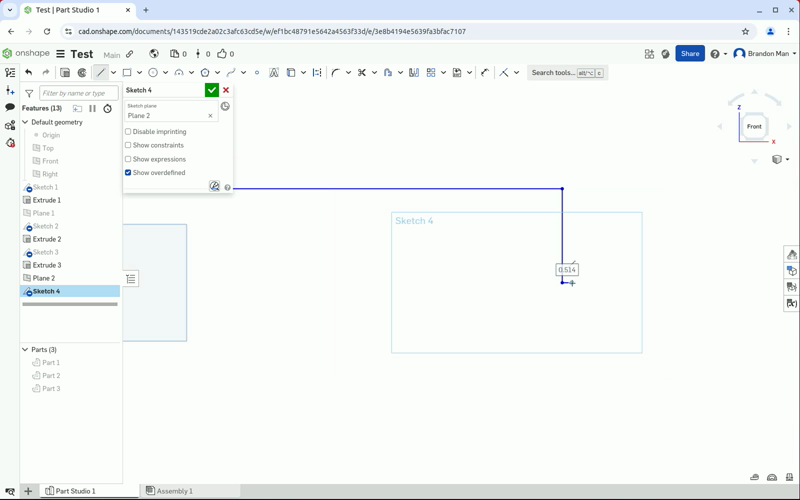
scroll(-6)
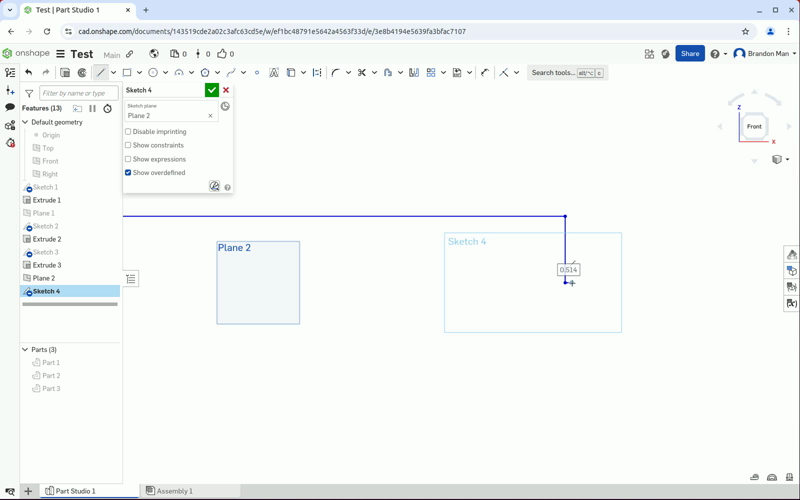
scroll(-6)
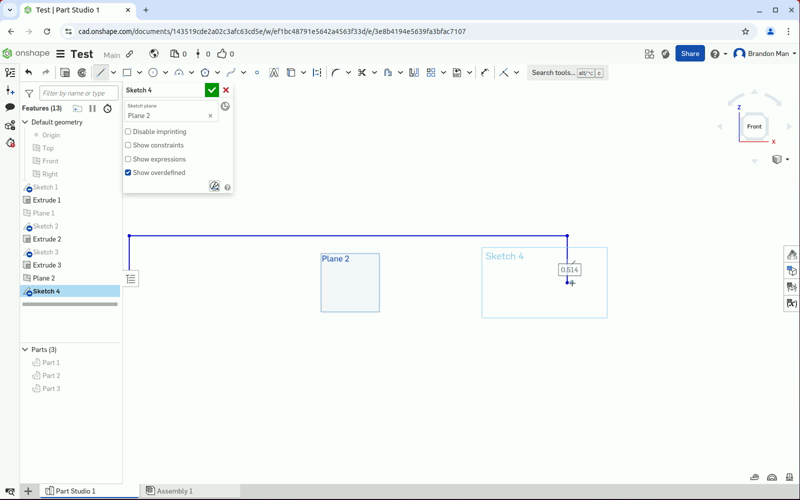
scroll(-6)
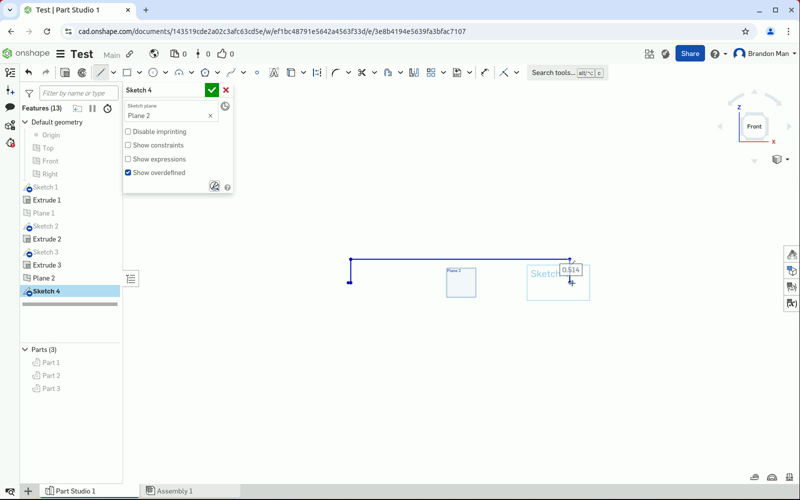
key_up(shift)
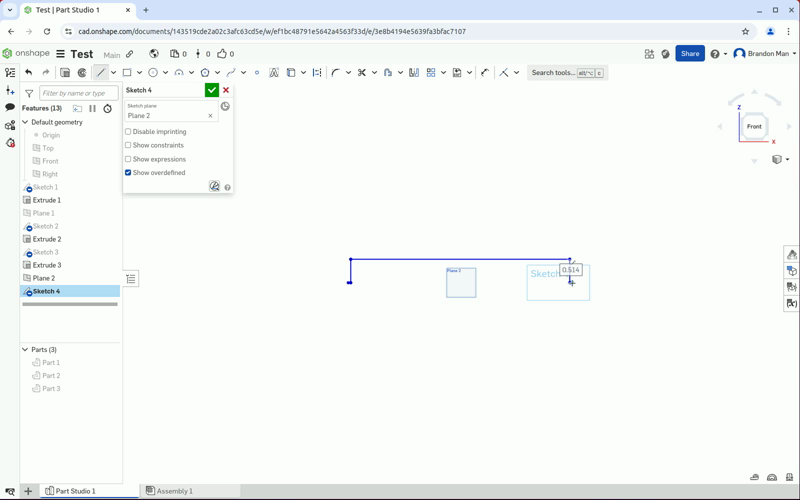
key_down(shift)
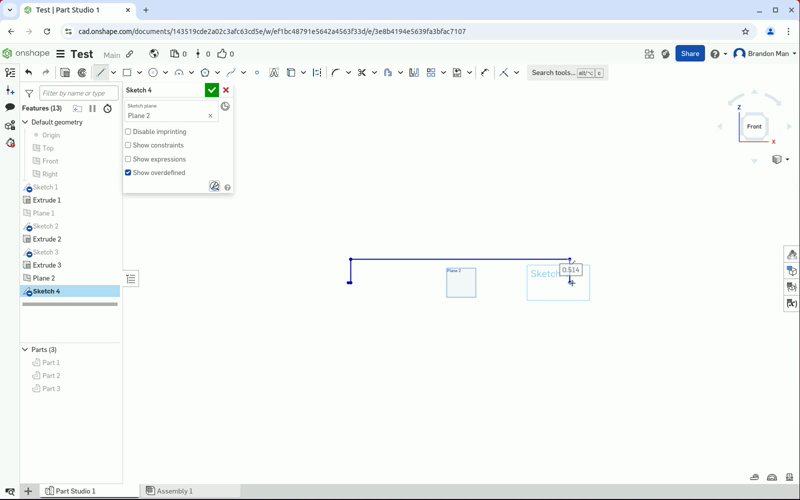
mouse_move(589, 282)
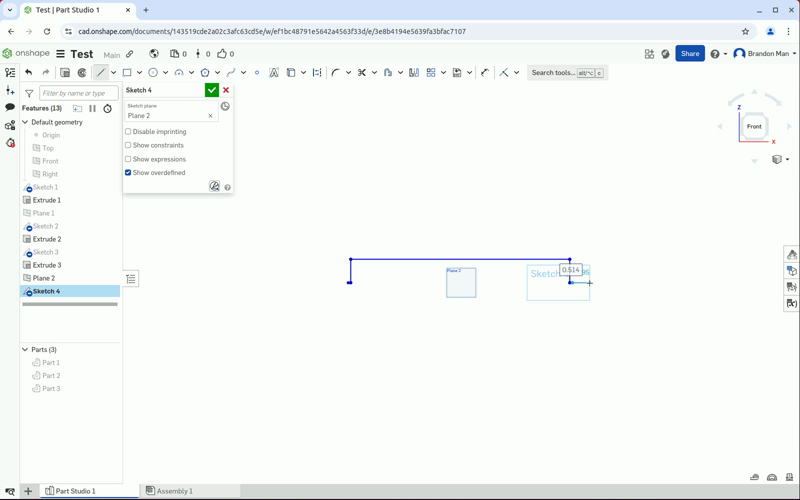
mouse_move(572, 257)
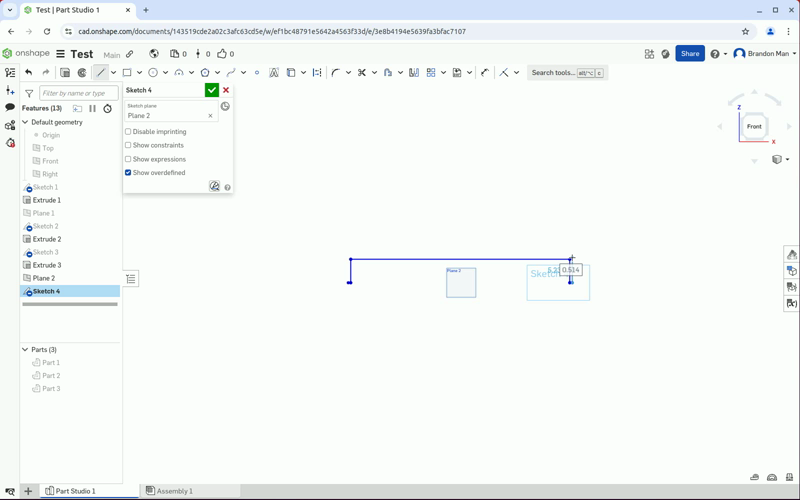
scroll(6)
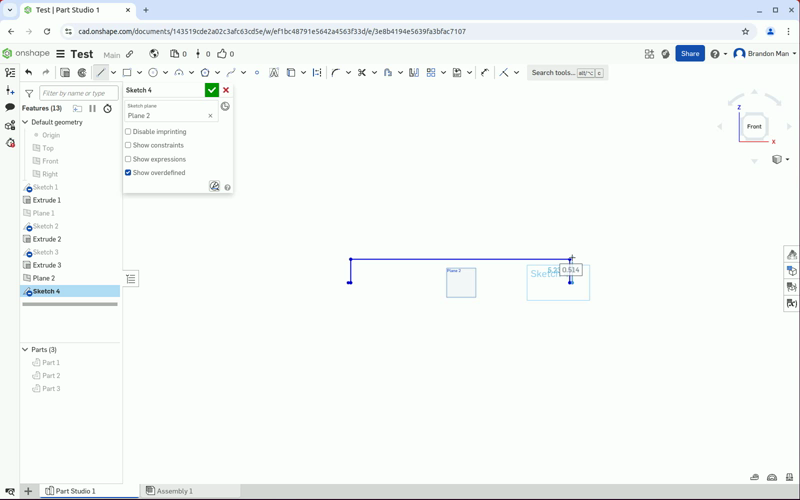
scroll(6)
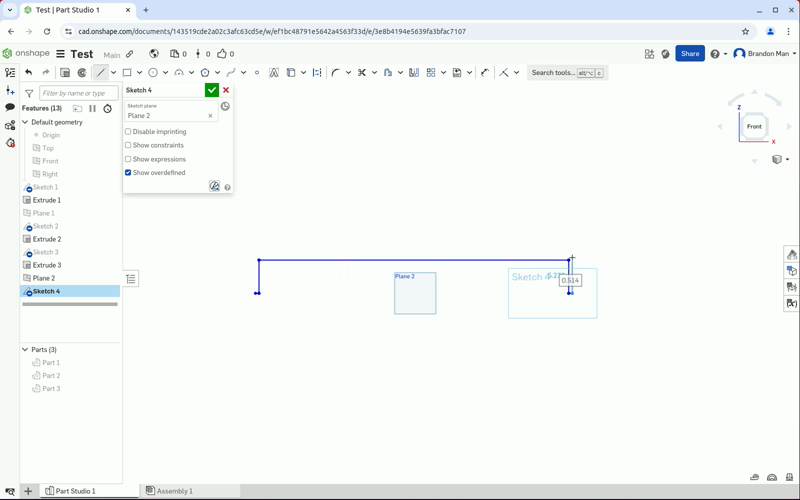
scroll(6)
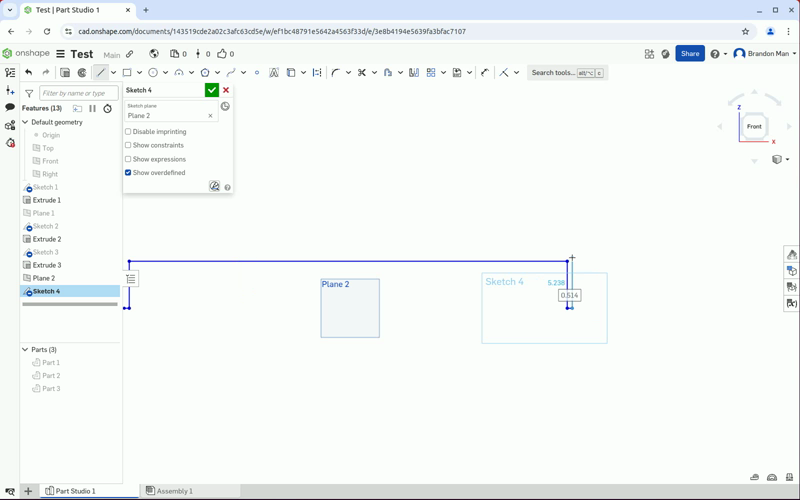
scroll(6)
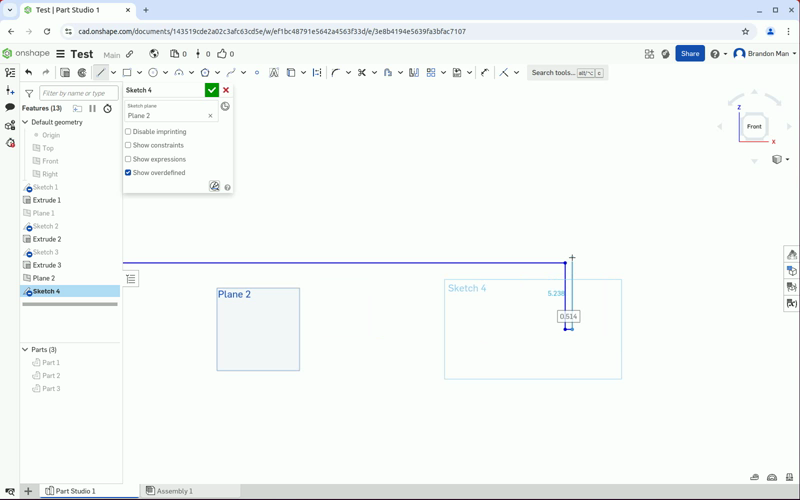
scroll(6)
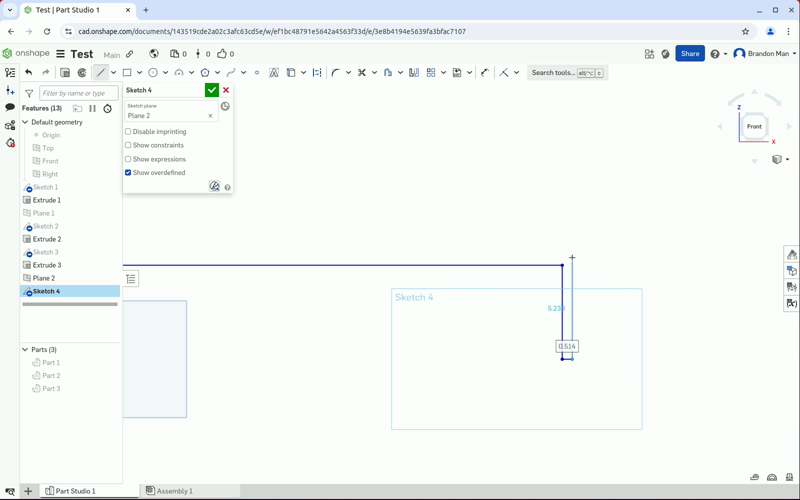
scroll(6)
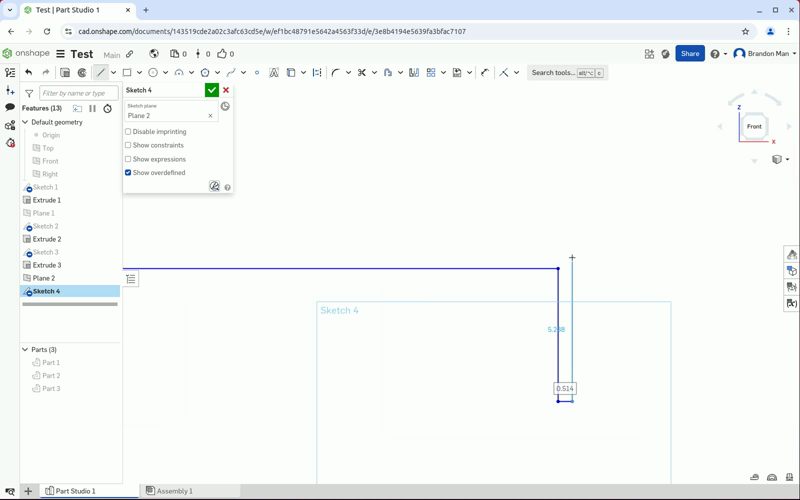
scroll(6)
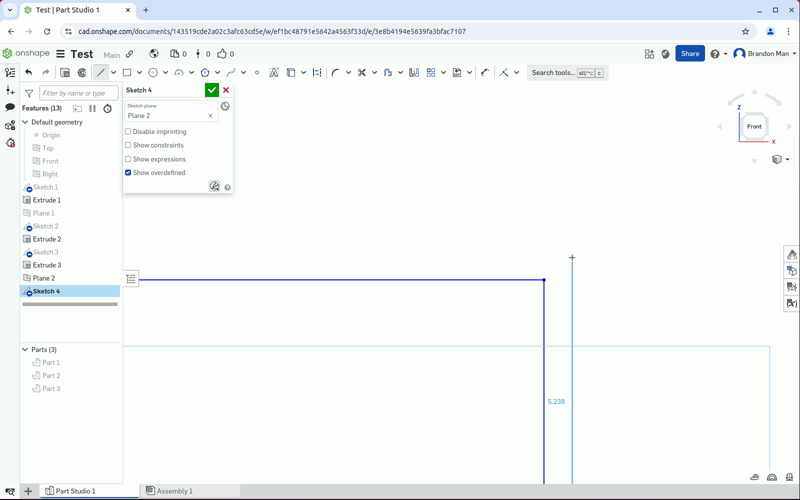
click(572, 257)
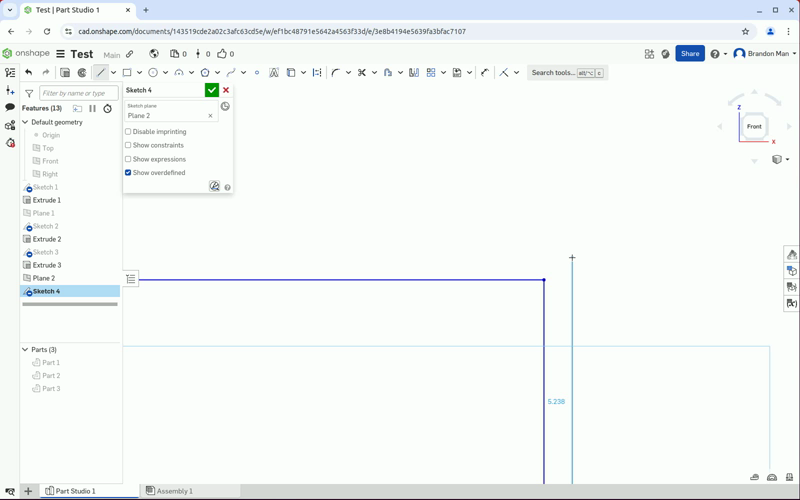
scroll(-6)
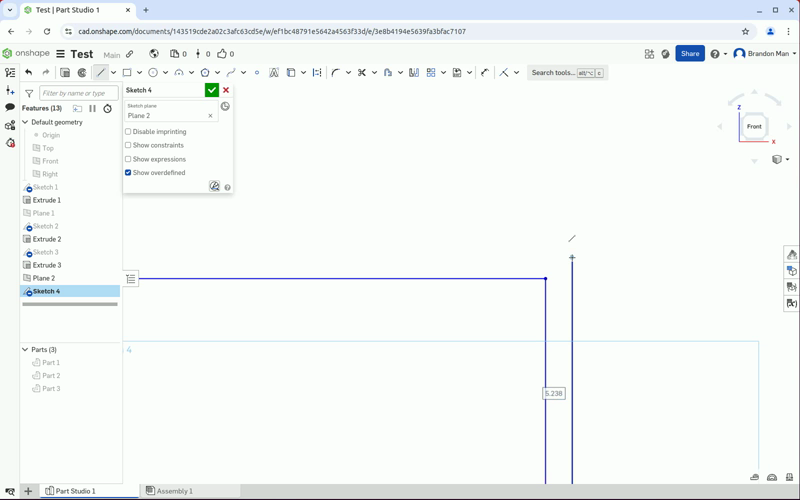
scroll(-6)
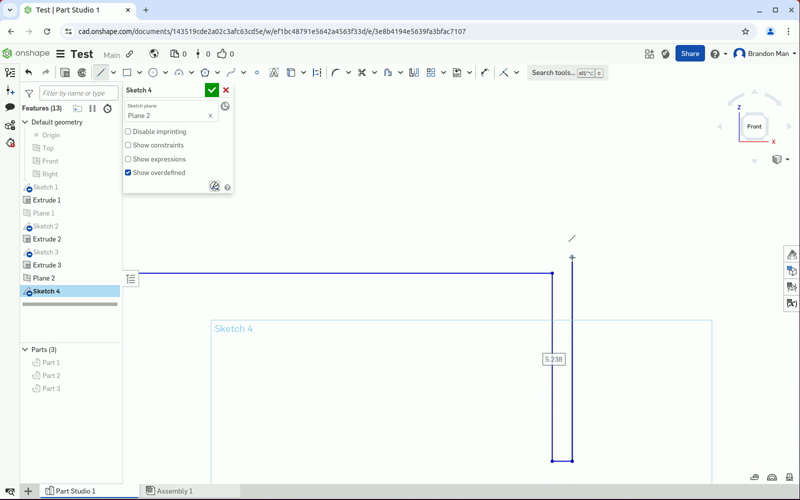
scroll(-6)
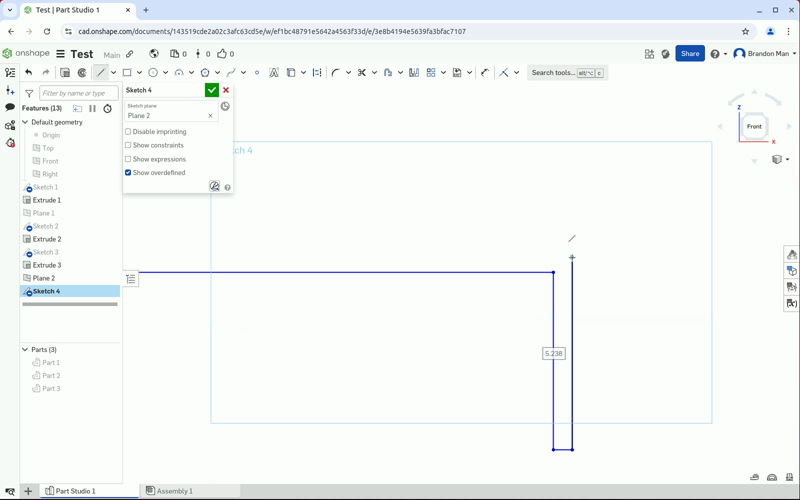
scroll(-6)
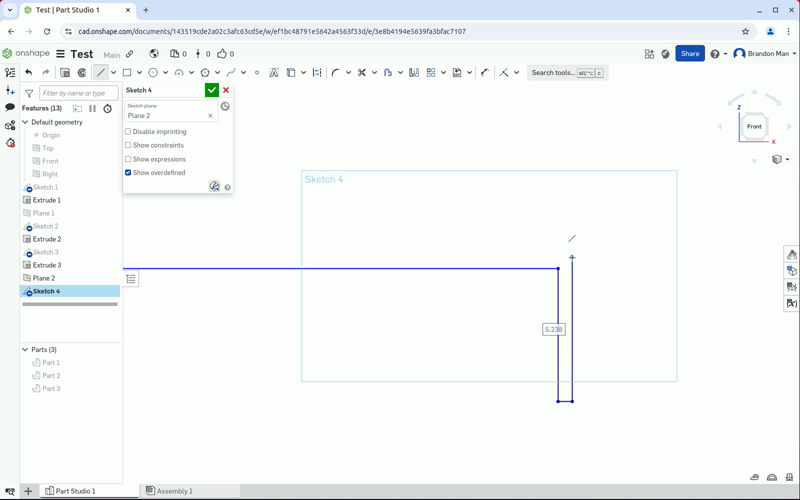
scroll(-6)
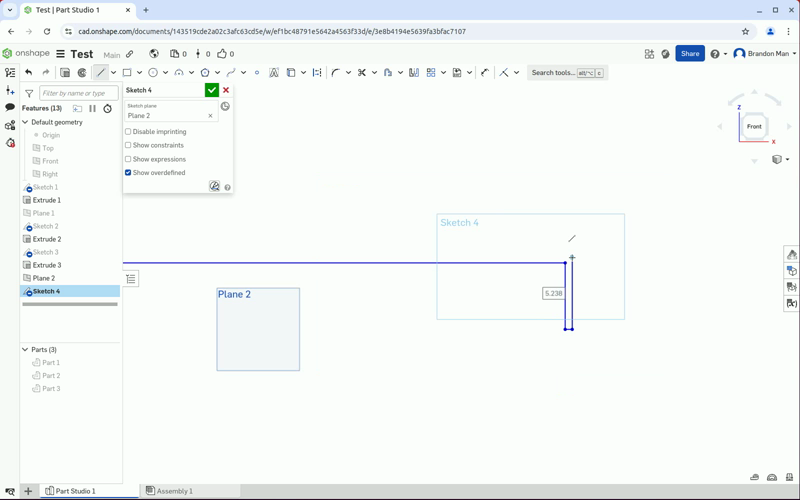
scroll(-6)
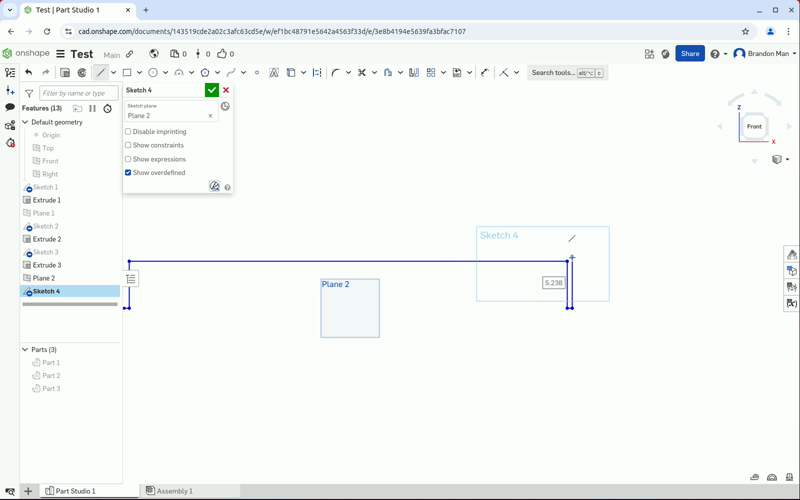
scroll(-6)
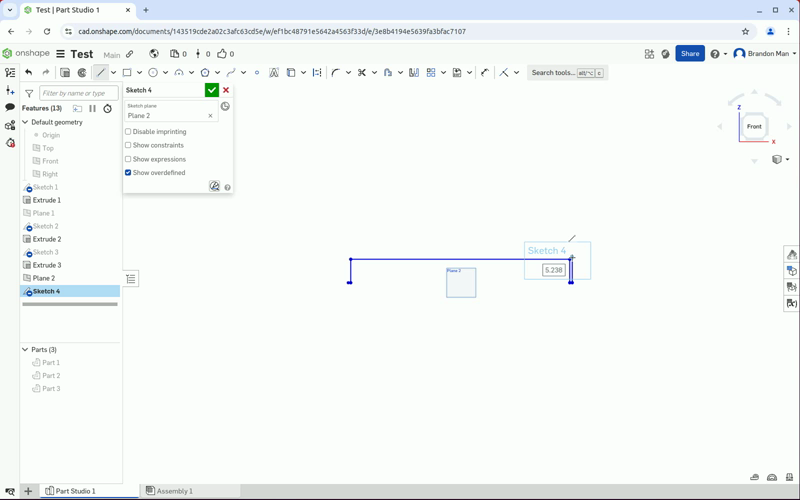
key_up(shift)
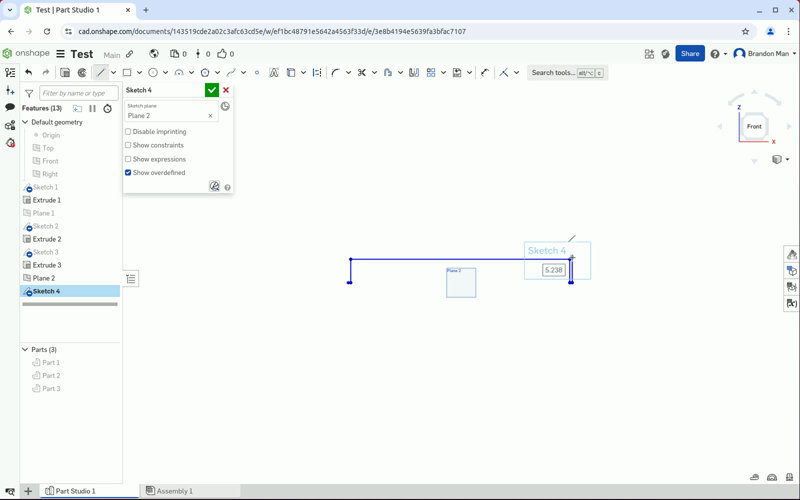
key_down(shift)
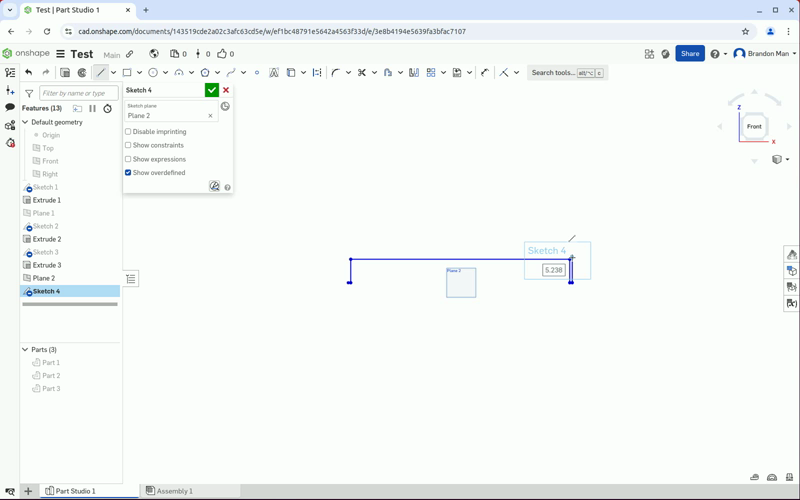
mouse_move(348, 257)
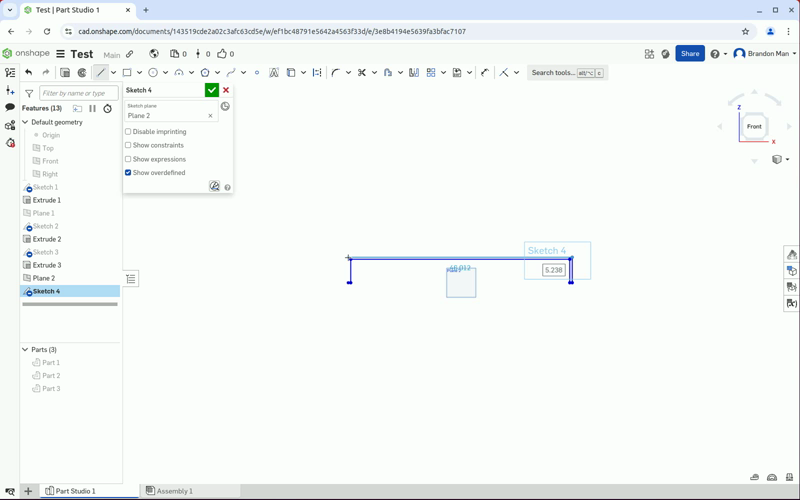
scroll(6)
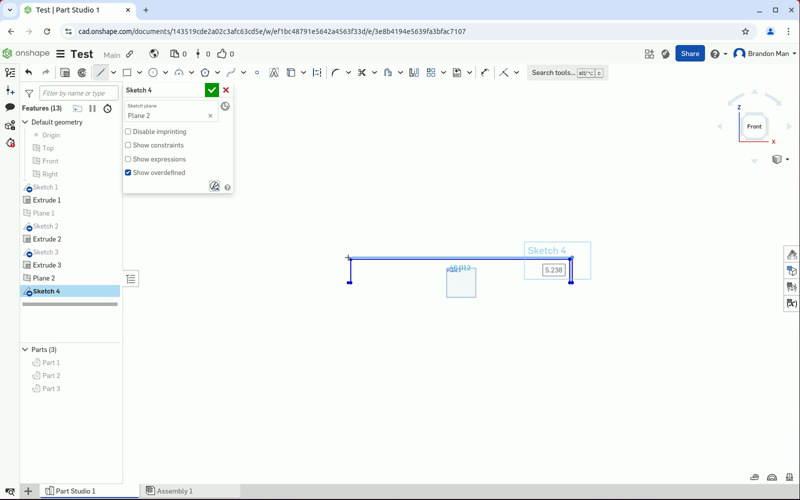
scroll(6)
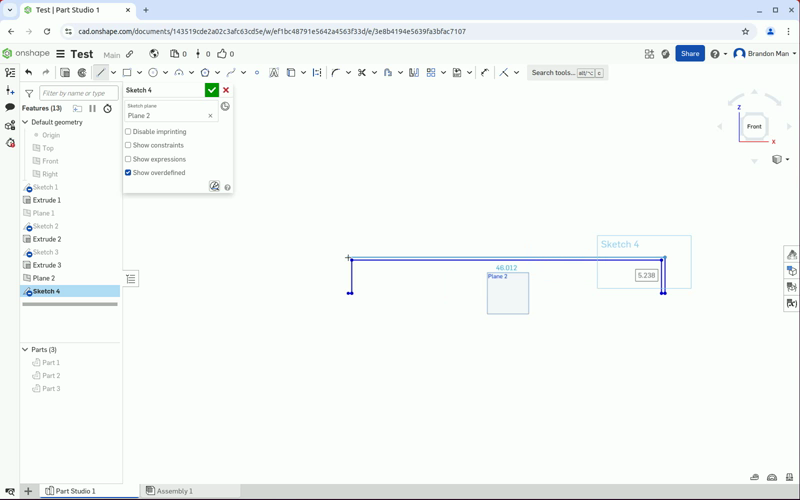
scroll(6)
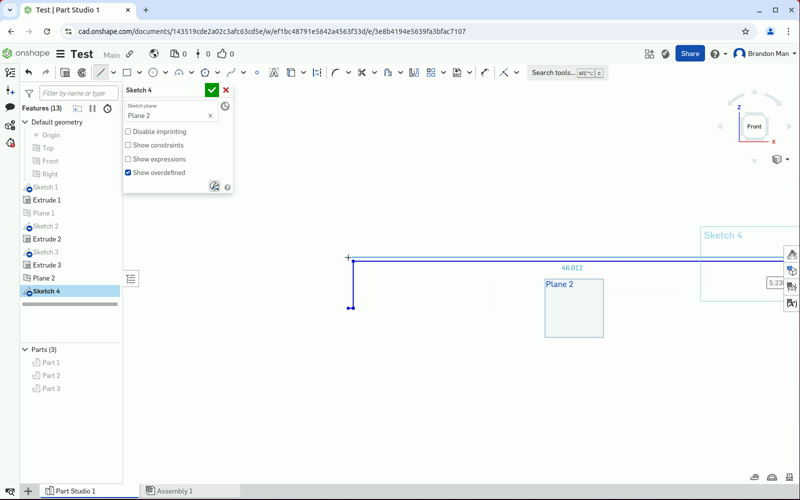
scroll(6)
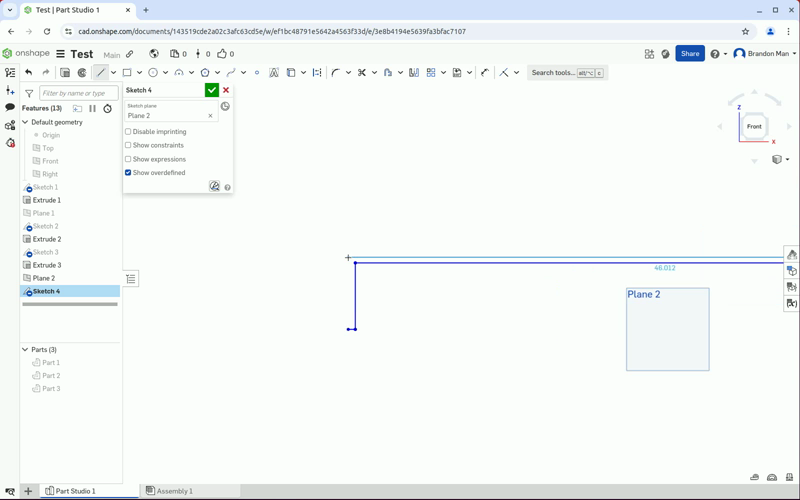
scroll(6)
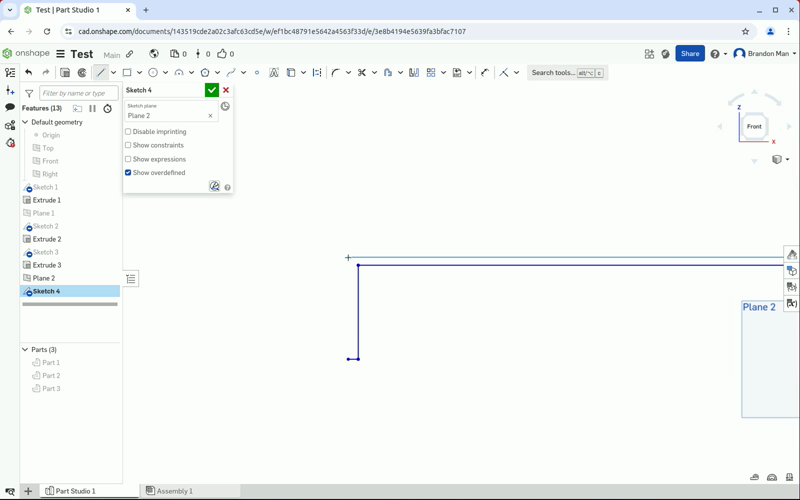
scroll(6)
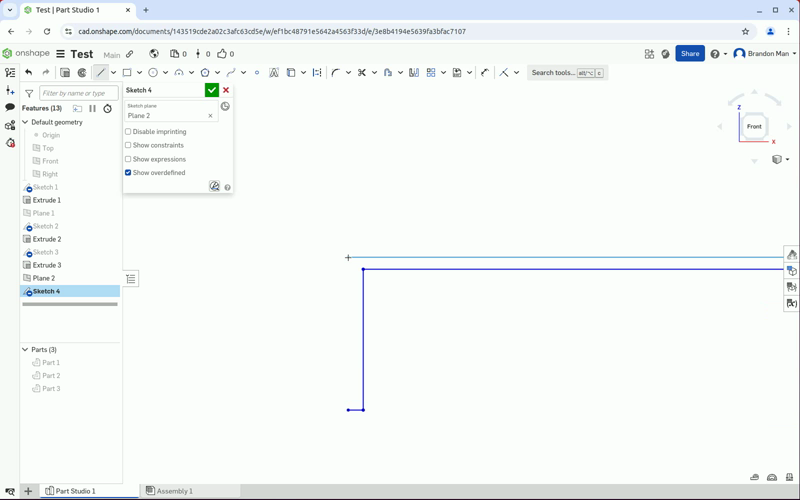
scroll(6)
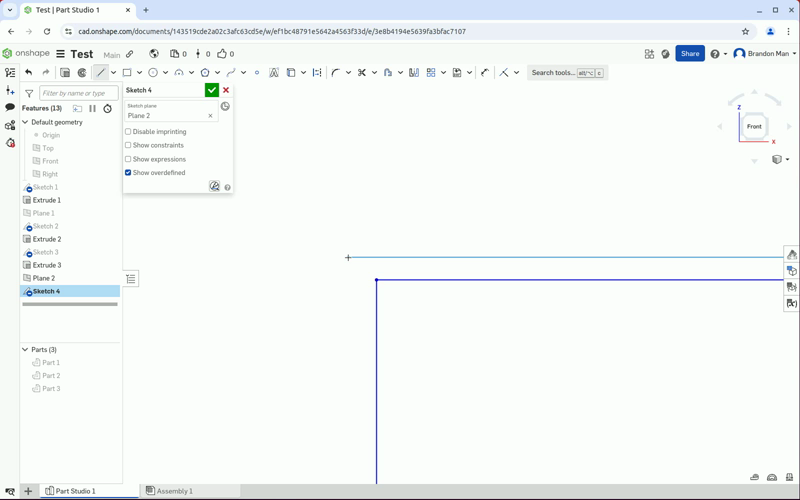
click(348, 257)
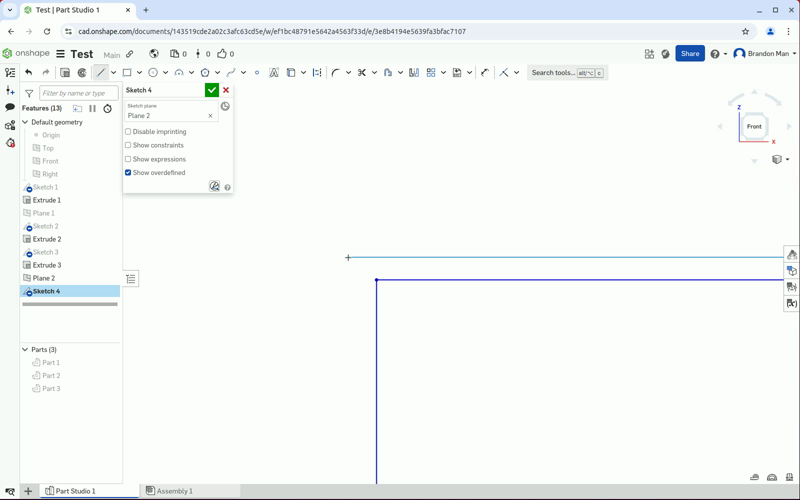
scroll(-6)
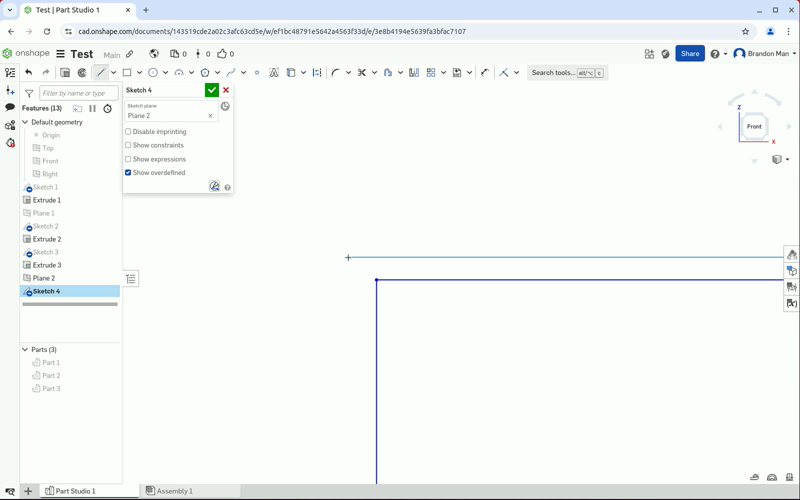
scroll(-6)
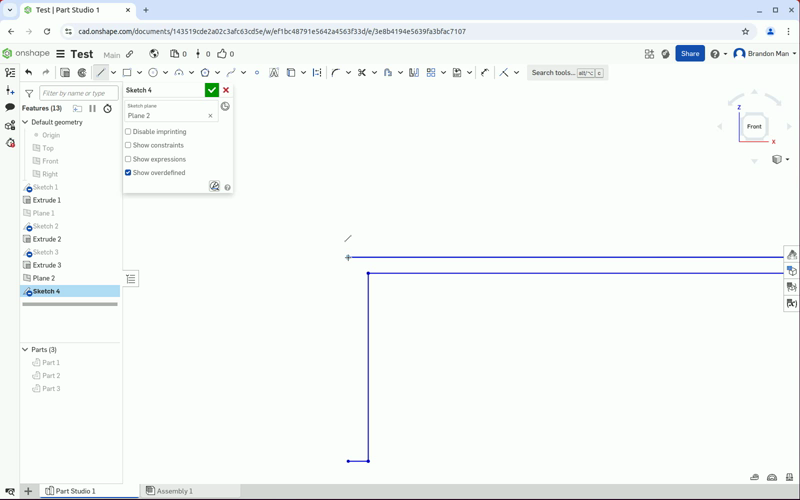
scroll(-6)
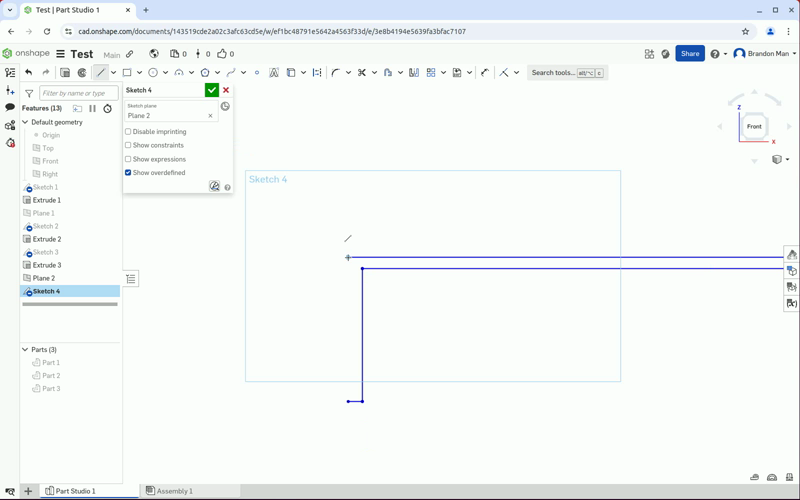
scroll(-6)
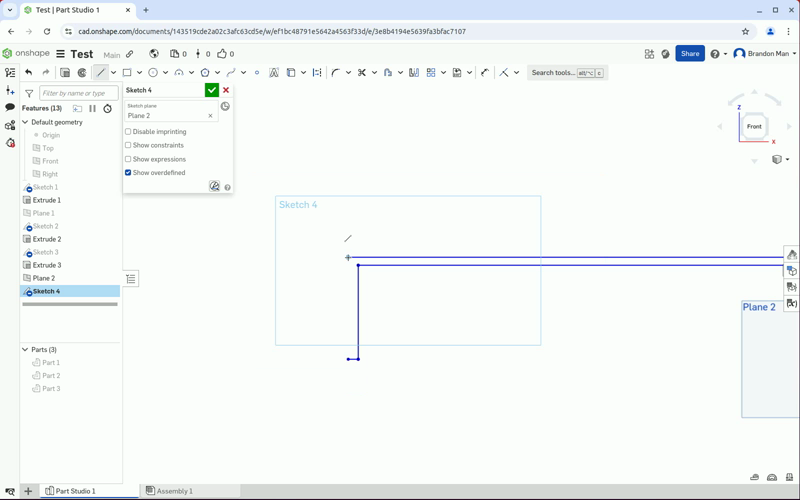
scroll(-6)
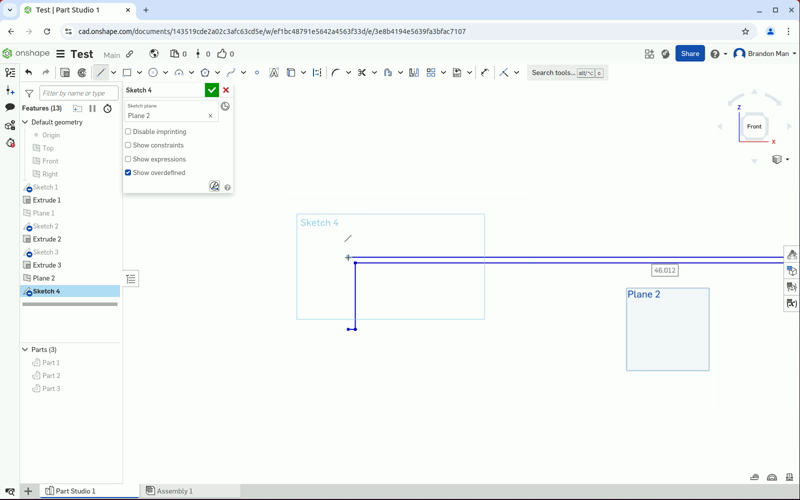
scroll(-6)
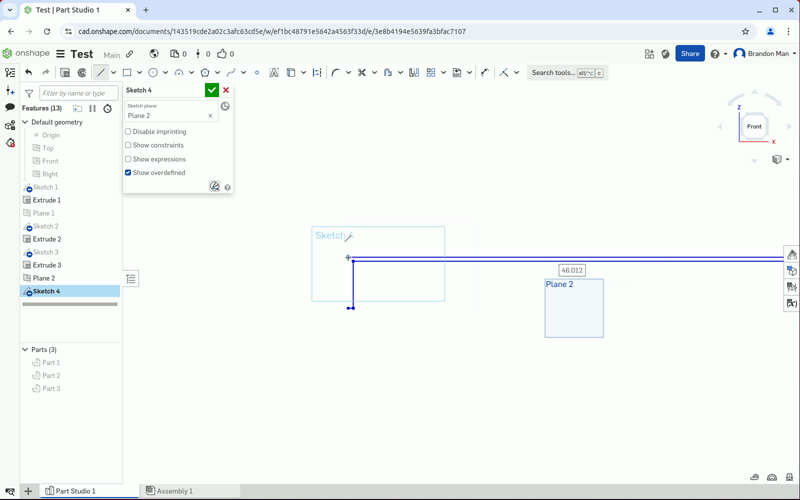
scroll(-6)
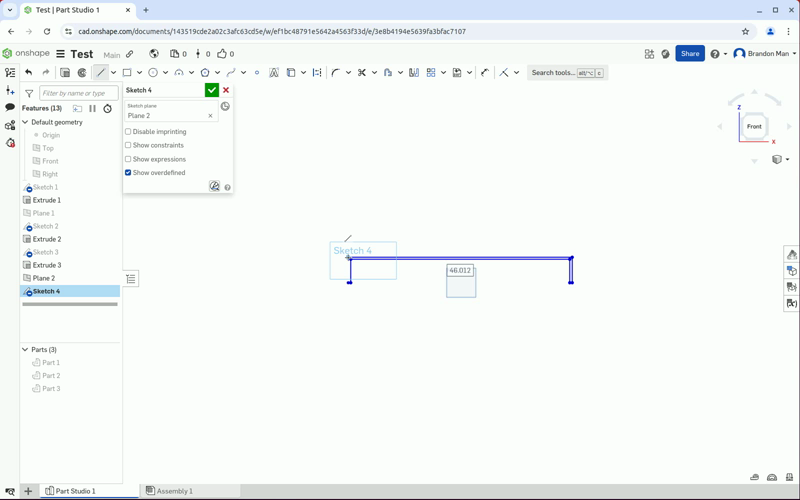
key_up(shift)
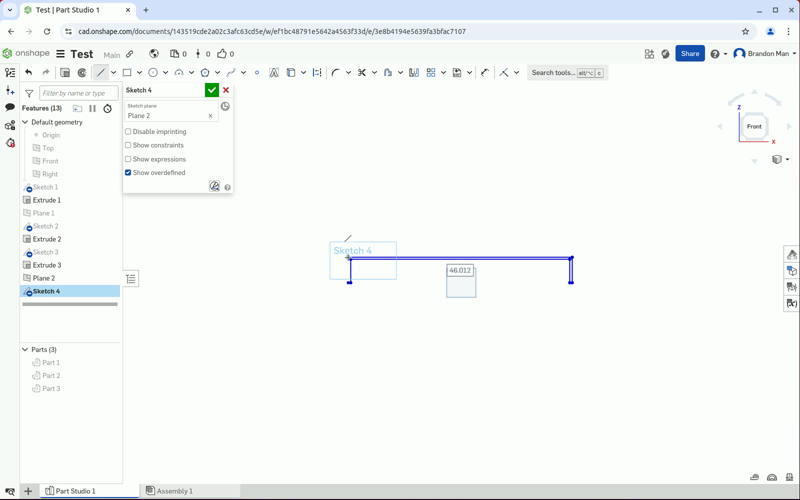
mouse_move(378, 257)
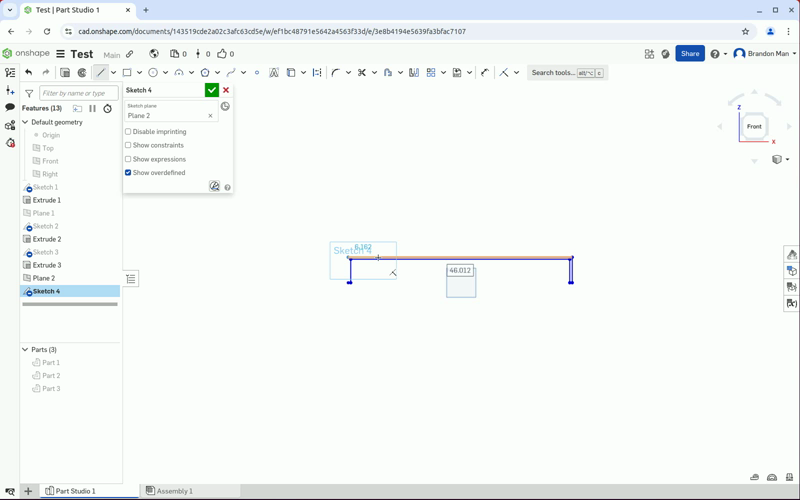
key_down(shift)
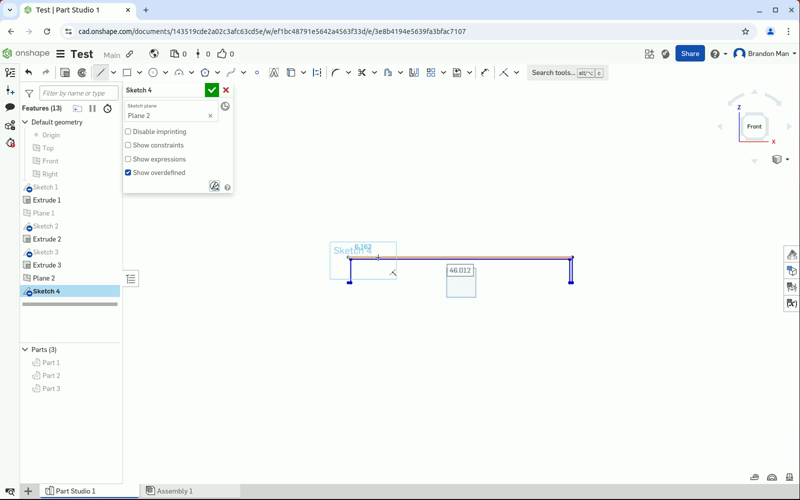
mouse_move(348, 282)
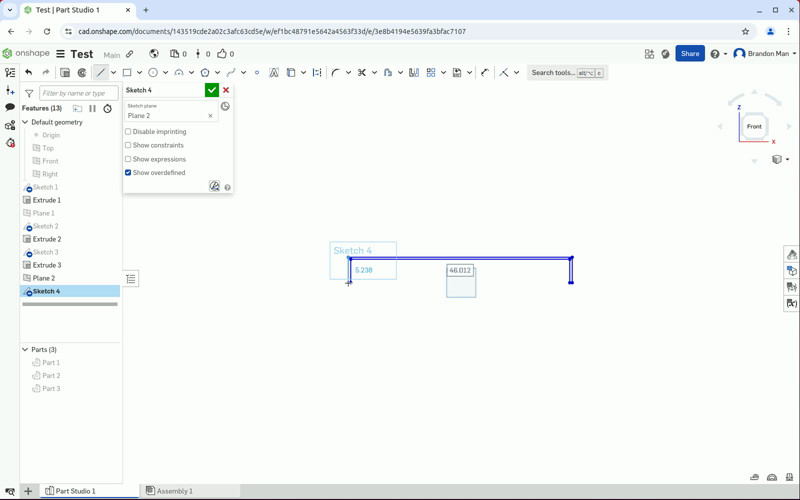
scroll(6)
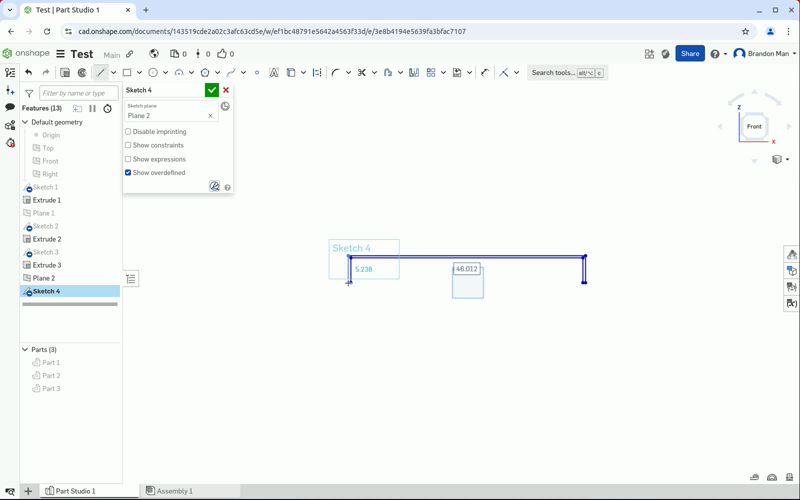
scroll(6)
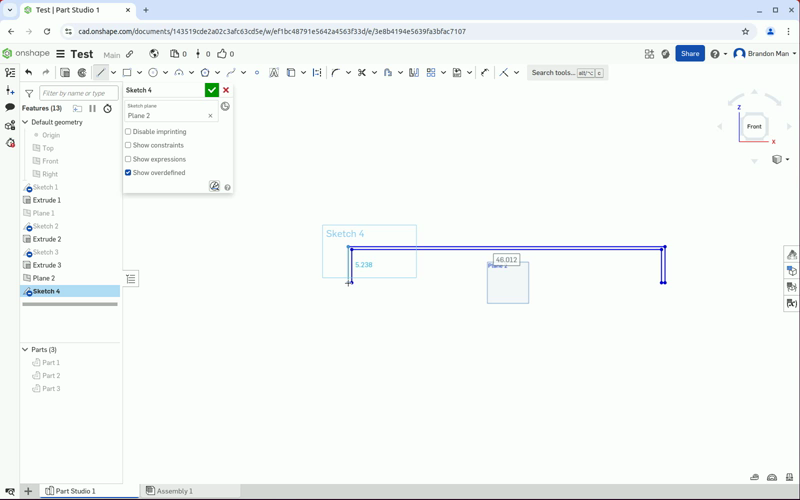
scroll(6)
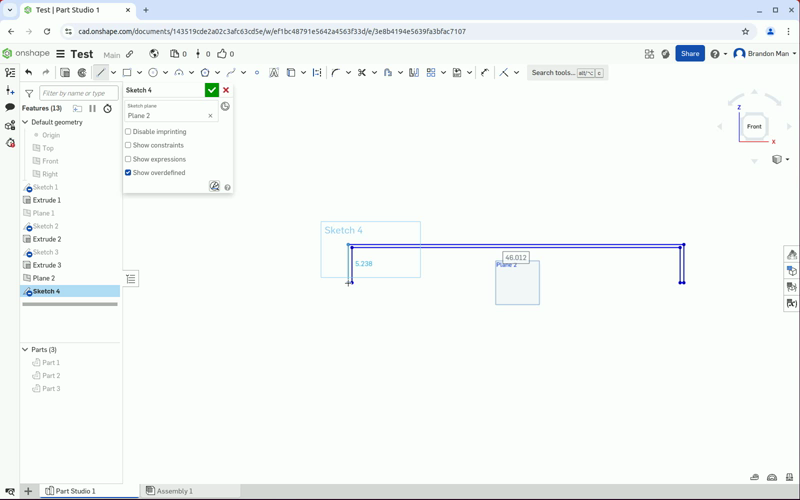
scroll(6)
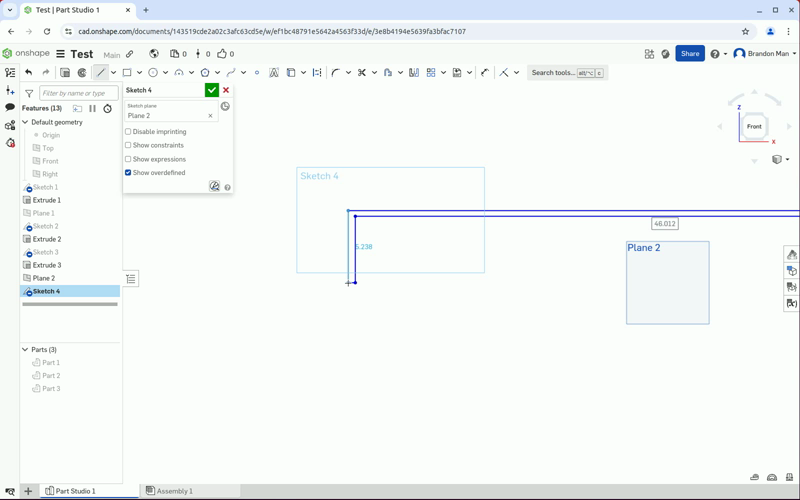
scroll(6)
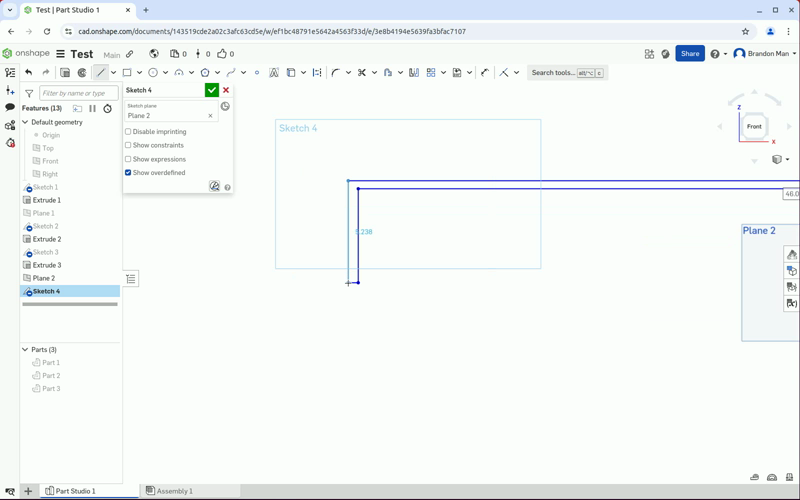
scroll(6)
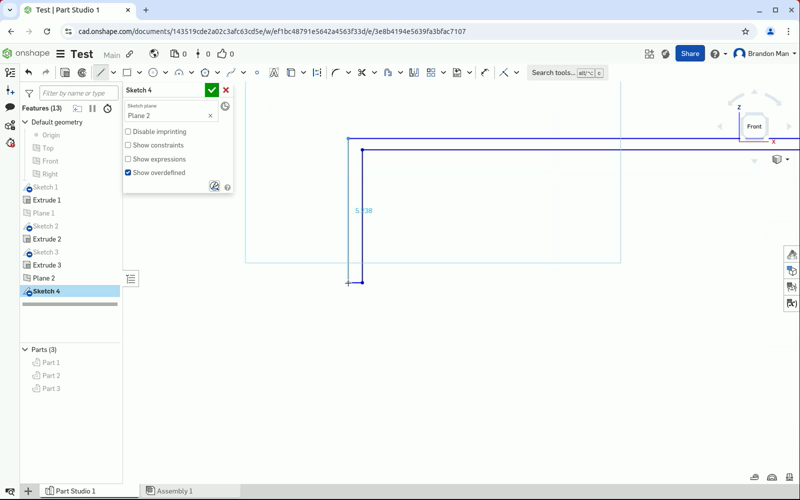
scroll(6)
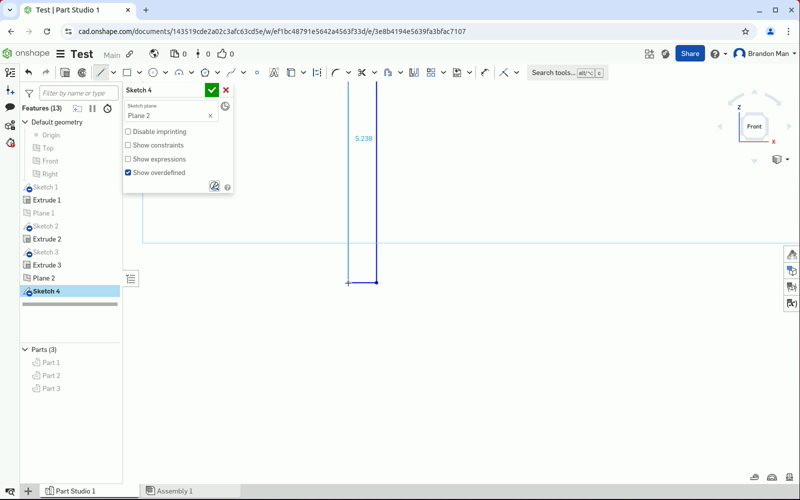
key_up(shift)
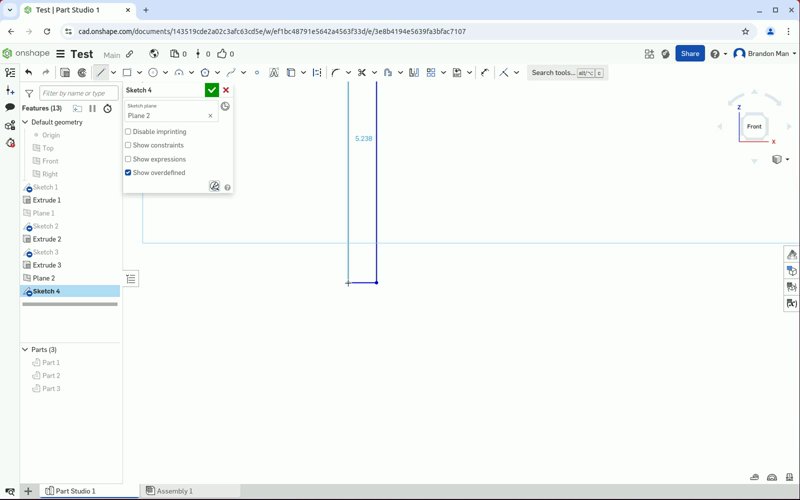
click(348, 282)
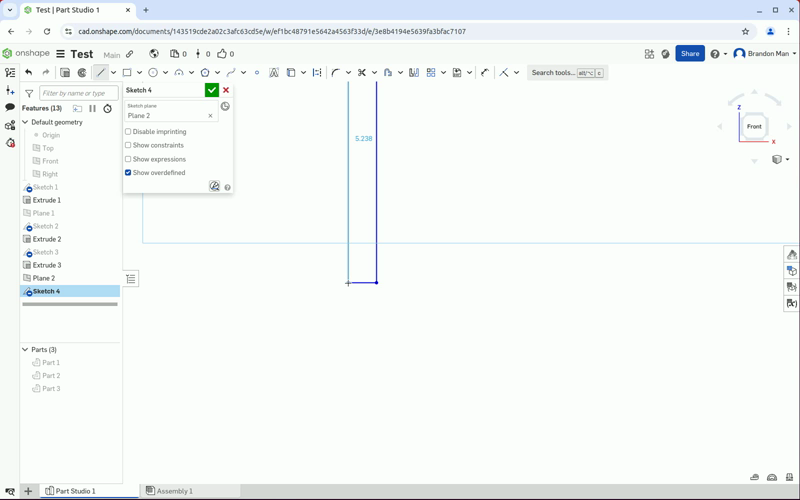
scroll(-6)
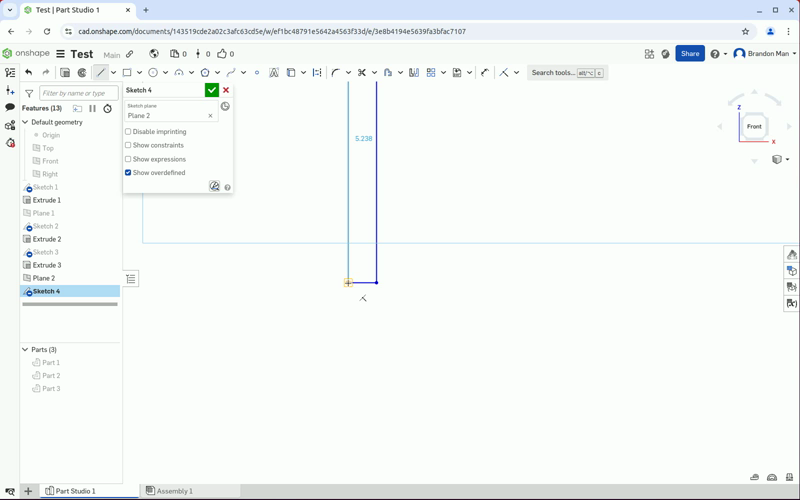
scroll(-6)
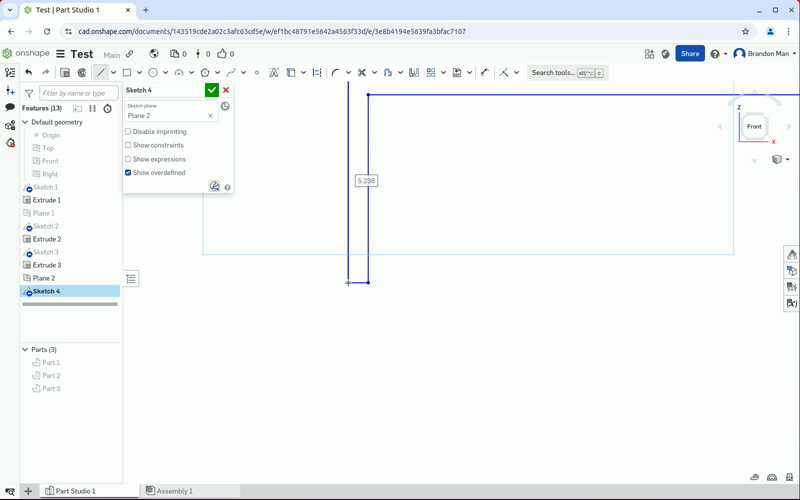
scroll(-6)
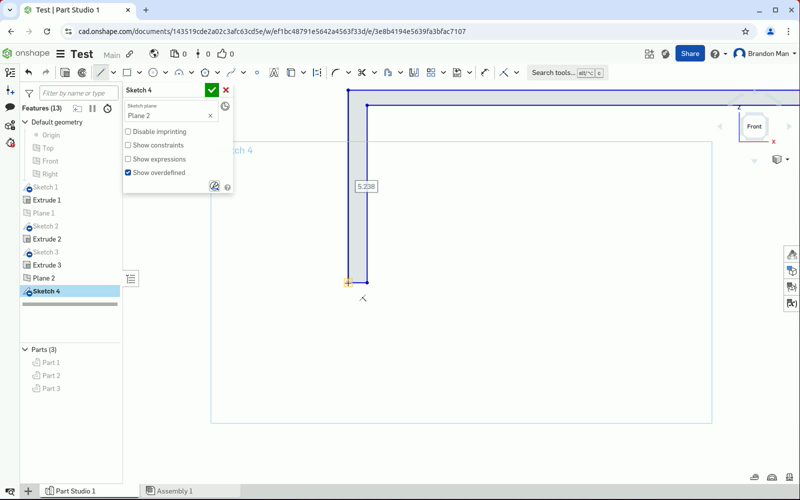
scroll(-6)
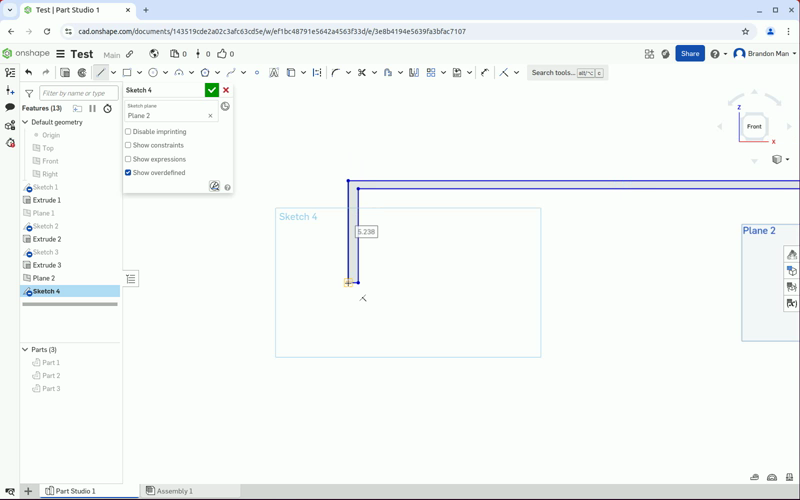
scroll(-6)
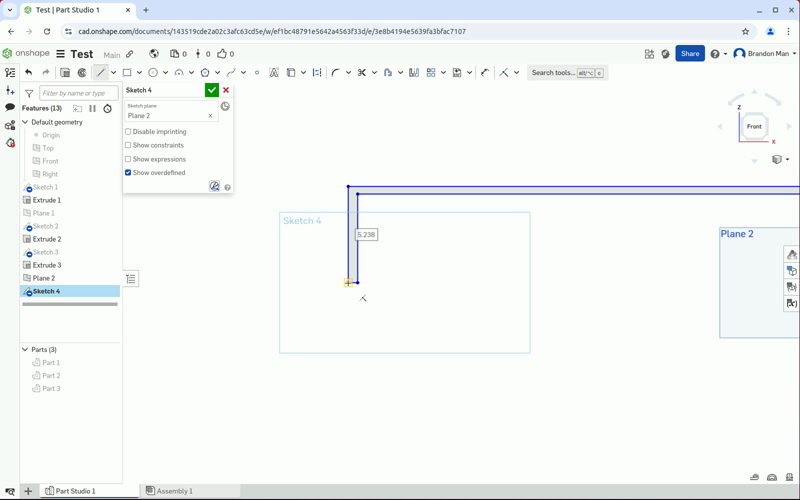
scroll(-6)
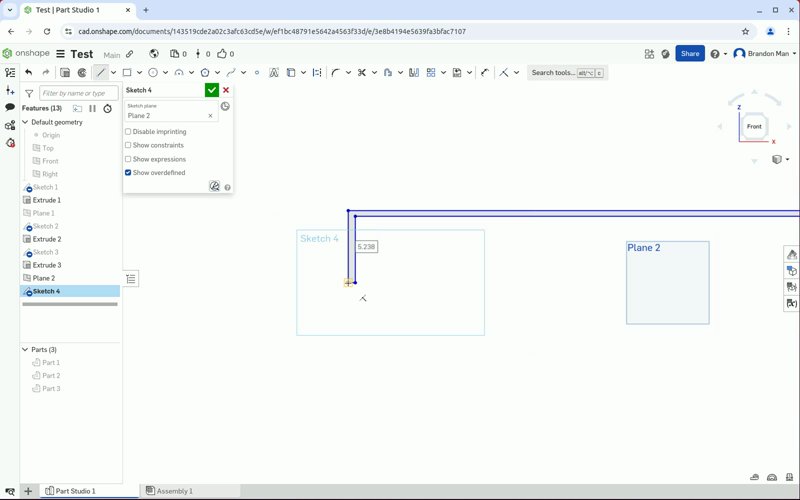
scroll(-6)
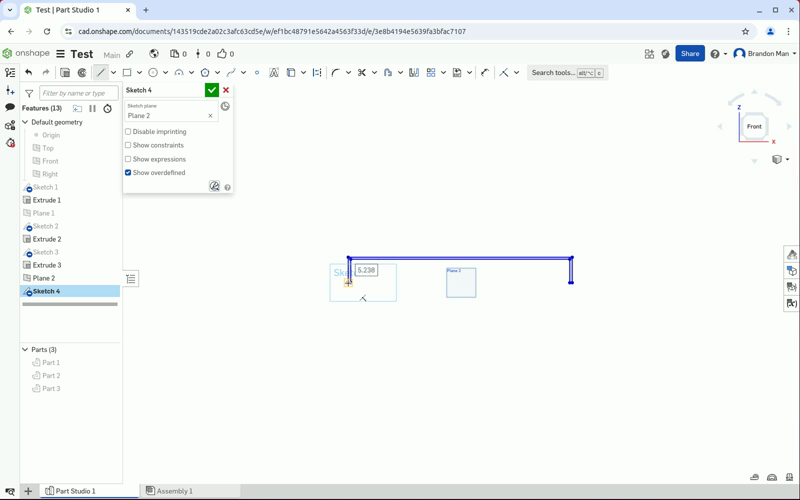
key(esc)
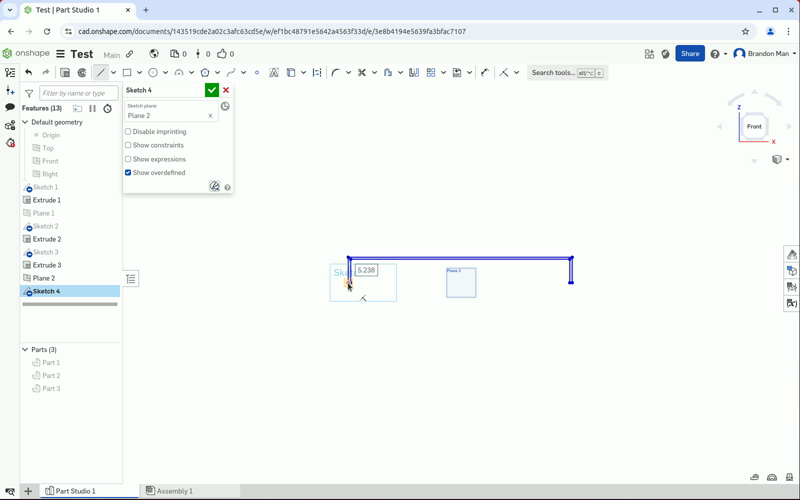
mouse_move(556, 258)
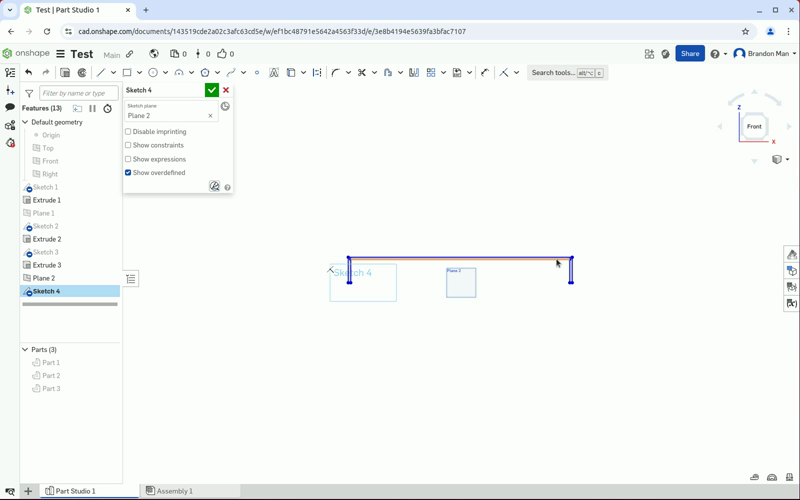
scroll(6)
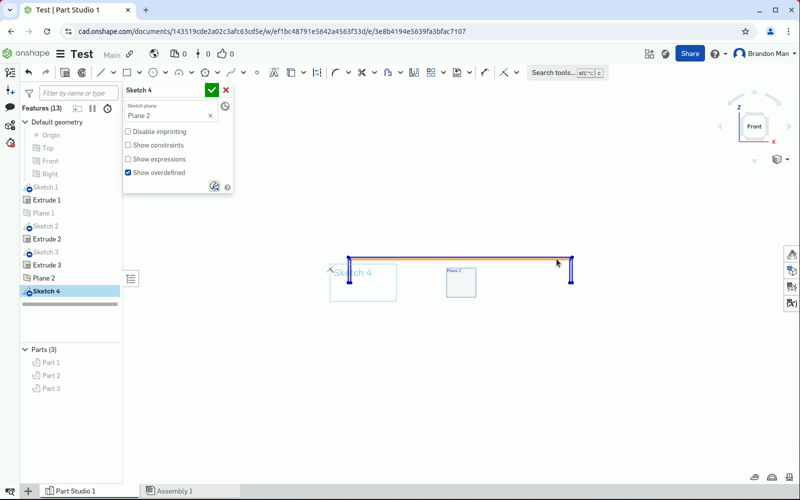
scroll(6)
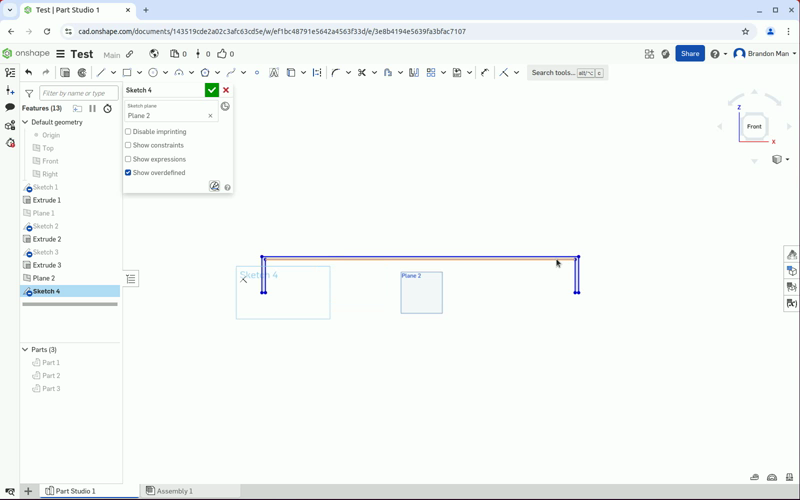
scroll(6)
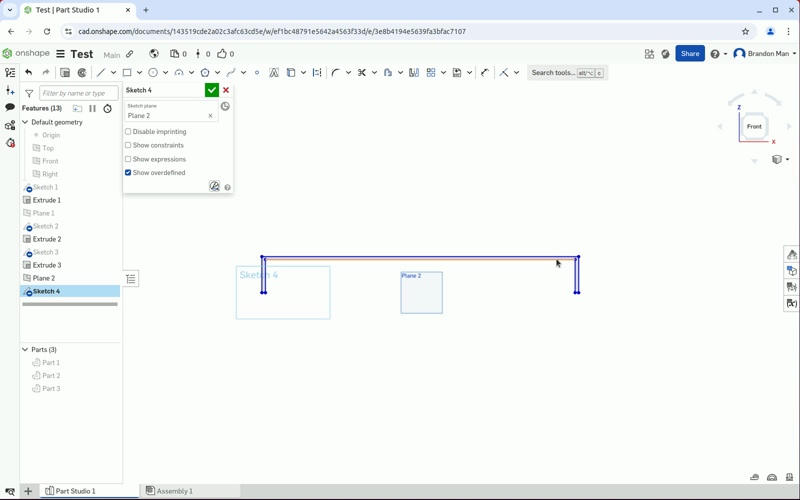
scroll(6)
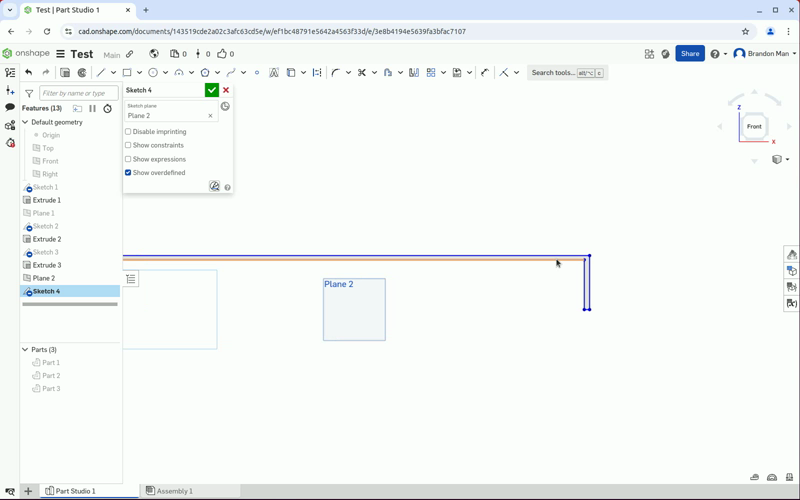
scroll(6)
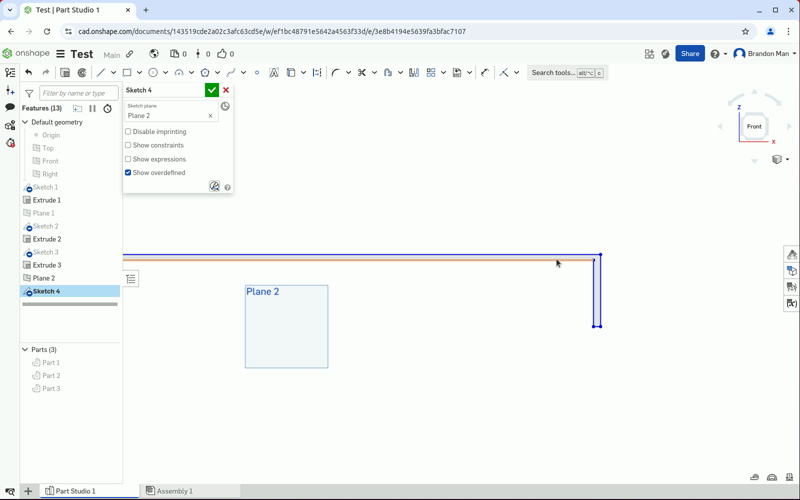
scroll(6)
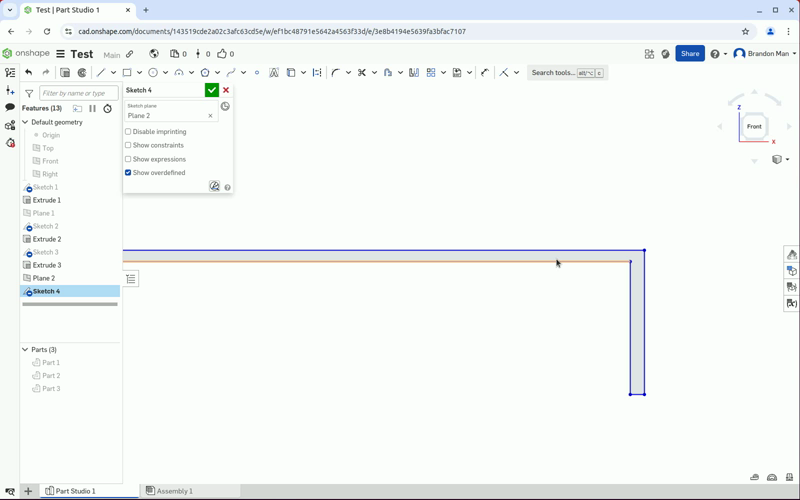
scroll(6)
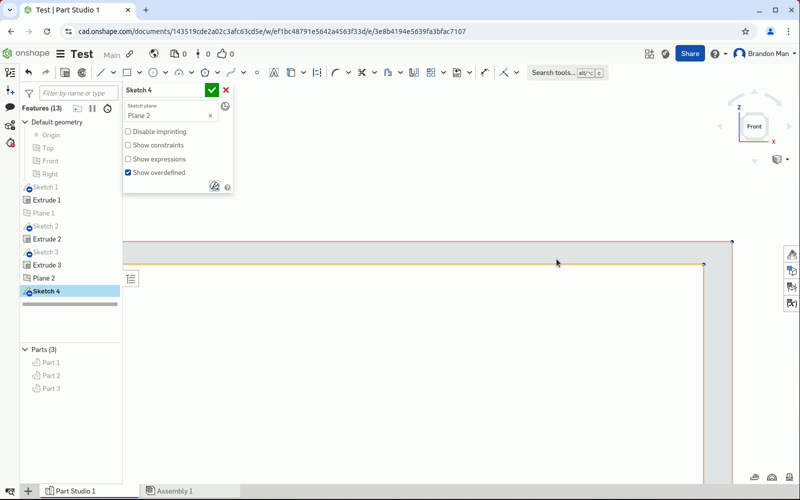
click(556, 258)
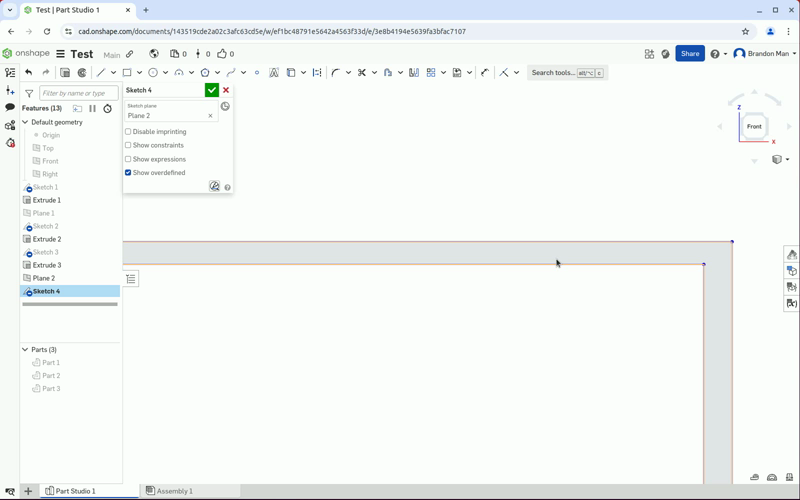
scroll(-6)
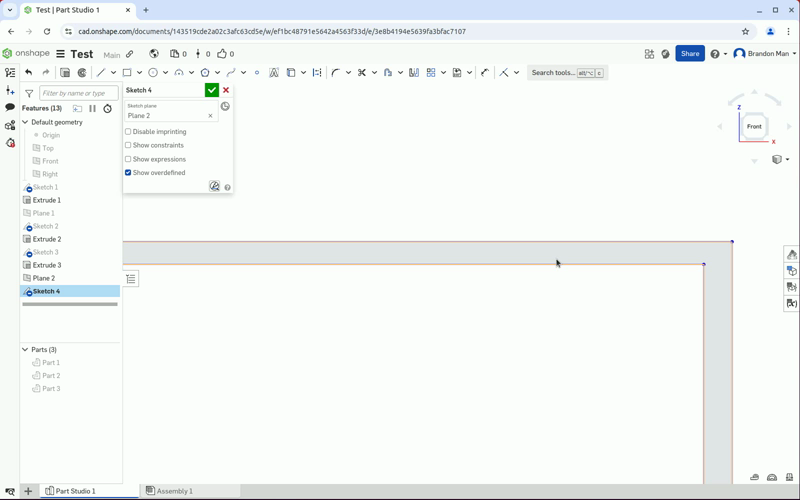
scroll(-6)
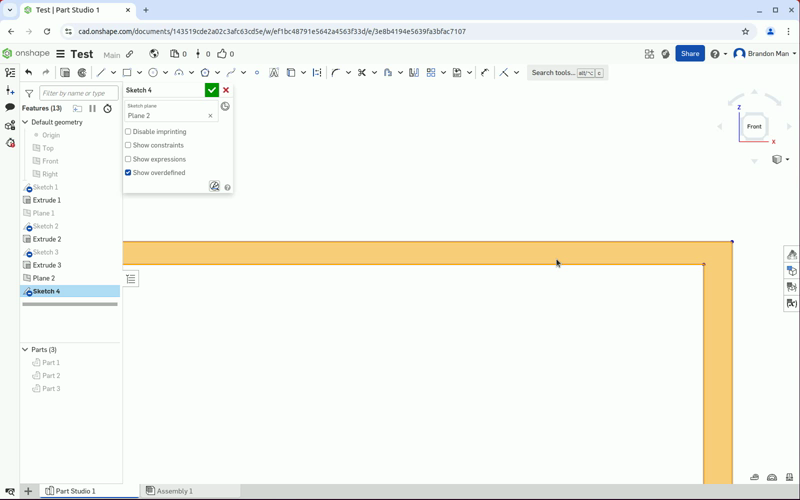
scroll(-6)
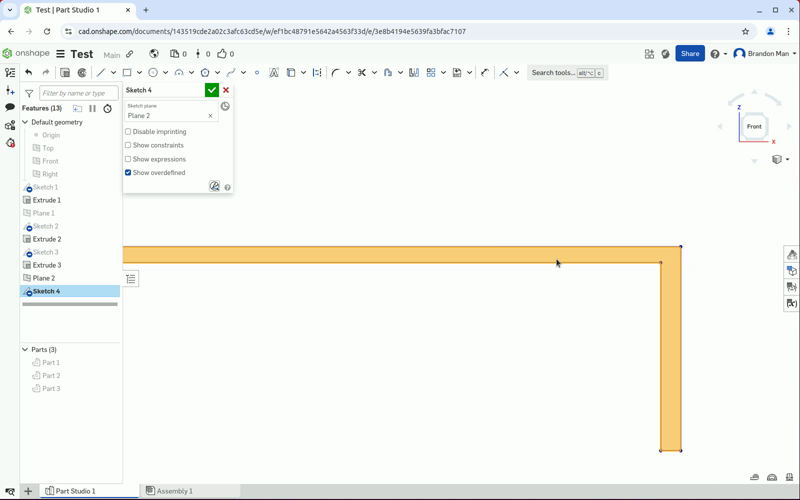
scroll(-6)
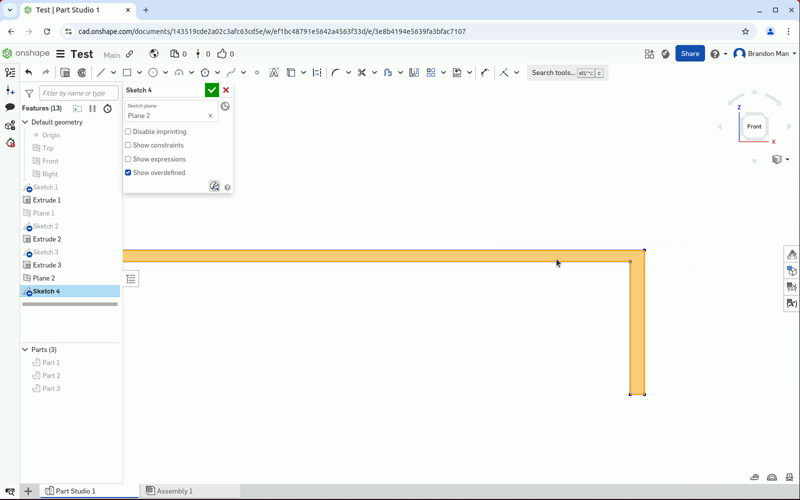
scroll(-6)
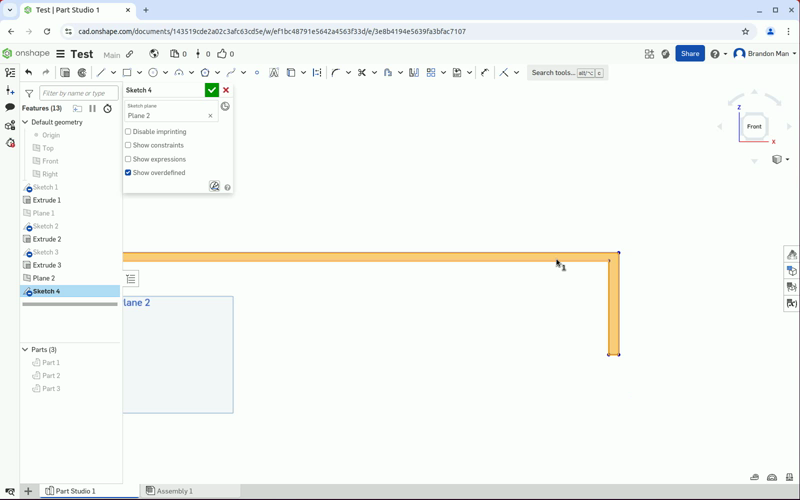
scroll(-6)
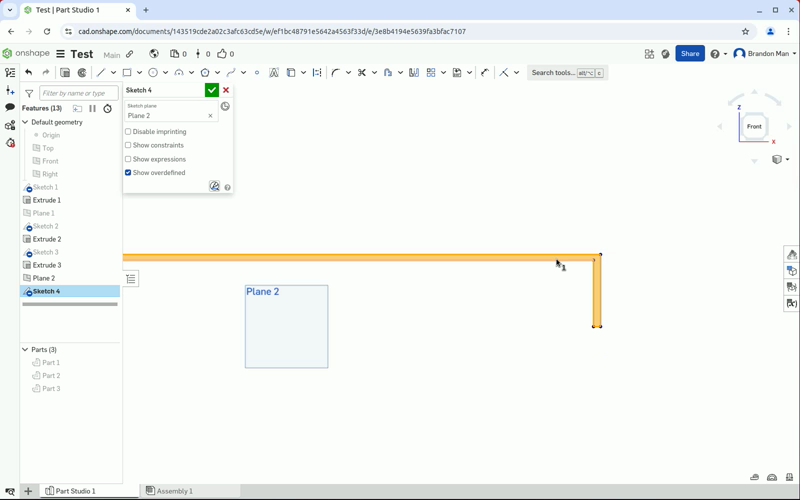
scroll(-6)
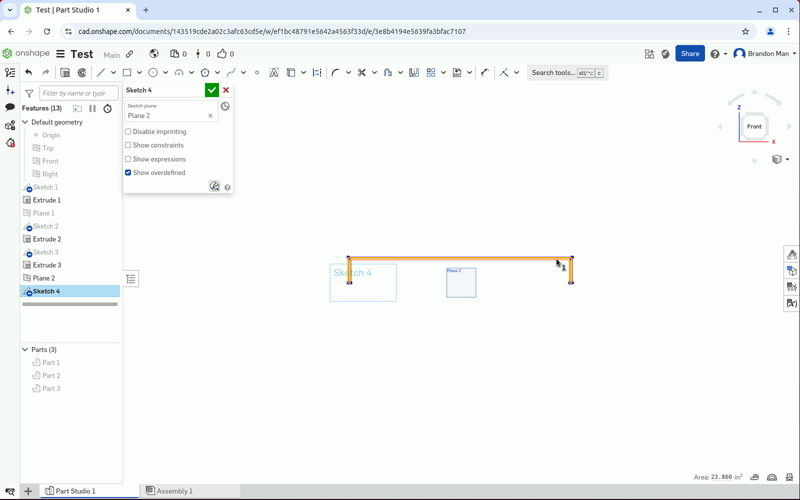
mouse_move(73, 352)
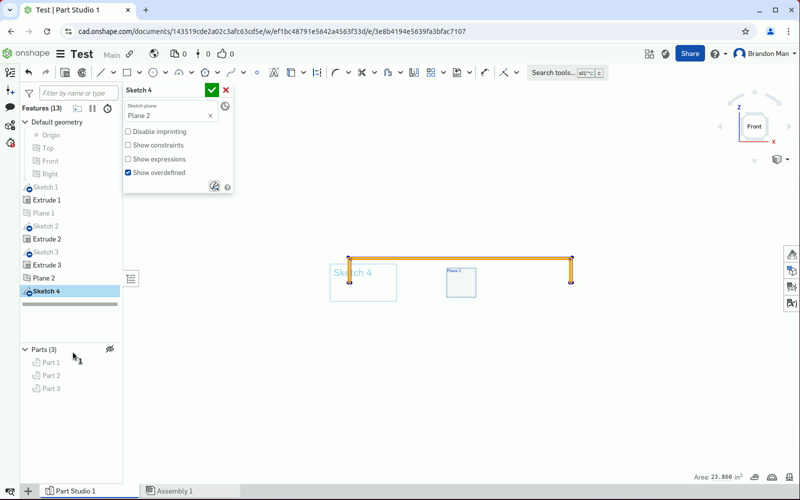
key(shift+y)
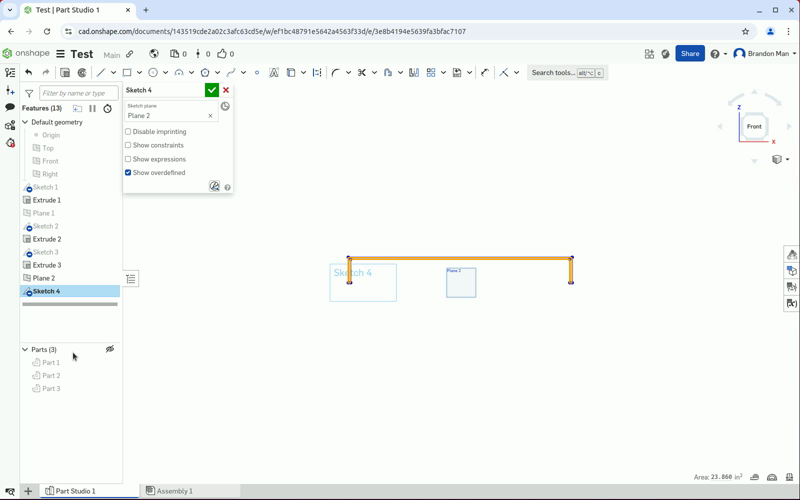
key(shift+e)
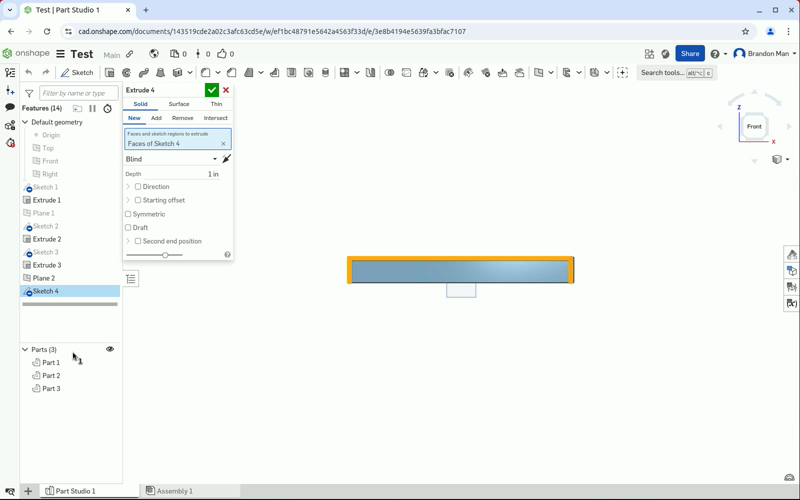
mouse_move(143, 106)
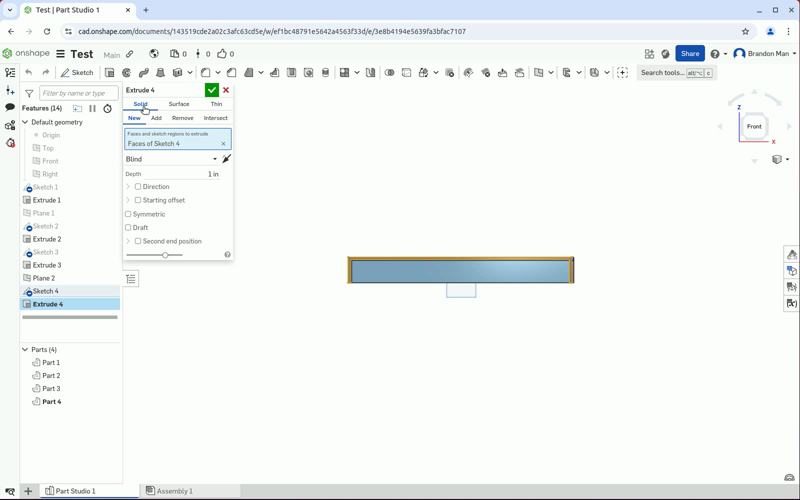
click(143, 106)
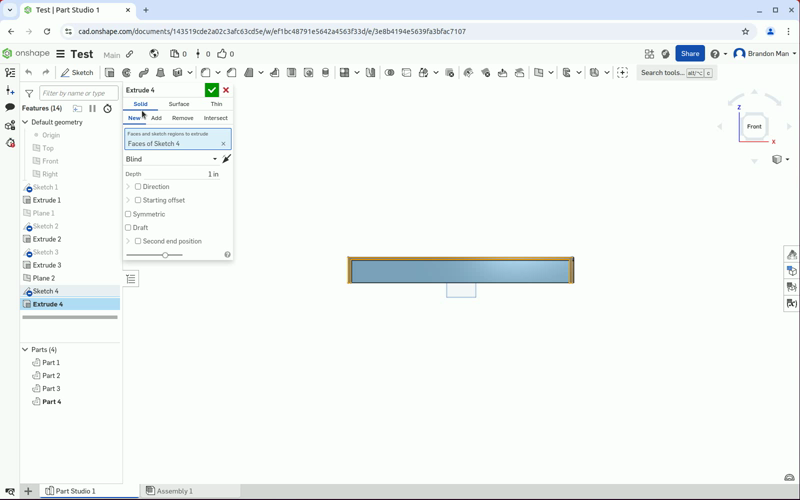
mouse_move(137, 120)
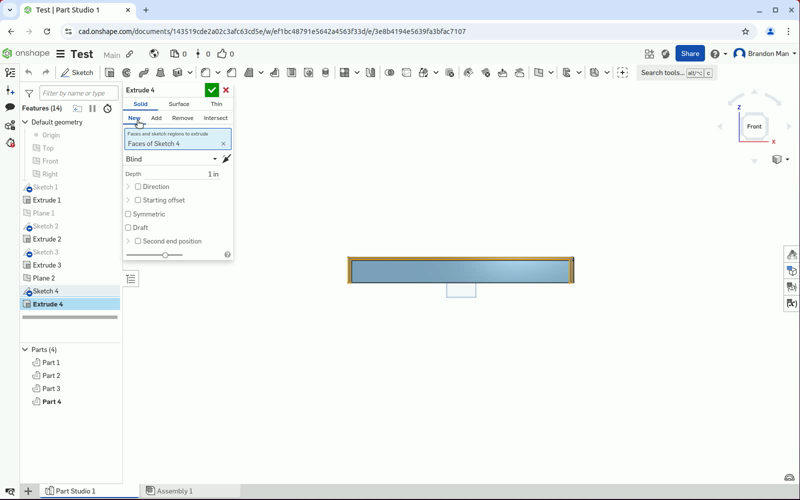
click(137, 120)
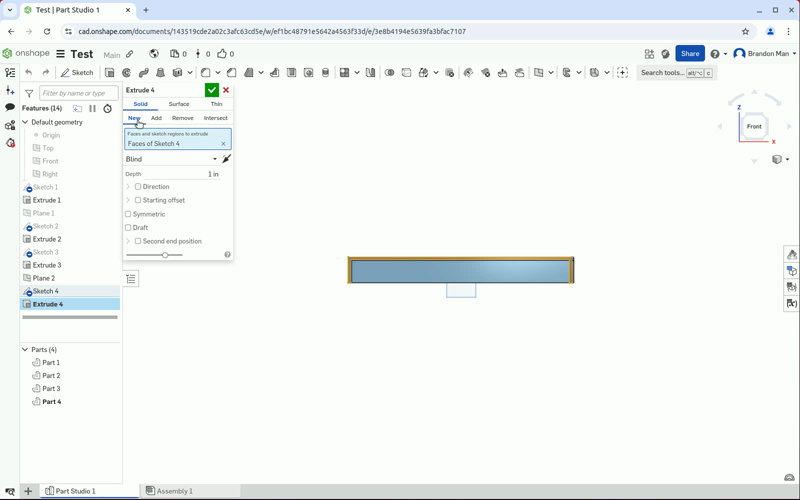
key(tab, 4)
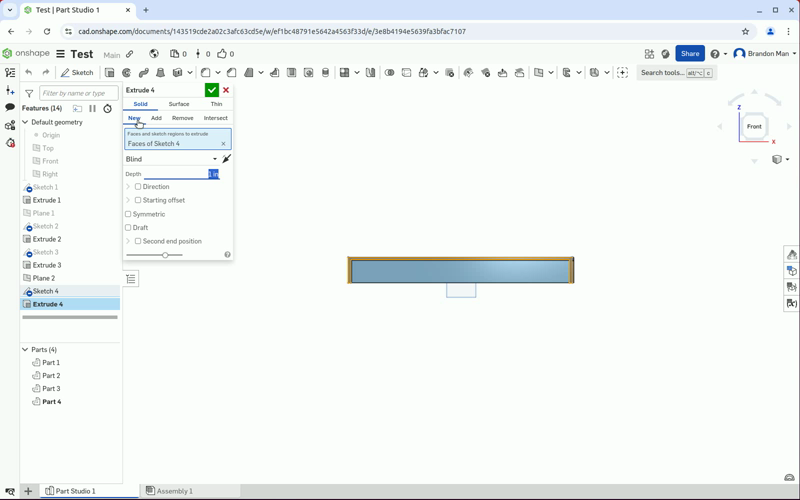
text(0.722)
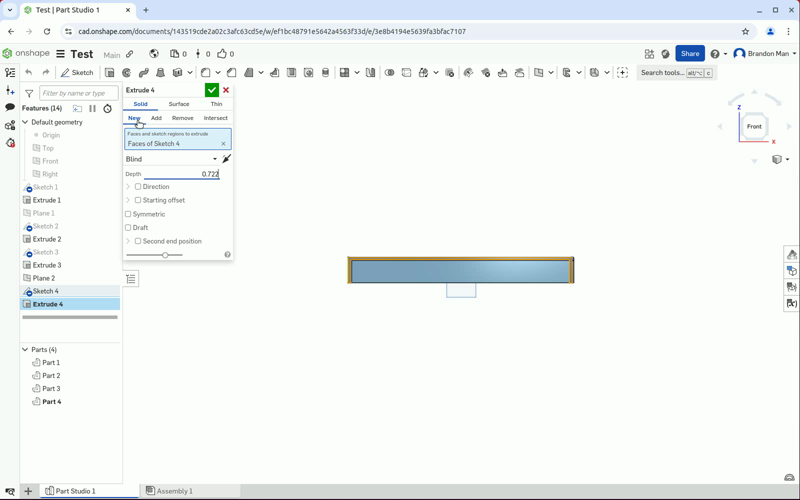
key(enter)
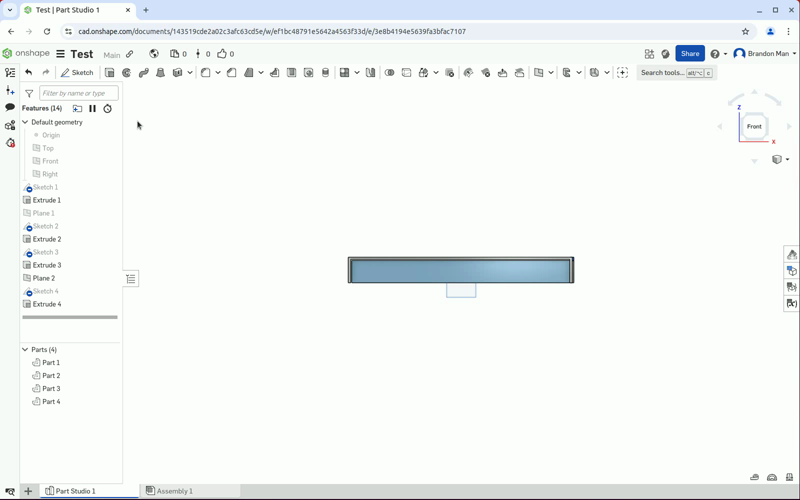
key(shift+h)
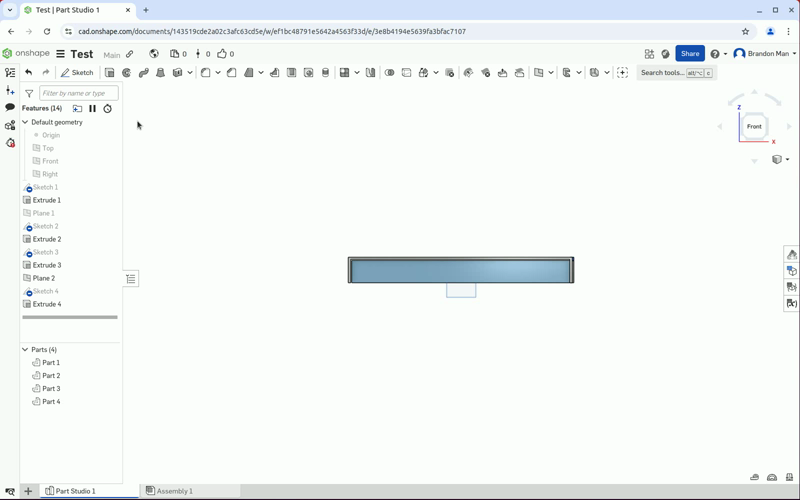
key(shift+h)
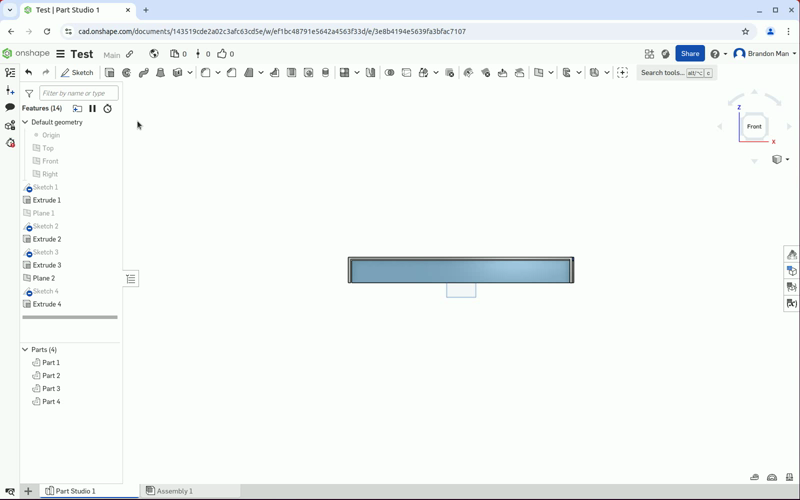
mouse_move(73, 189)
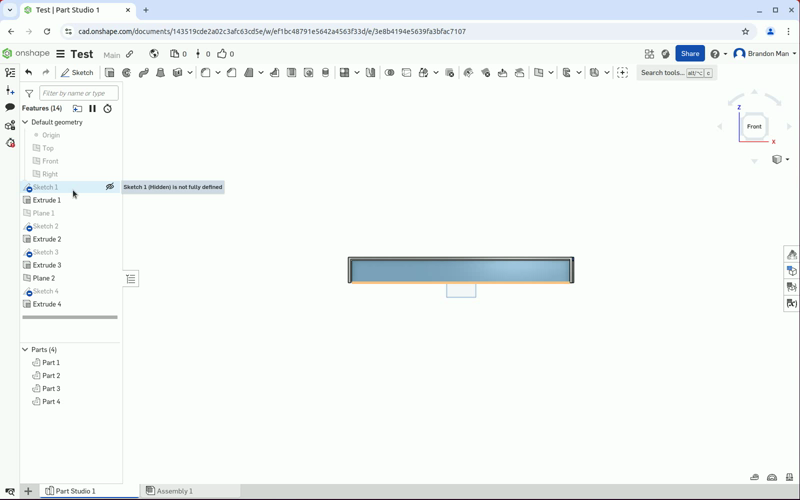
click(73, 189)
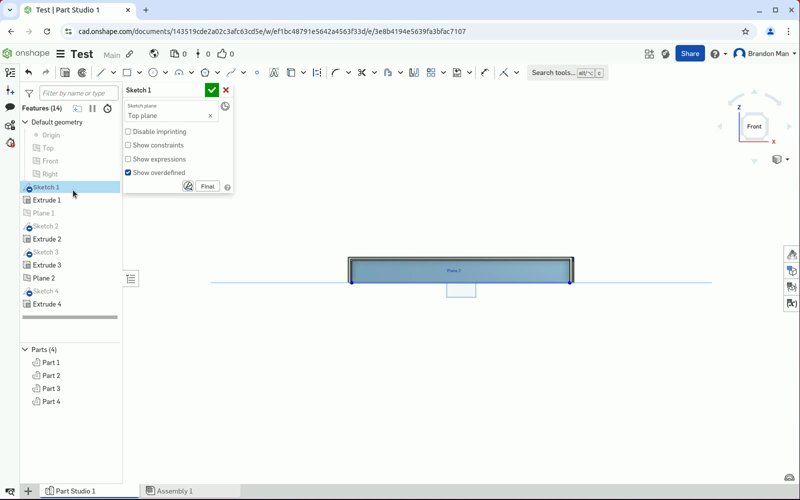
mouse_move(229, 92)
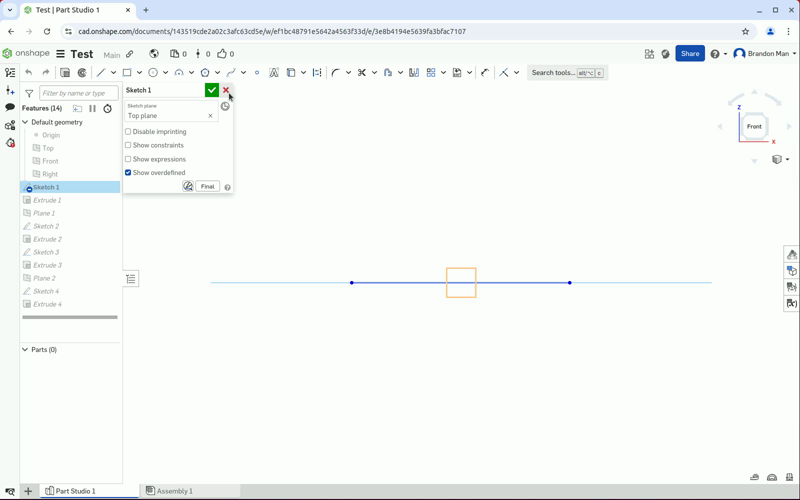
click(229, 92)
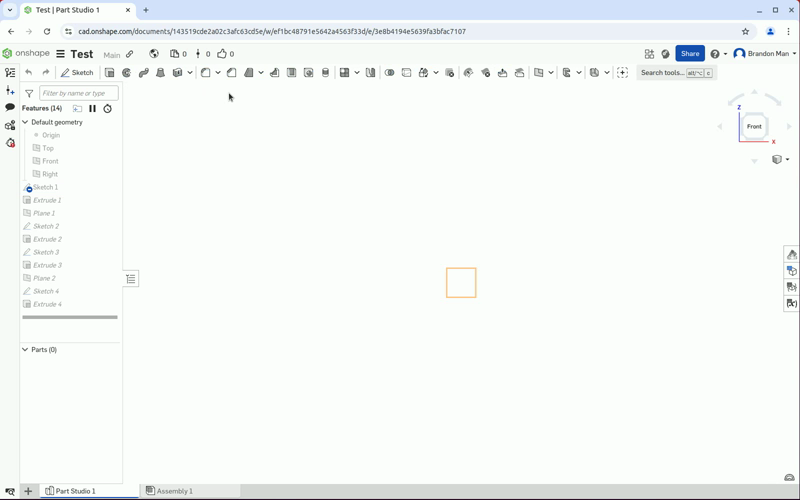
key(shift+s)
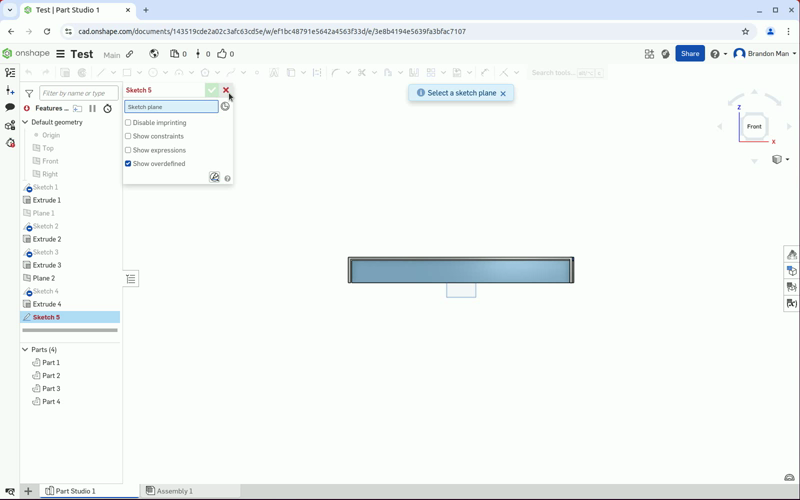
mouse_move(73, 280)
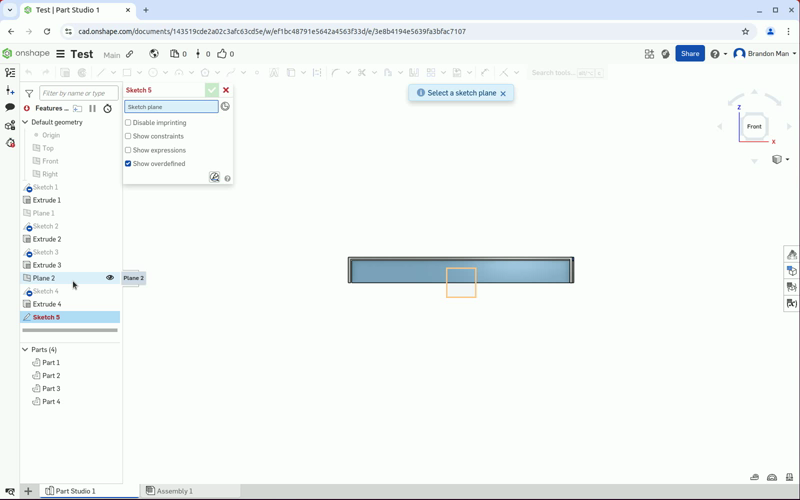
click(73, 280)
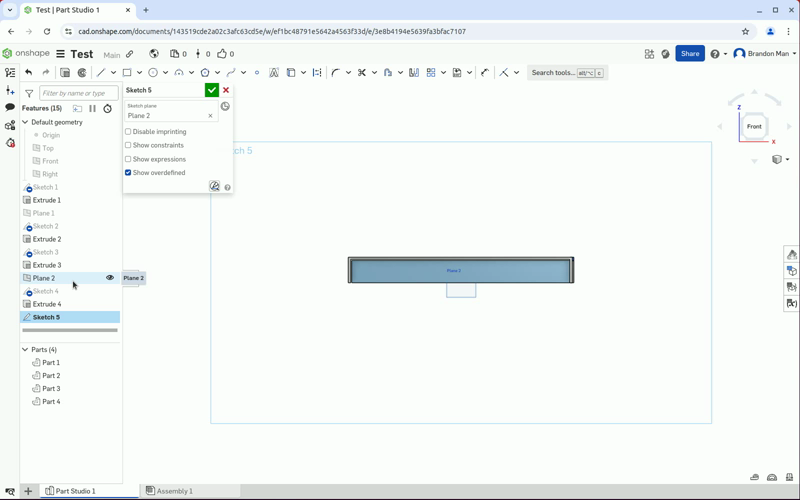
mouse_move(73, 352)
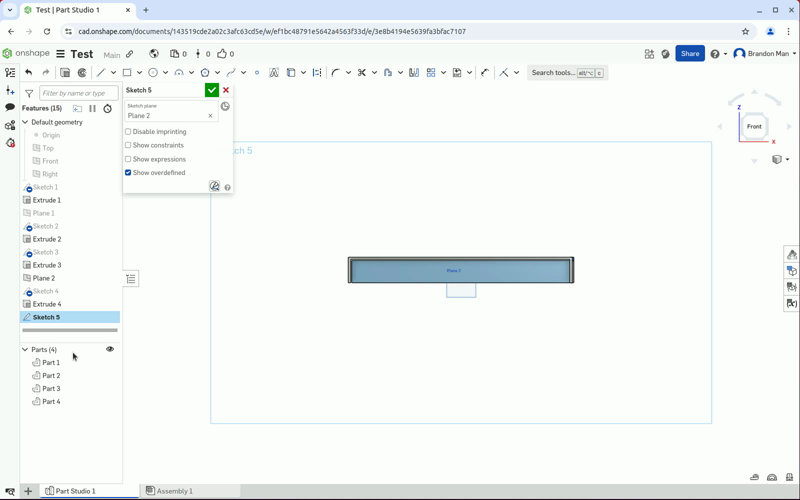
key(y)
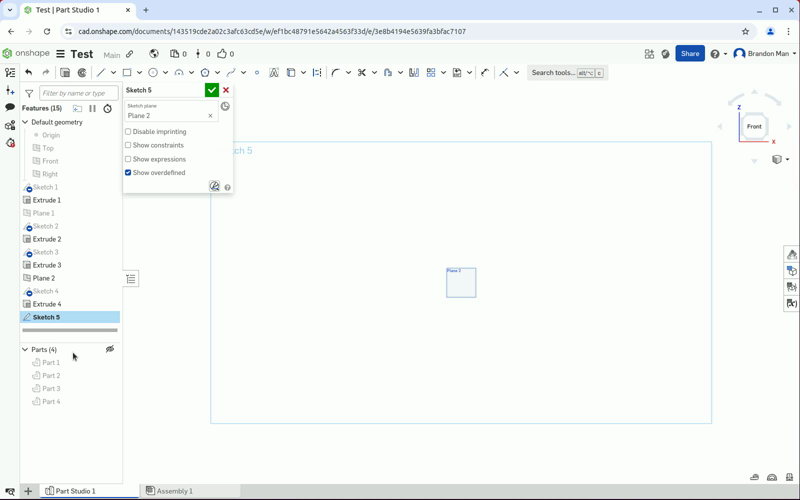
key(l)
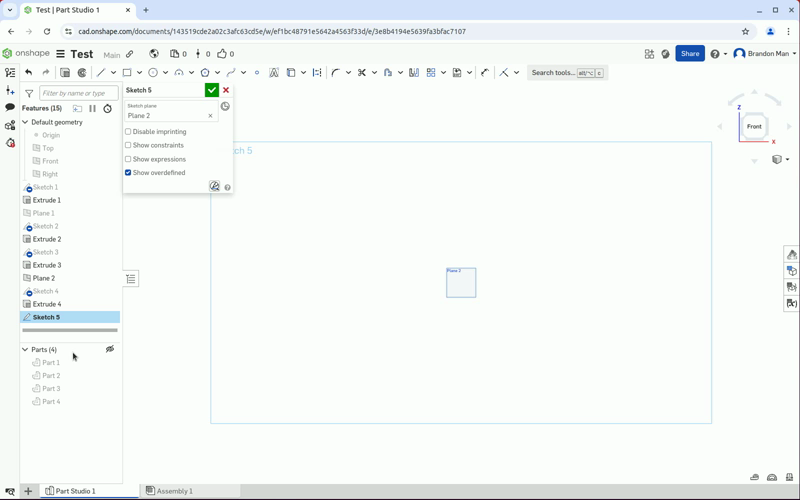
key_down(shift)
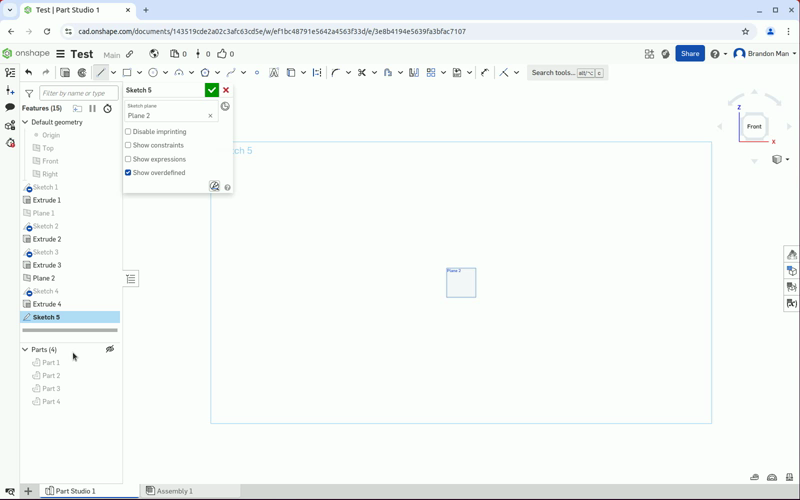
mouse_move(351, 282)
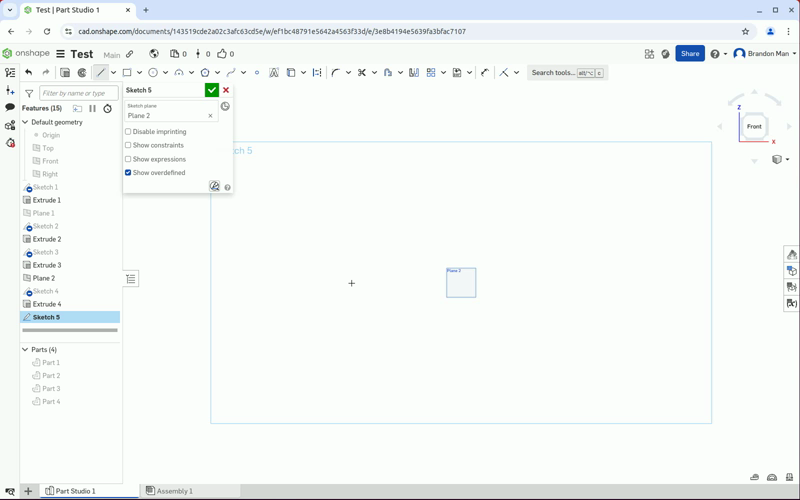
click(351, 282)
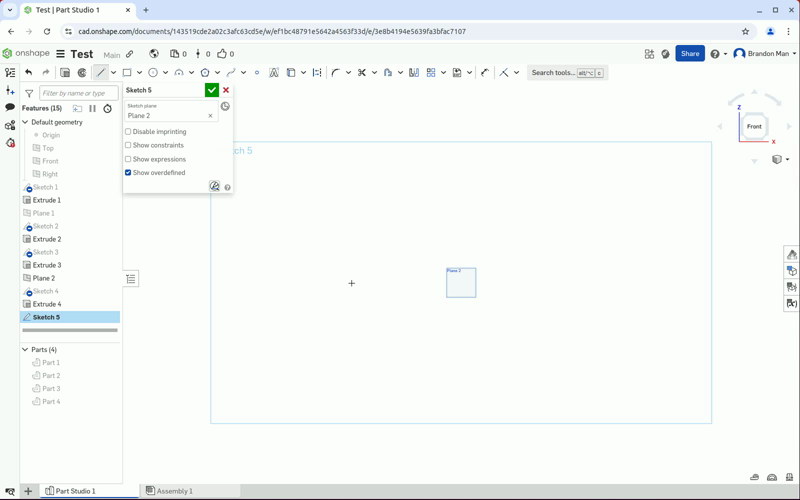
key_up(shift)
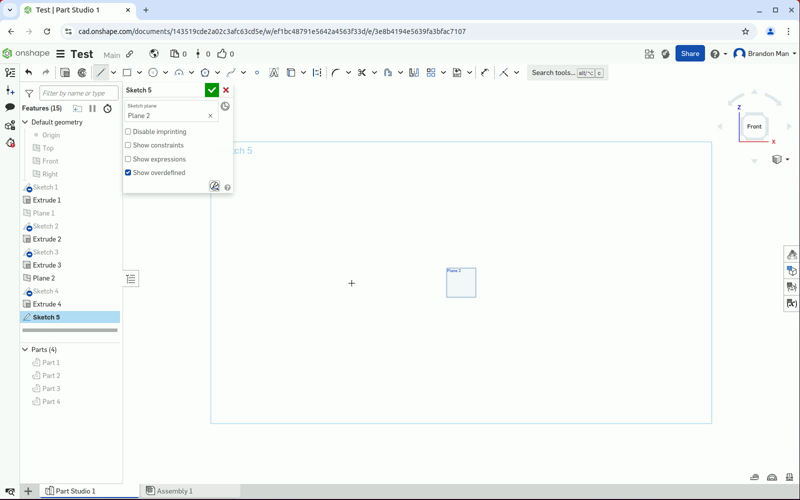
key_down(shift)
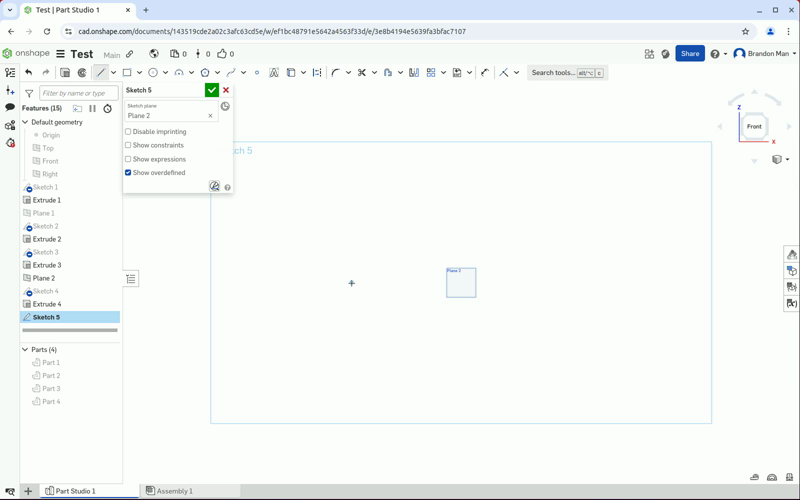
mouse_move(569, 282)
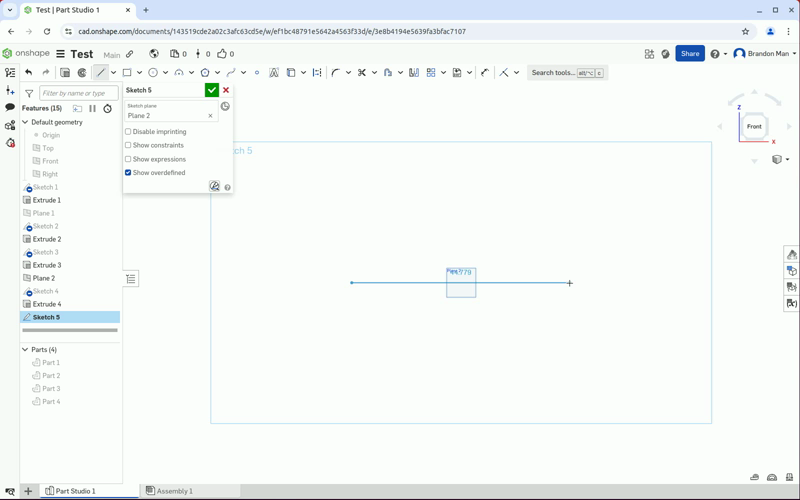
click(569, 282)
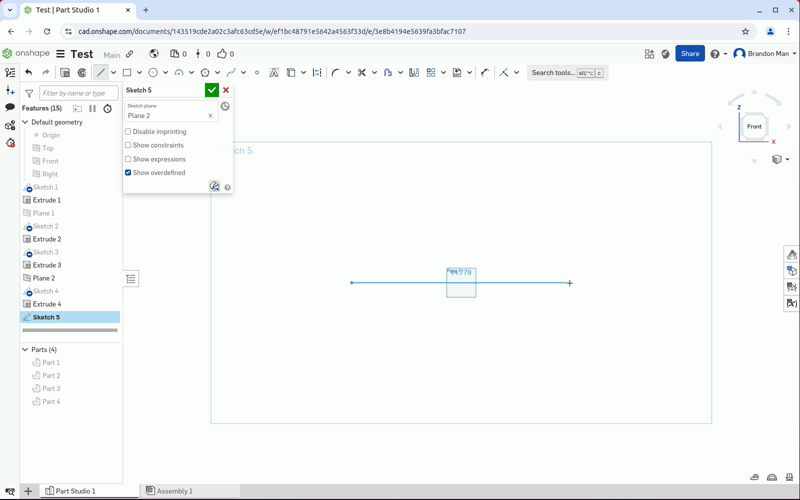
key_up(shift)
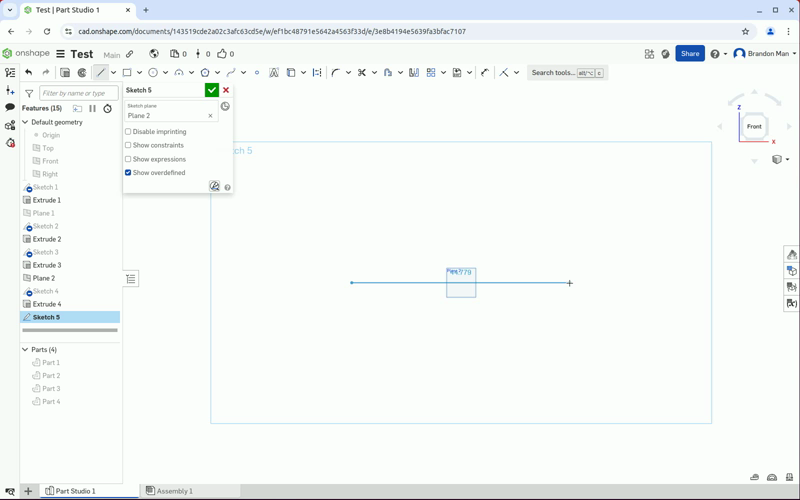
key_down(shift)
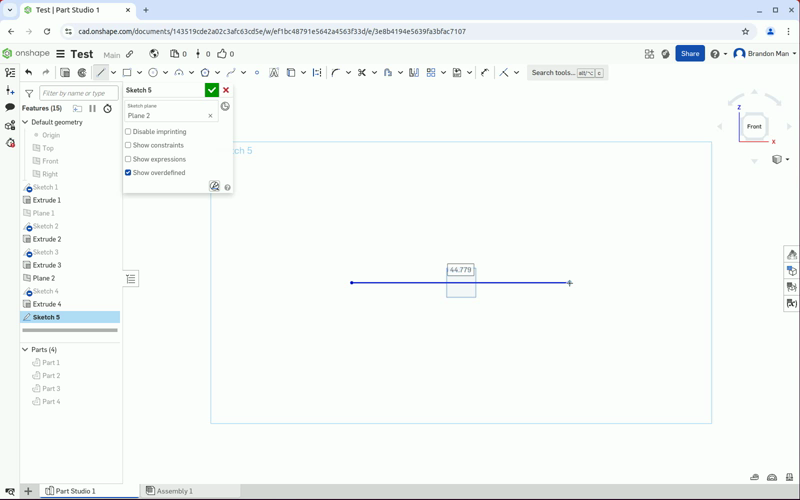
mouse_move(589, 282)
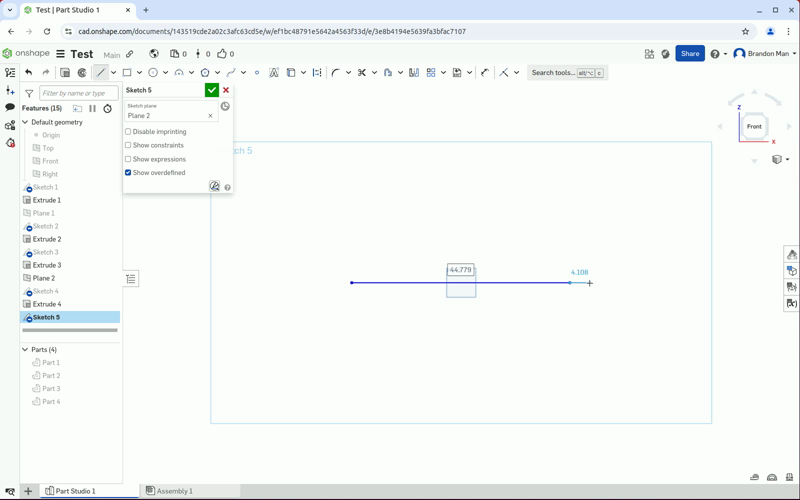
mouse_move(569, 260)
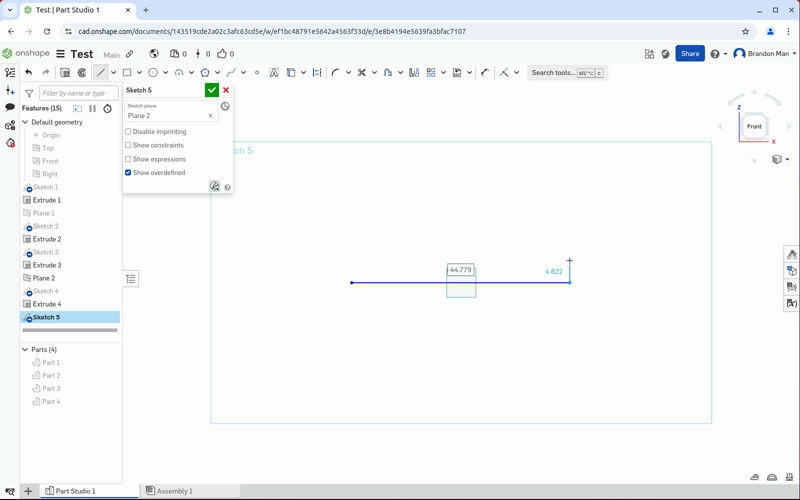
click(569, 260)
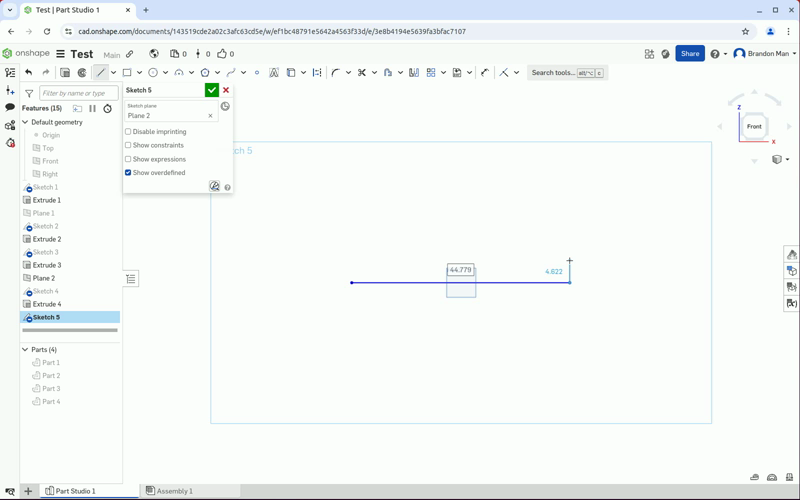
key_up(shift)
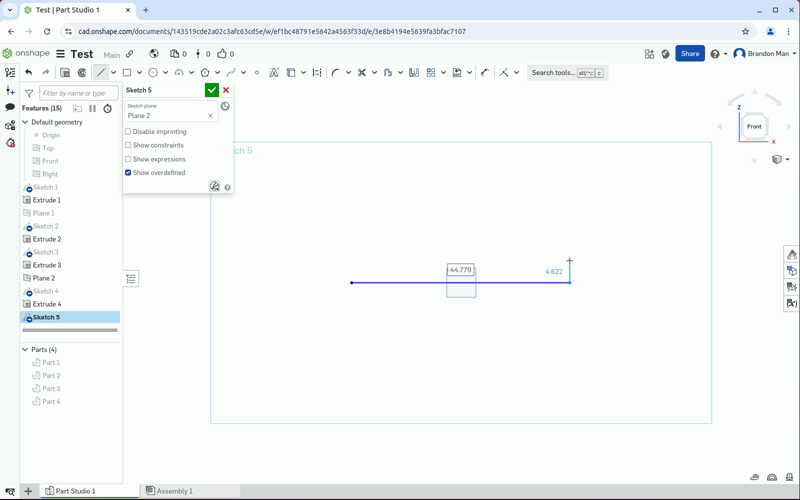
key_down(shift)
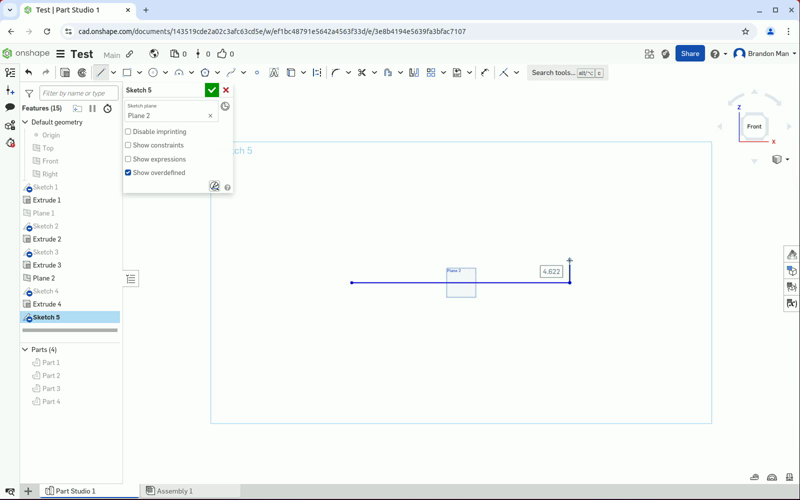
mouse_move(351, 260)
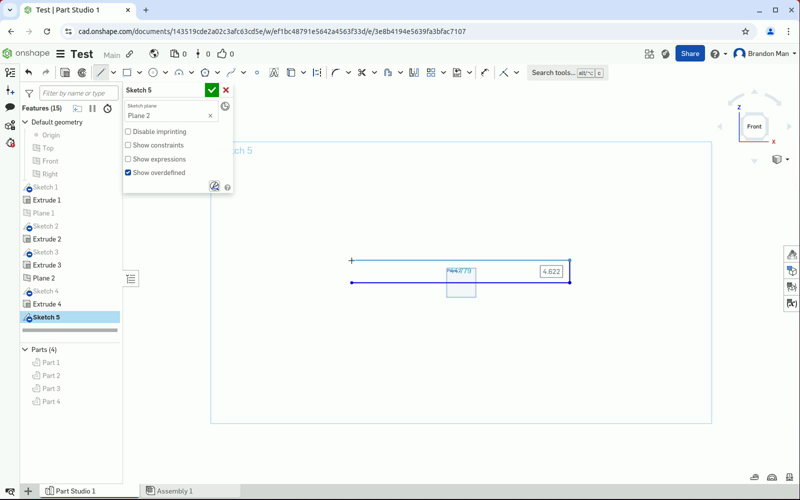
click(351, 260)
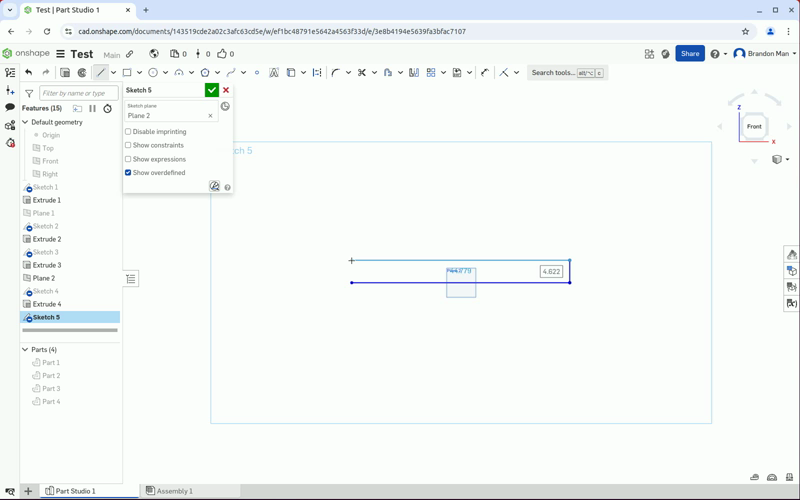
key_up(shift)
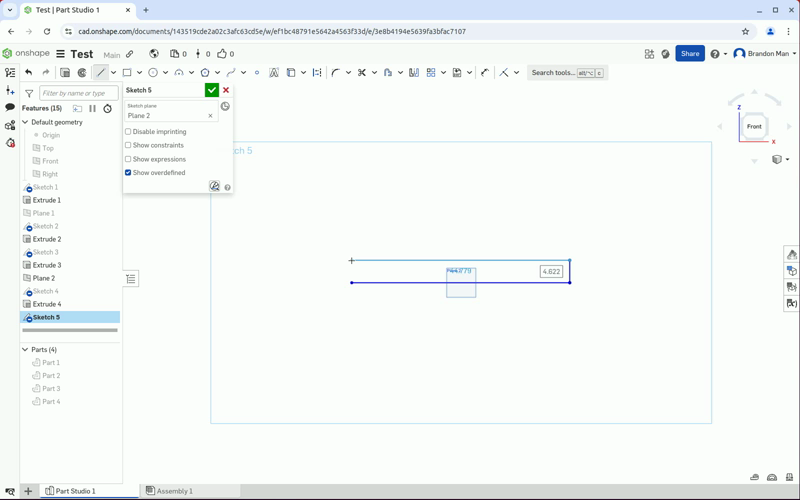
mouse_move(381, 260)
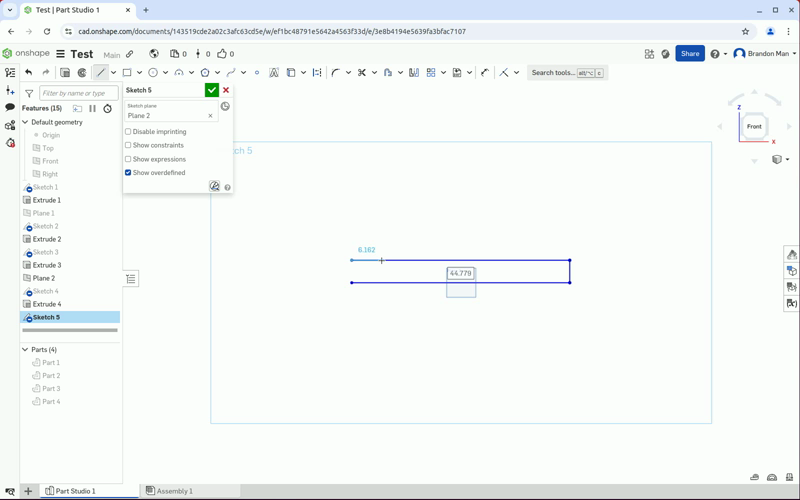
key_down(shift)
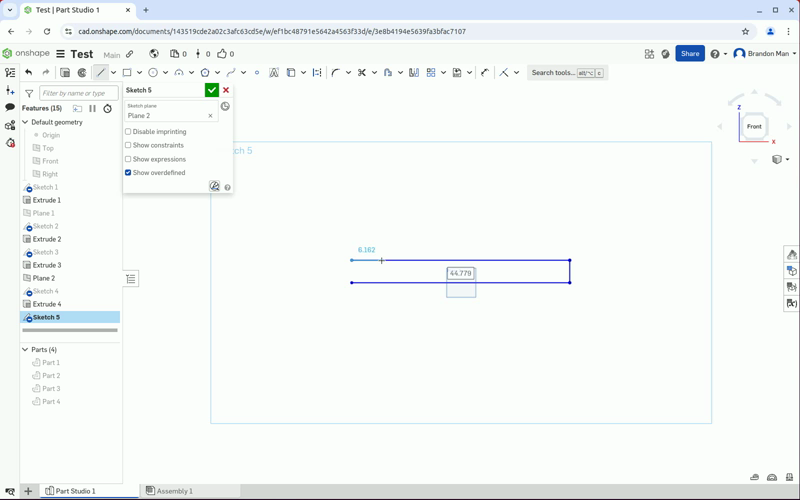
mouse_move(351, 282)
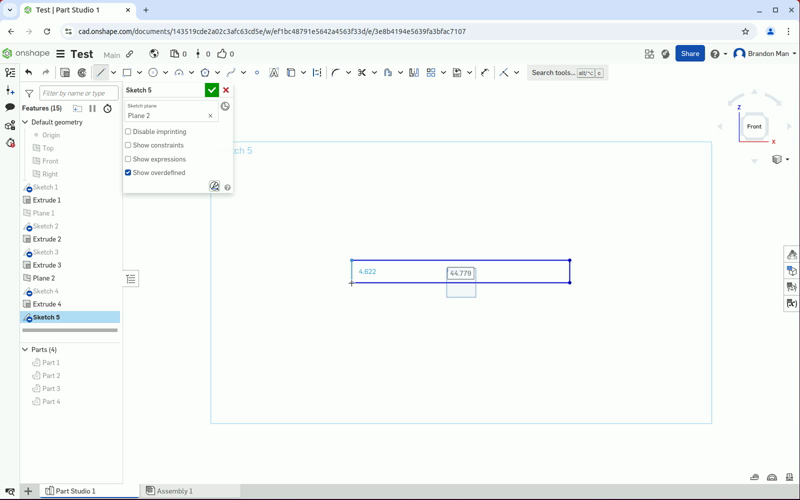
key_up(shift)
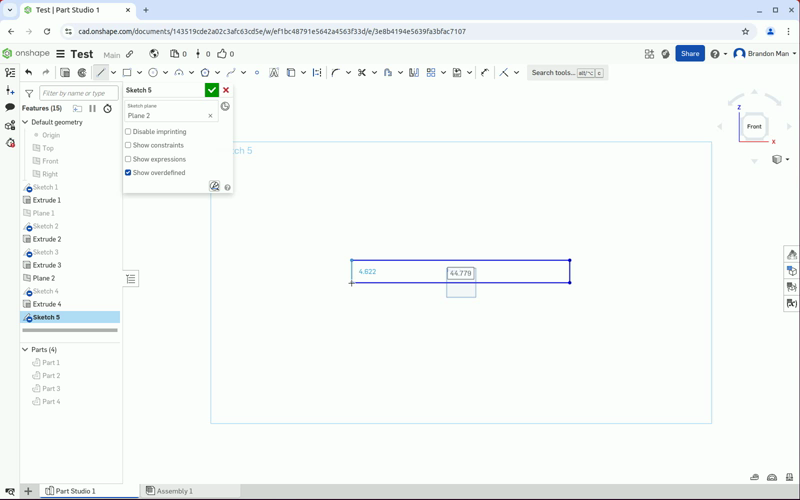
click(351, 282)
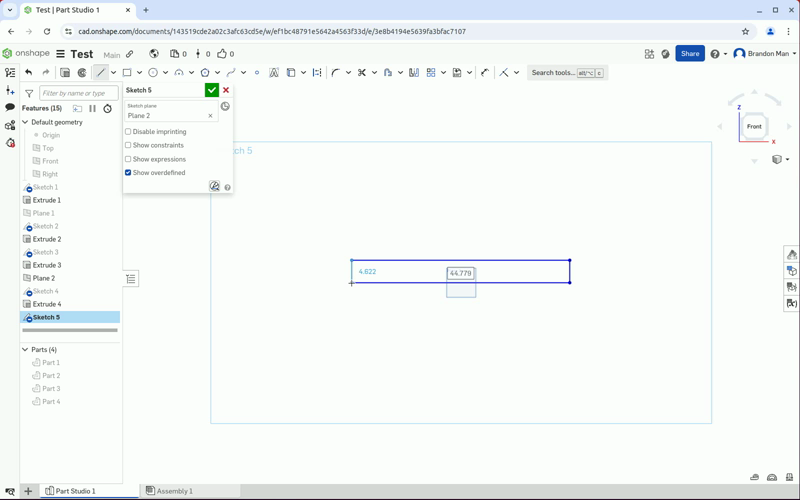
key(esc)
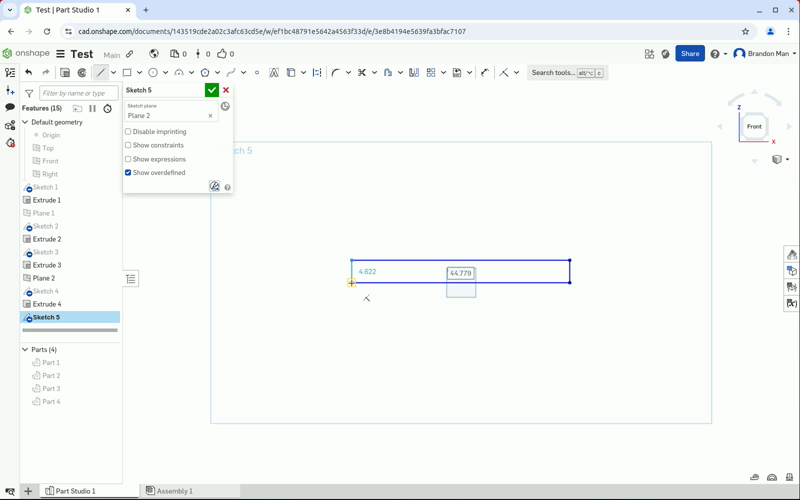
mouse_move(488, 270)
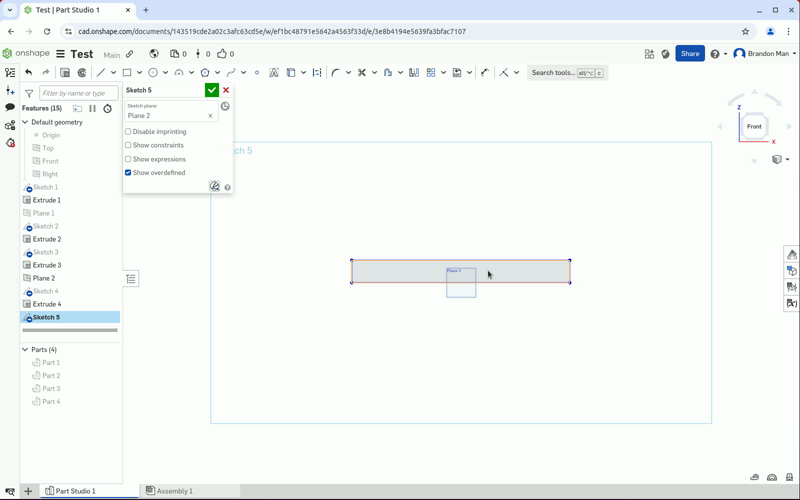
click(488, 270)
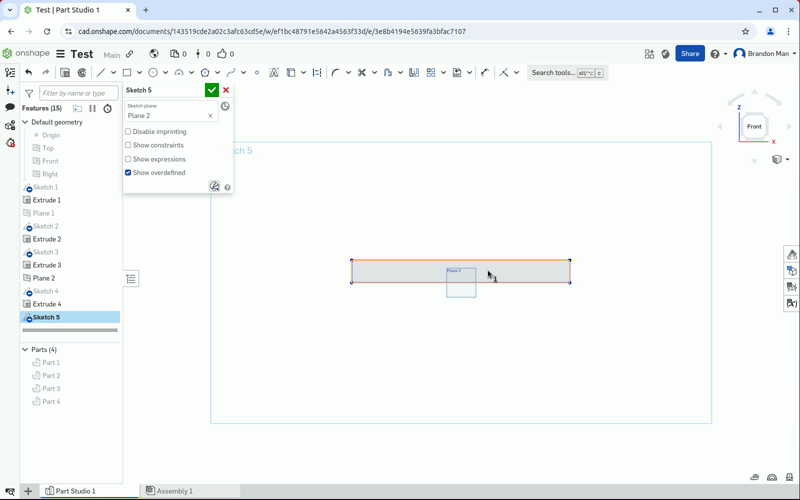
mouse_move(73, 352)
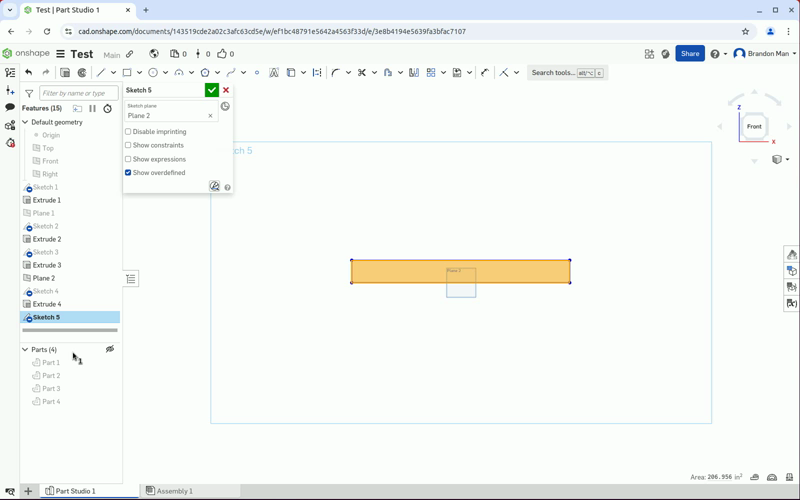
key(shift+y)
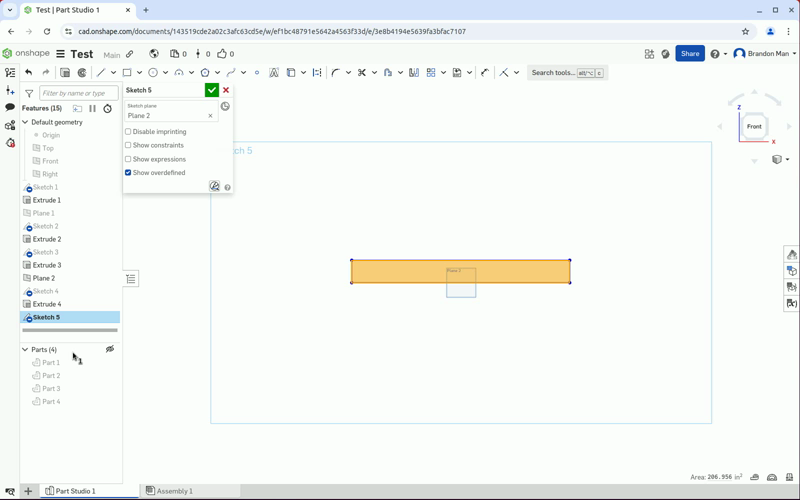
key(shift+e)
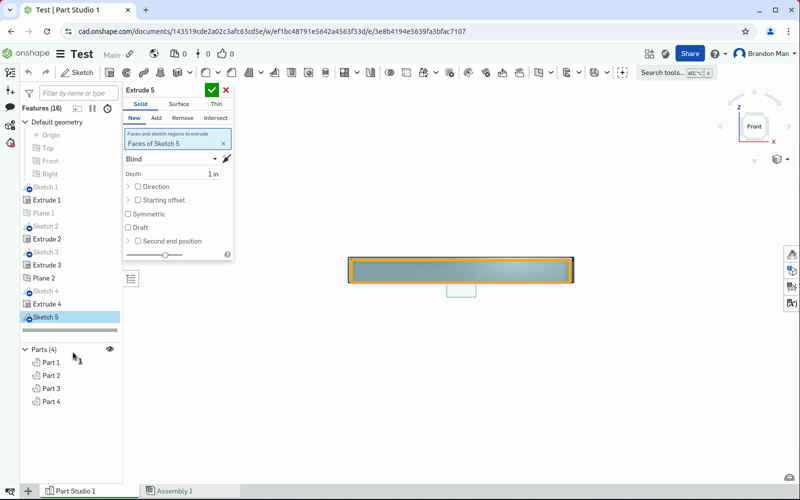
mouse_move(143, 106)
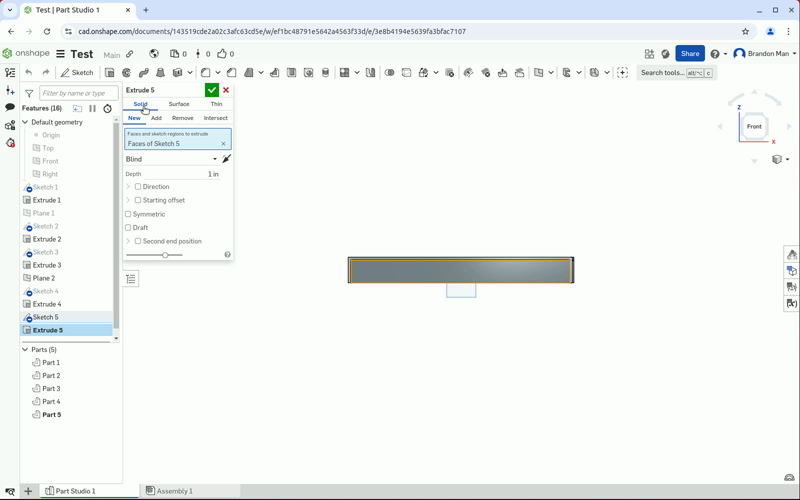
click(143, 106)
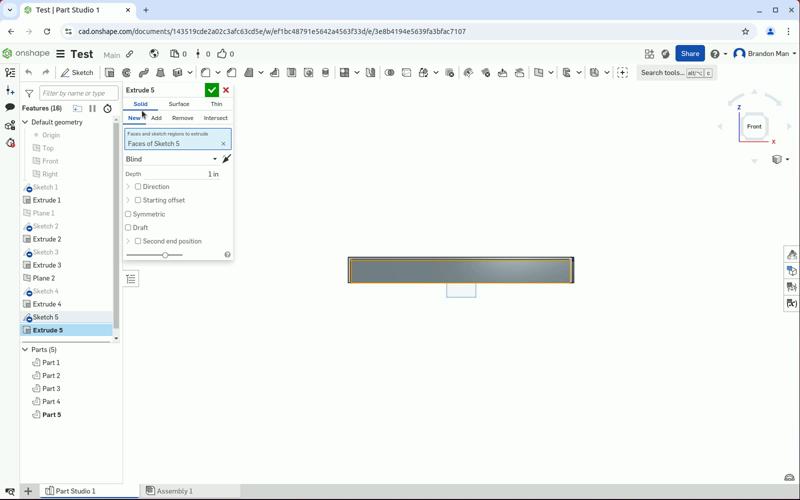
mouse_move(137, 120)
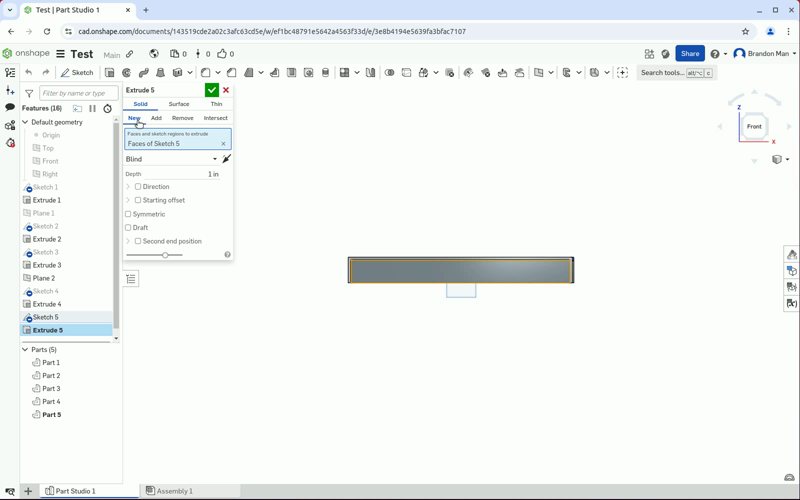
click(137, 120)
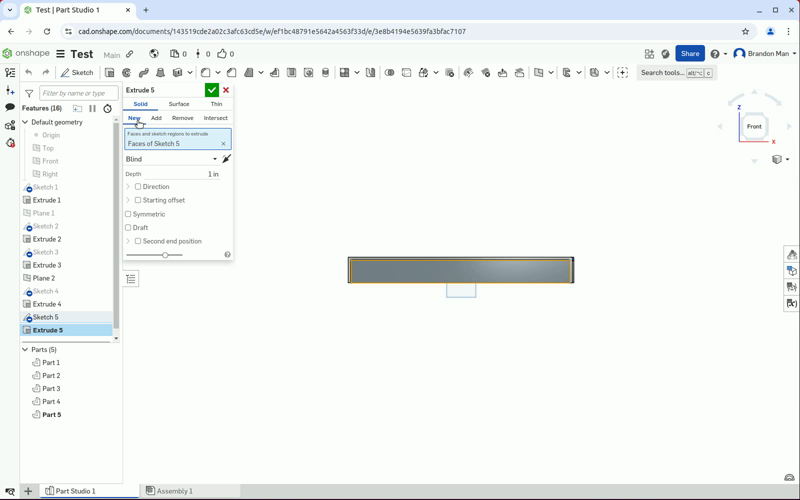
key(tab, 4)
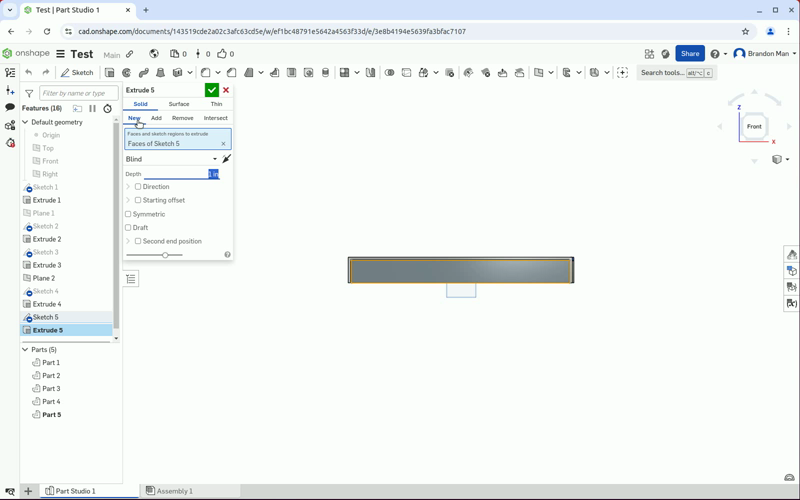
text(0.722)
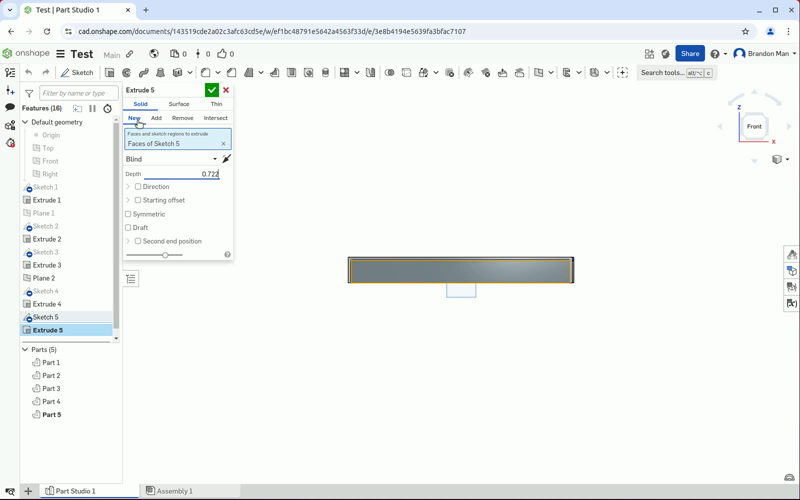
key(enter)
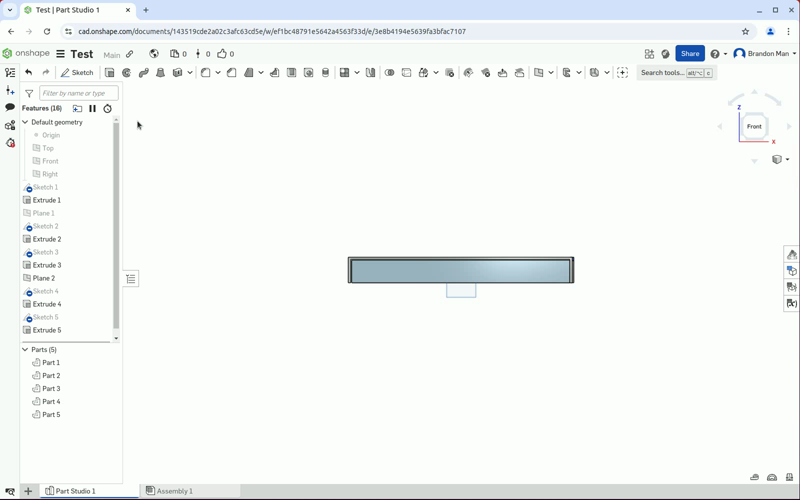
key(shift+h)
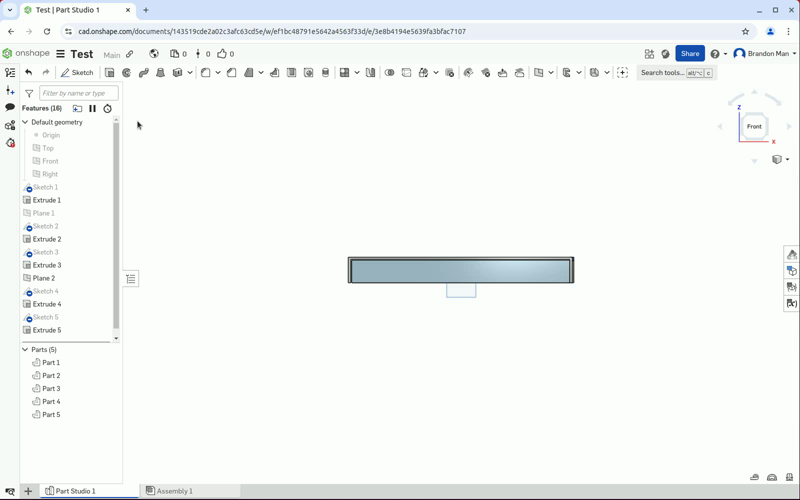
key(shift+h)
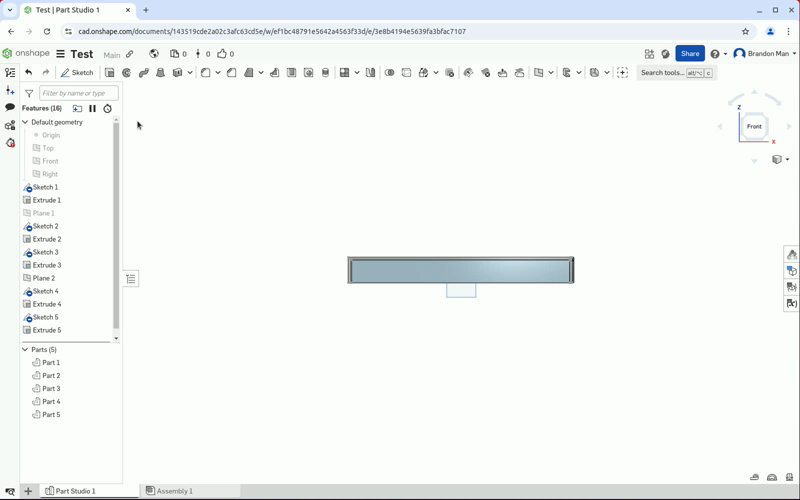
key(shift+7)
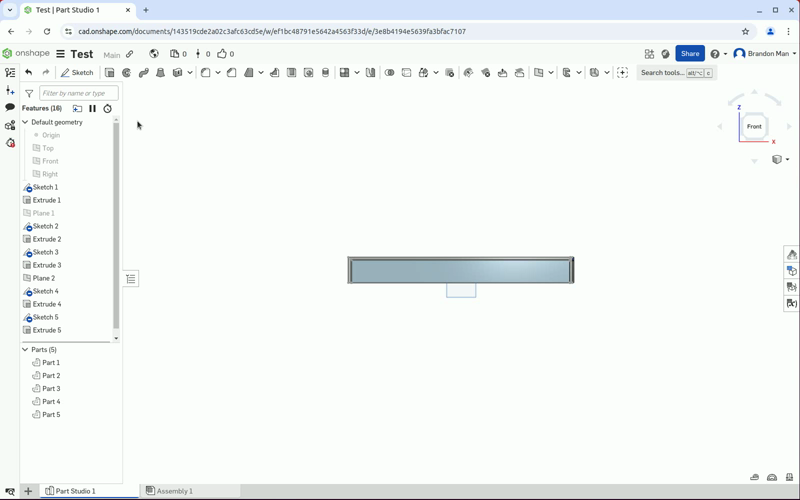
key(left, 2)
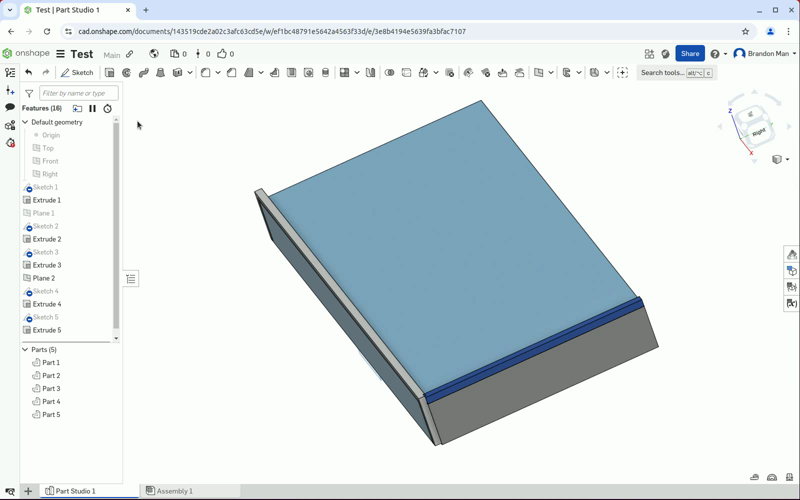
key(down, 2)
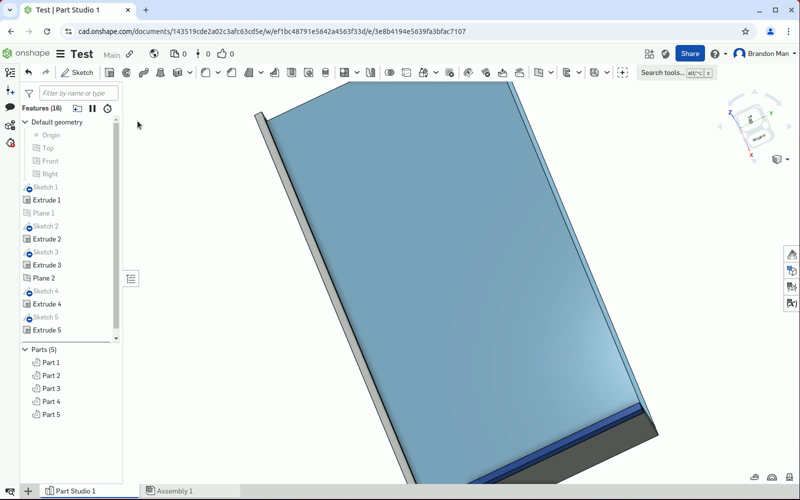
key(up, 2)
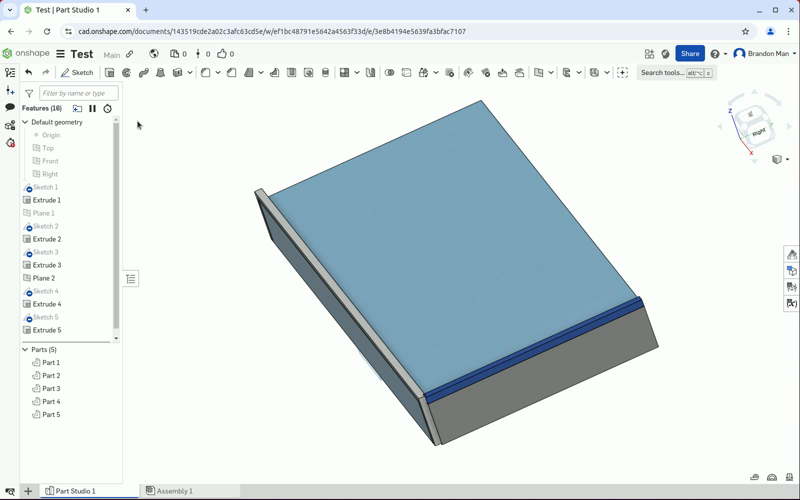
key(right, 2)
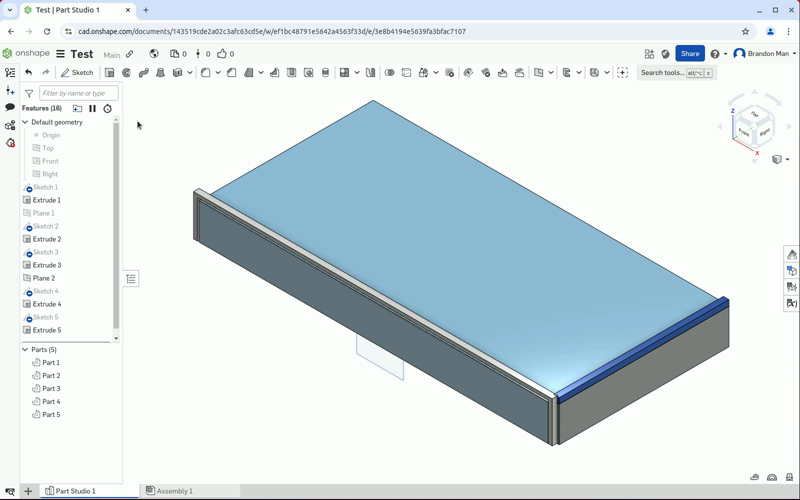
mouse_move(69, 189)
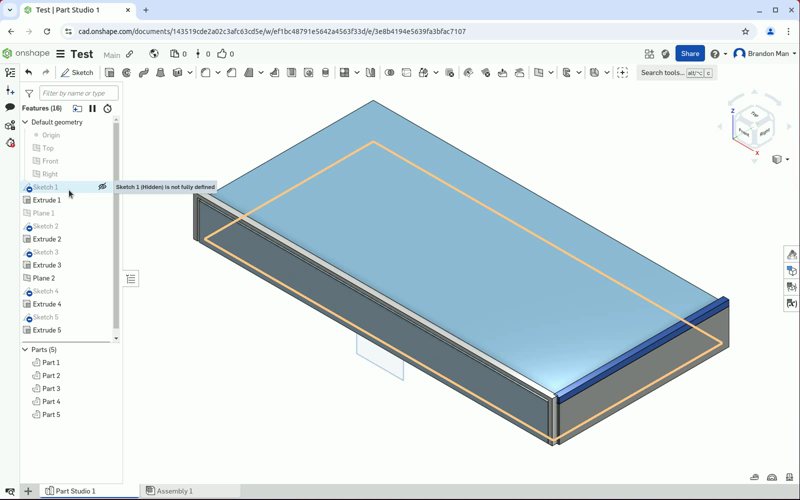
click(69, 189)